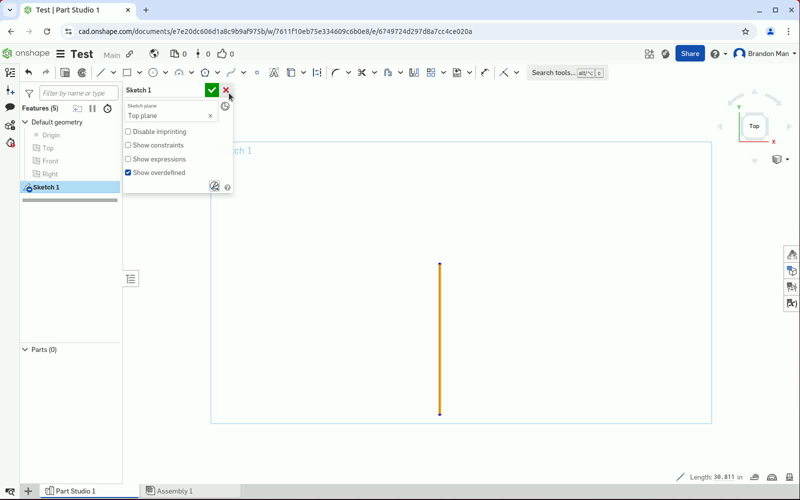
key(shift+h)
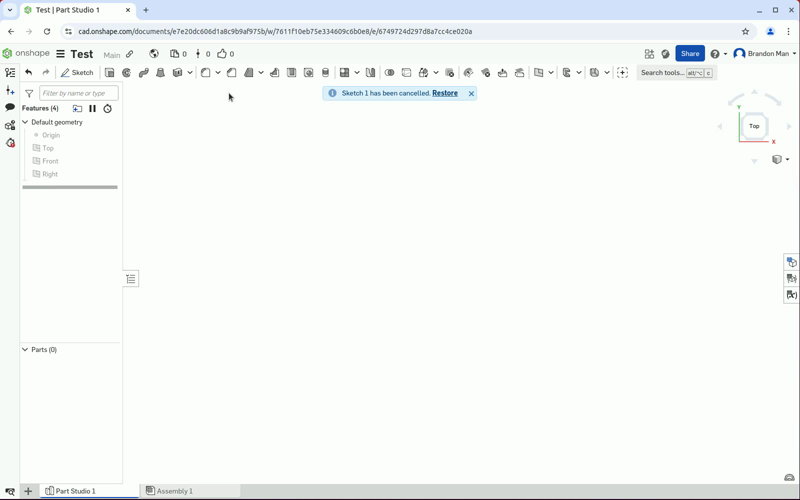
mouse_move(73, 352)
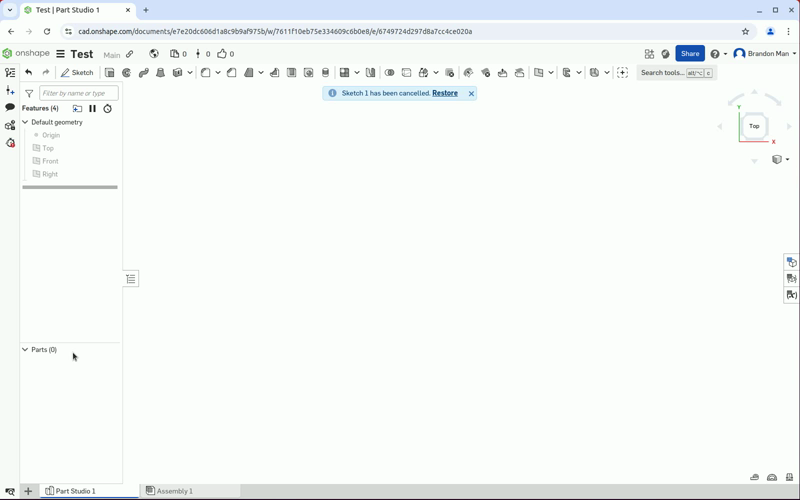
key(y)
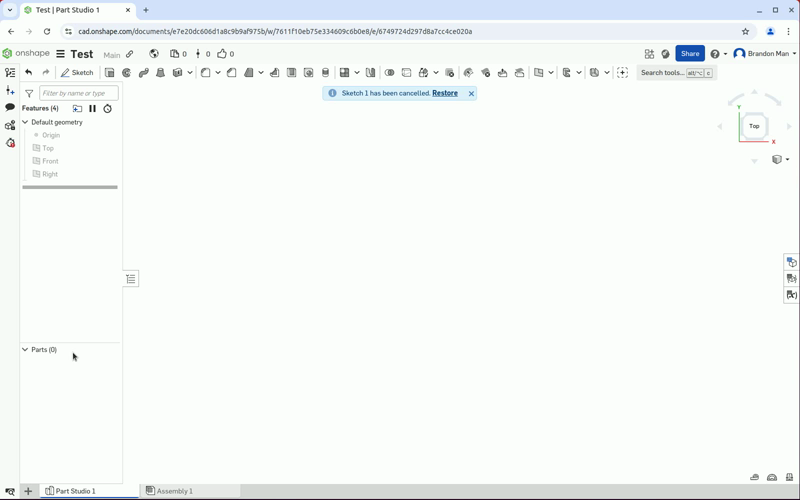
key(shift+p)
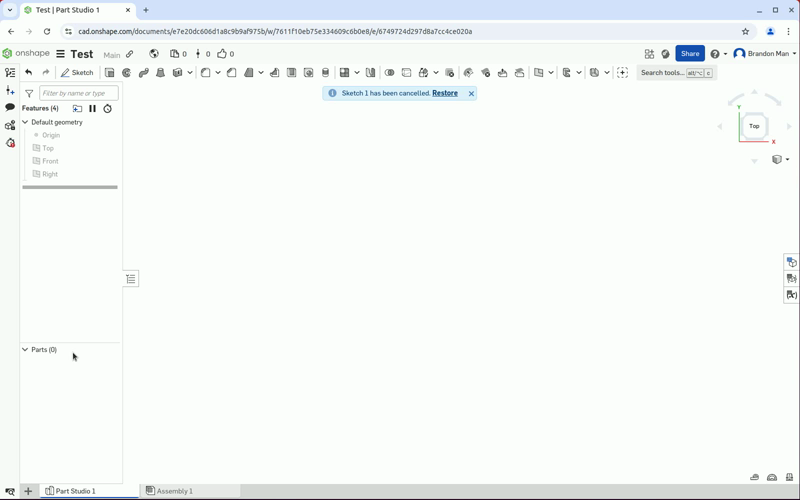
key(space)
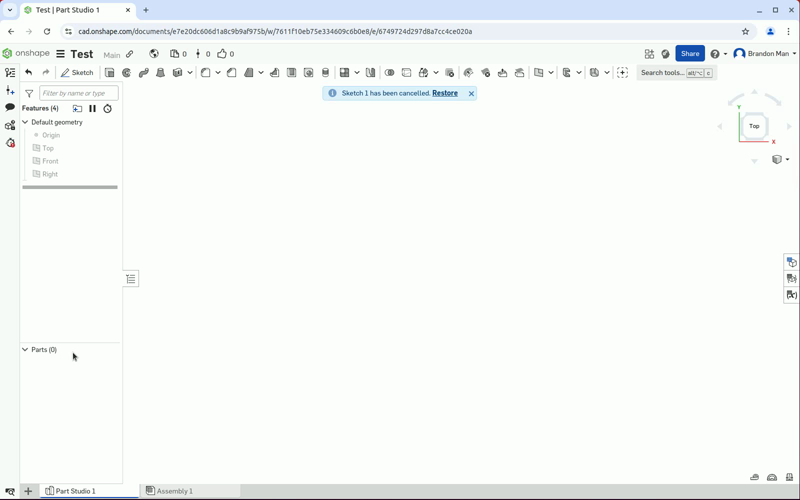
key_down(shift)
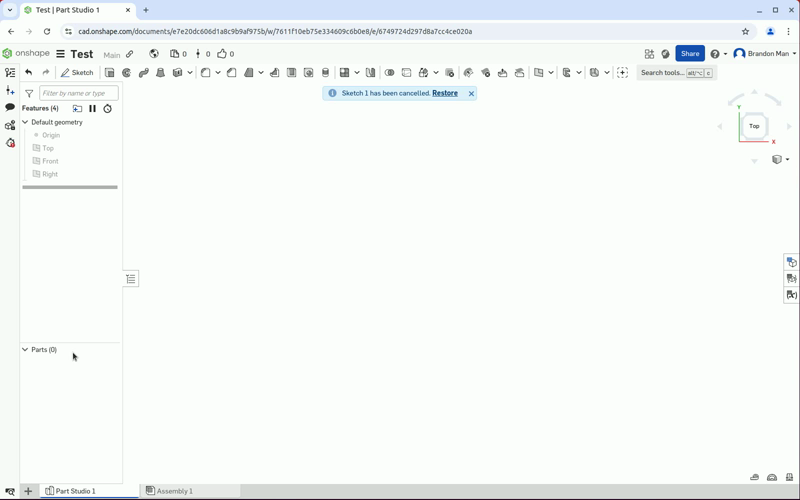
key(up)
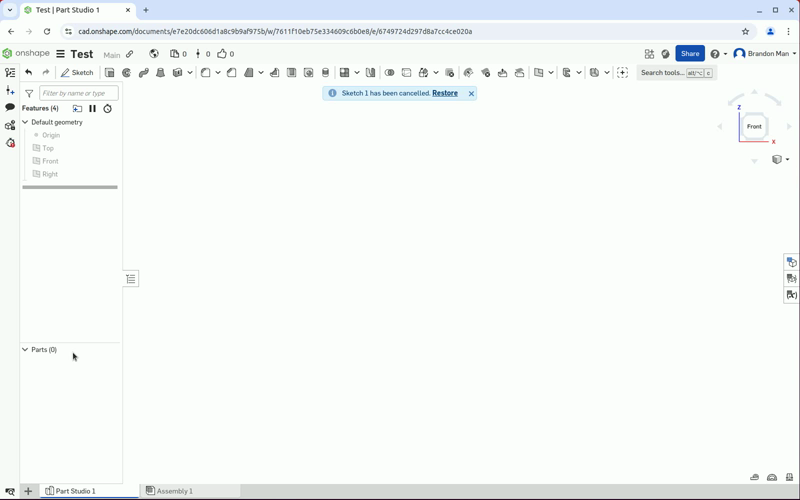
key_up(shift)
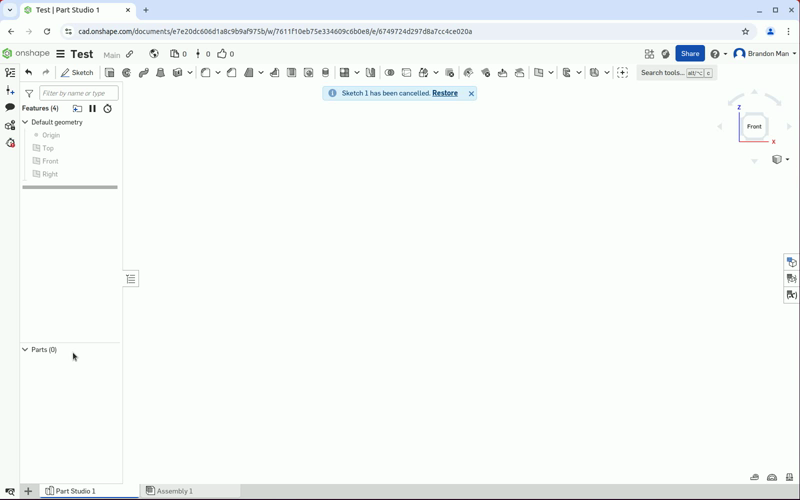
key(space)
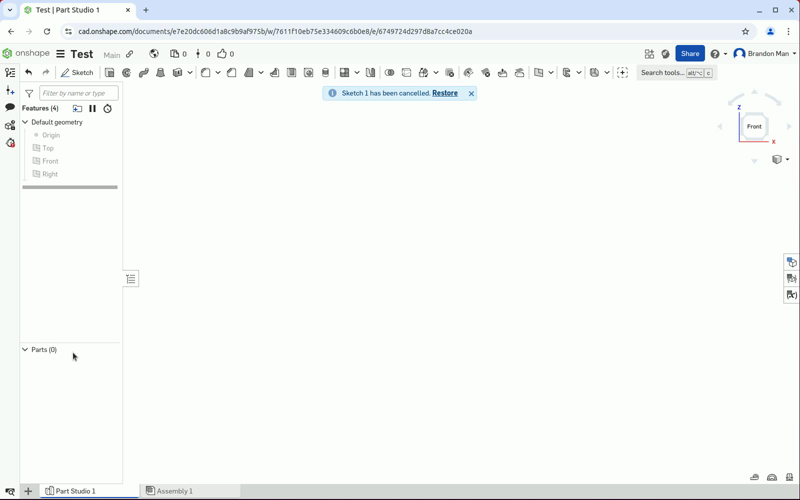
key_down(shift)
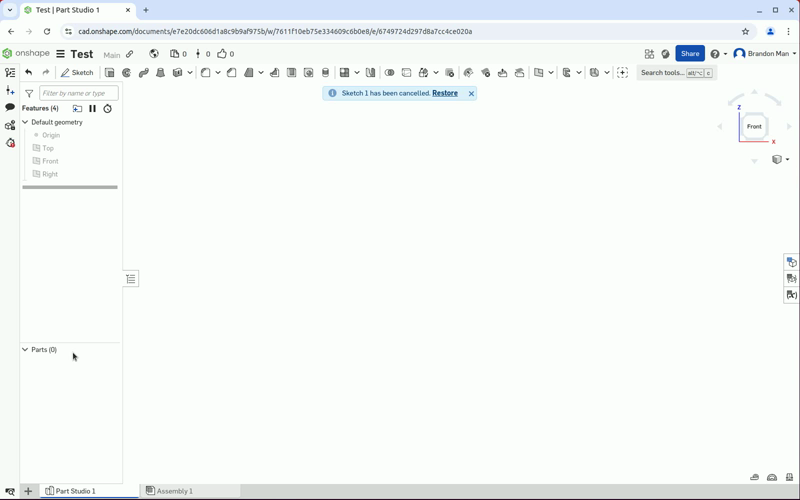
key(left)
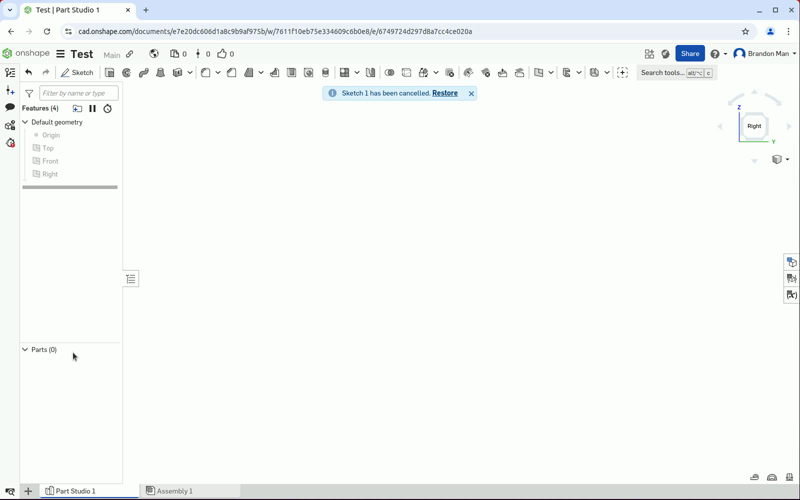
key_up(shift)
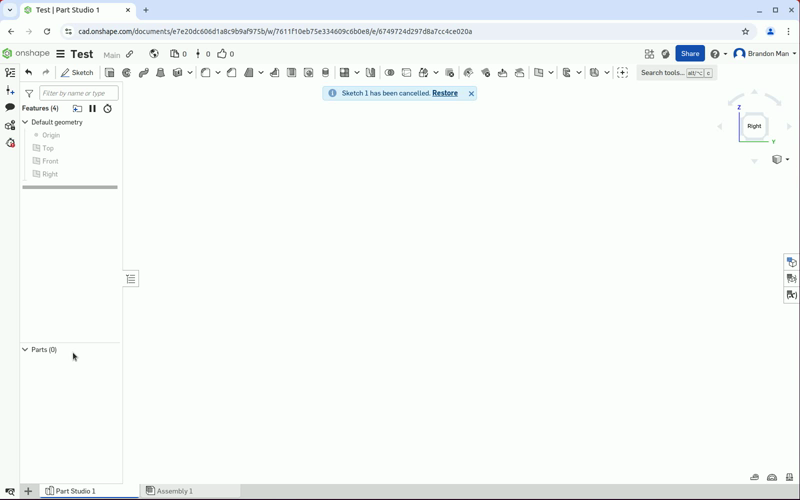
mouse_move(73, 352)
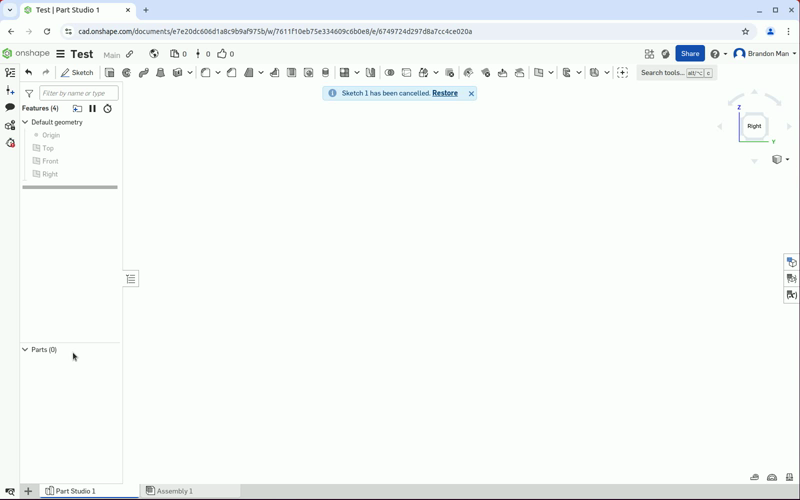
key(shift+y)
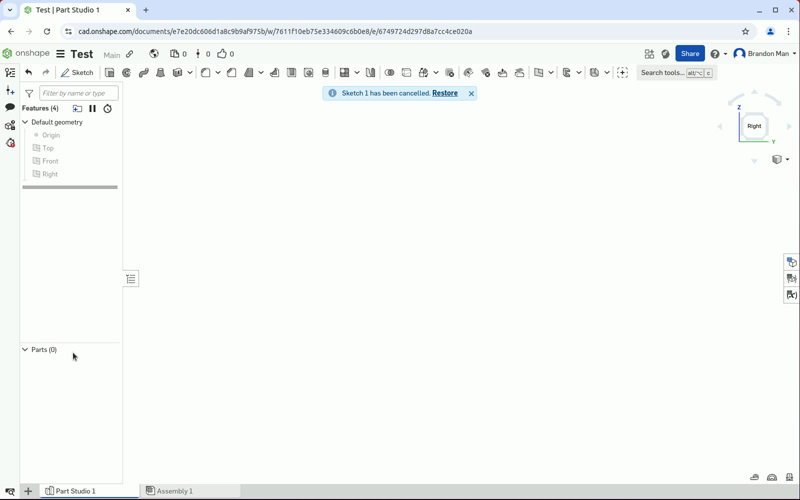
key(shift+s)
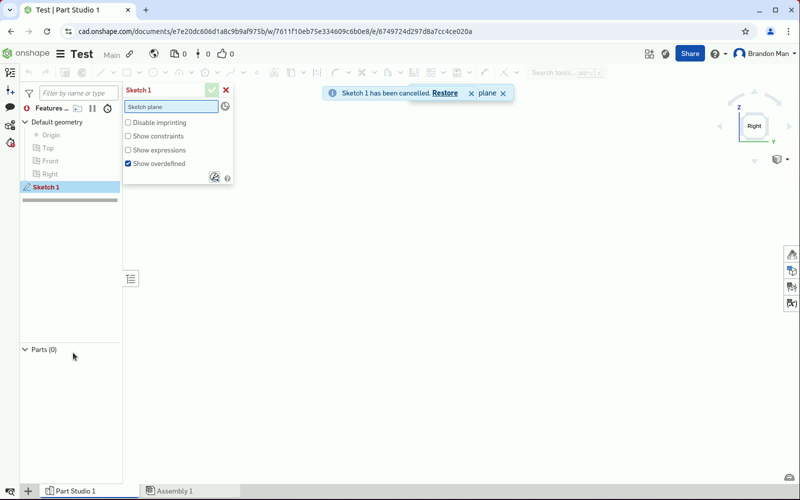
mouse_move(73, 176)
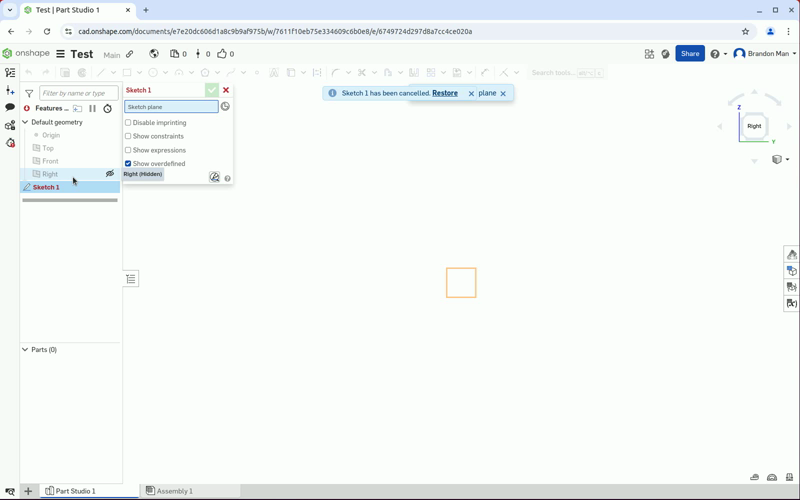
click(73, 176)
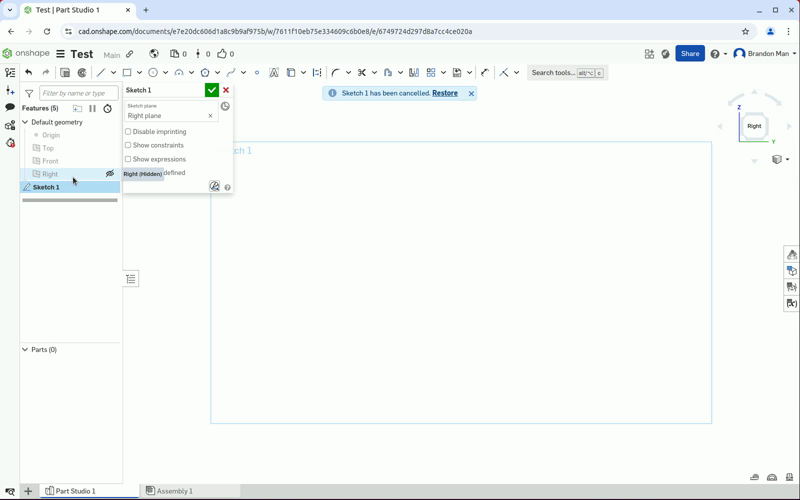
mouse_move(73, 352)
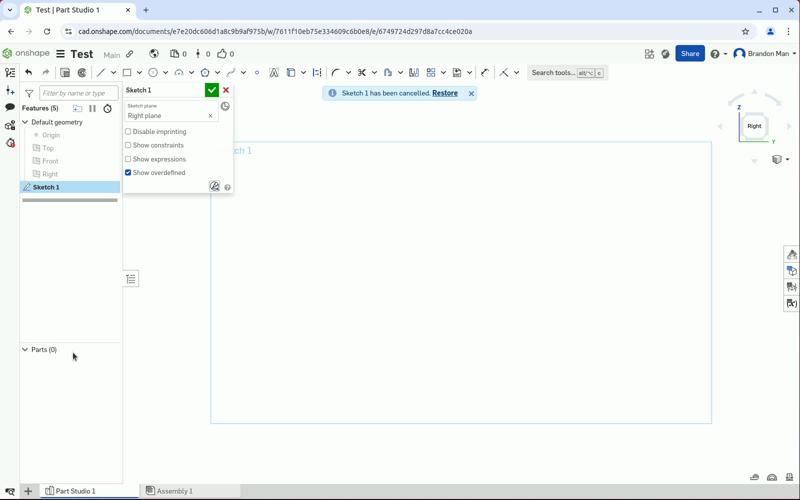
key(y)
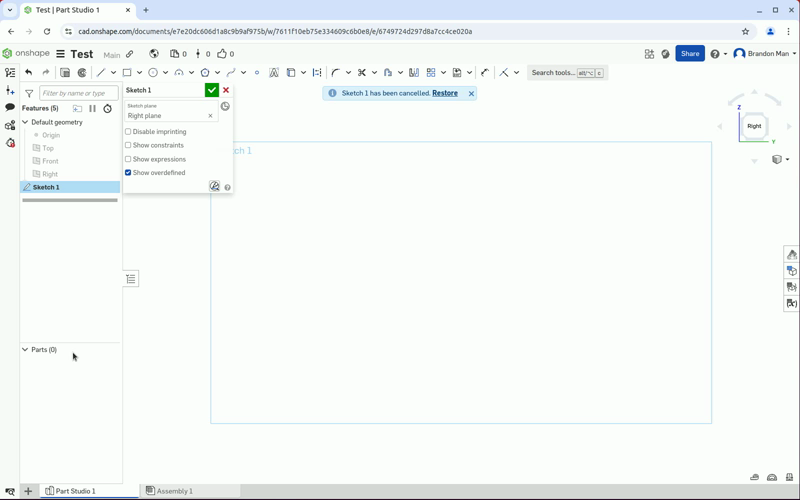
key(l)
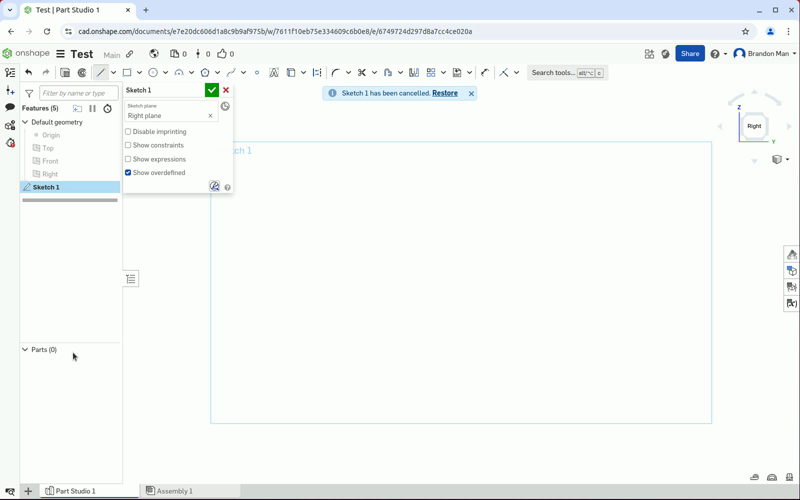
key_down(shift)
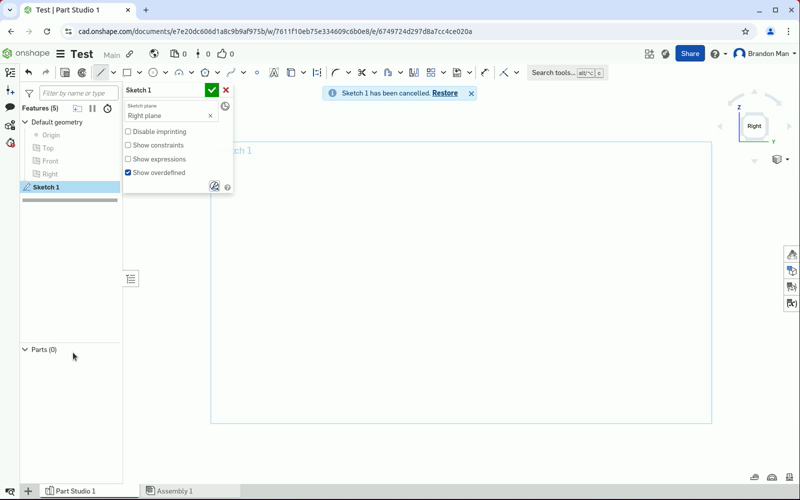
mouse_move(348, 280)
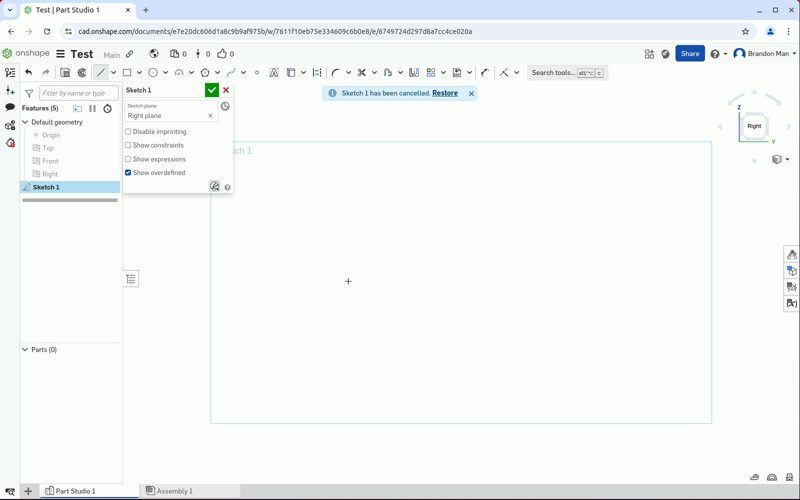
click(348, 280)
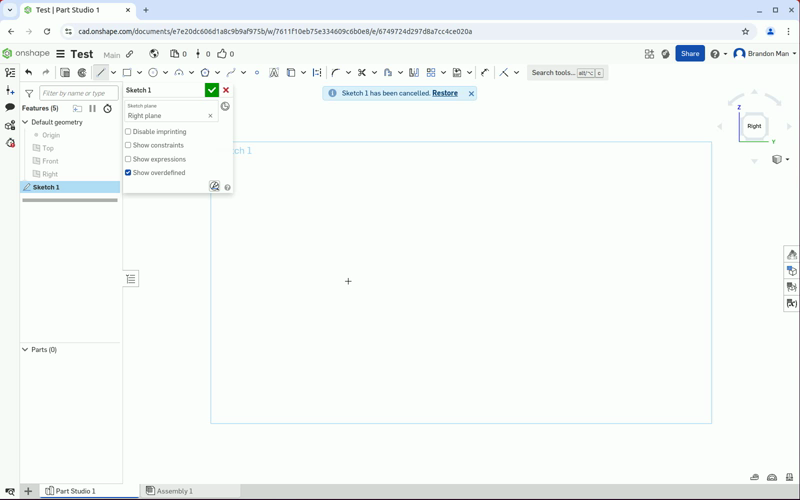
key_up(shift)
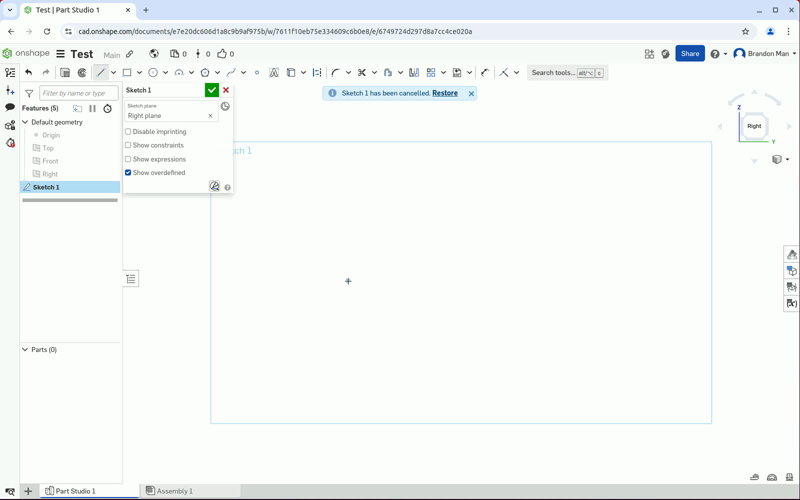
key_down(shift)
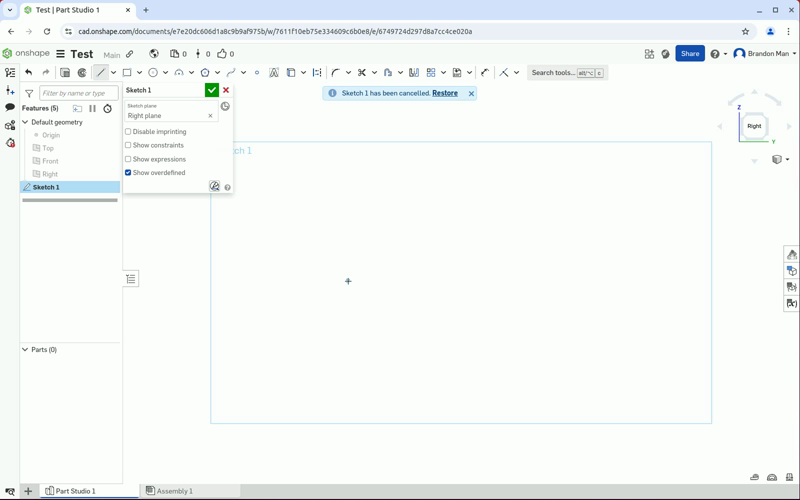
mouse_move(378, 280)
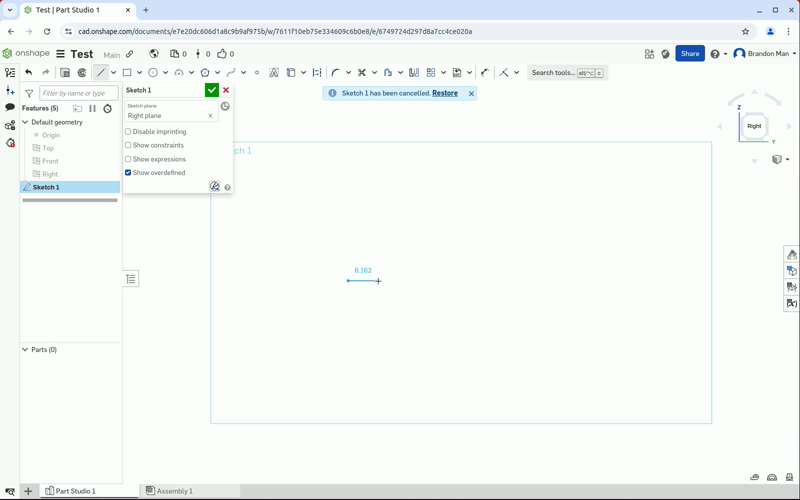
mouse_move(348, 280)
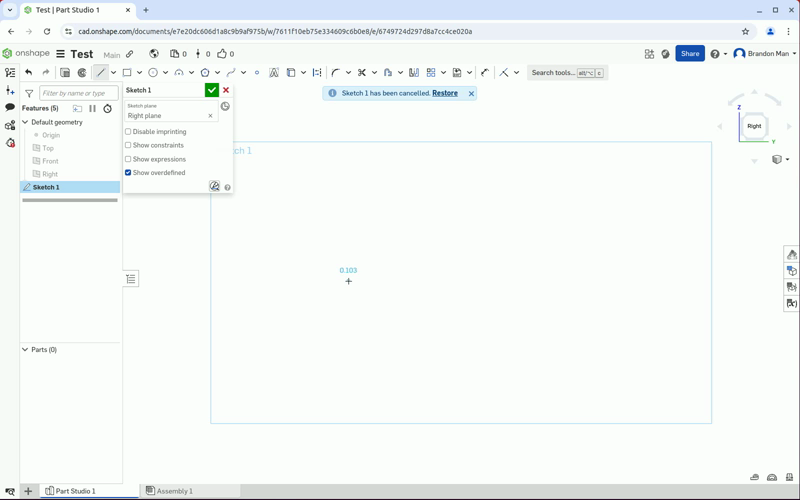
scroll(6)
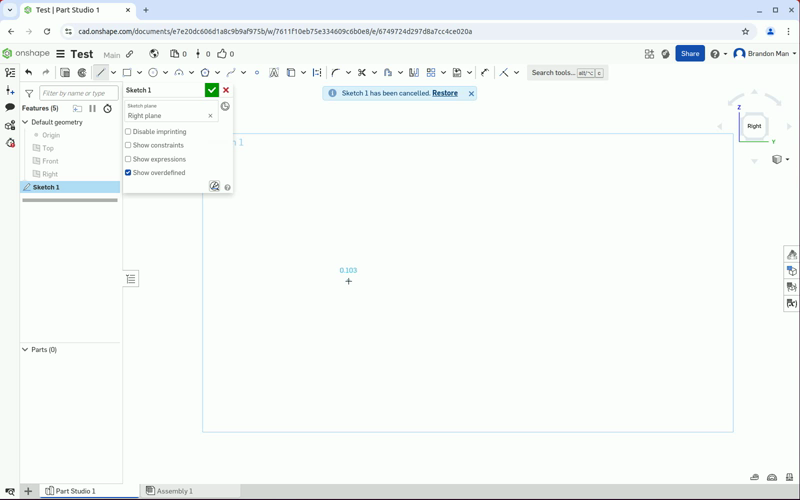
scroll(6)
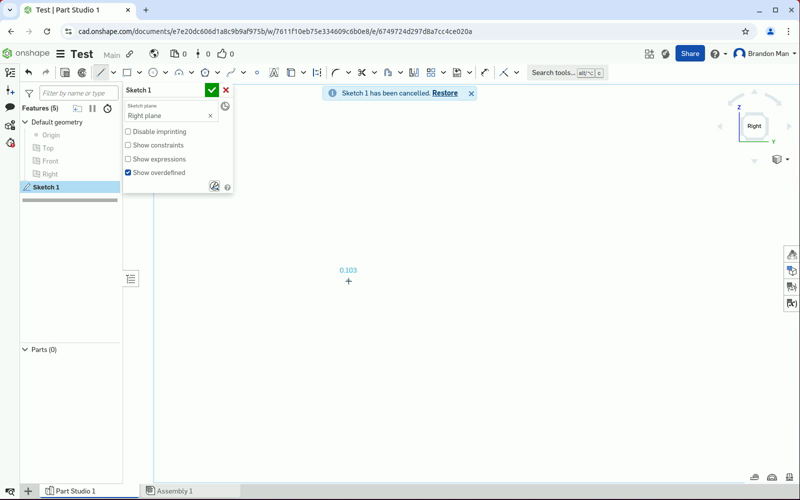
scroll(6)
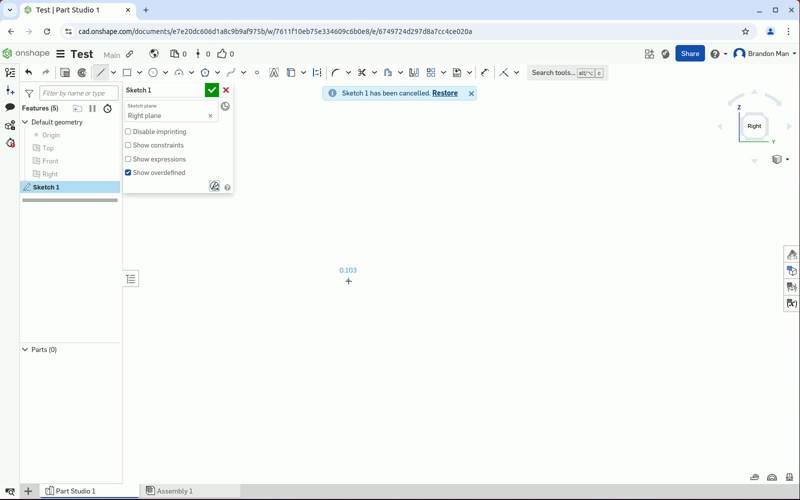
scroll(6)
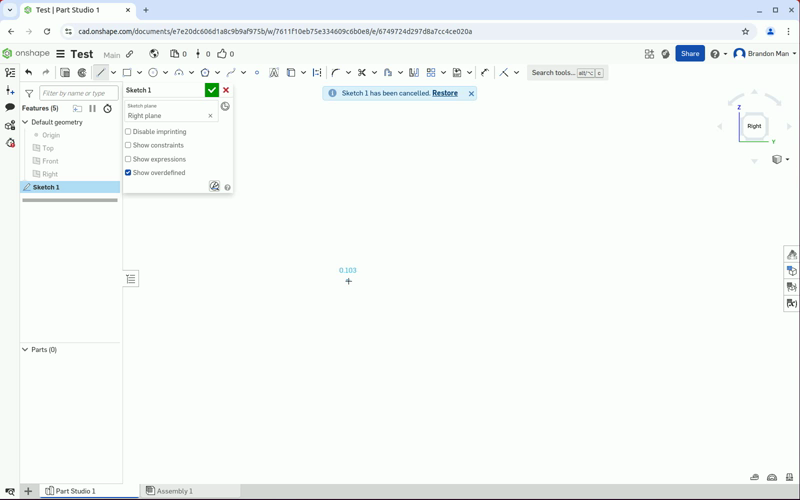
scroll(6)
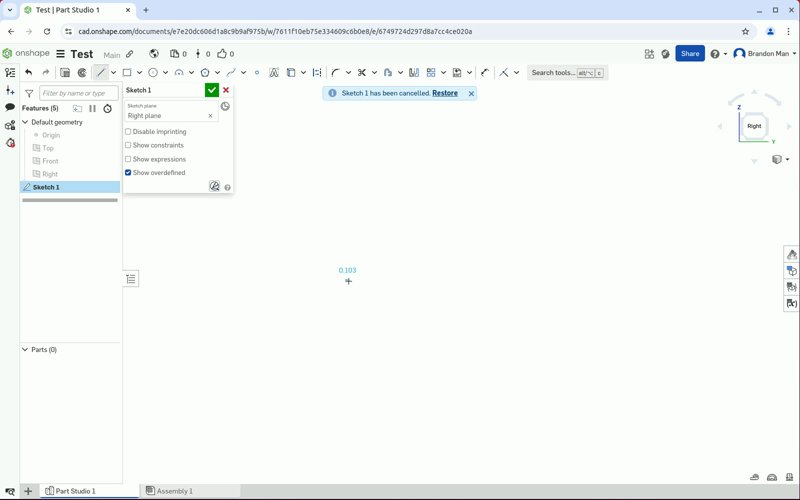
scroll(6)
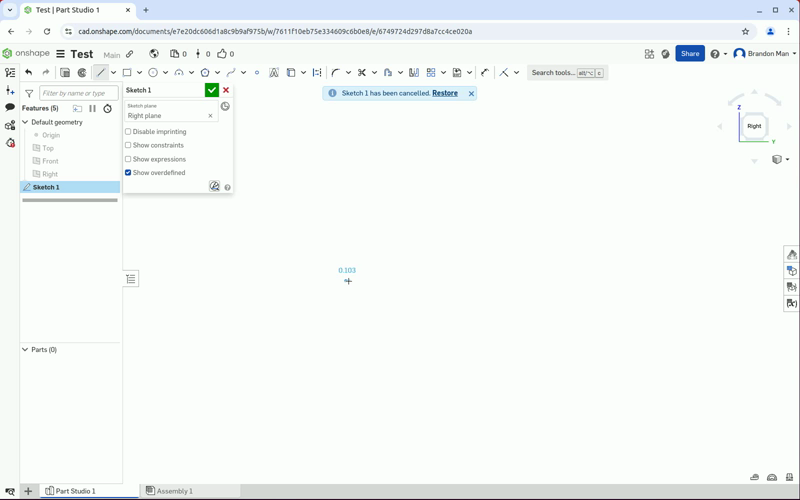
scroll(6)
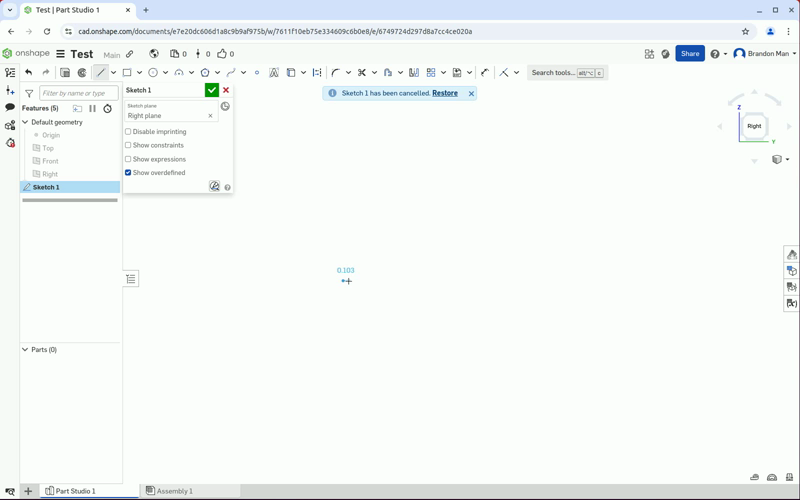
click(348, 280)
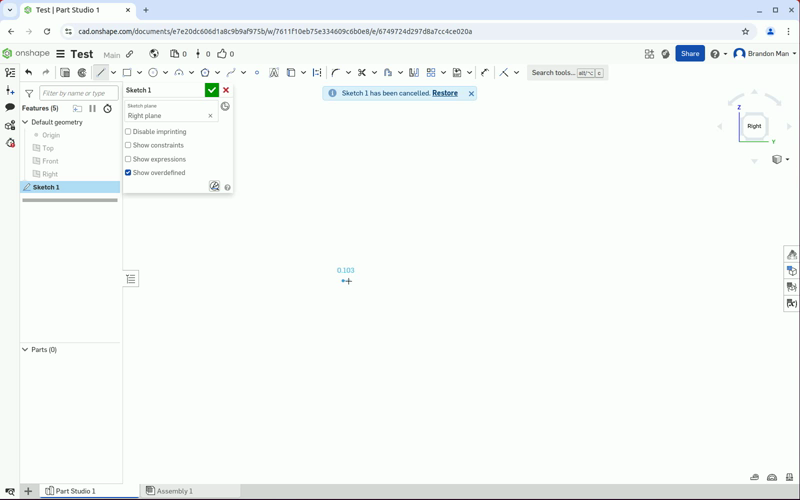
scroll(-6)
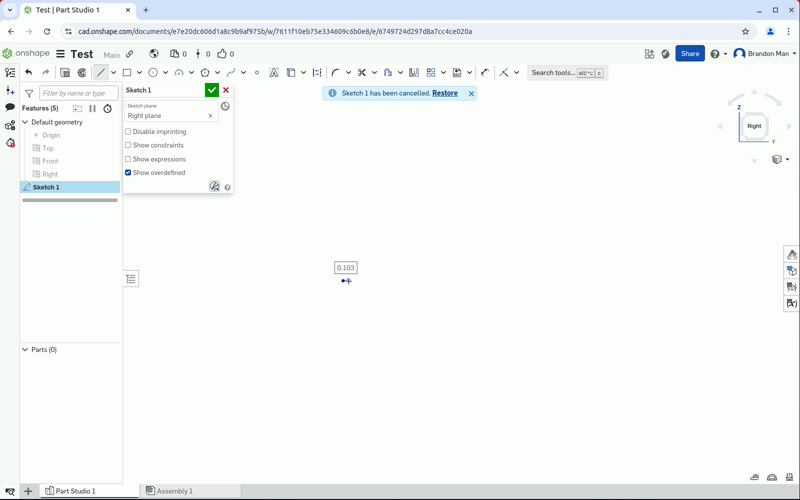
scroll(-6)
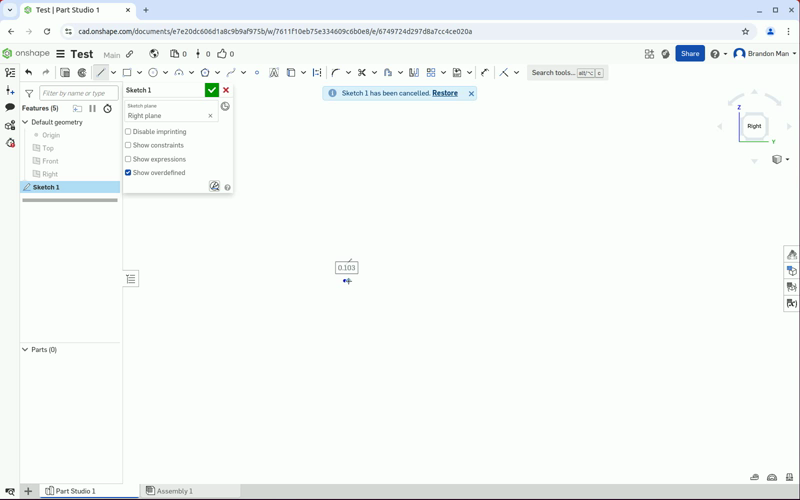
scroll(-6)
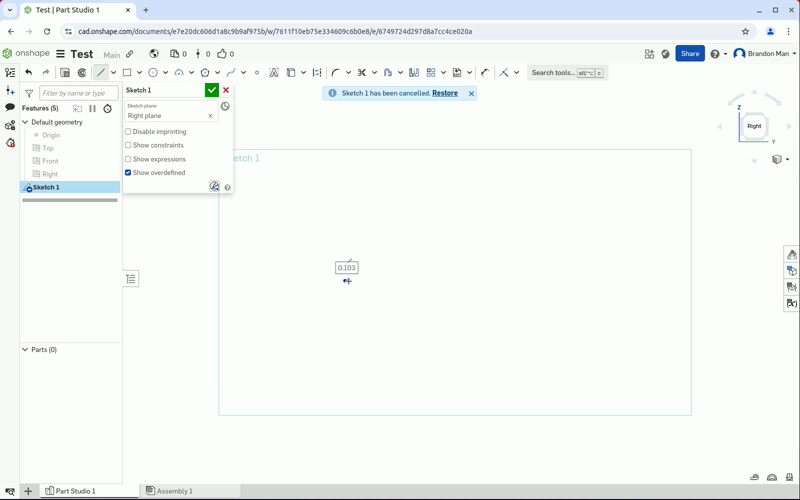
scroll(-6)
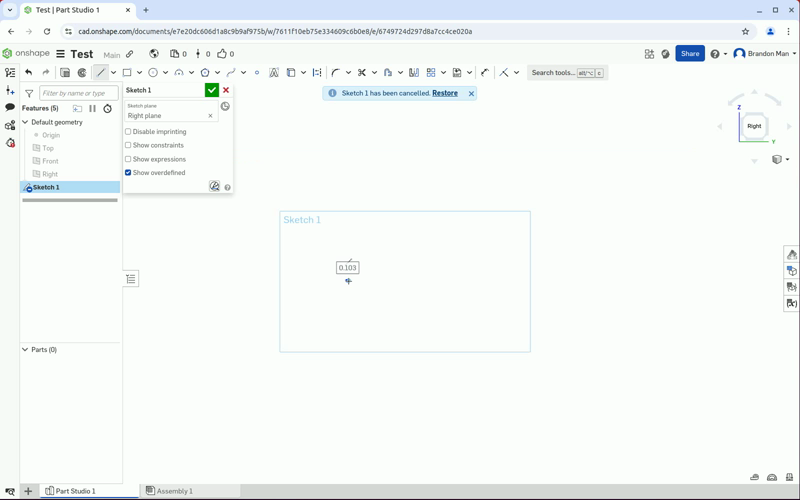
scroll(-6)
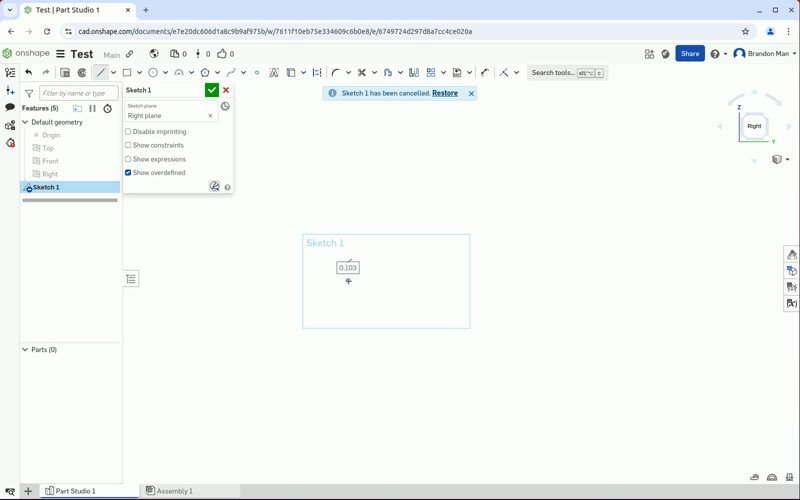
scroll(-6)
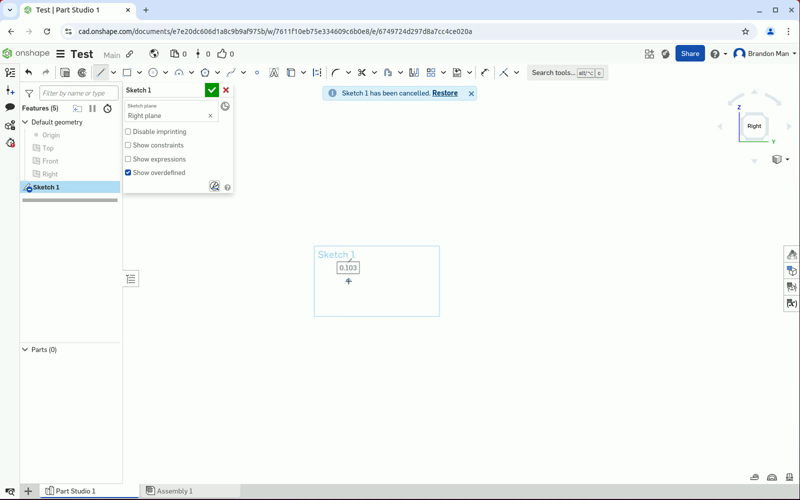
scroll(-6)
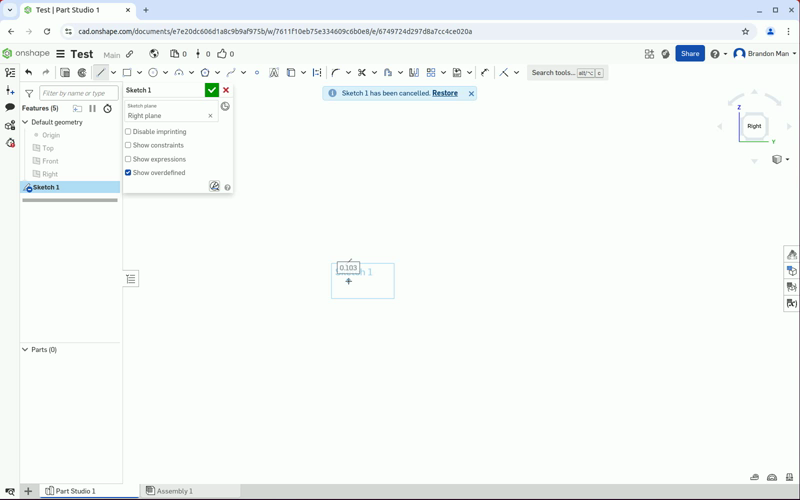
key_up(shift)
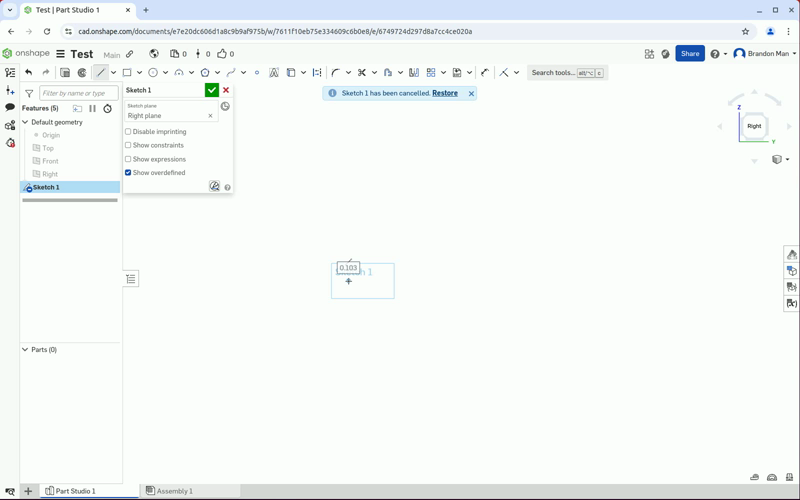
key_down(shift)
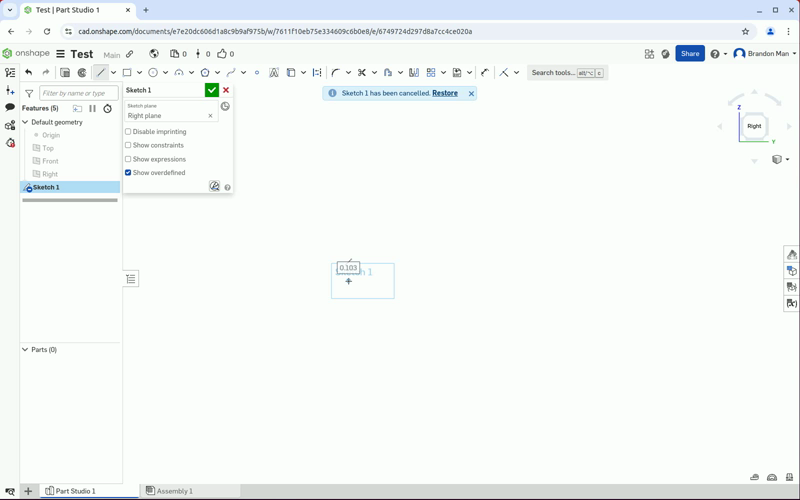
mouse_move(378, 280)
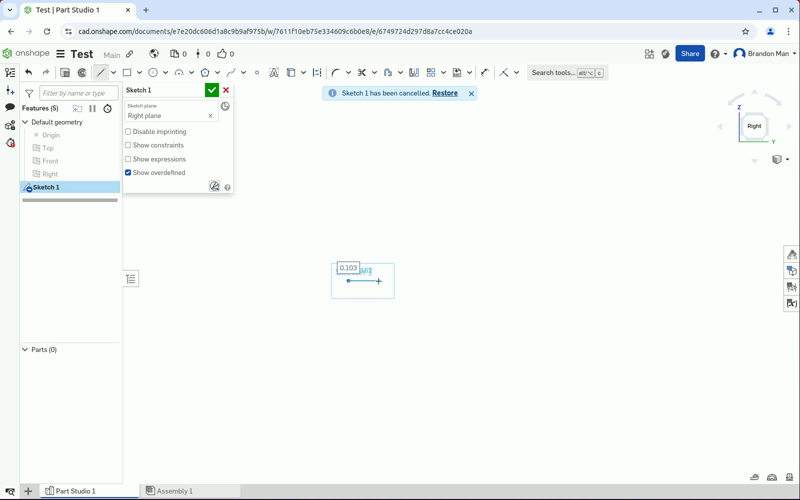
mouse_move(359, 283)
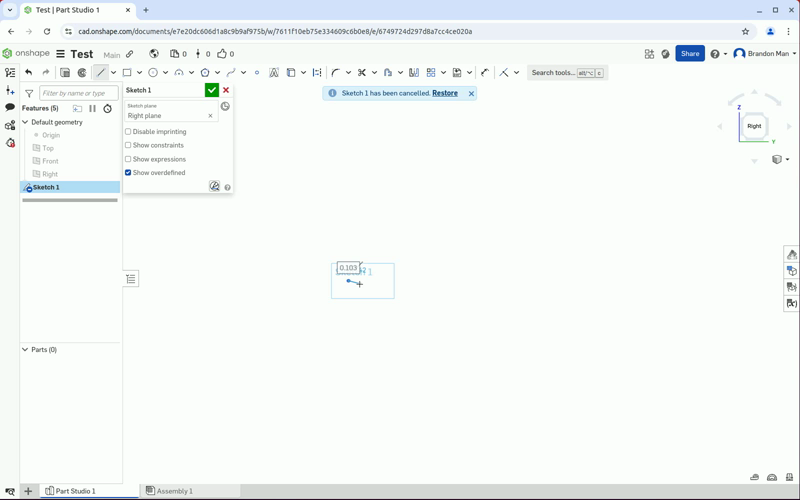
click(359, 283)
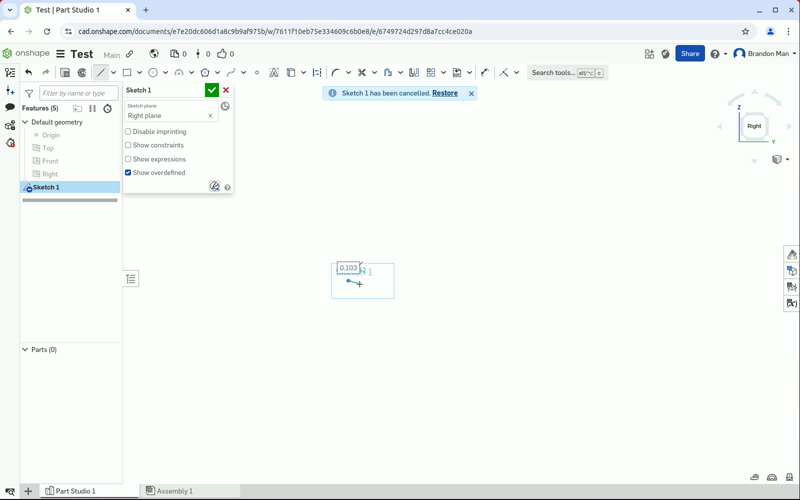
key_up(shift)
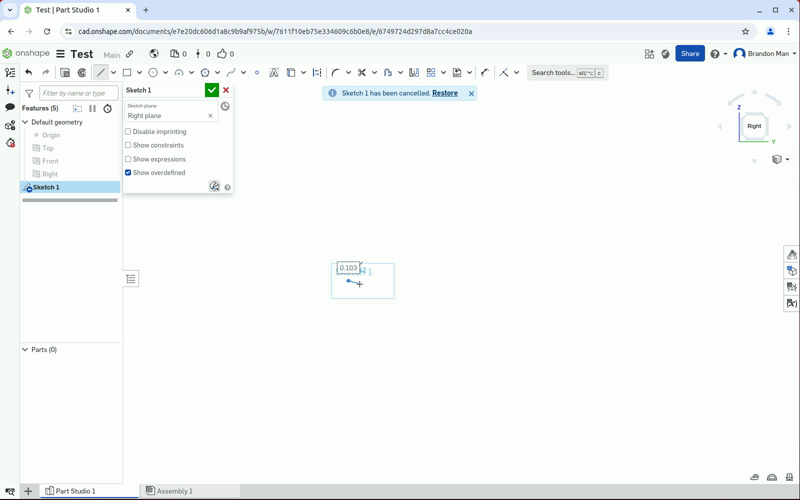
key_down(shift)
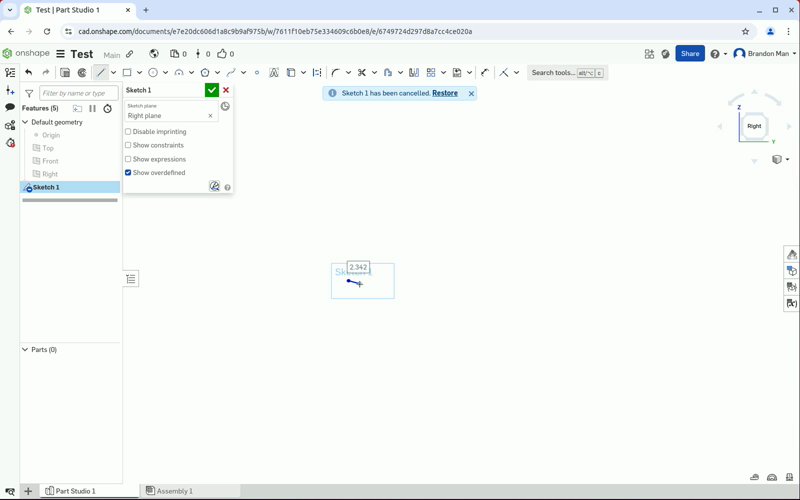
mouse_move(389, 283)
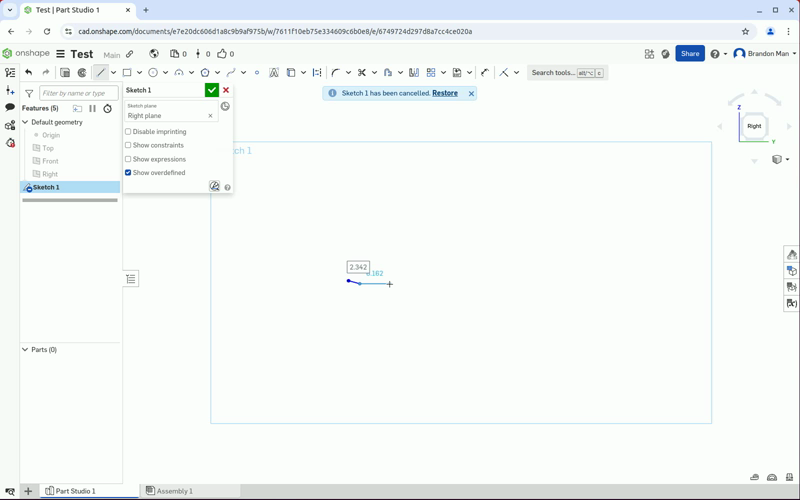
mouse_move(359, 275)
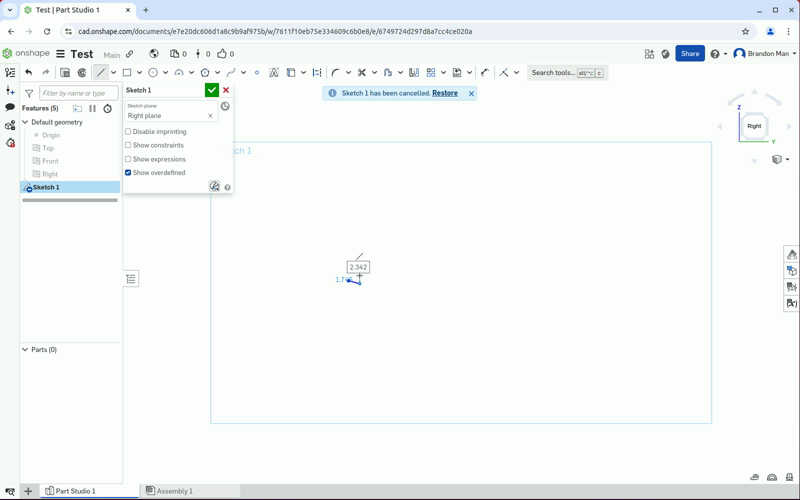
click(359, 275)
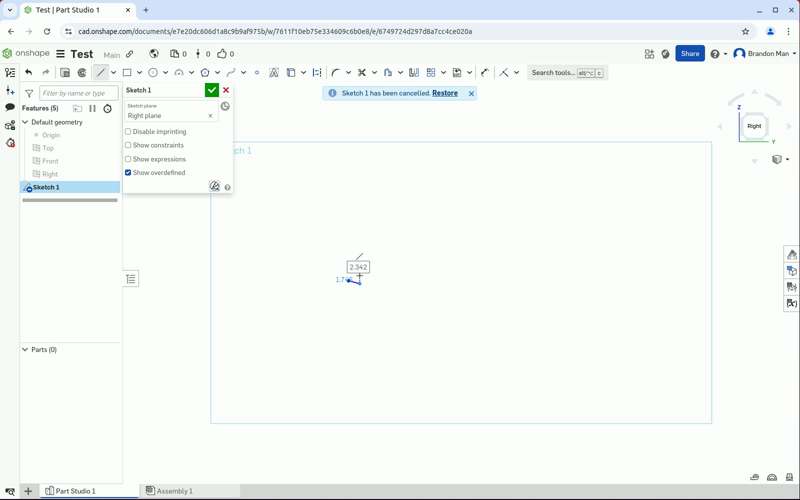
key_up(shift)
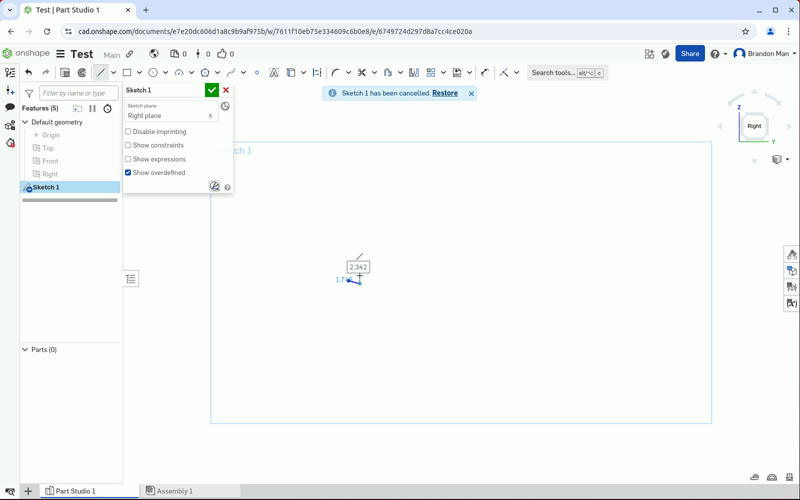
key(esc)
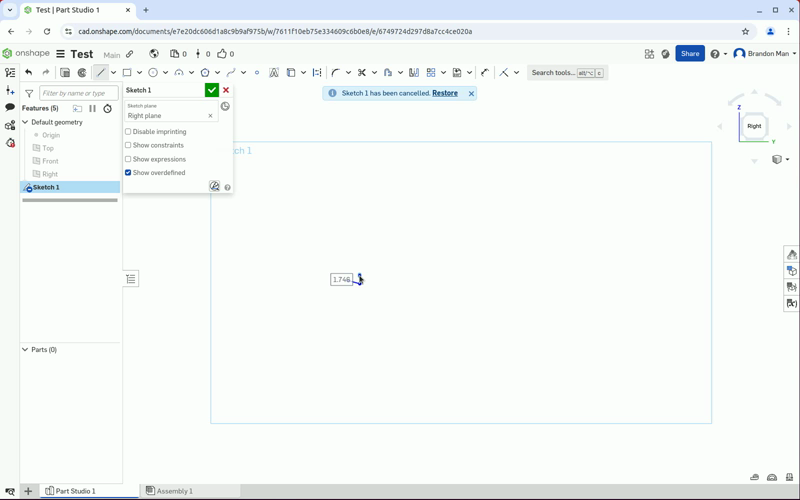
key(a)
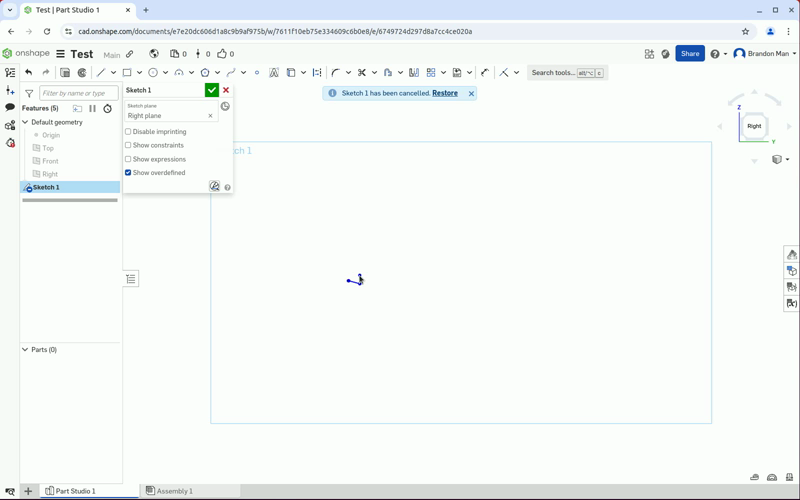
mouse_move(359, 275)
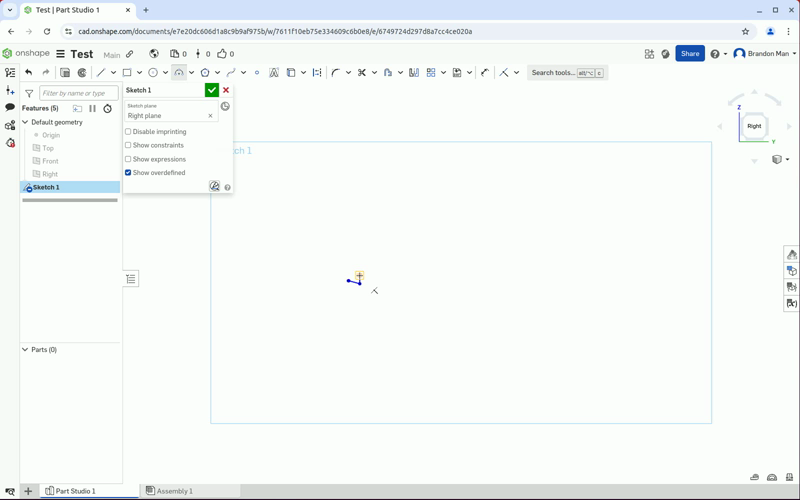
click(359, 275)
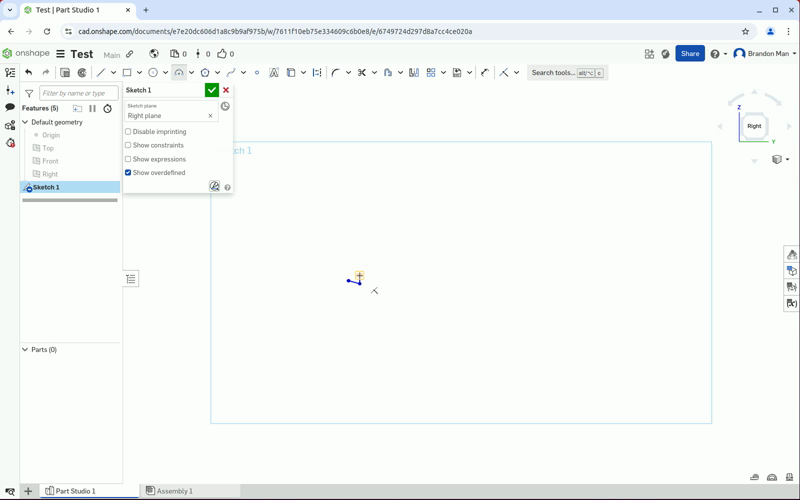
mouse_move(348, 280)
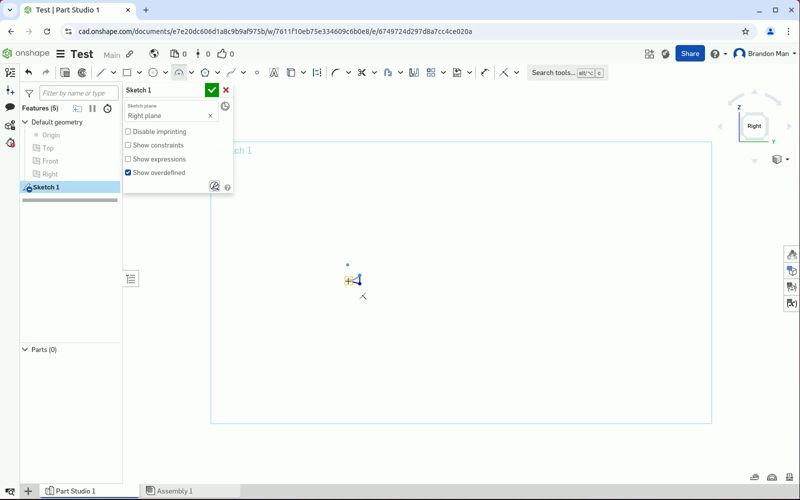
scroll(6)
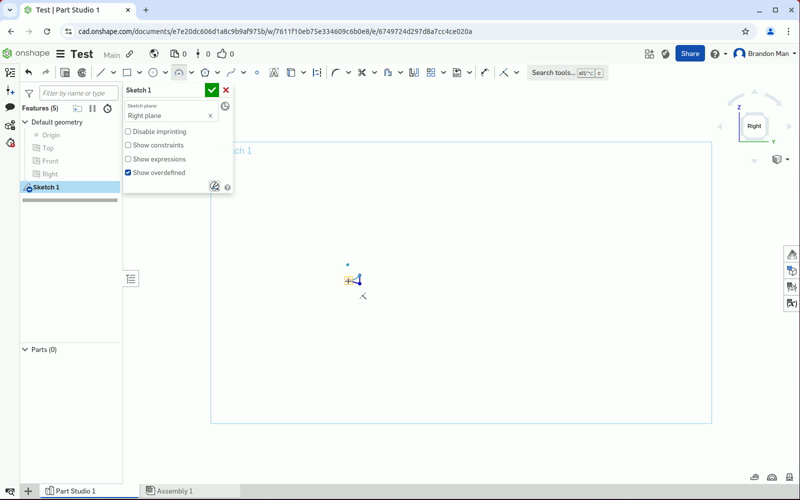
scroll(6)
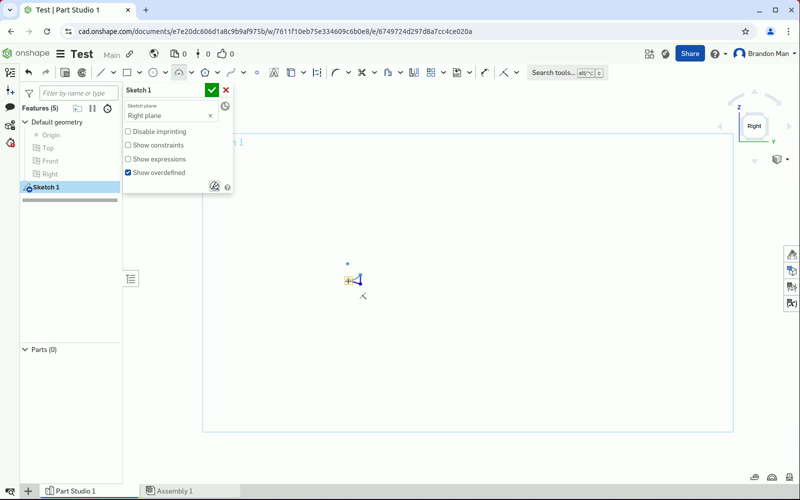
scroll(6)
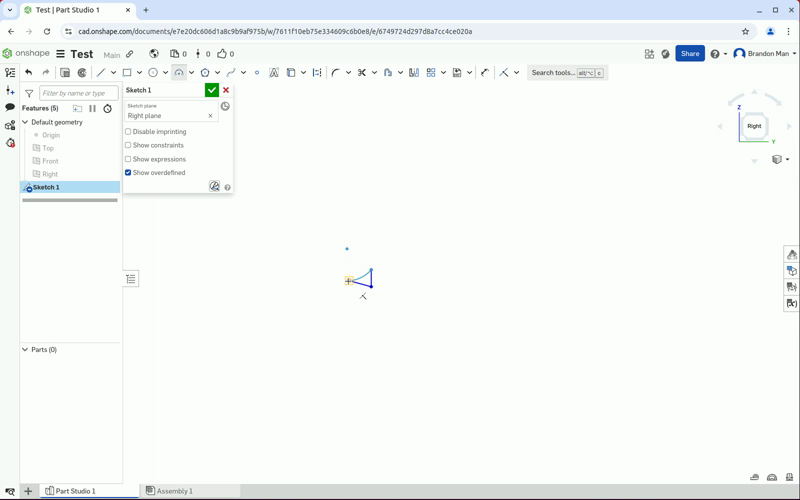
scroll(6)
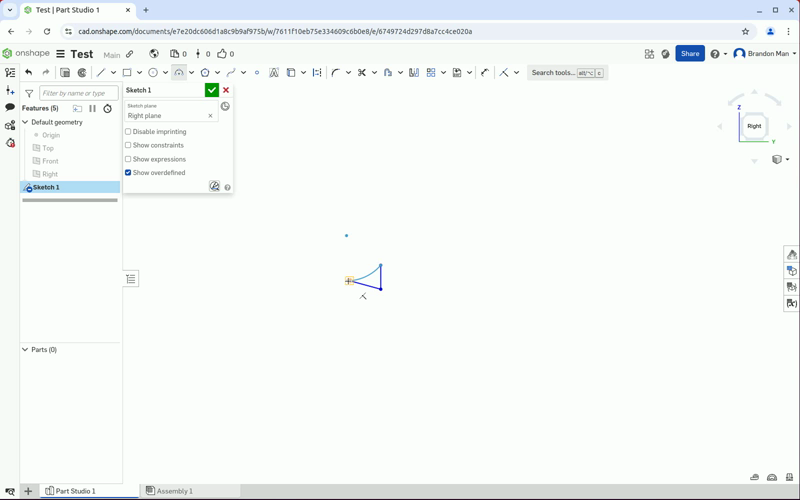
scroll(6)
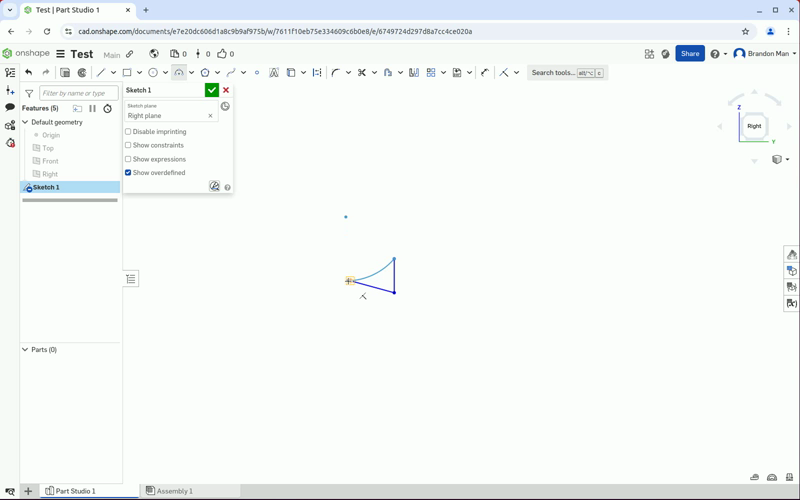
scroll(6)
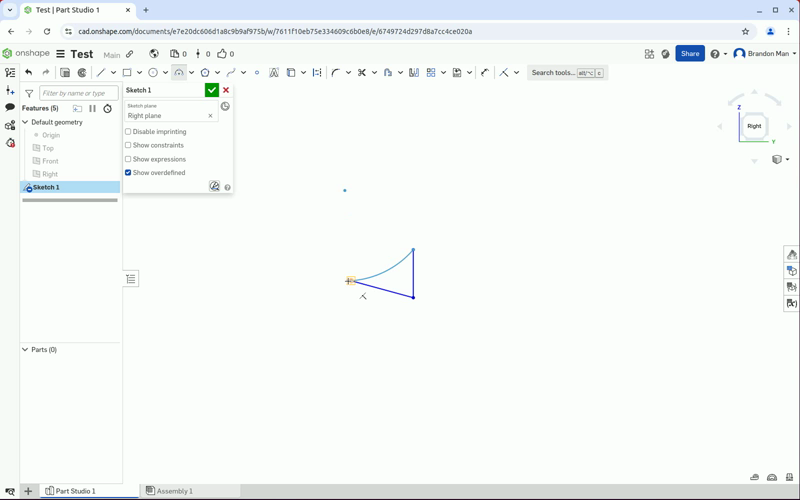
scroll(6)
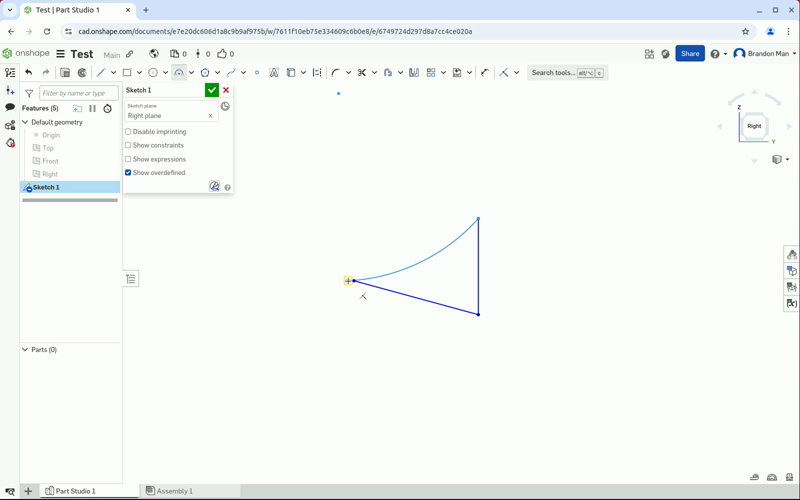
click(348, 280)
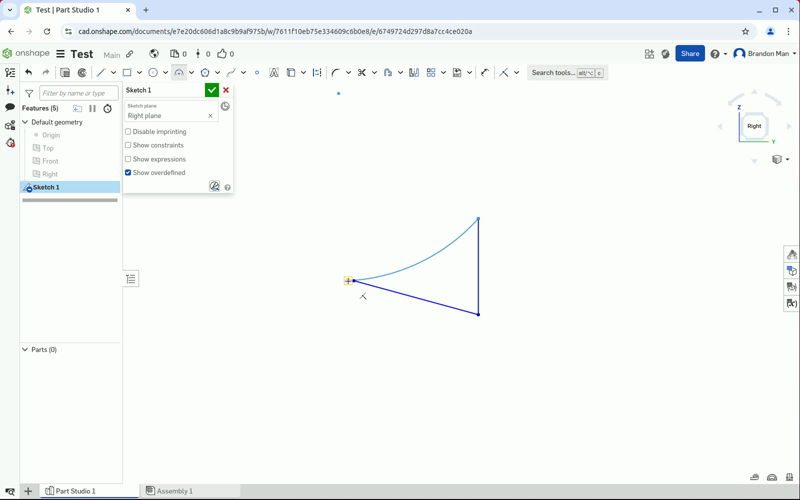
scroll(-6)
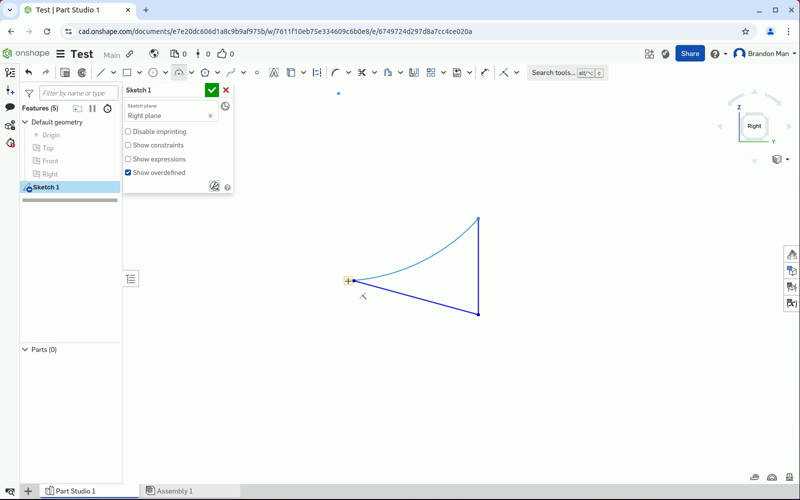
scroll(-6)
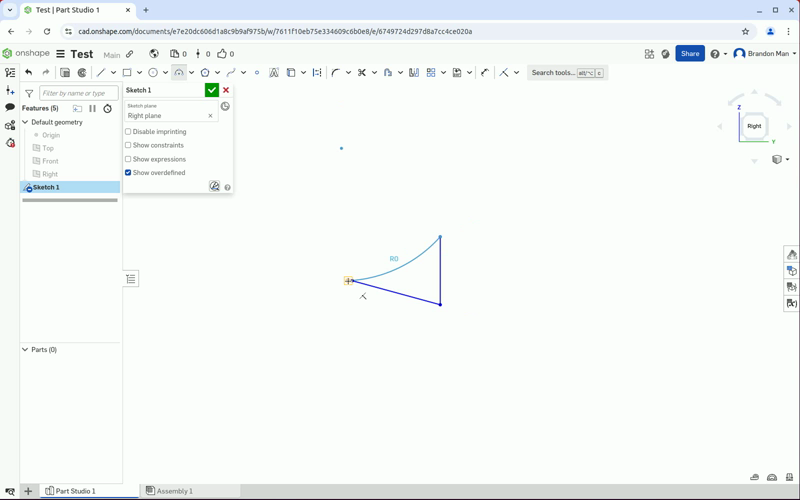
scroll(-6)
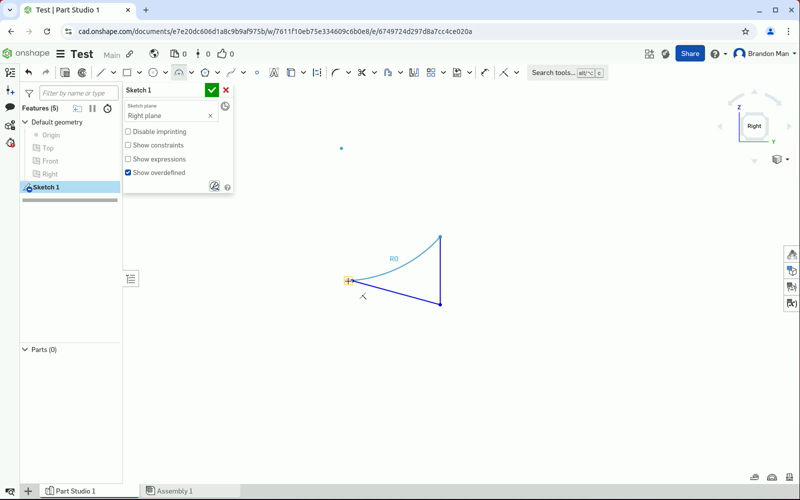
scroll(-6)
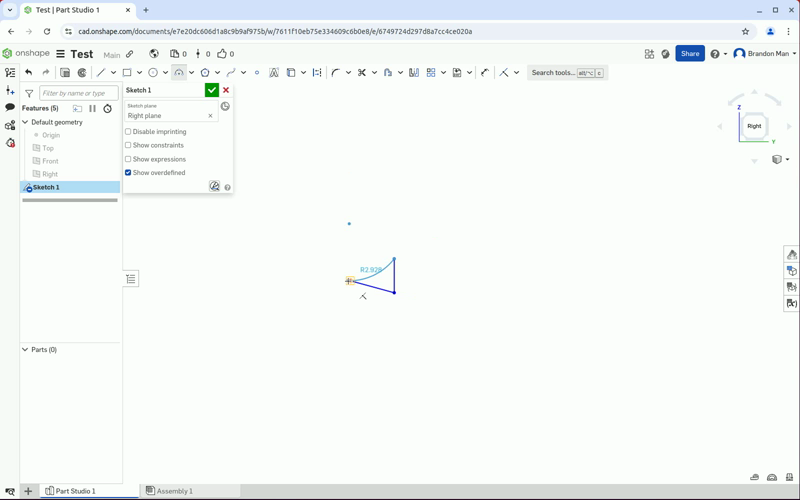
scroll(-6)
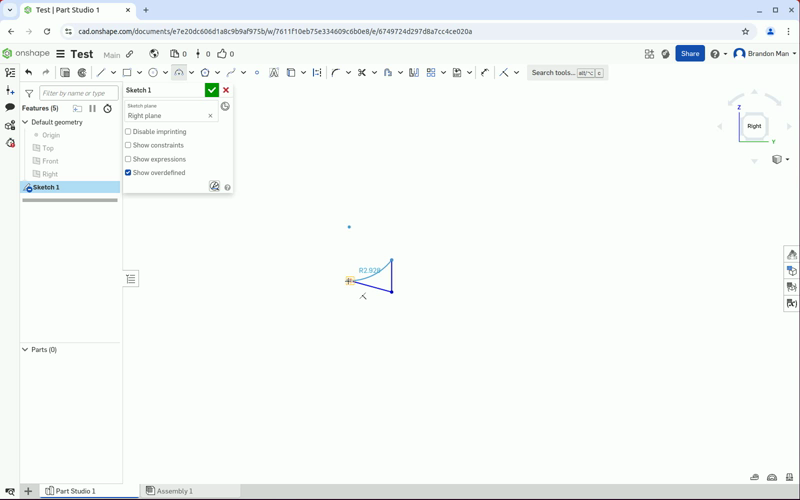
scroll(-6)
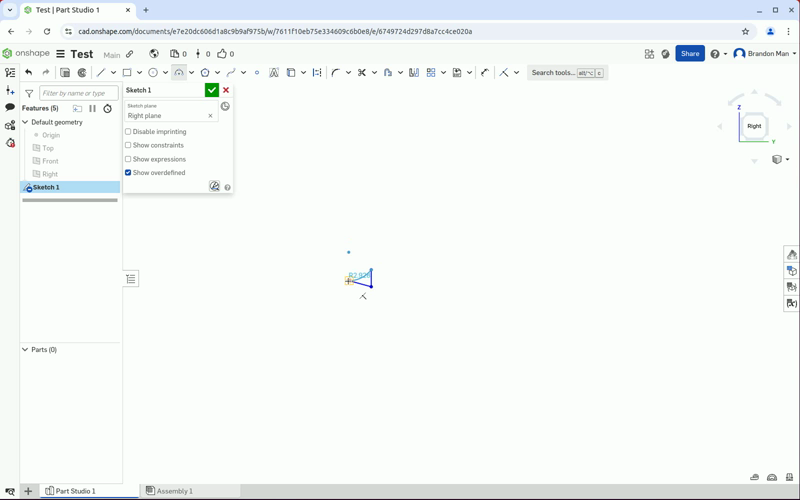
scroll(-6)
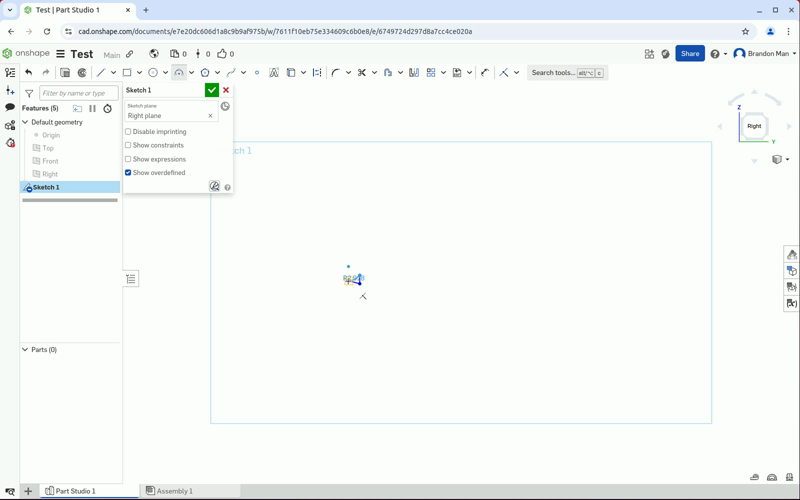
key_down(shift)
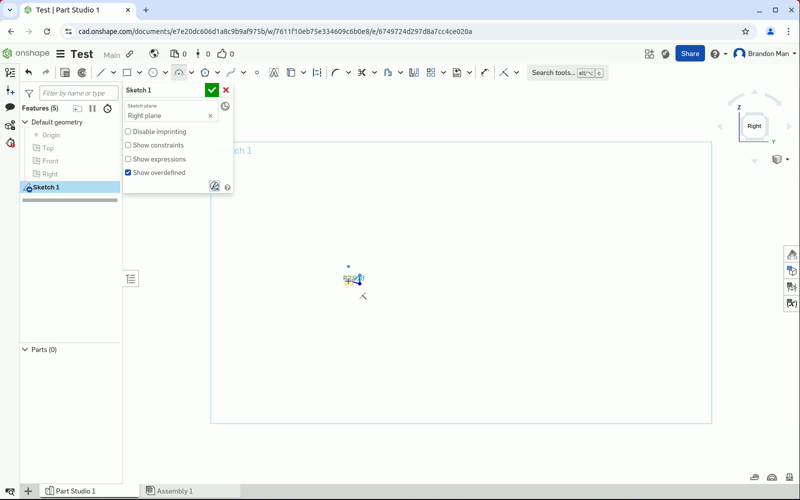
mouse_move(353, 276)
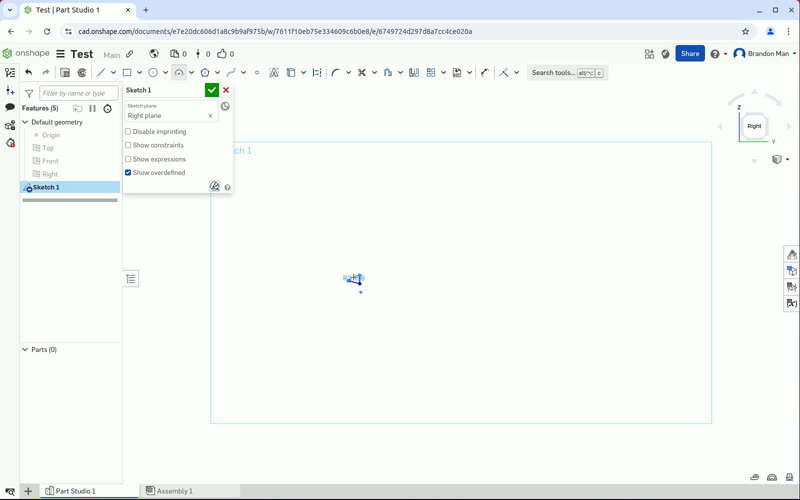
click(353, 276)
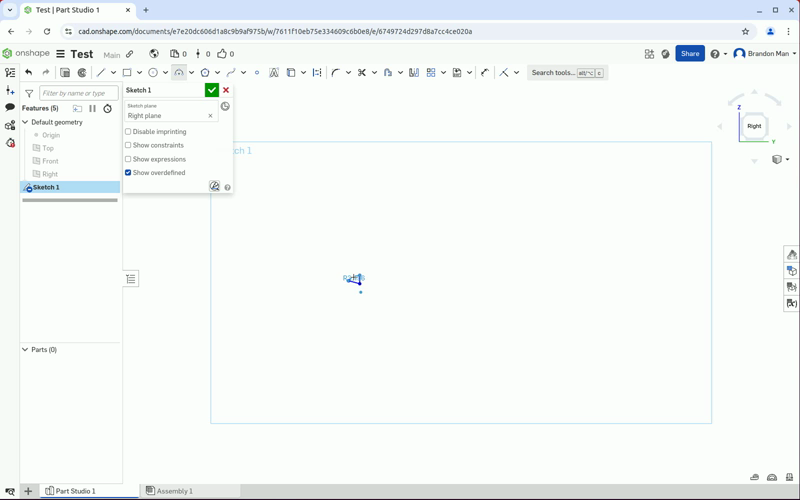
key_up(shift)
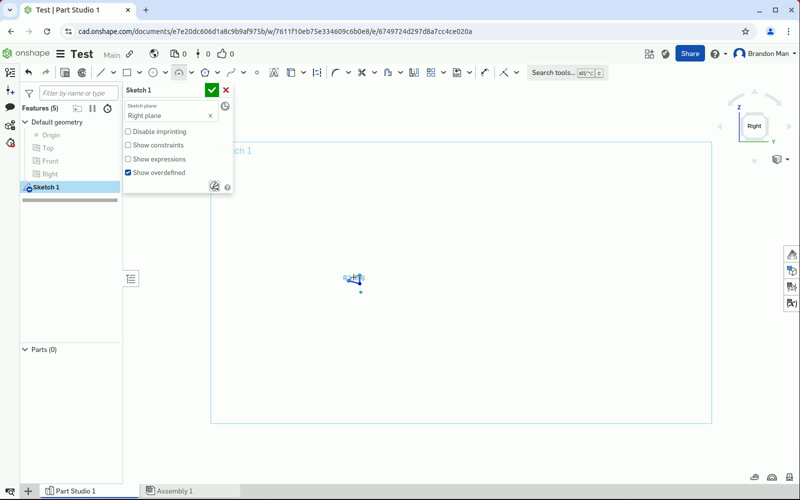
key(esc)
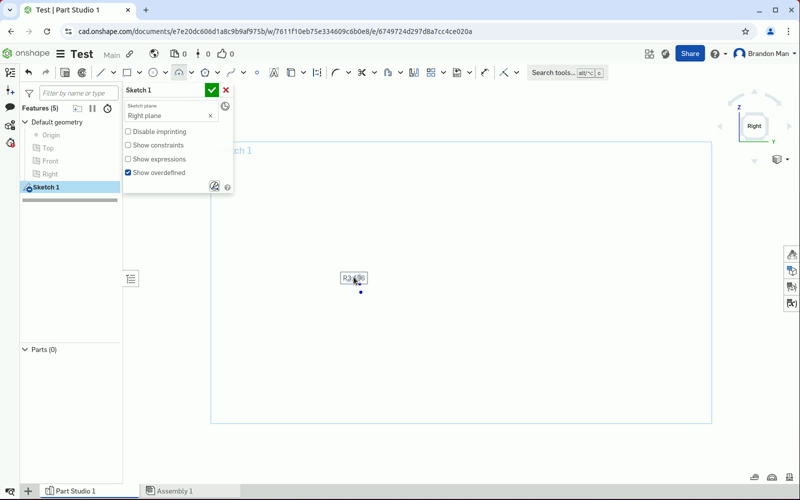
mouse_move(357, 282)
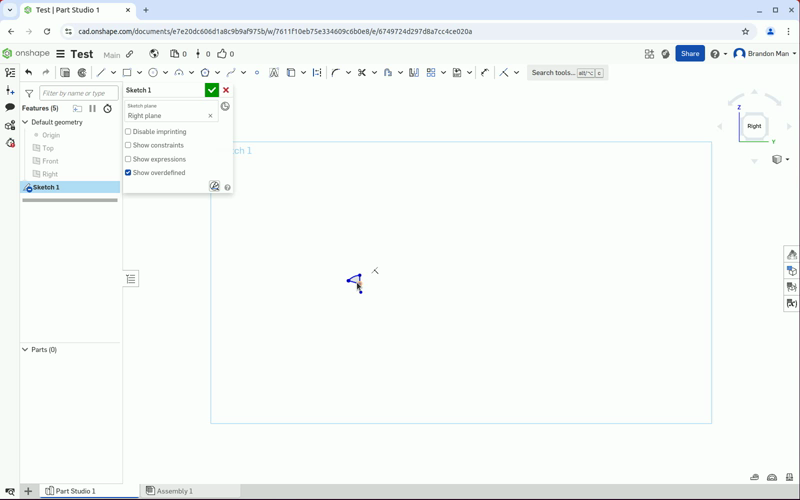
scroll(6)
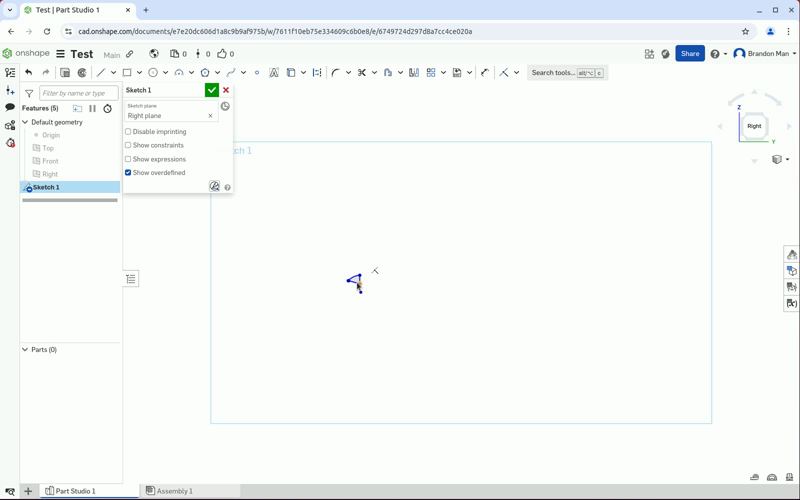
scroll(6)
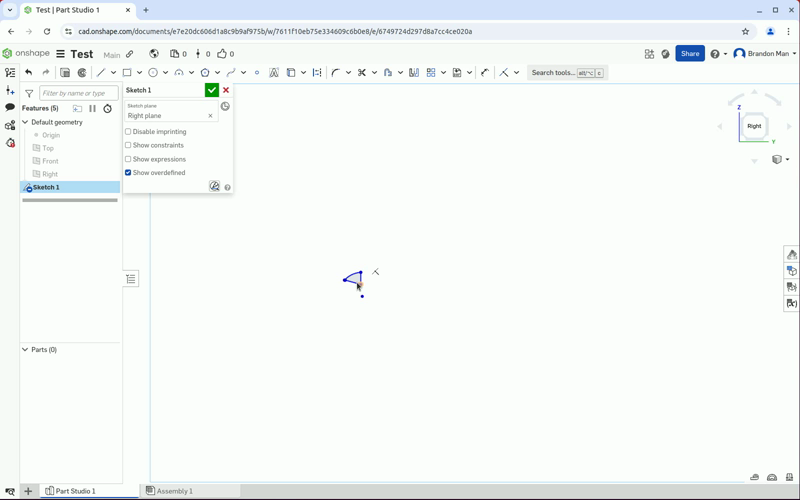
scroll(6)
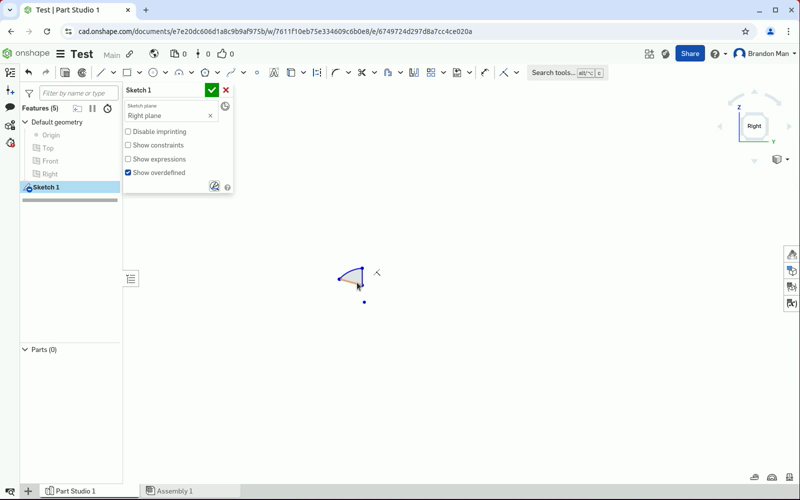
scroll(6)
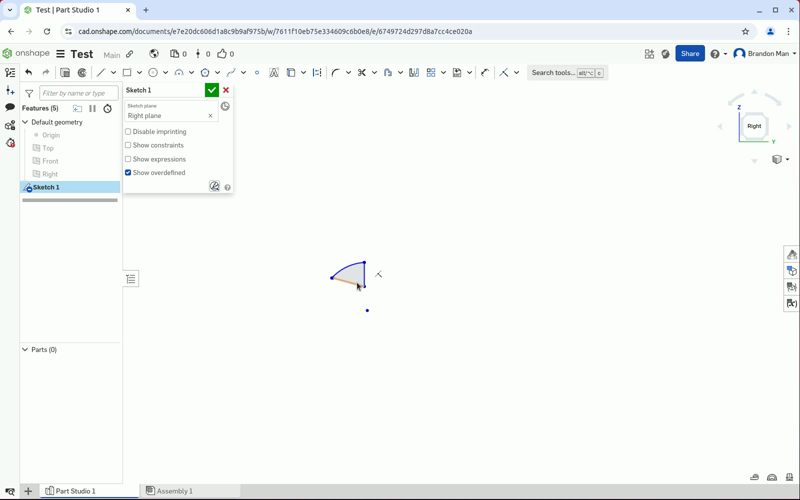
scroll(6)
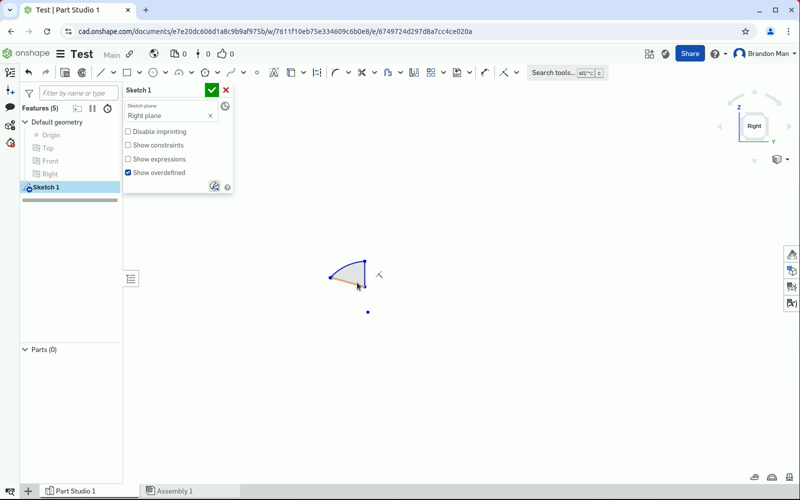
scroll(6)
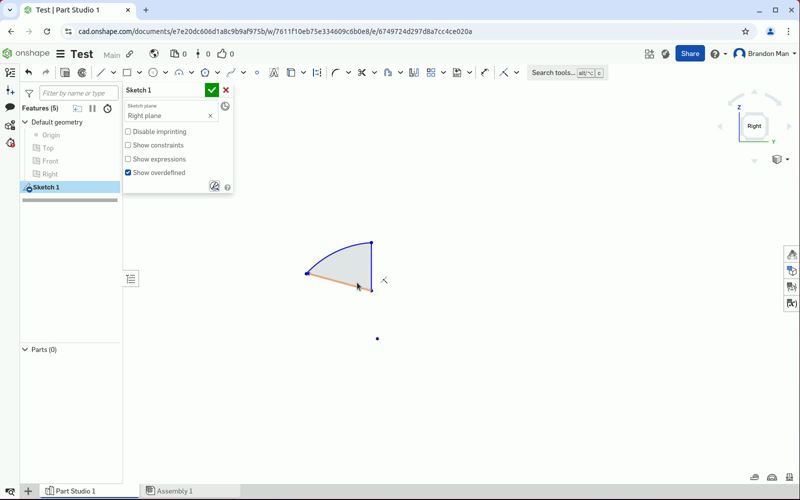
scroll(6)
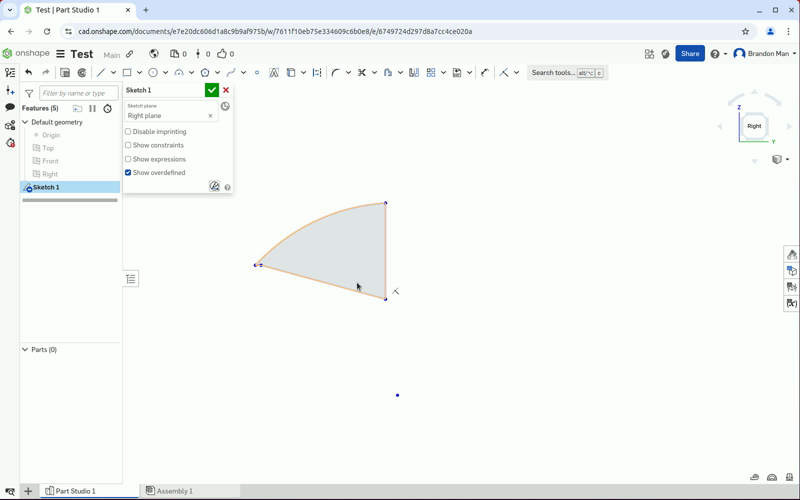
click(357, 282)
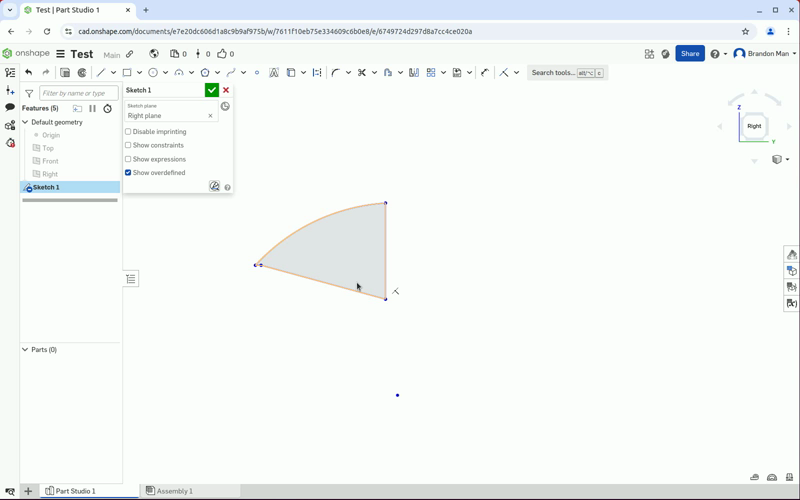
scroll(-6)
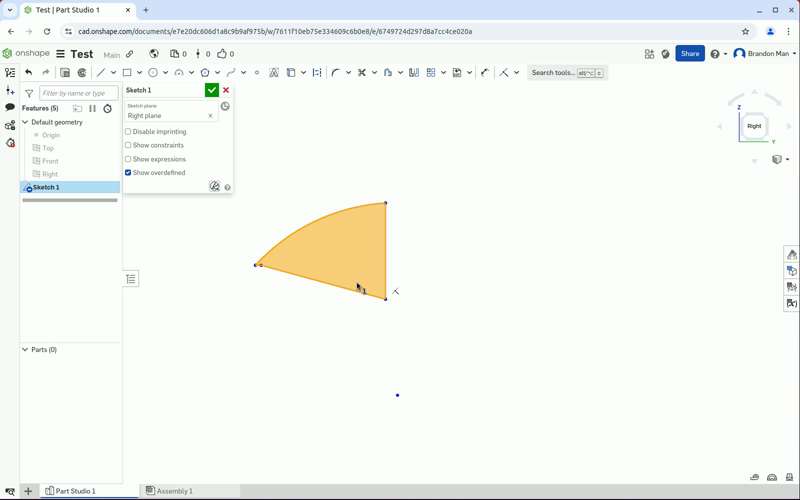
scroll(-6)
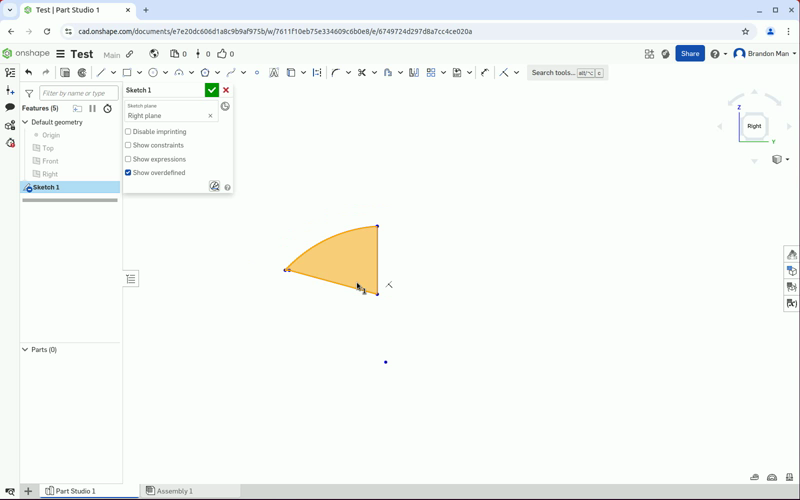
scroll(-6)
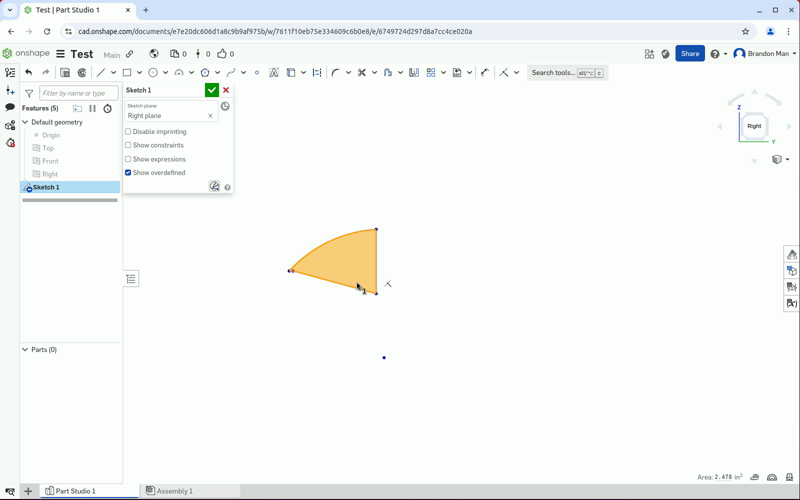
scroll(-6)
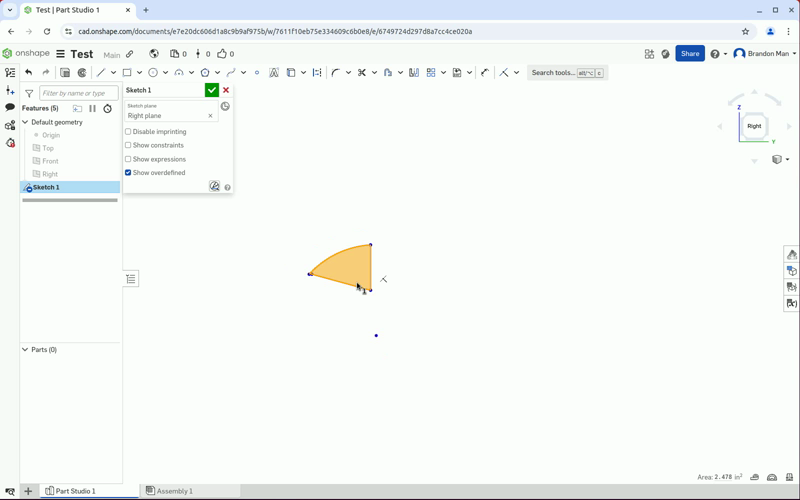
scroll(-6)
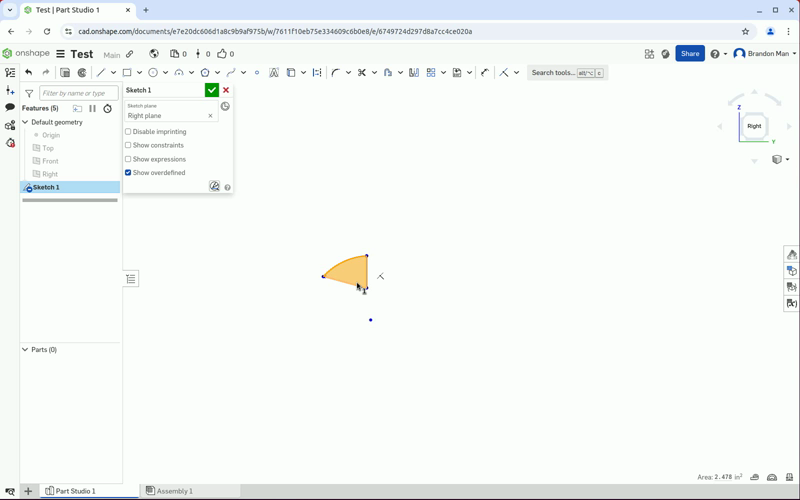
scroll(-6)
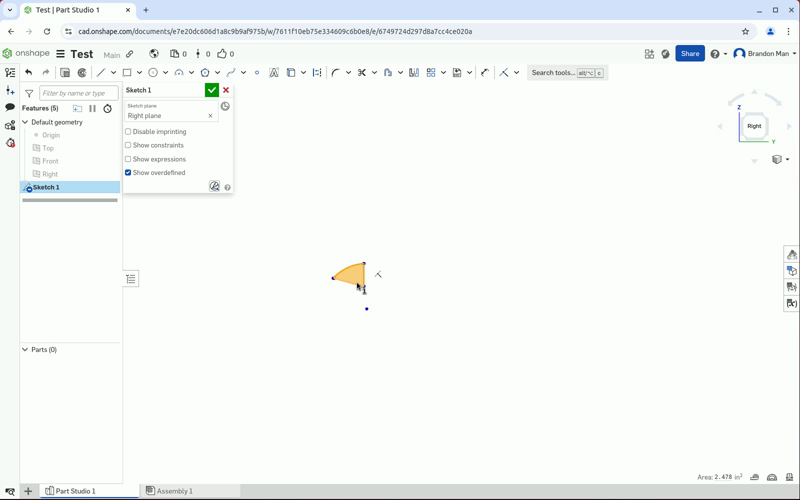
scroll(-6)
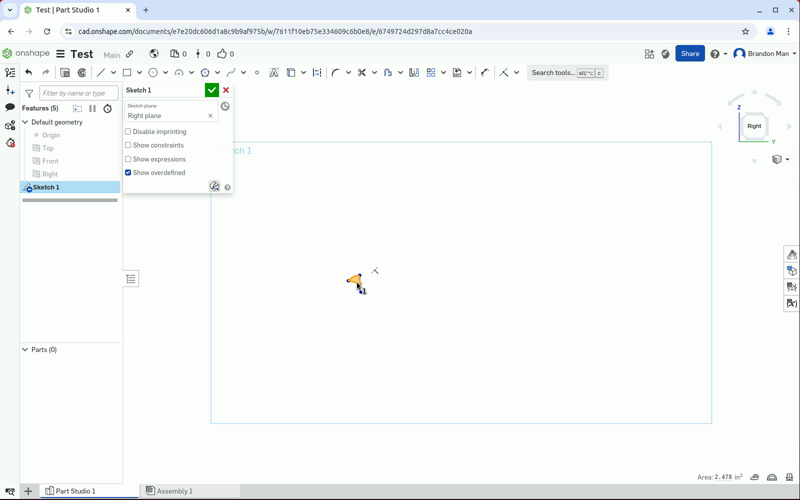
mouse_move(73, 352)
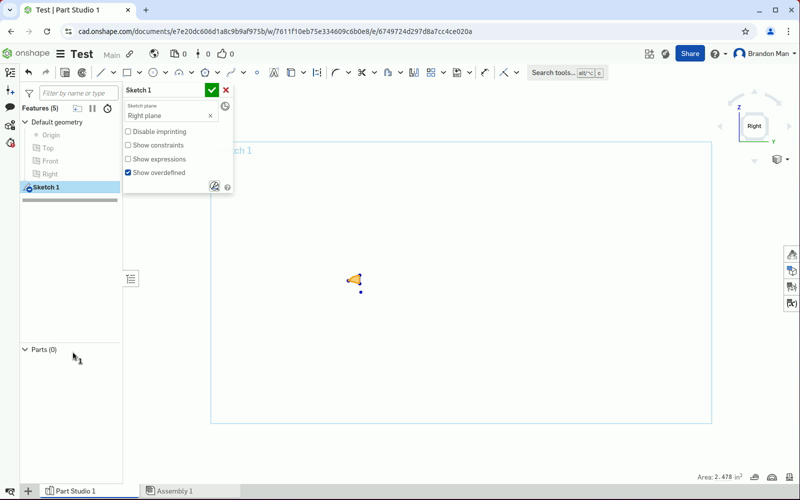
key(shift+y)
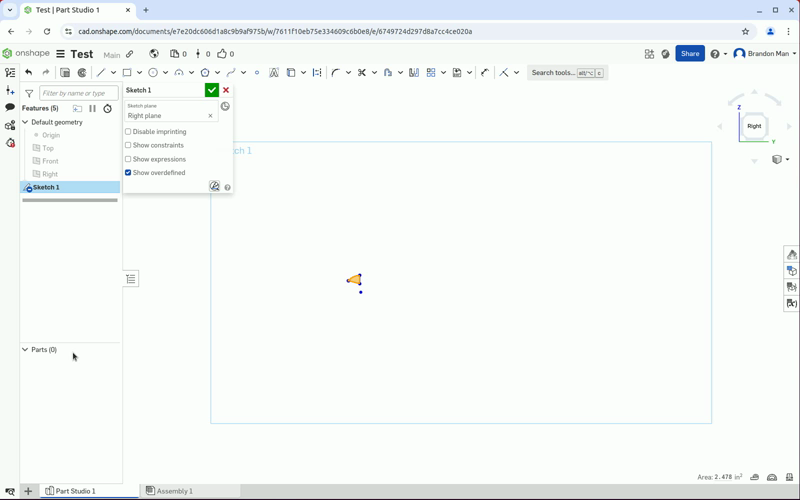
key(shift+e)
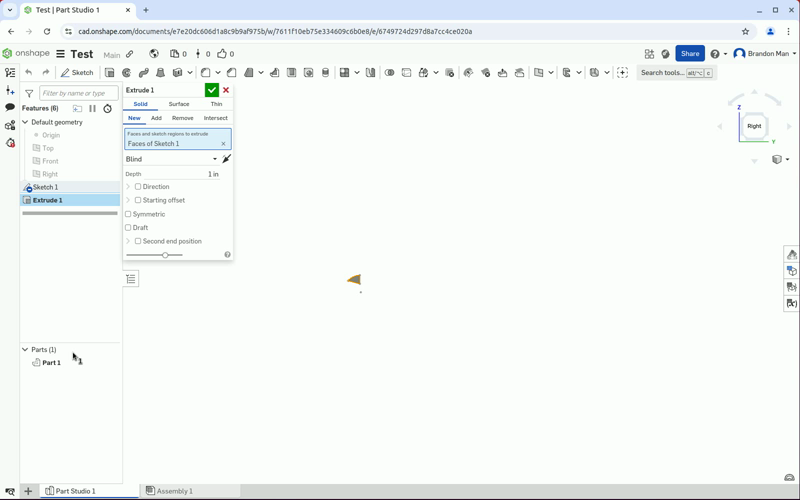
mouse_move(143, 106)
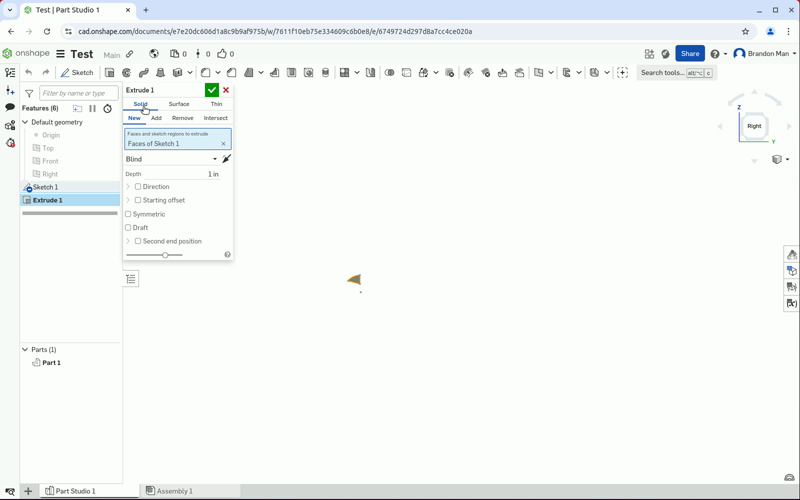
click(143, 106)
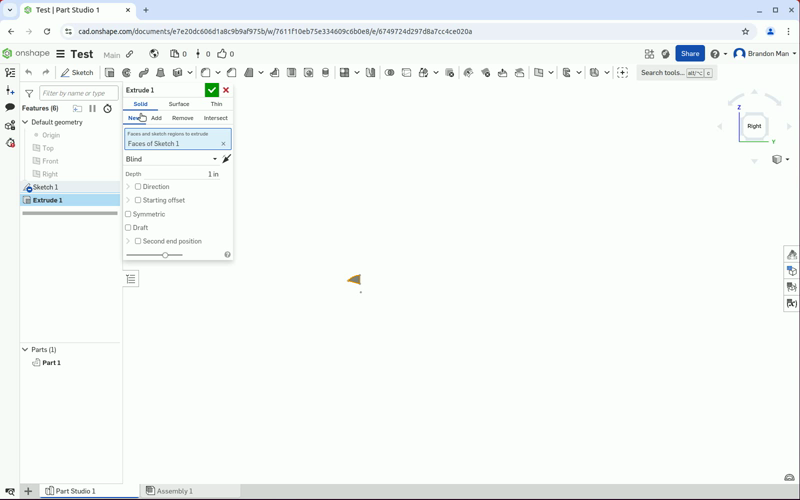
mouse_move(137, 120)
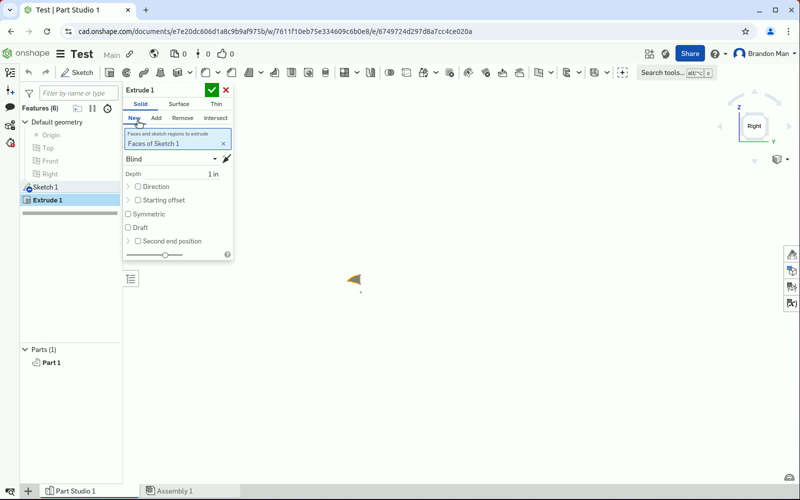
click(137, 120)
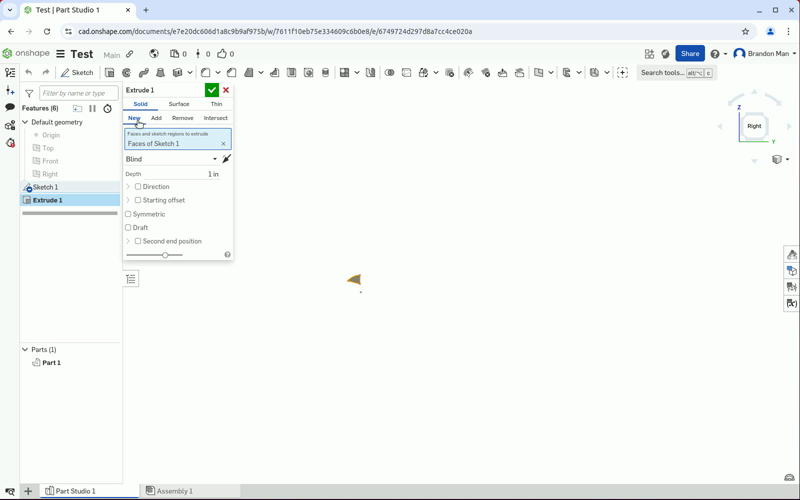
key(tab, 4)
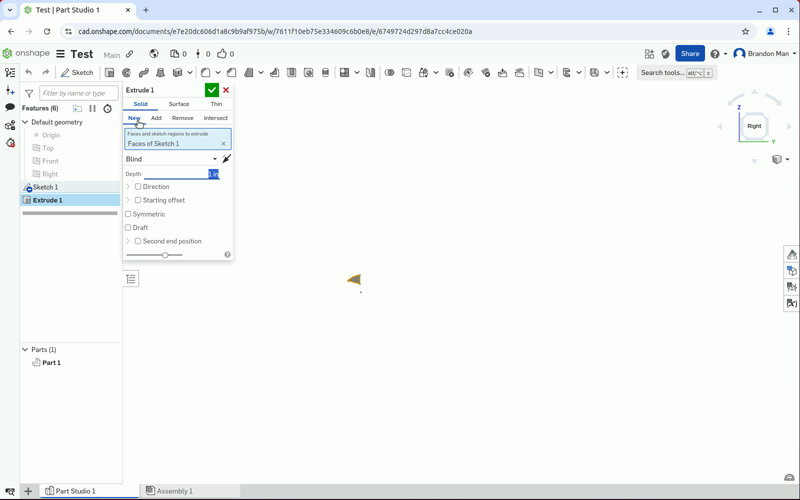
text(4.333)
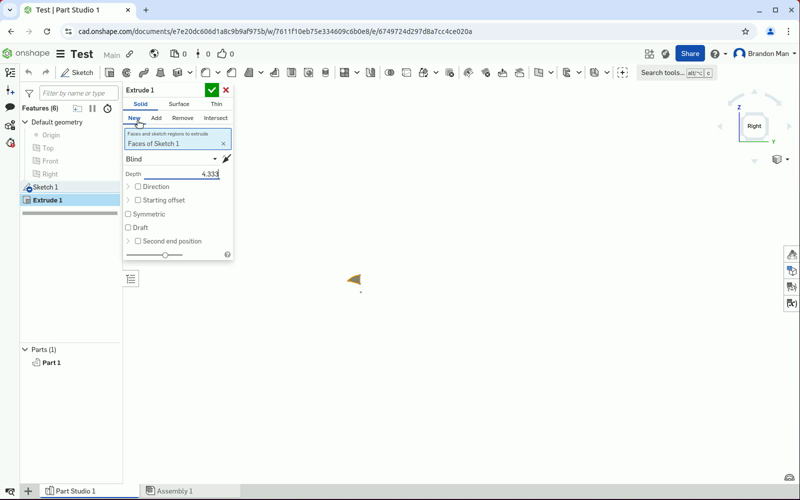
key(enter)
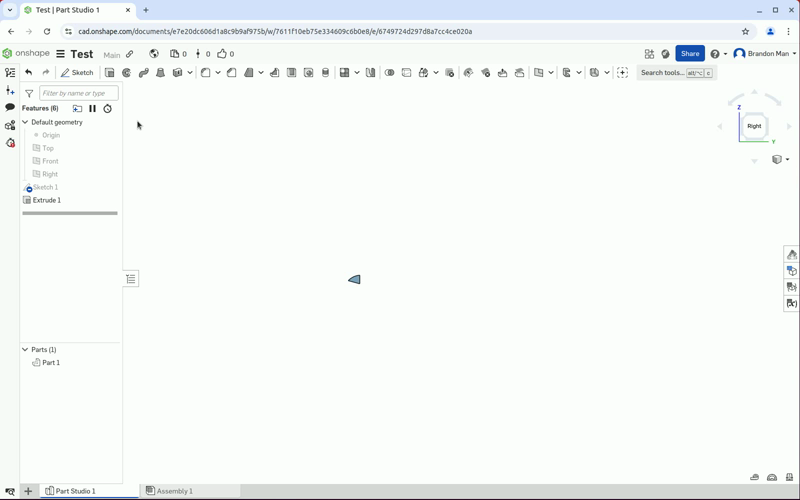
key(shift+h)
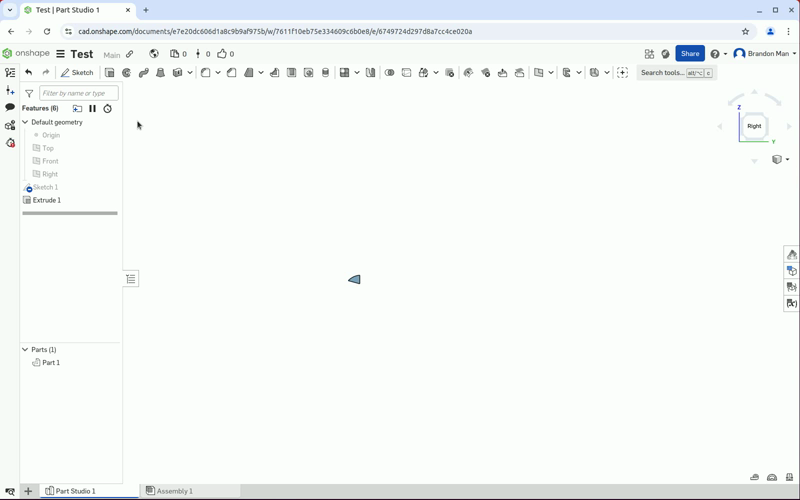
key(shift+h)
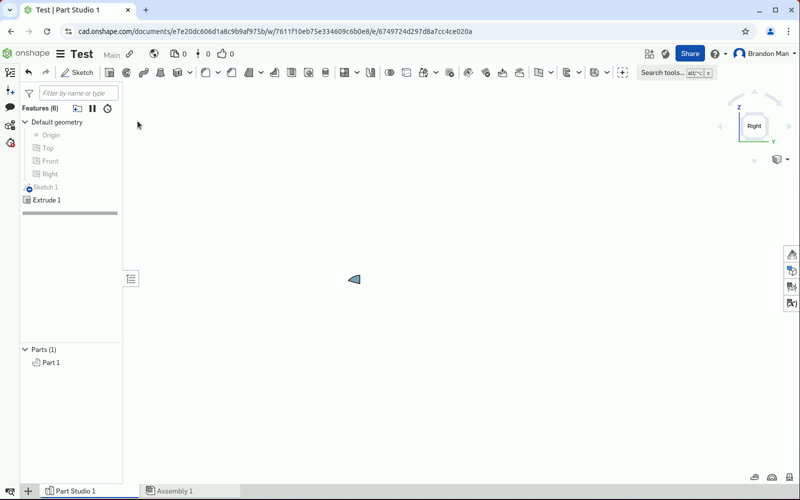
mouse_move(73, 189)
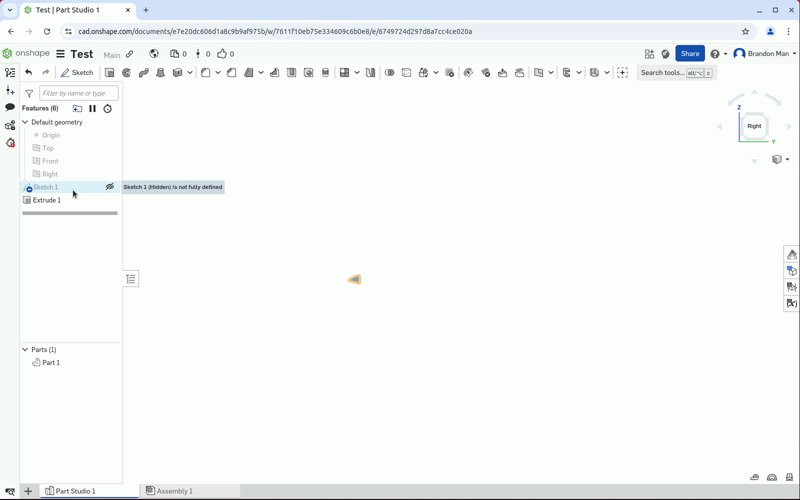
click(73, 189)
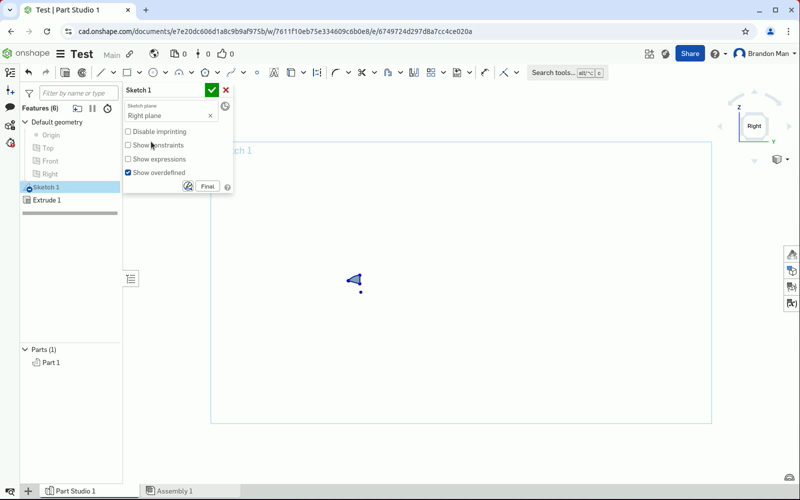
mouse_move(229, 92)
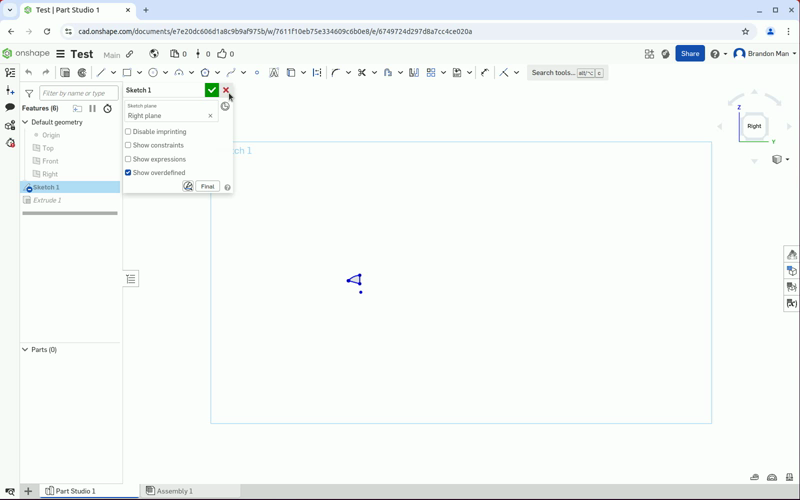
click(229, 92)
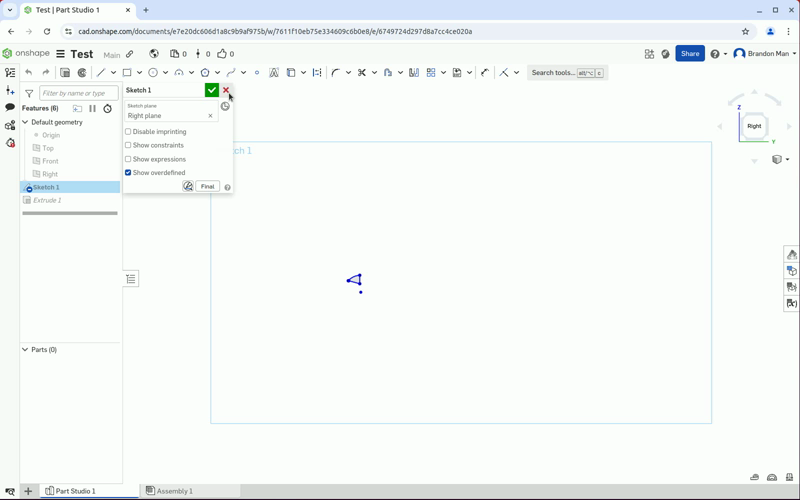
key(shift+s)
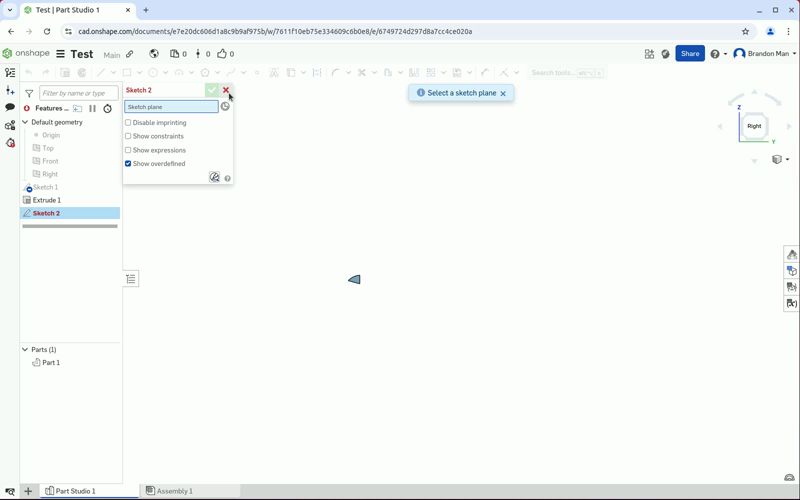
mouse_move(73, 176)
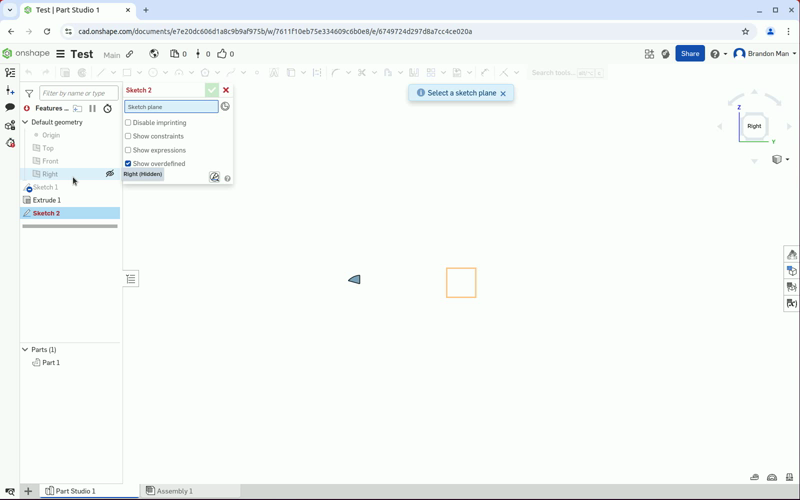
click(73, 176)
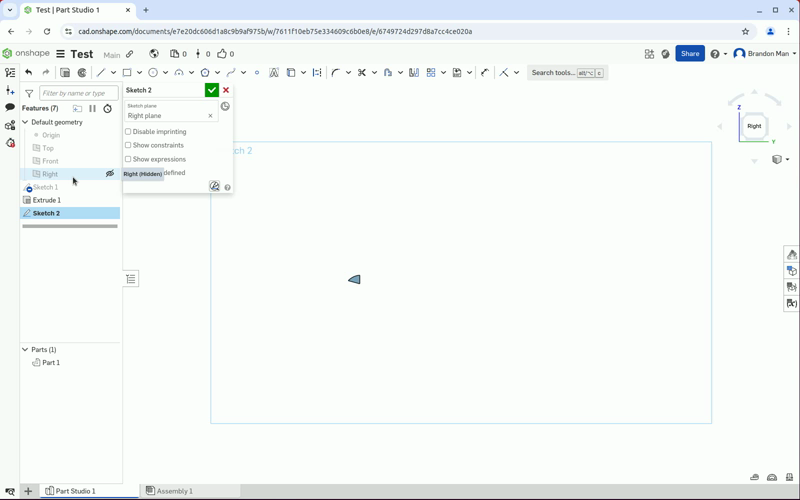
mouse_move(73, 352)
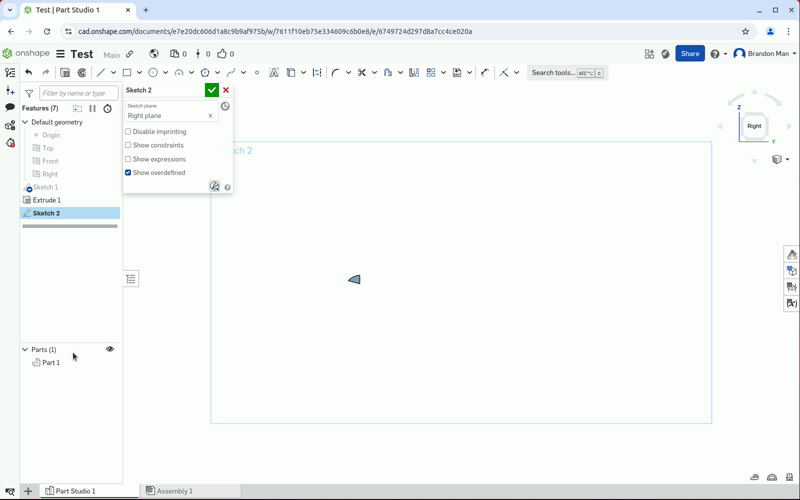
key(y)
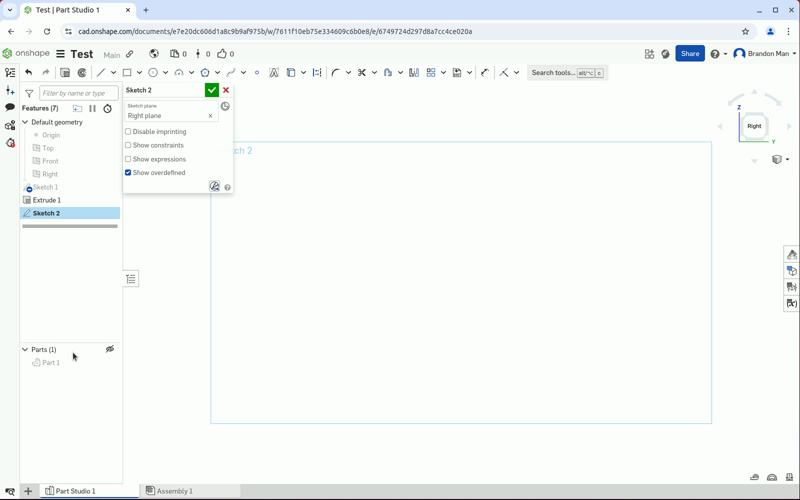
key(l)
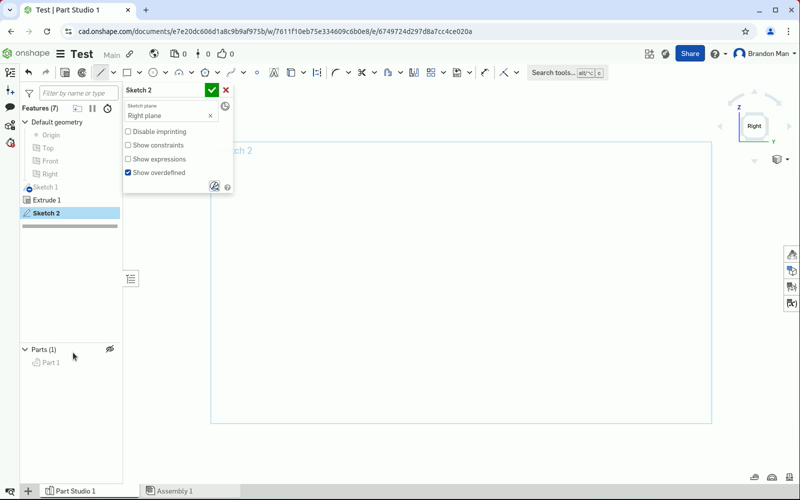
key_down(shift)
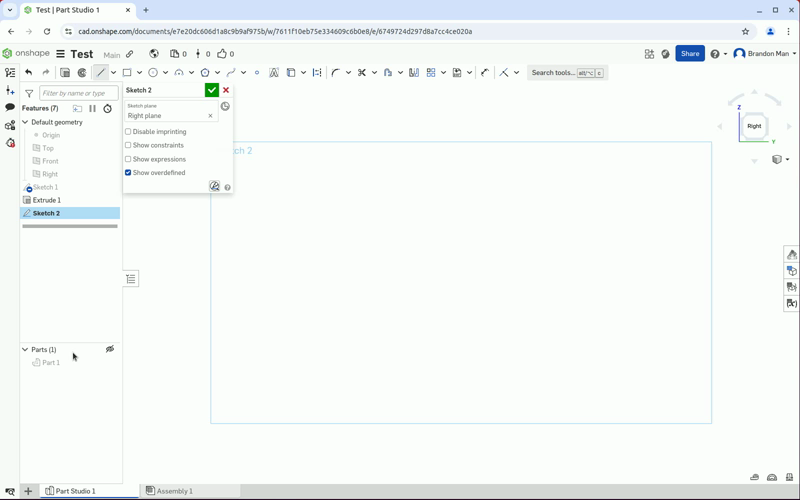
mouse_move(358, 282)
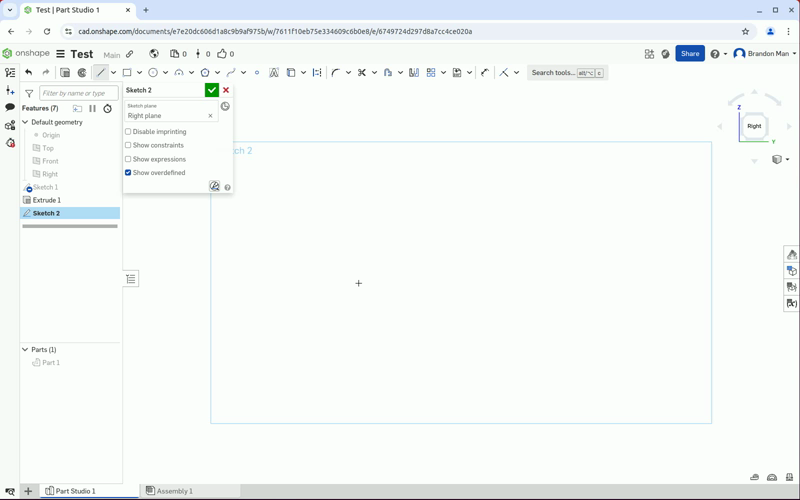
click(358, 282)
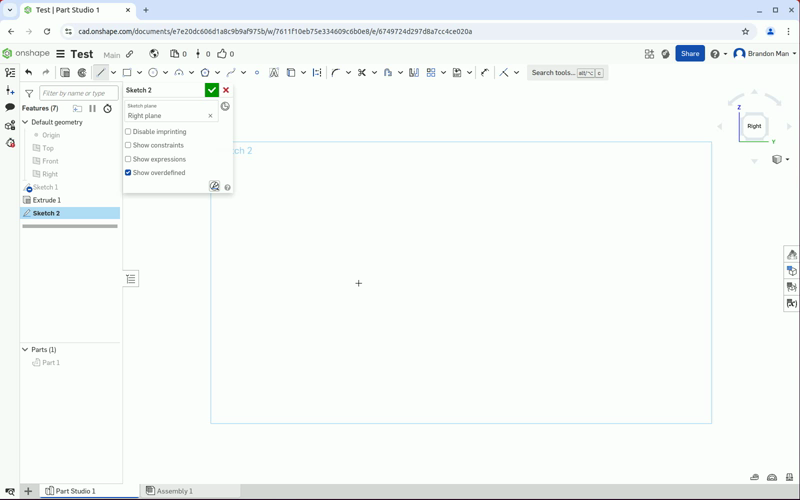
key_up(shift)
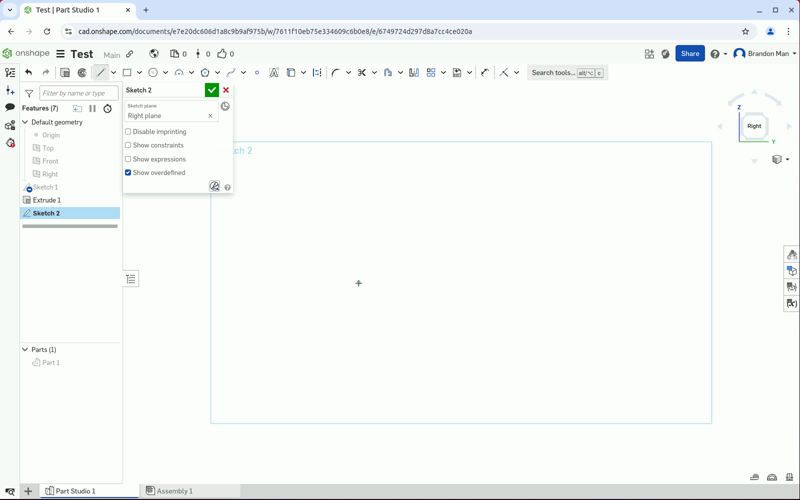
key_down(shift)
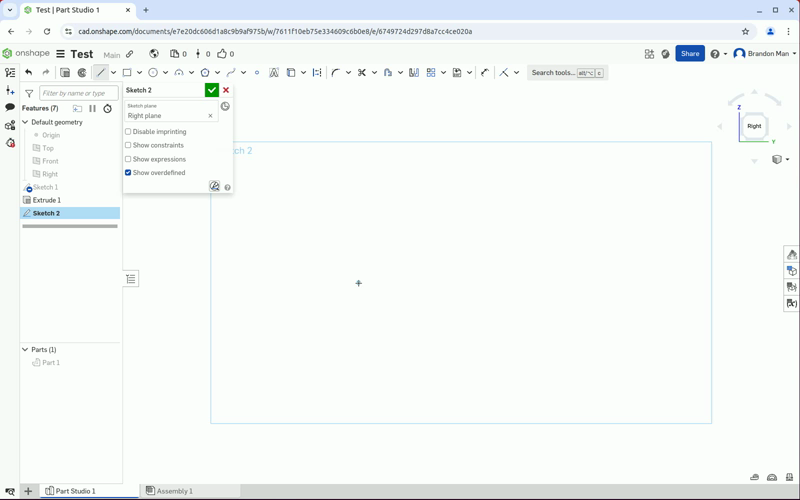
mouse_move(511, 282)
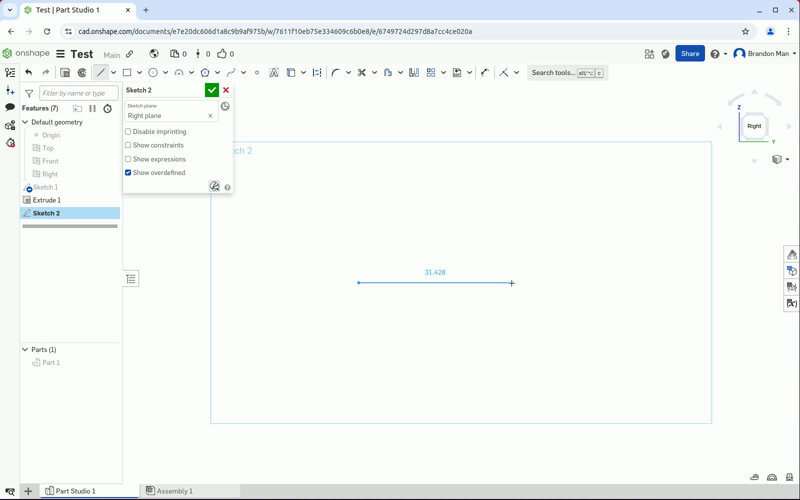
click(511, 282)
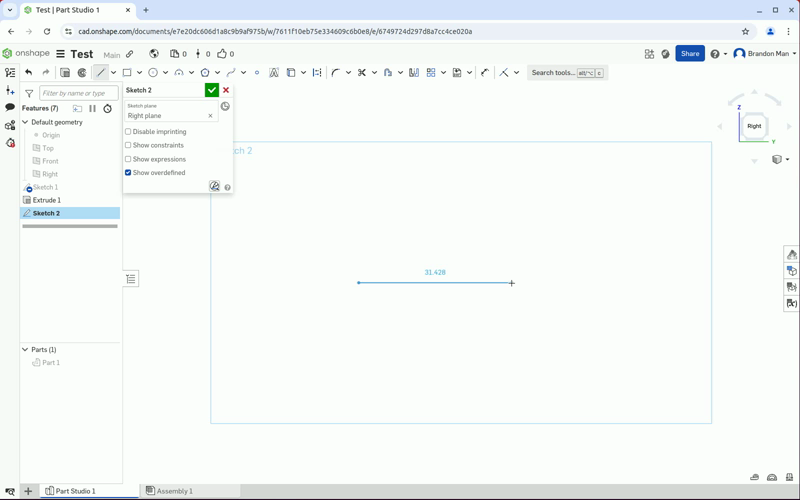
key_up(shift)
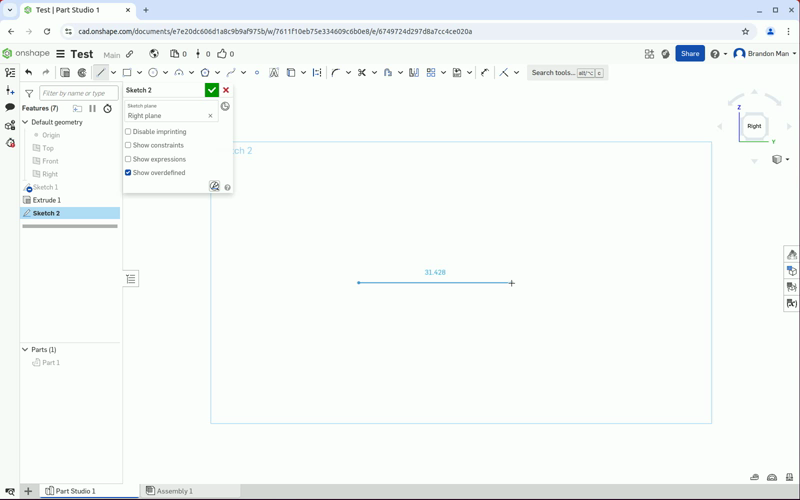
key_down(shift)
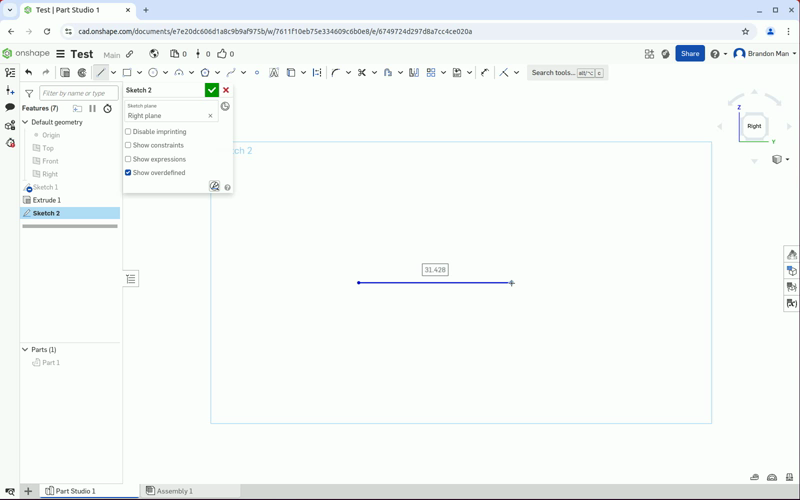
mouse_move(541, 282)
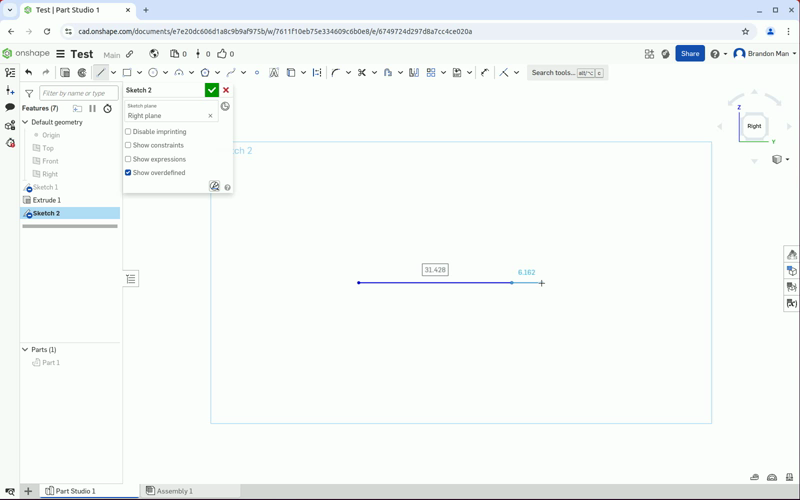
mouse_move(511, 274)
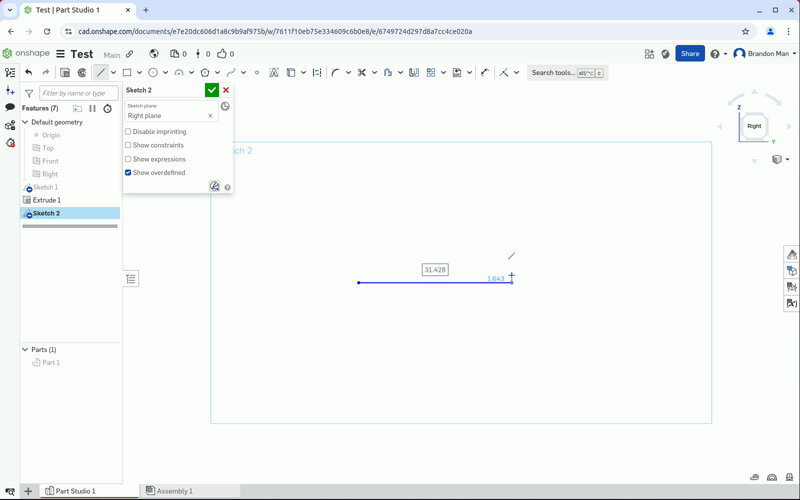
click(511, 274)
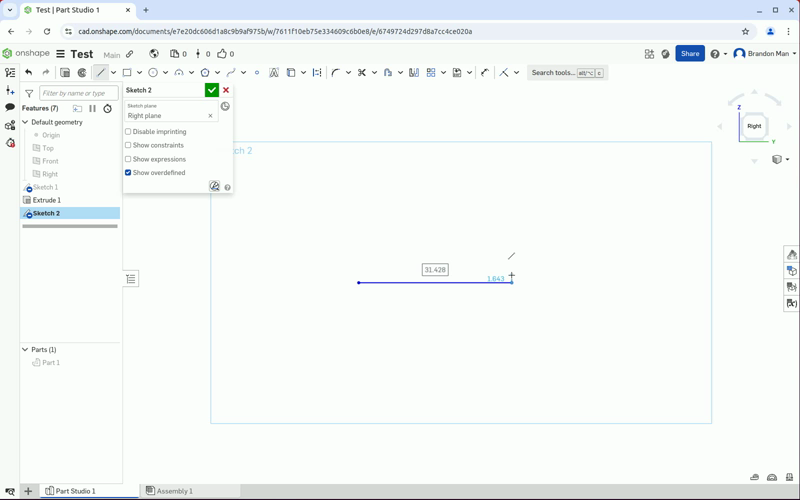
key_up(shift)
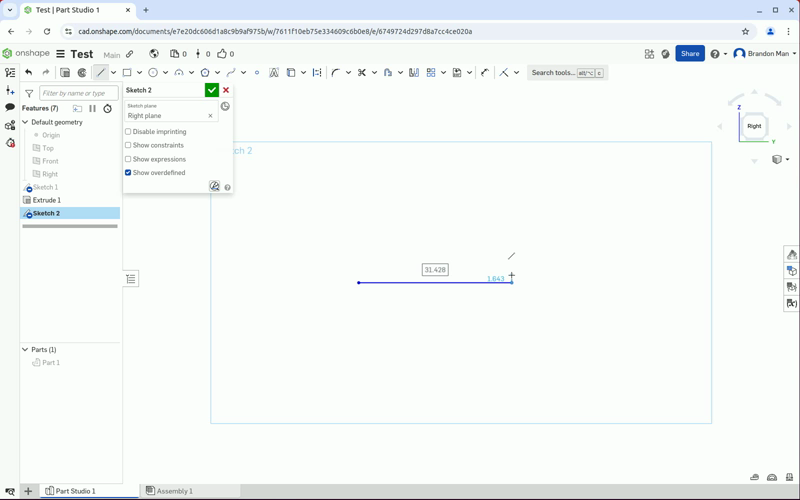
key_down(shift)
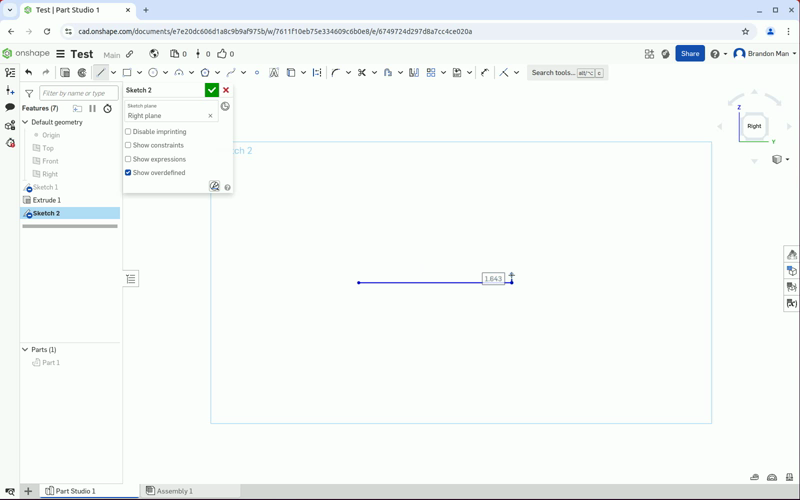
mouse_move(358, 274)
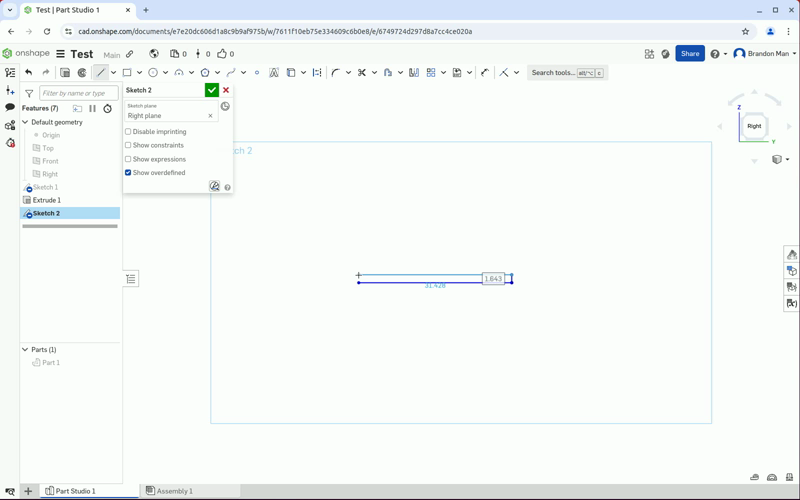
click(358, 274)
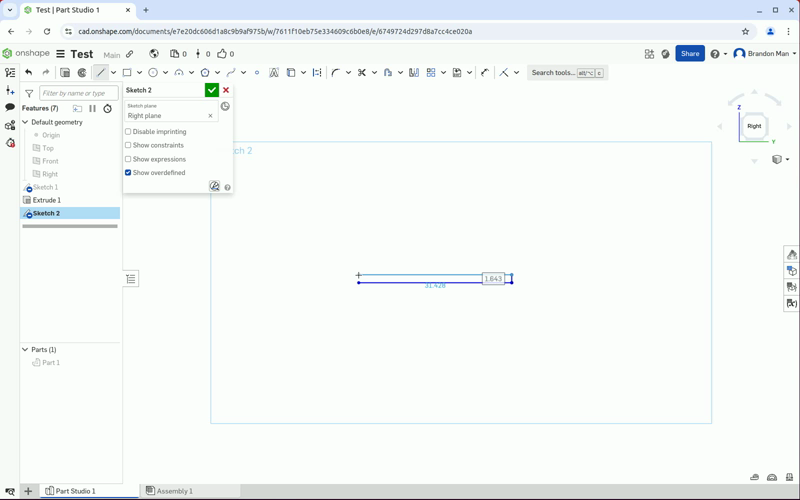
key_up(shift)
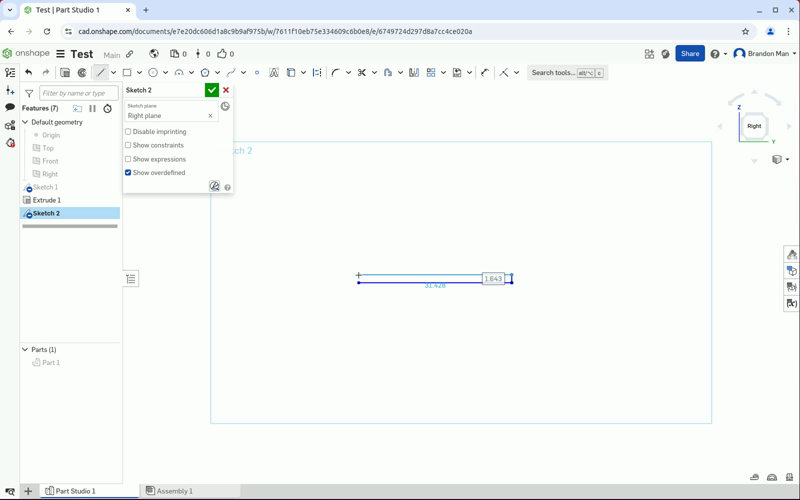
mouse_move(388, 274)
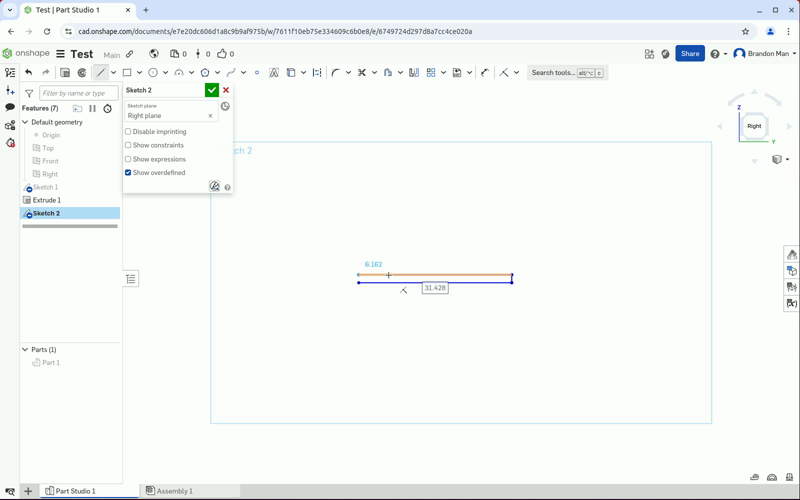
key_down(shift)
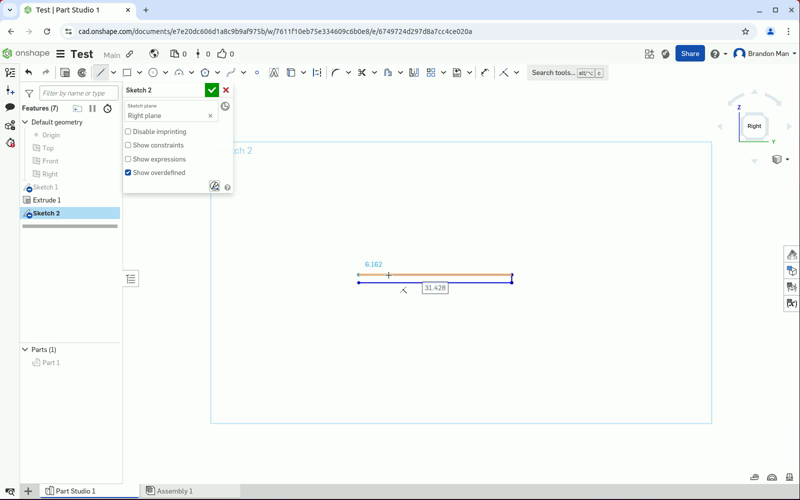
mouse_move(358, 282)
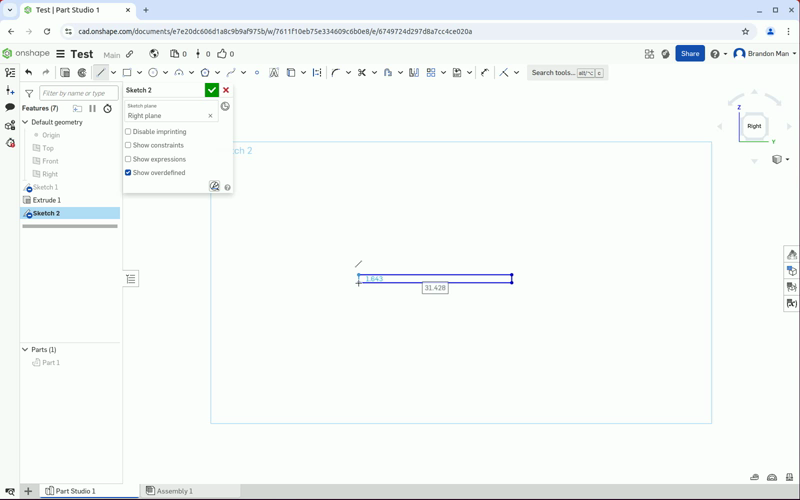
key_up(shift)
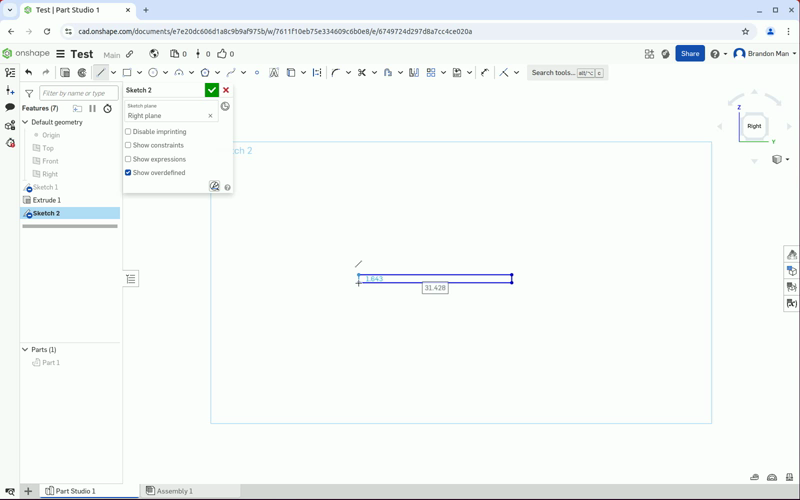
click(358, 282)
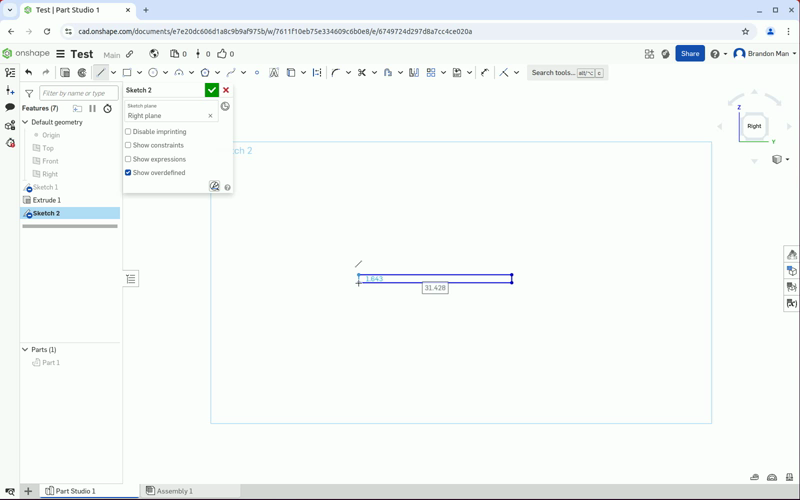
key(esc)
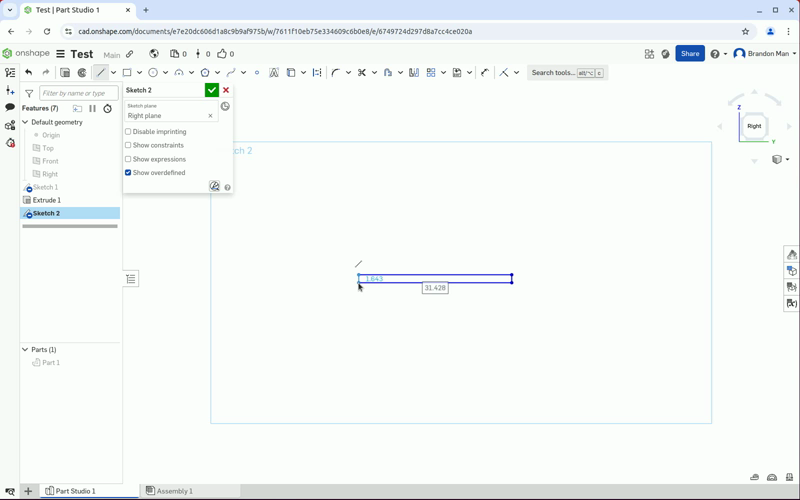
mouse_move(428, 276)
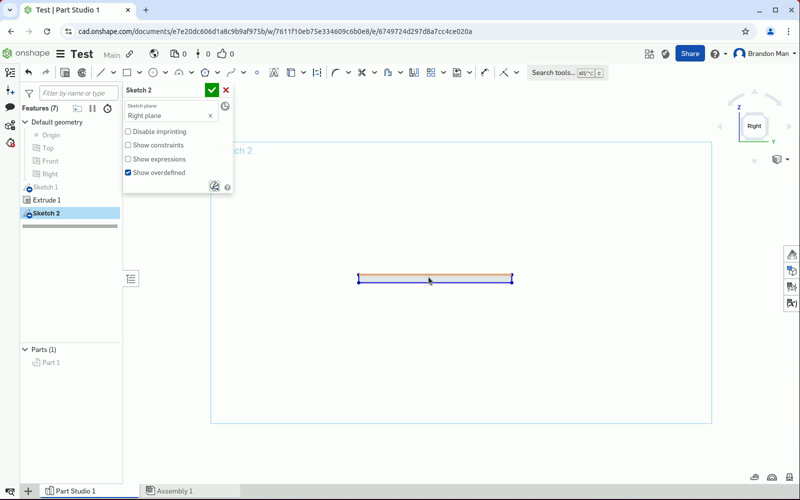
scroll(6)
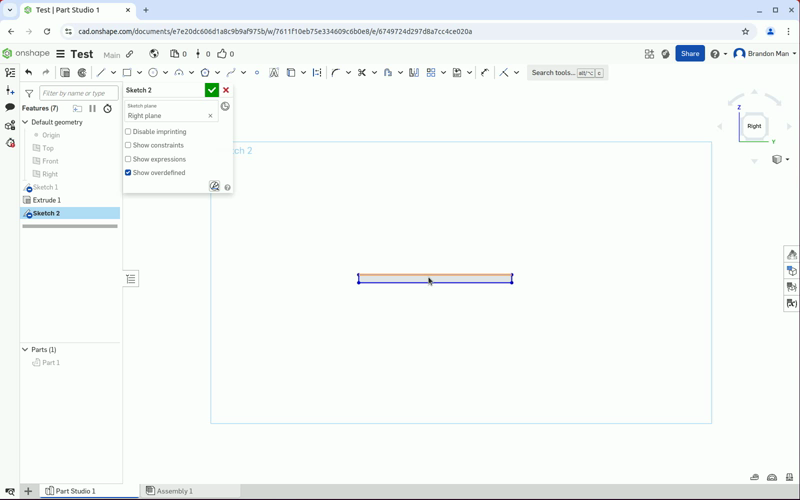
scroll(6)
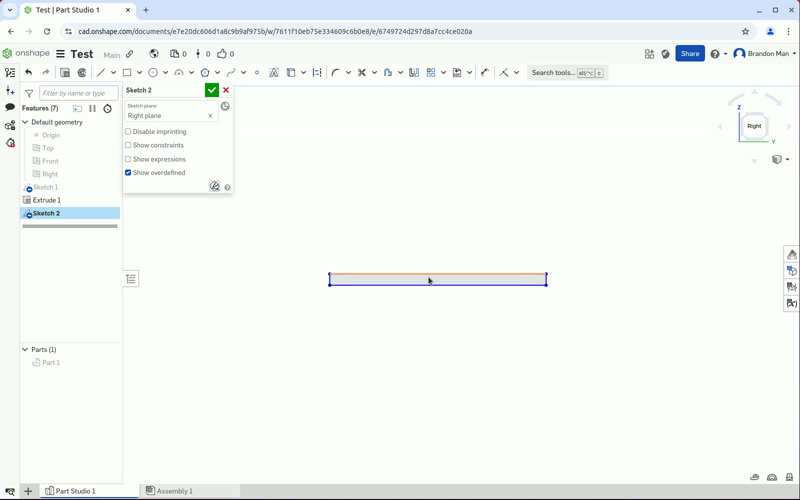
scroll(6)
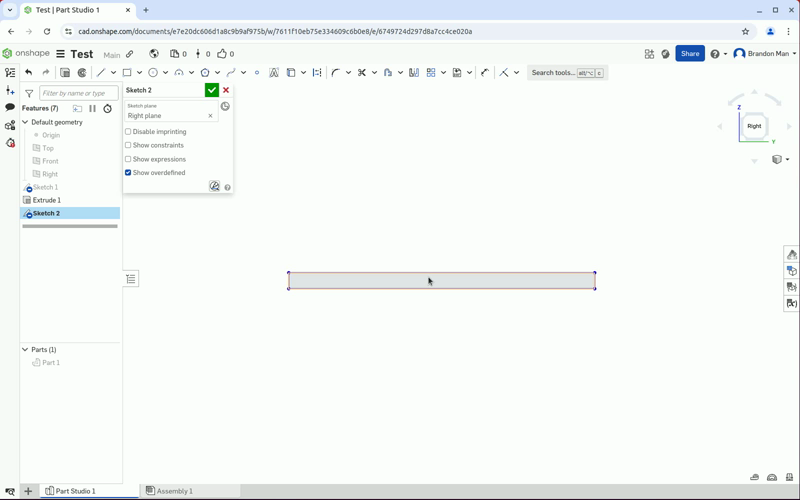
scroll(6)
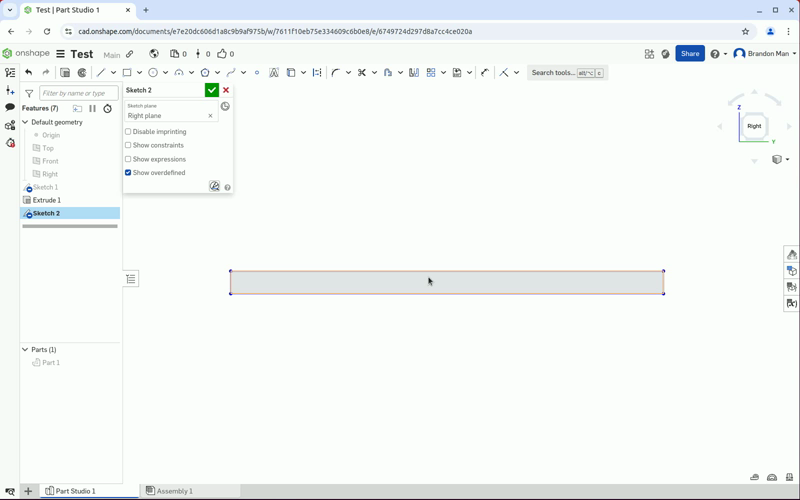
scroll(6)
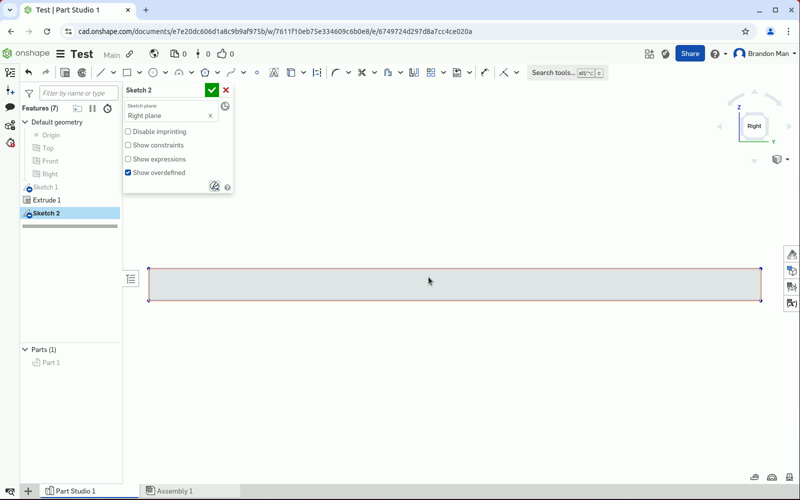
scroll(6)
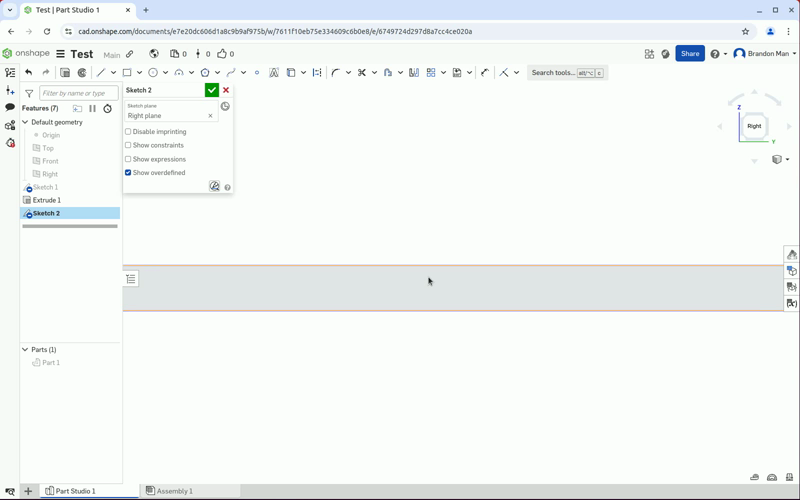
scroll(6)
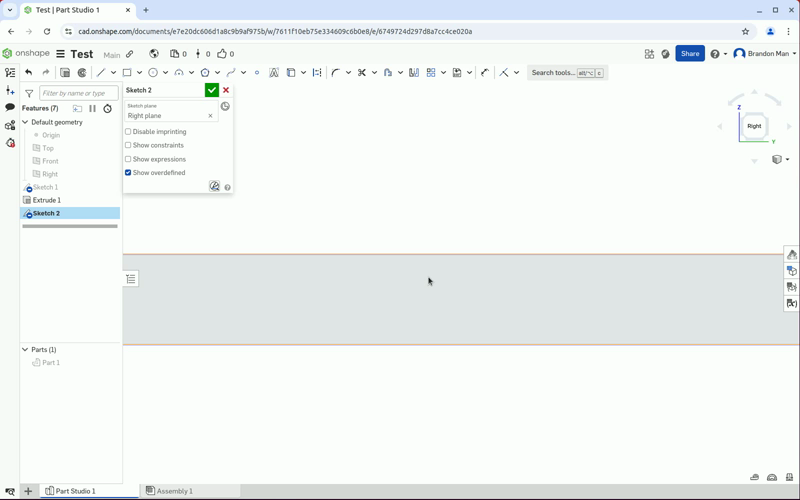
click(428, 276)
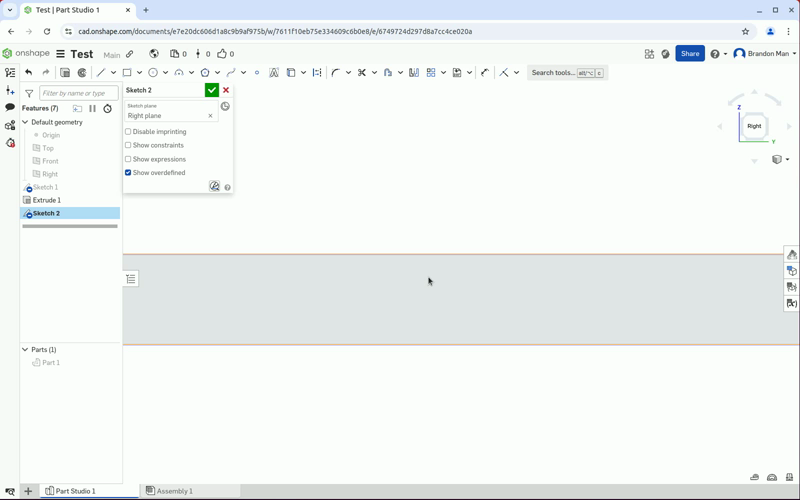
scroll(-6)
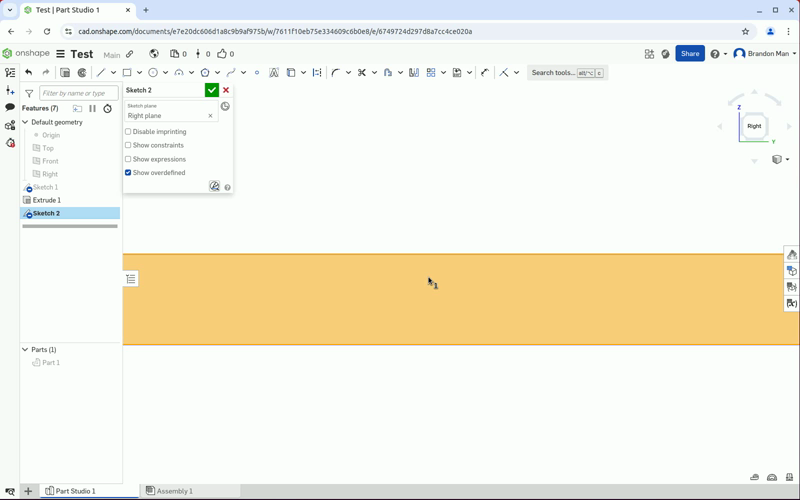
scroll(-6)
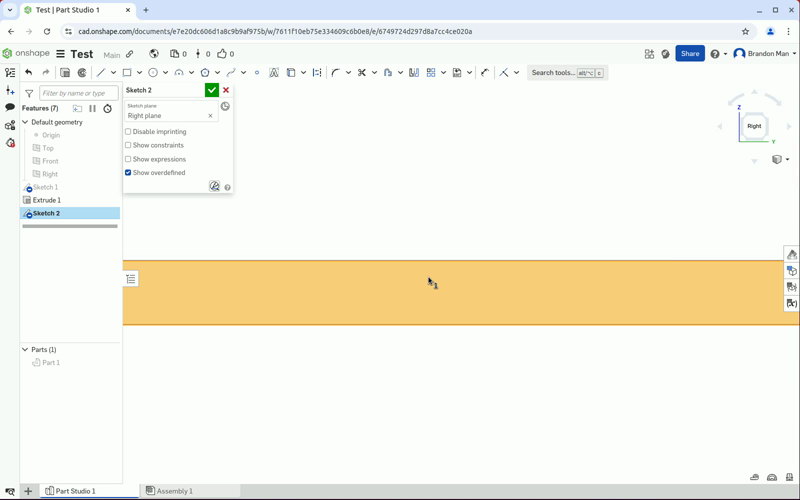
scroll(-6)
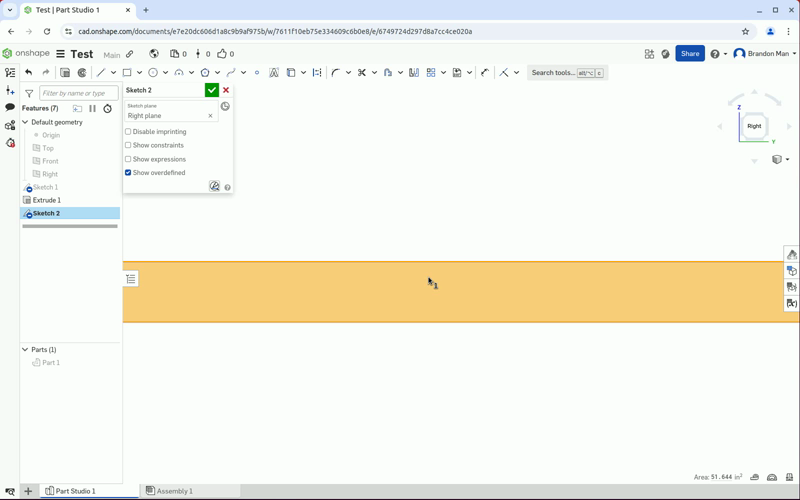
scroll(-6)
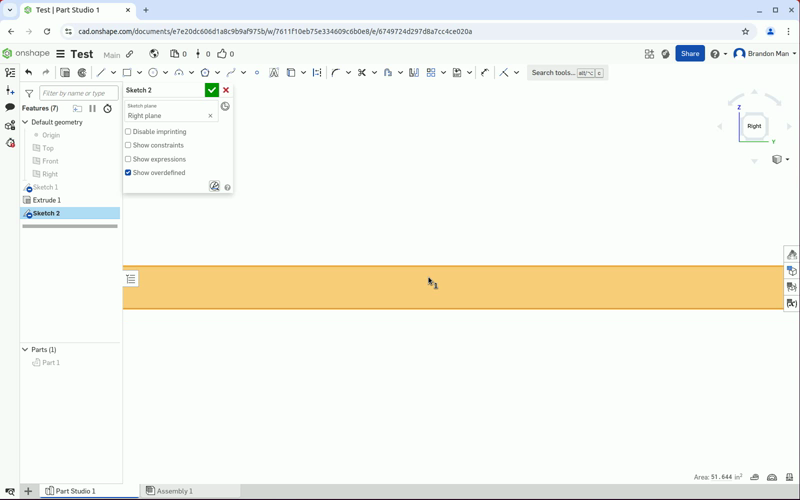
scroll(-6)
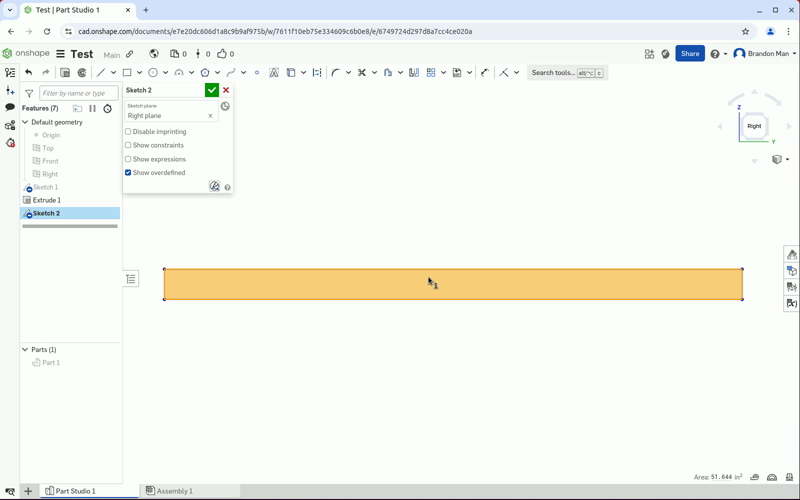
scroll(-6)
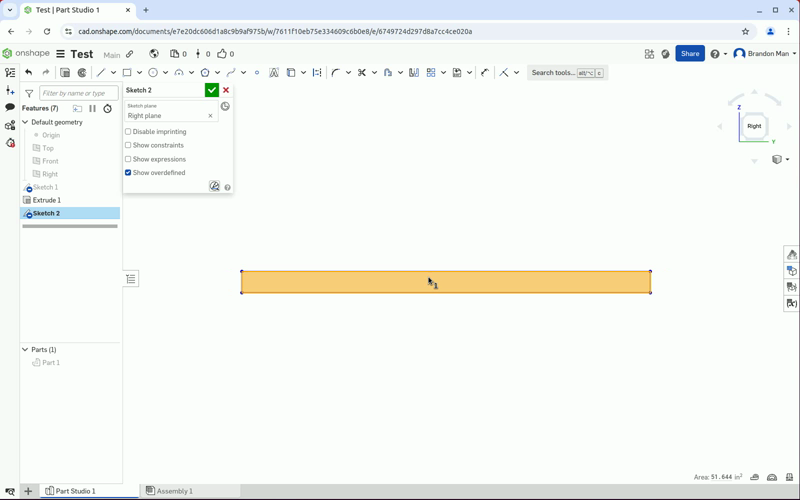
scroll(-6)
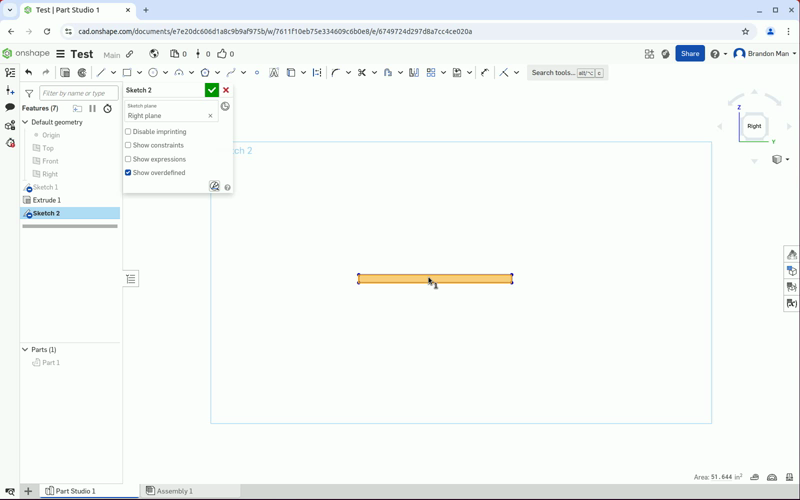
mouse_move(73, 352)
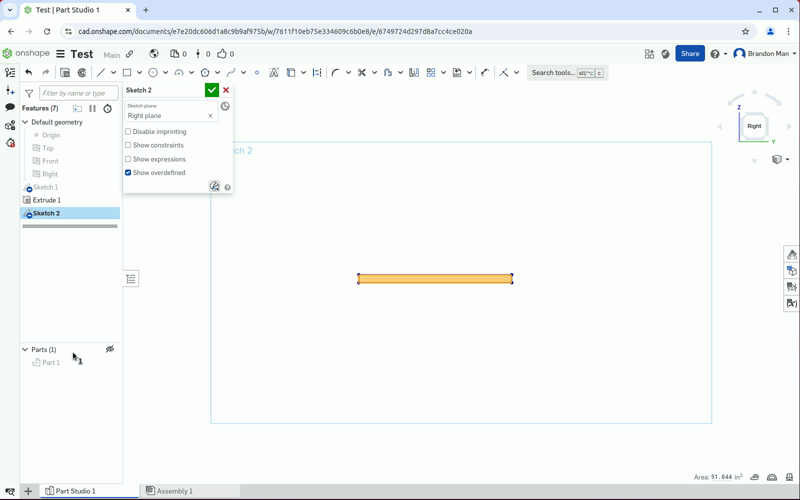
key(shift+y)
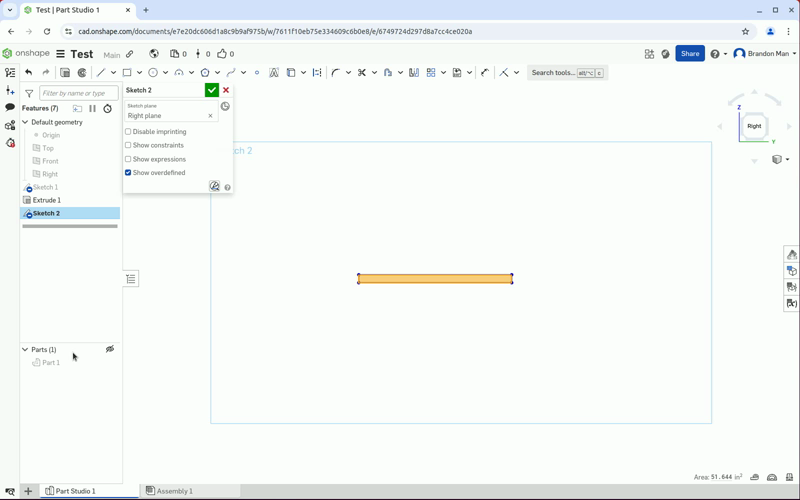
key(shift+e)
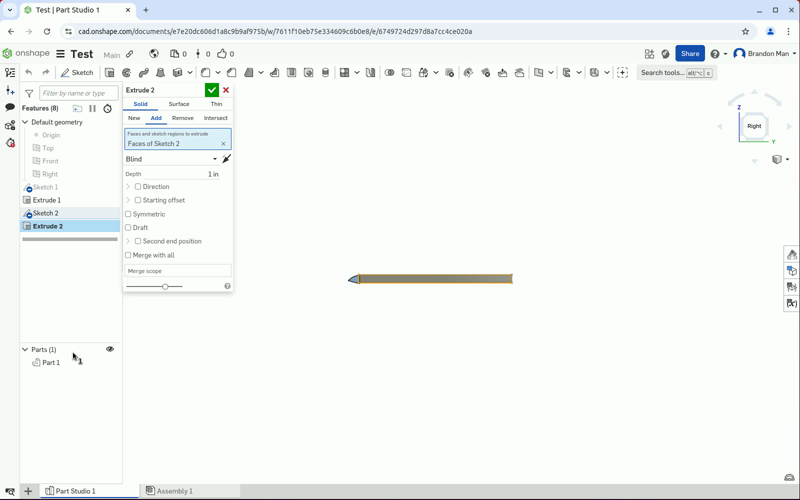
mouse_move(143, 106)
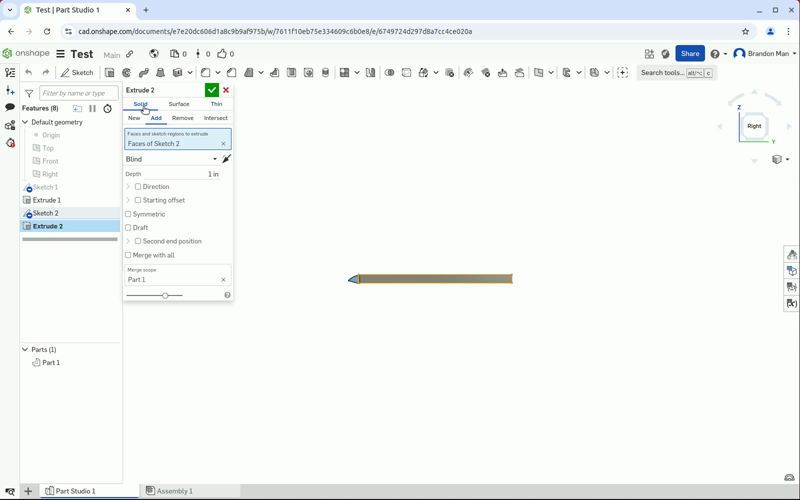
click(143, 106)
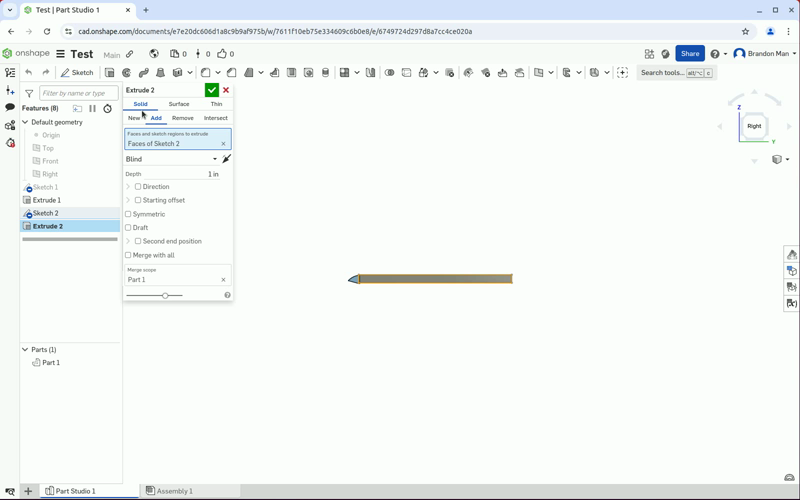
mouse_move(137, 120)
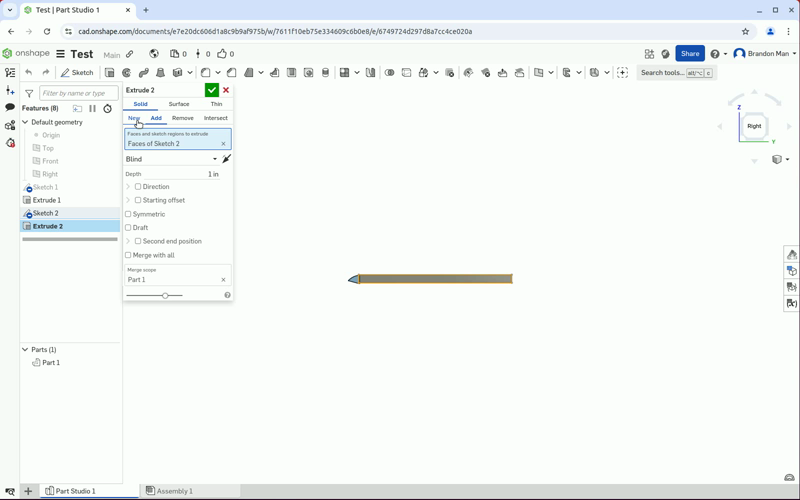
click(137, 120)
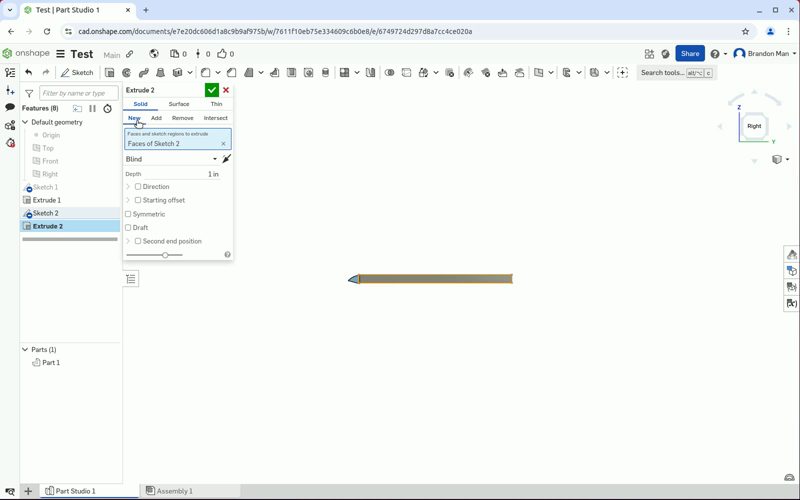
key(tab, 4)
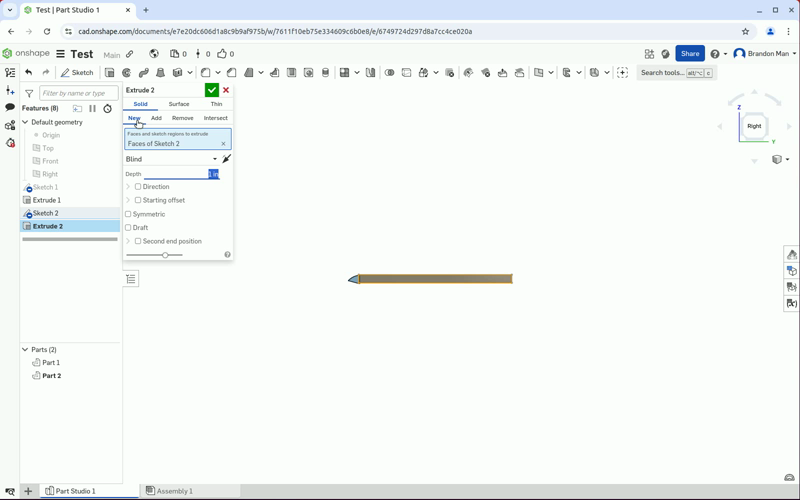
text(4.333)
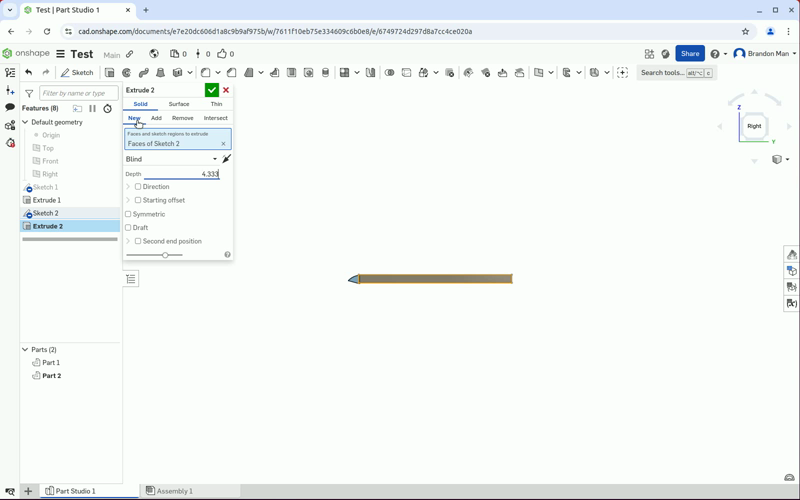
key(enter)
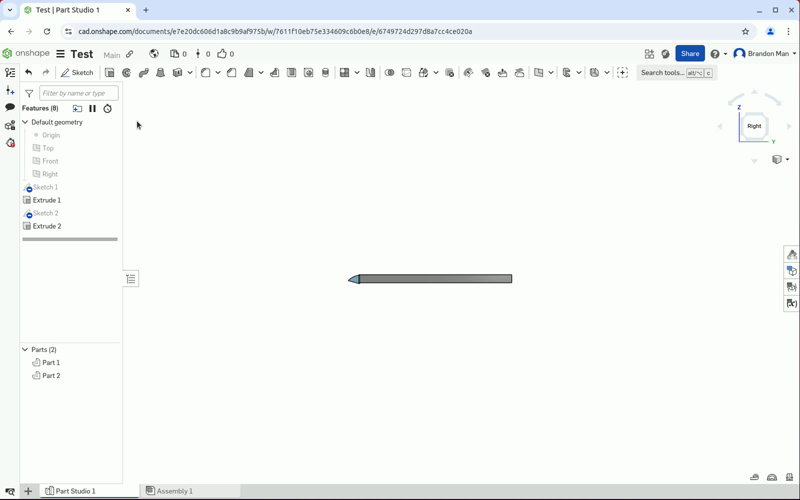
key(shift+h)
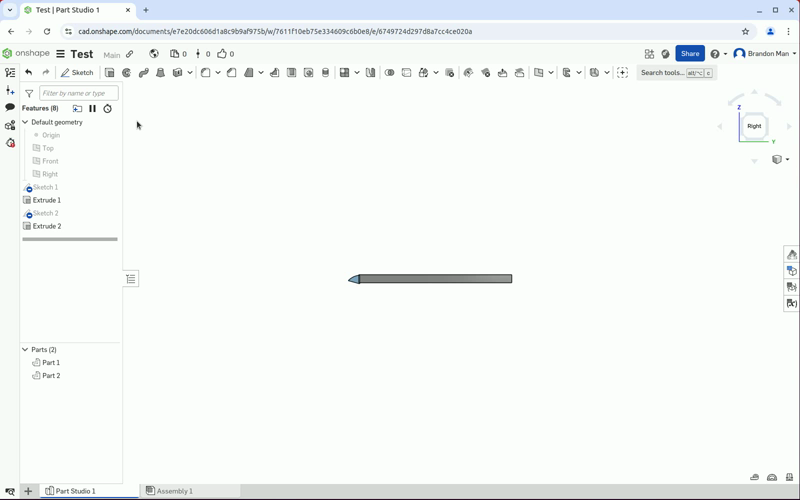
key(shift+h)
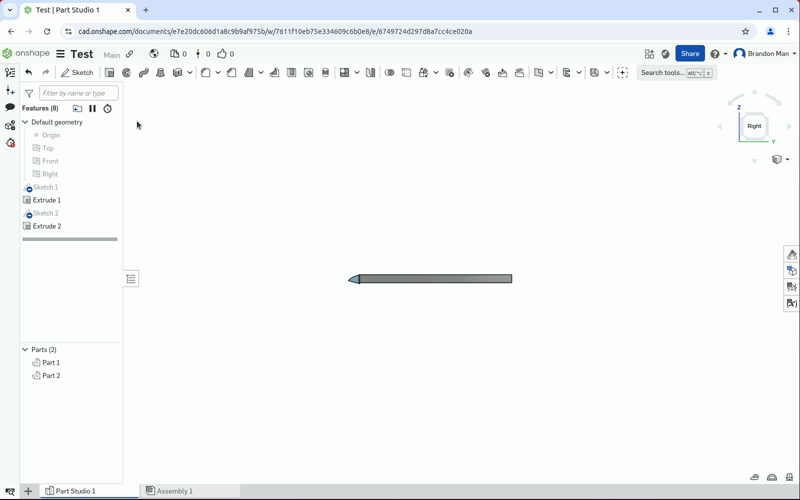
mouse_move(73, 189)
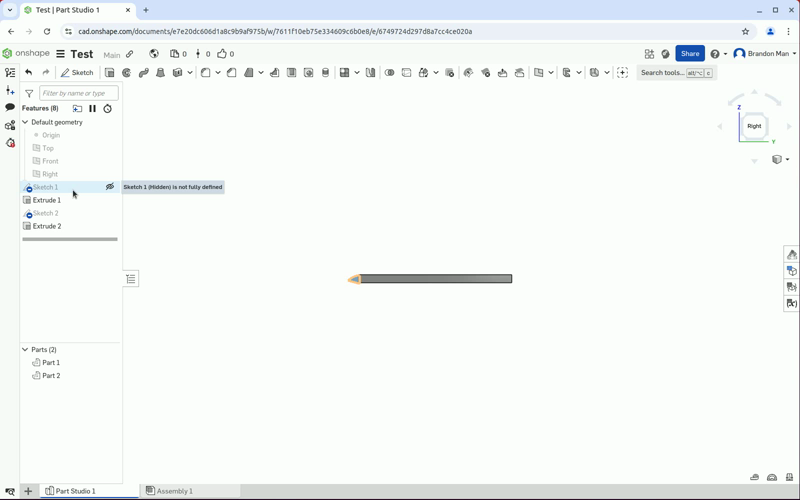
click(73, 189)
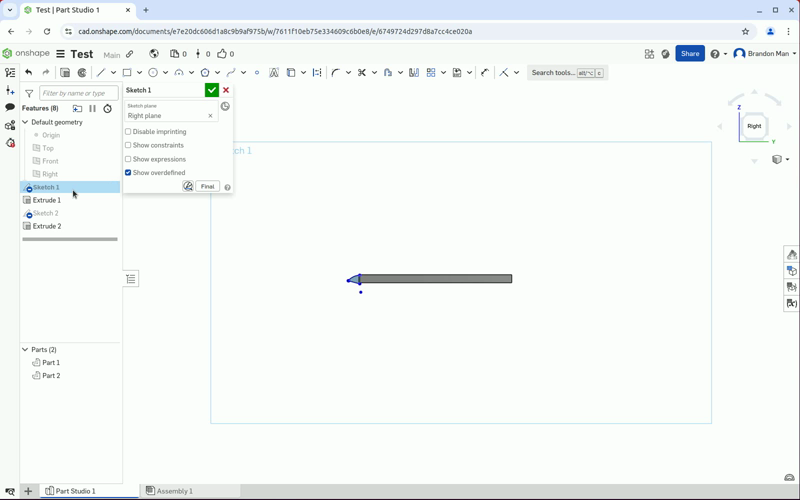
mouse_move(229, 92)
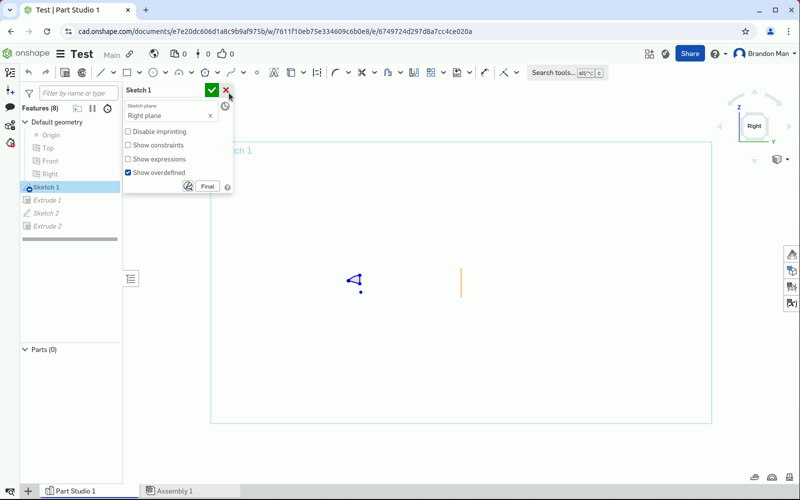
click(229, 92)
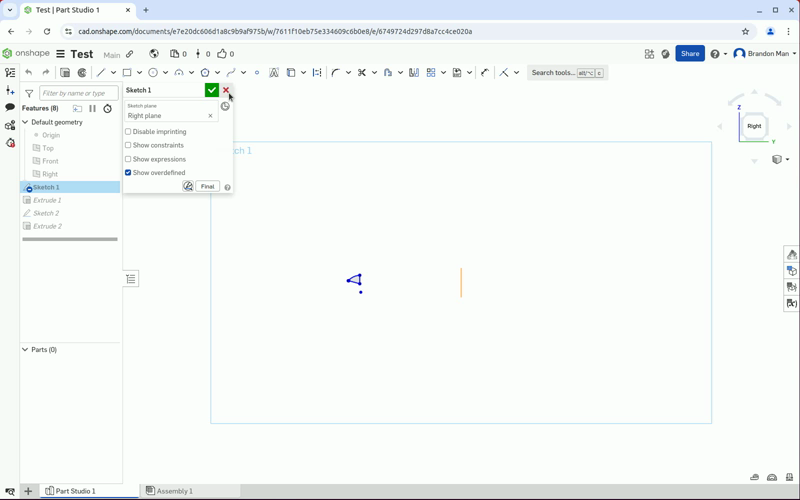
key(shift+s)
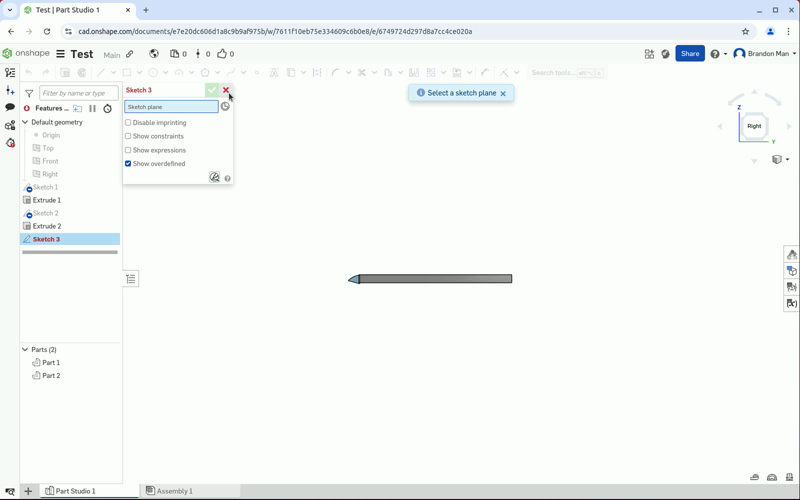
mouse_move(73, 176)
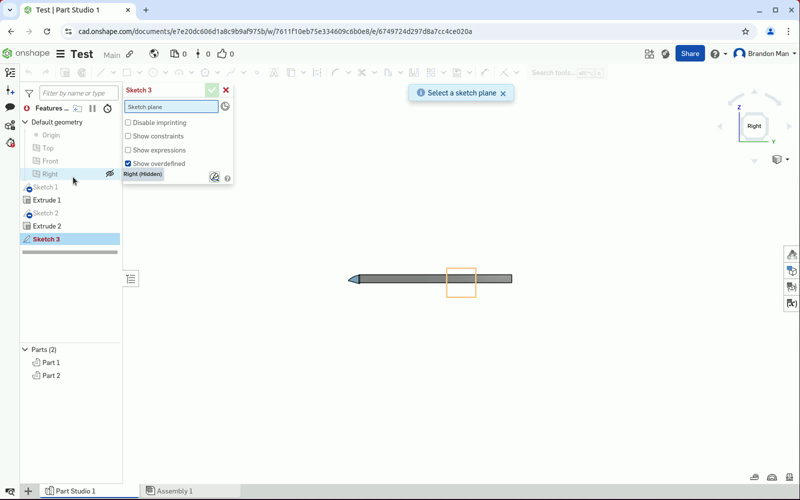
click(73, 176)
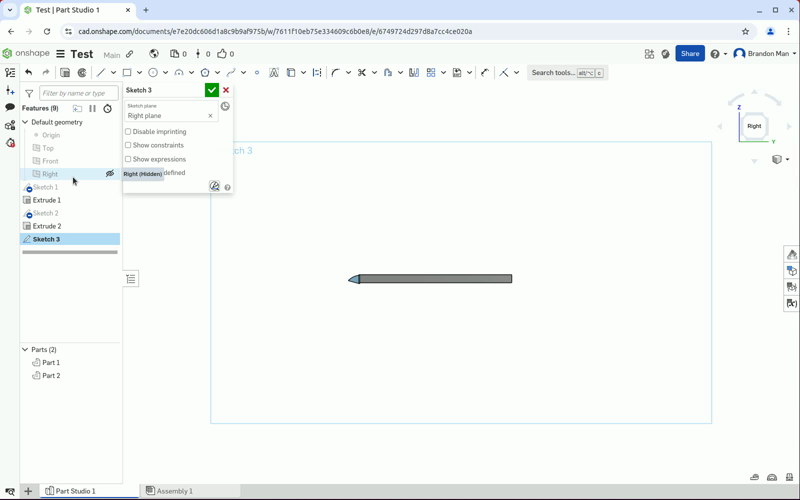
mouse_move(73, 352)
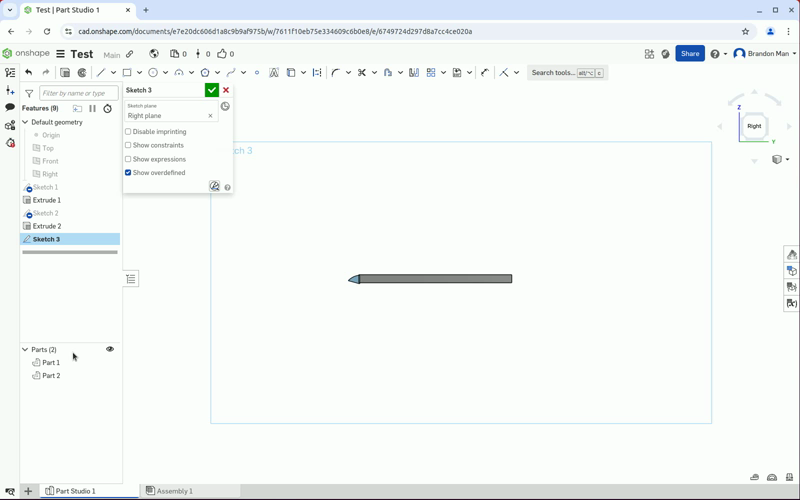
key(y)
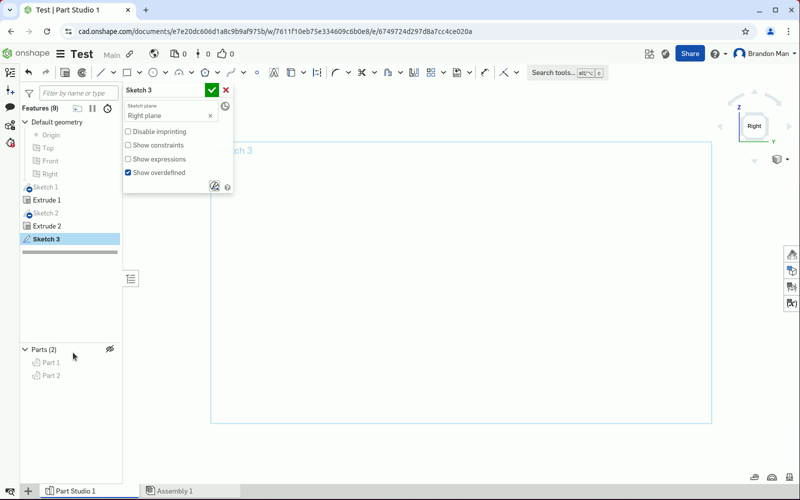
key(l)
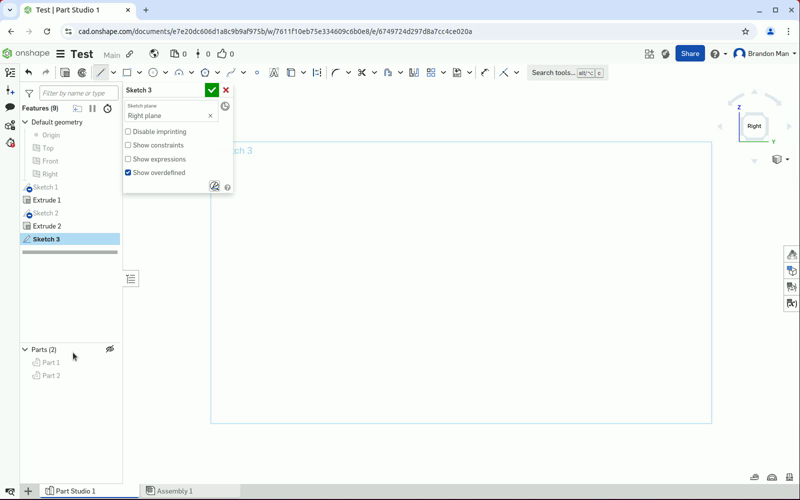
key_down(shift)
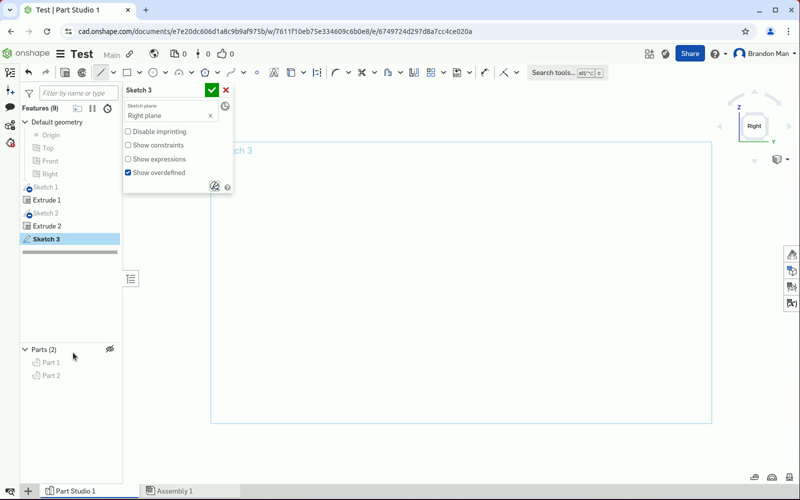
mouse_move(513, 282)
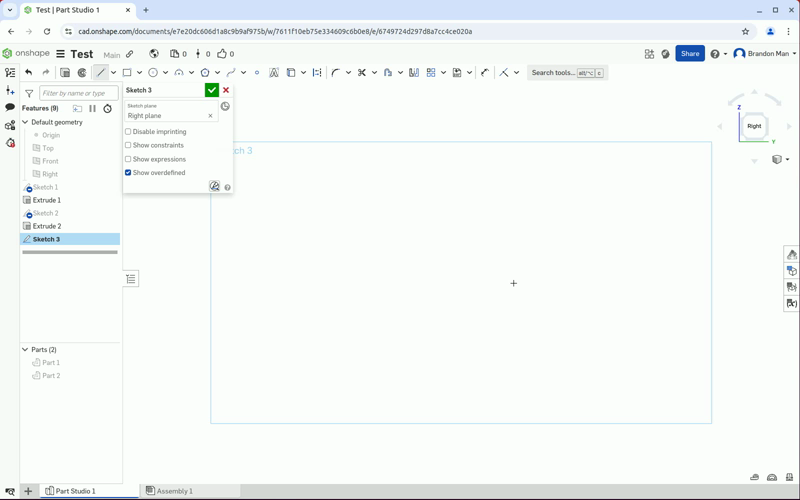
click(513, 282)
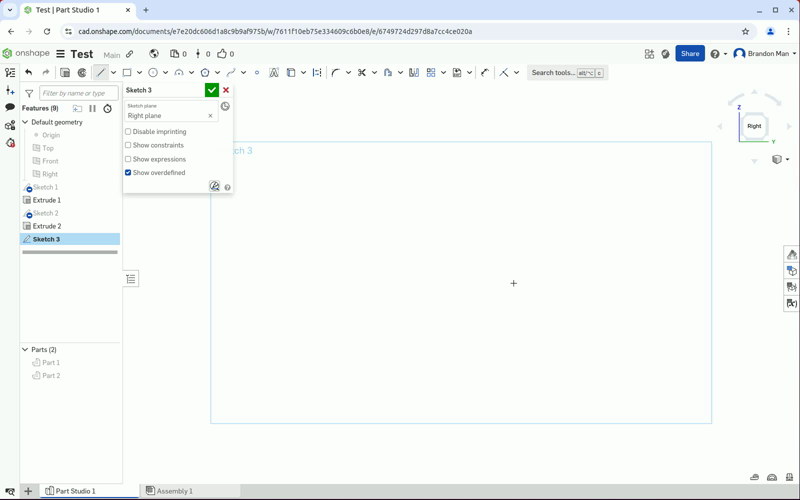
key_up(shift)
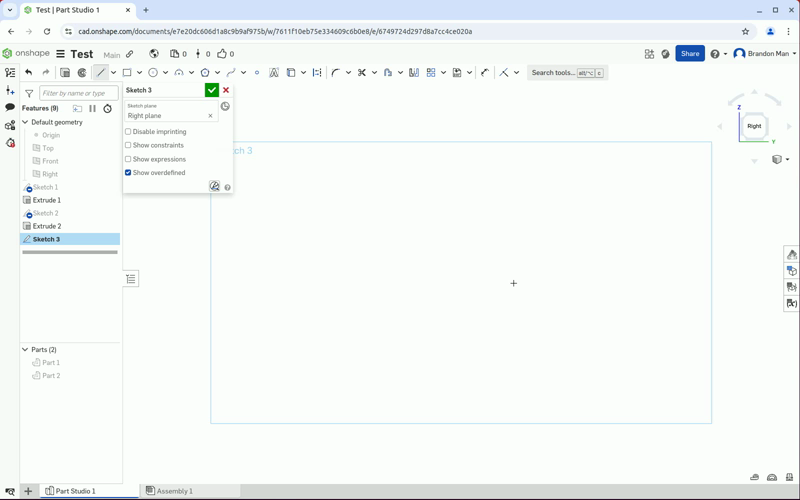
key_down(shift)
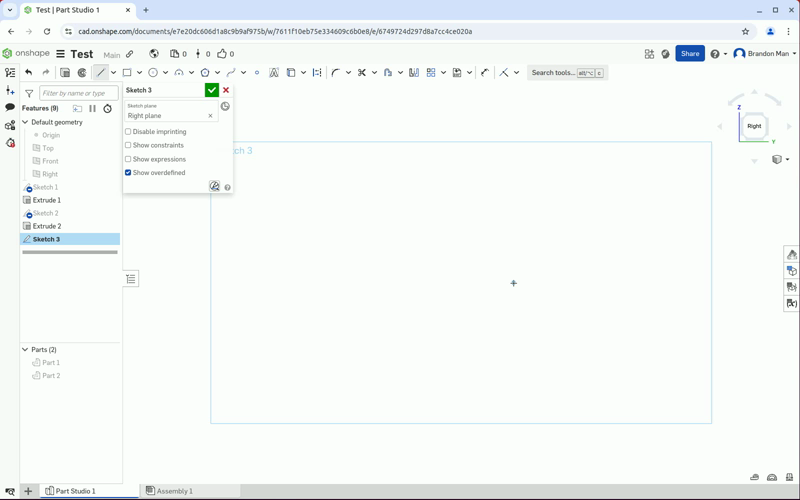
mouse_move(543, 282)
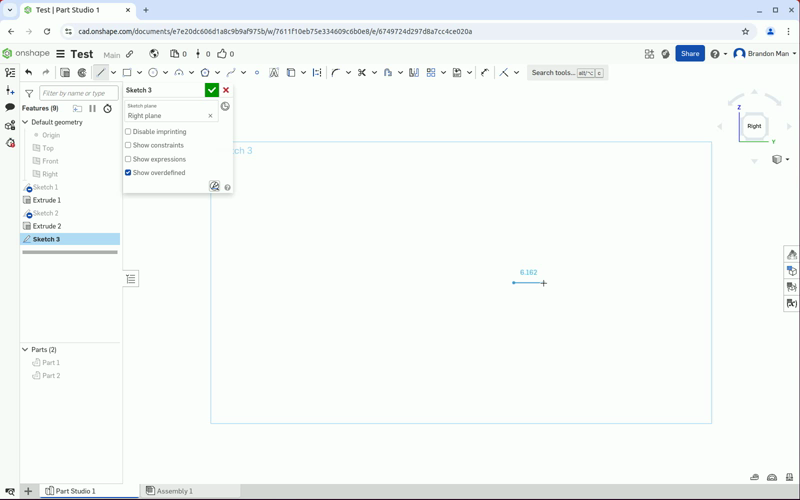
mouse_move(534, 279)
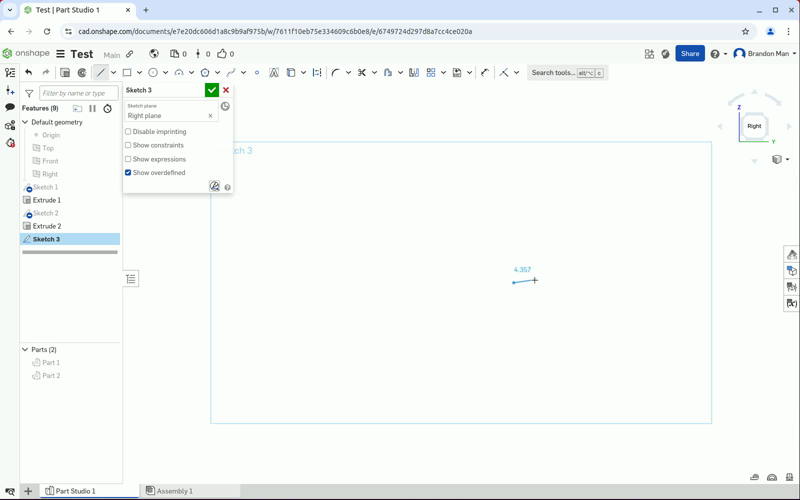
click(534, 279)
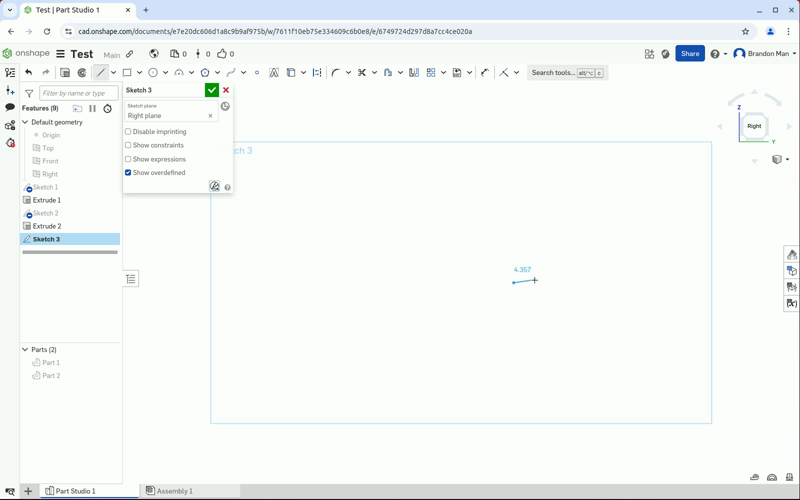
key_up(shift)
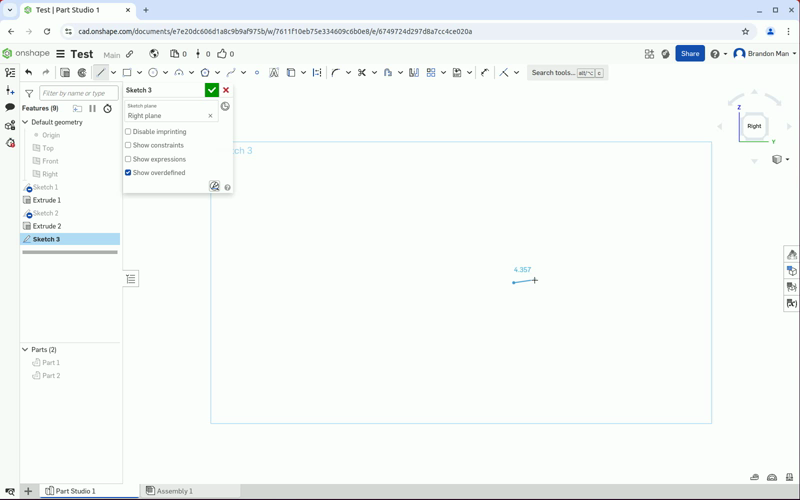
key_down(shift)
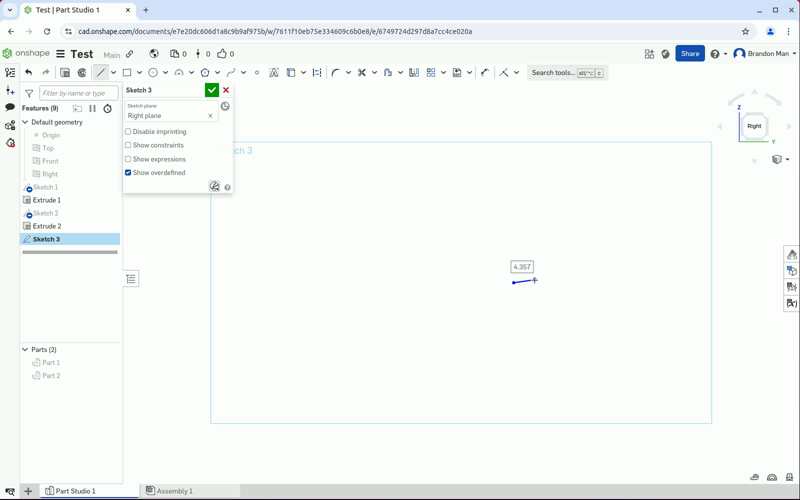
mouse_move(564, 279)
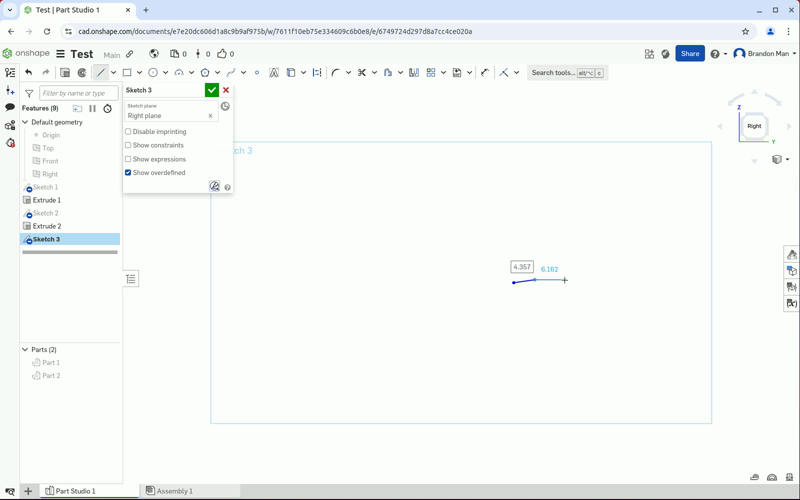
mouse_move(534, 275)
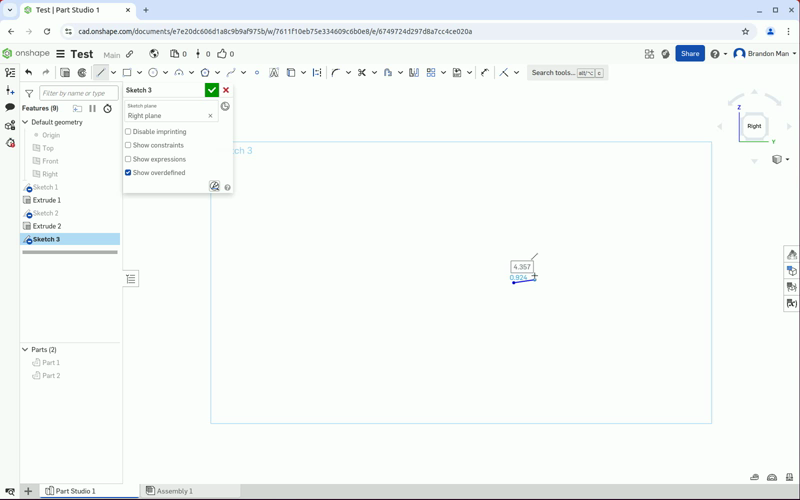
scroll(6)
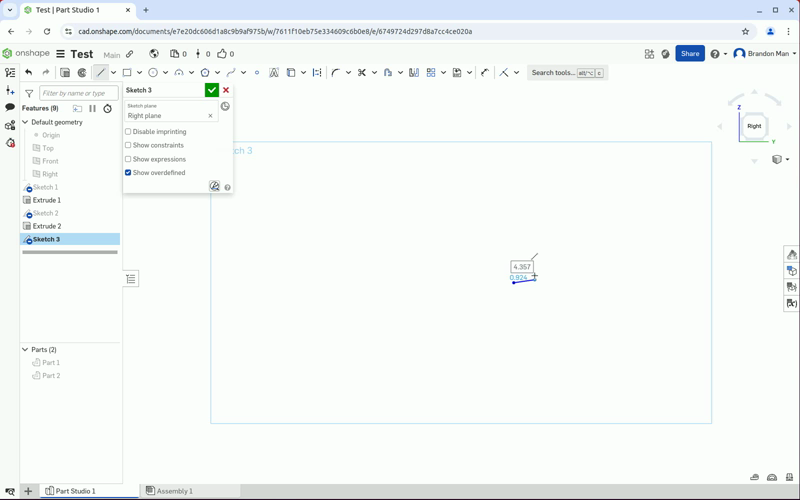
scroll(6)
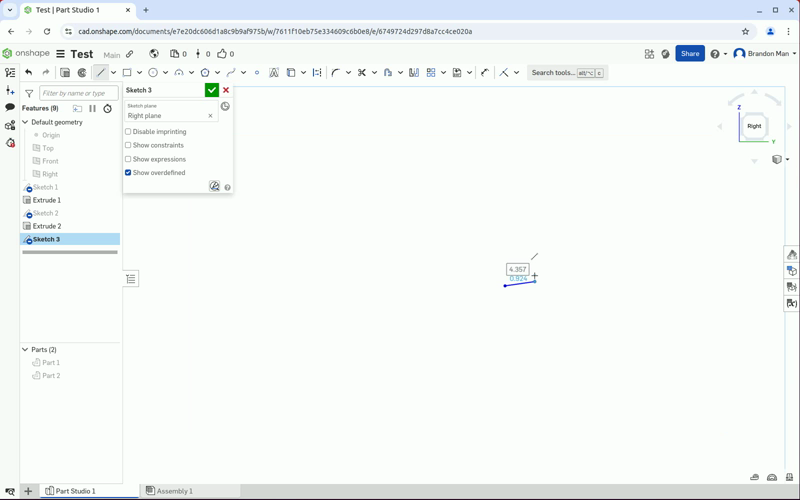
scroll(6)
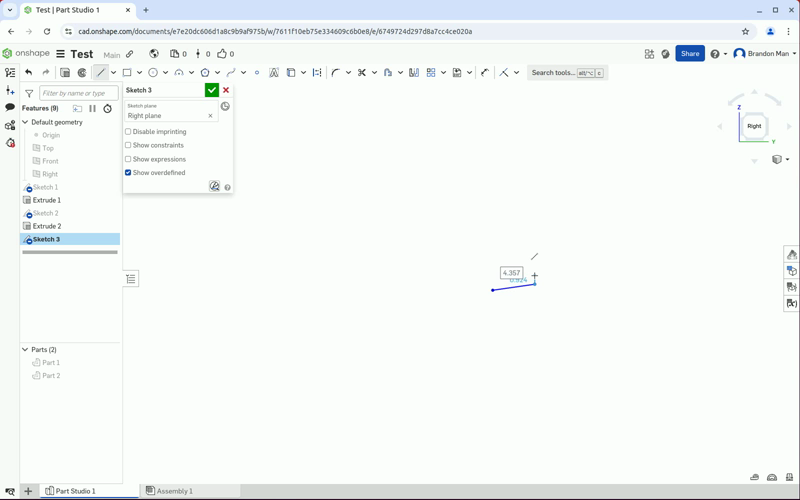
scroll(6)
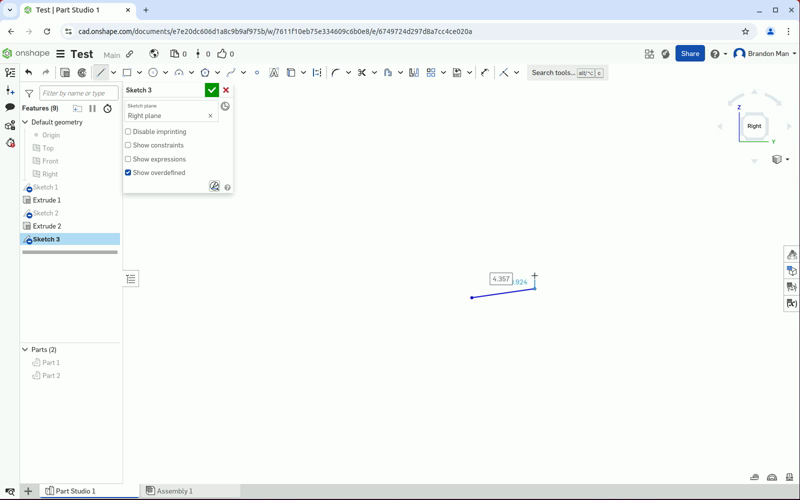
scroll(6)
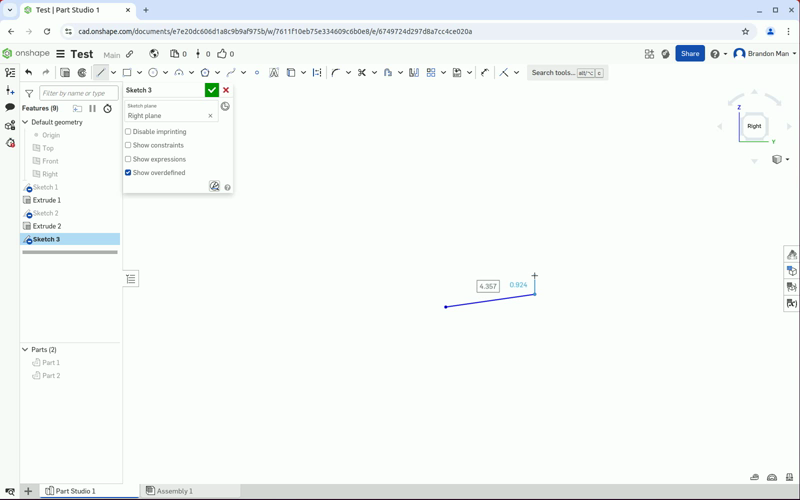
scroll(6)
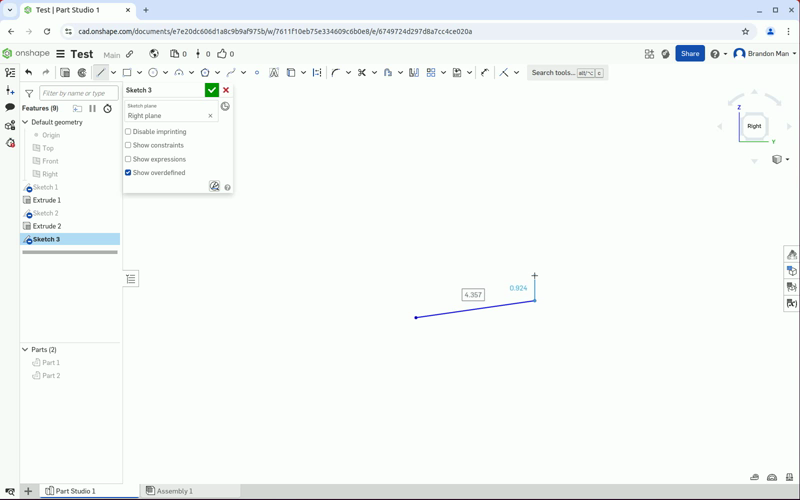
scroll(6)
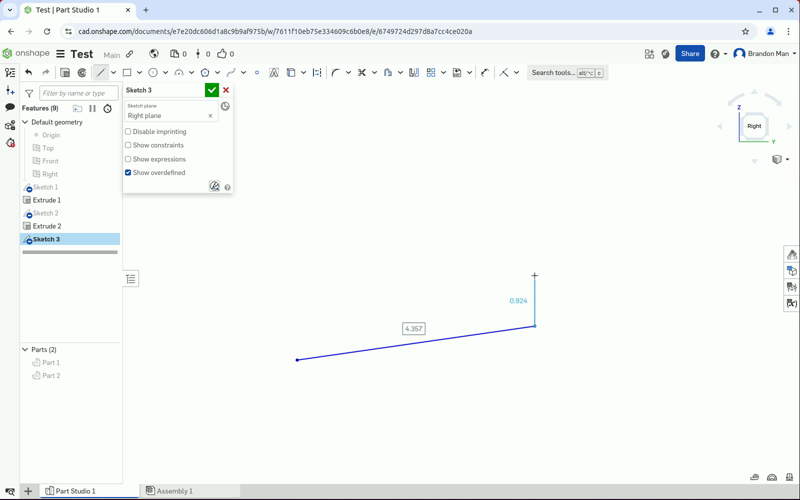
click(534, 275)
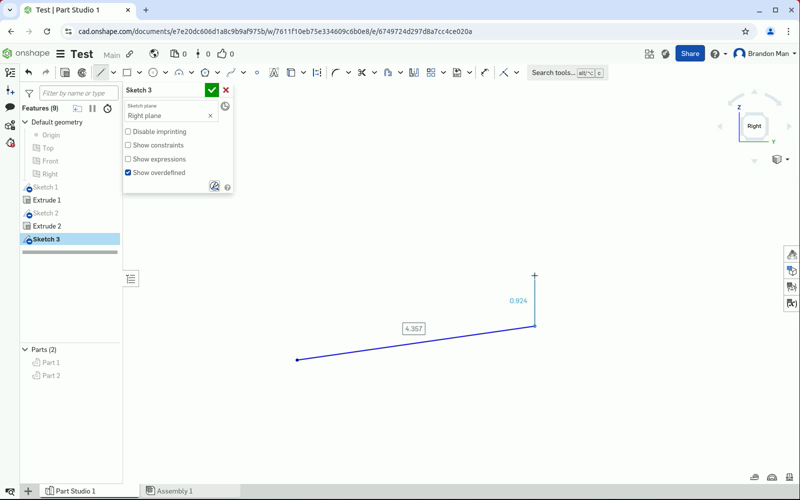
scroll(-6)
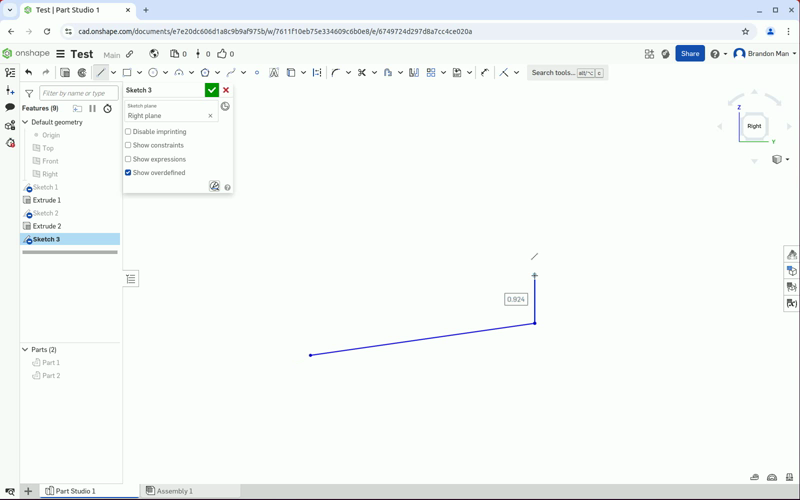
scroll(-6)
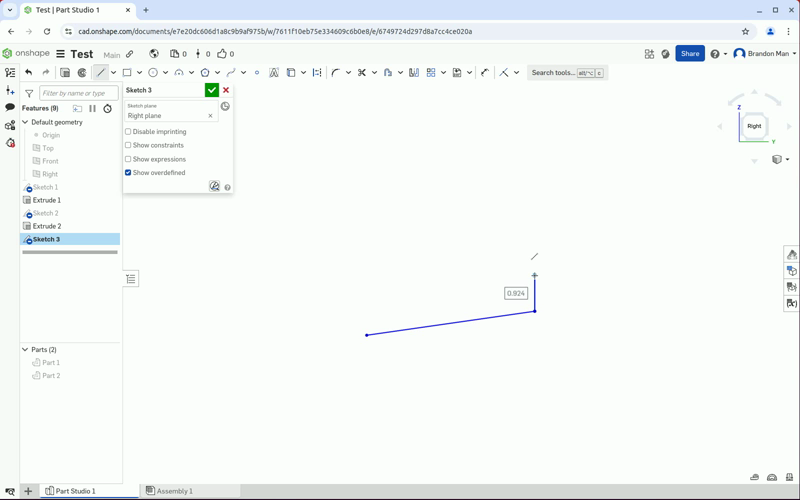
scroll(-6)
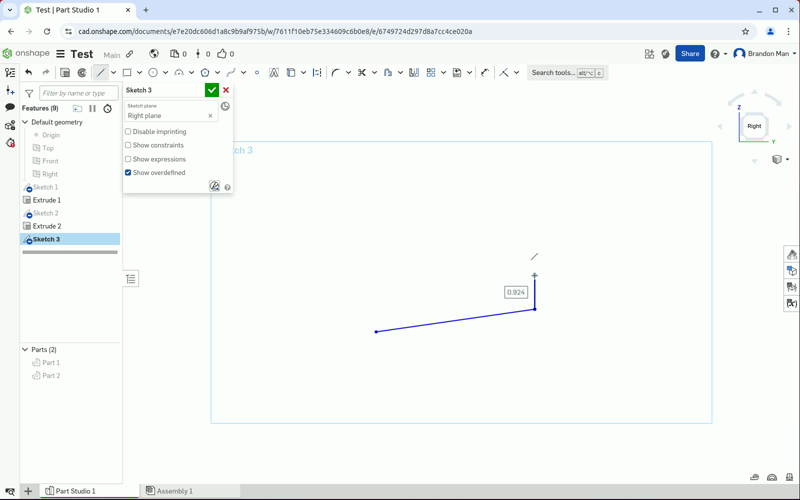
scroll(-6)
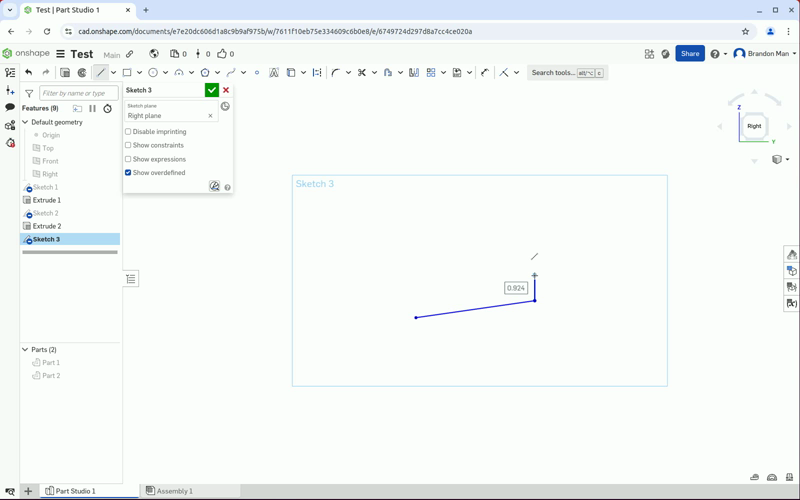
scroll(-6)
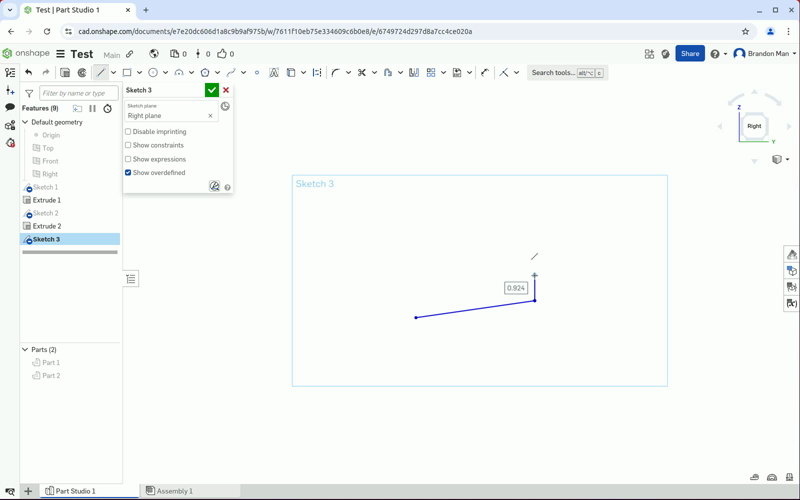
scroll(-6)
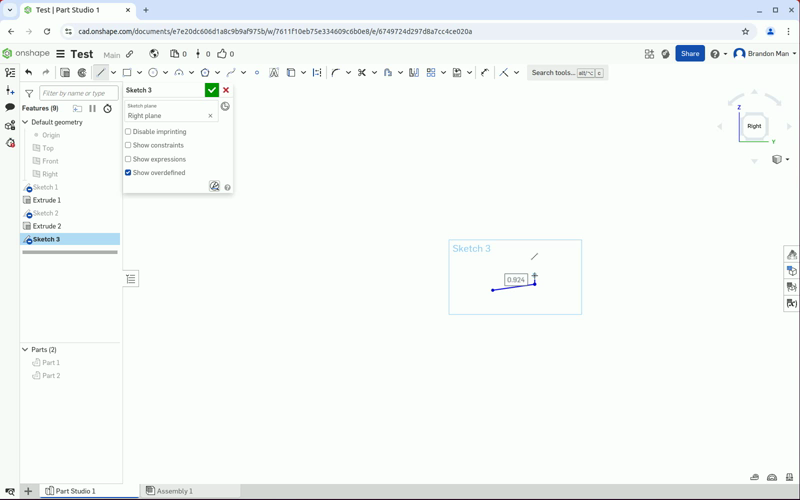
scroll(-6)
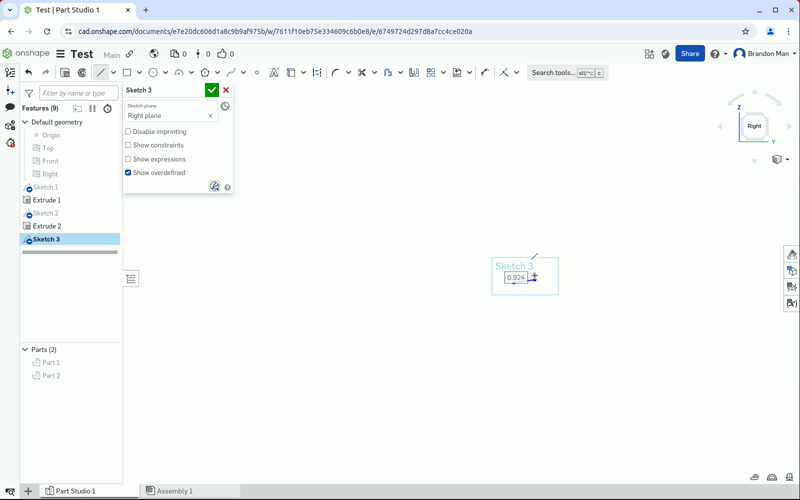
key_up(shift)
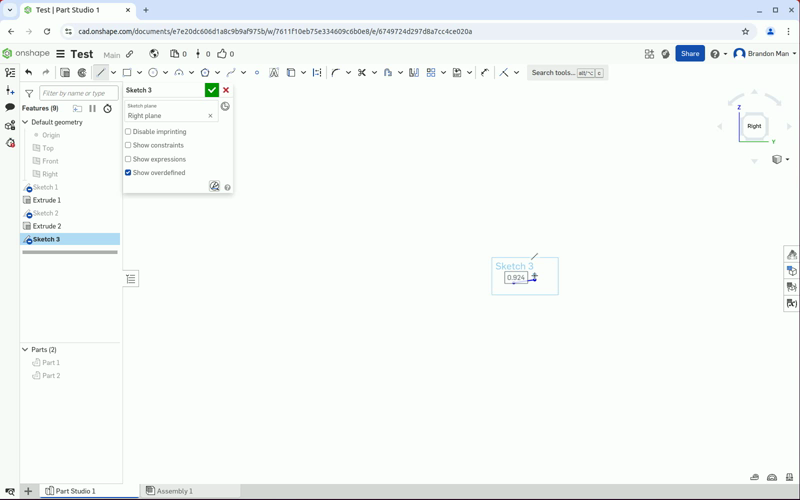
key_down(shift)
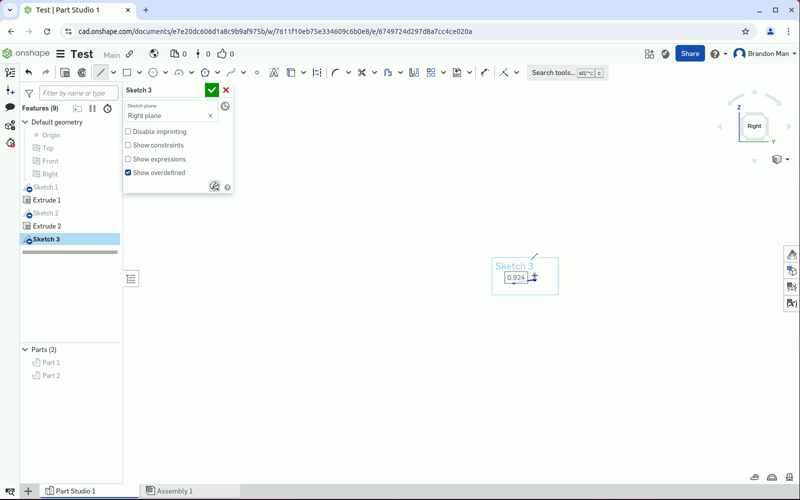
mouse_move(564, 275)
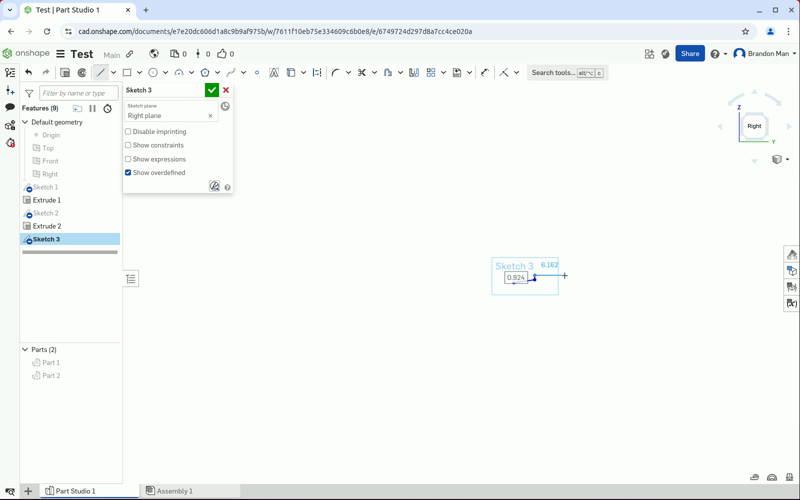
mouse_move(532, 275)
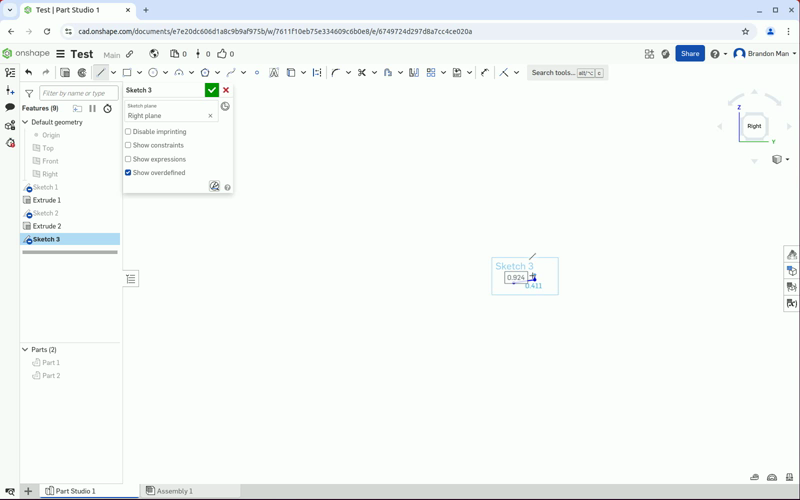
scroll(6)
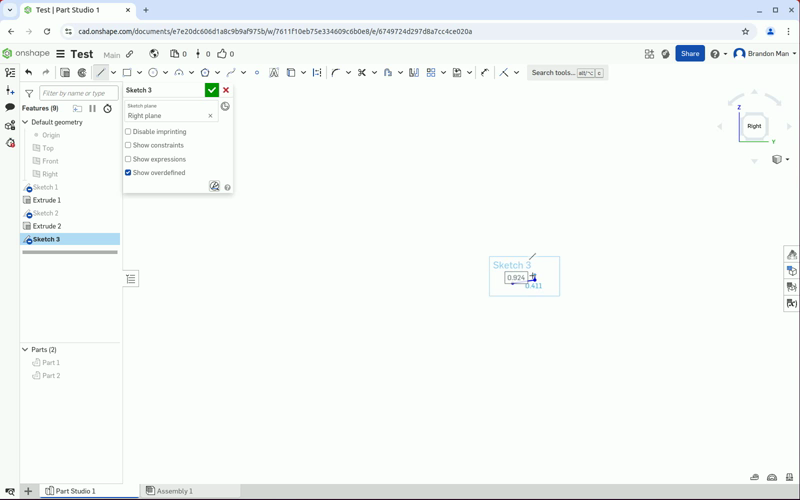
scroll(6)
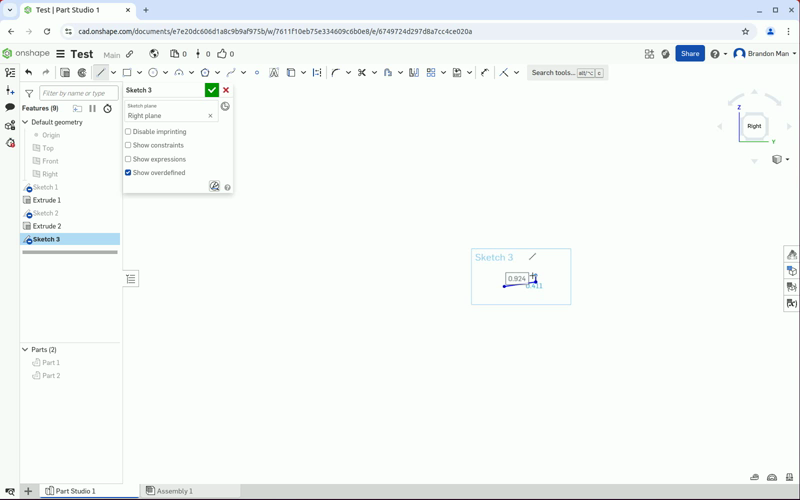
scroll(6)
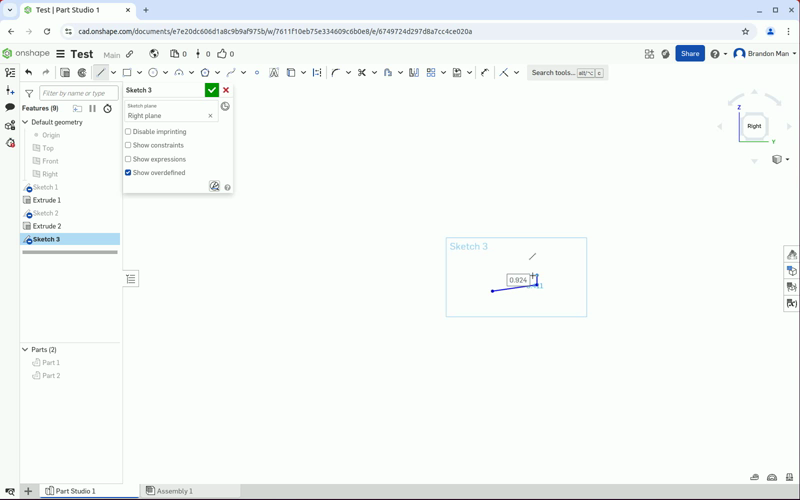
scroll(6)
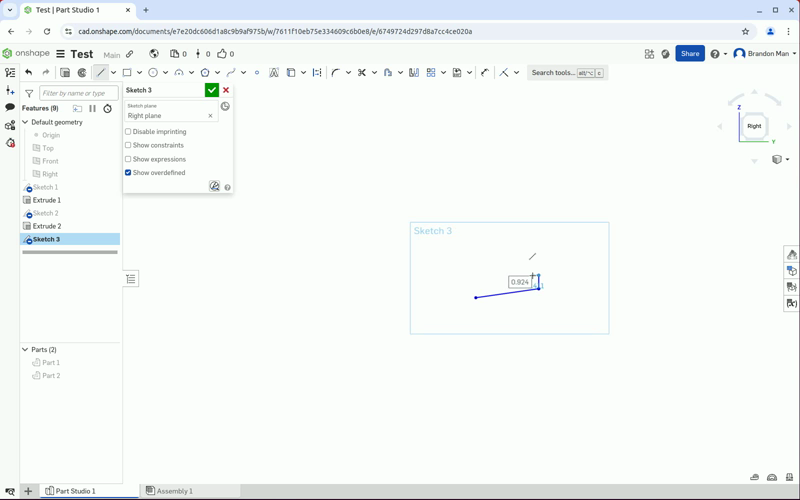
scroll(6)
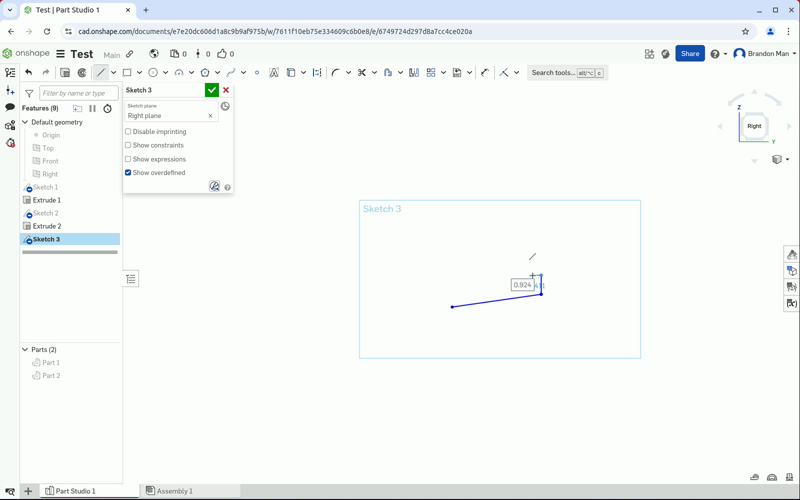
scroll(6)
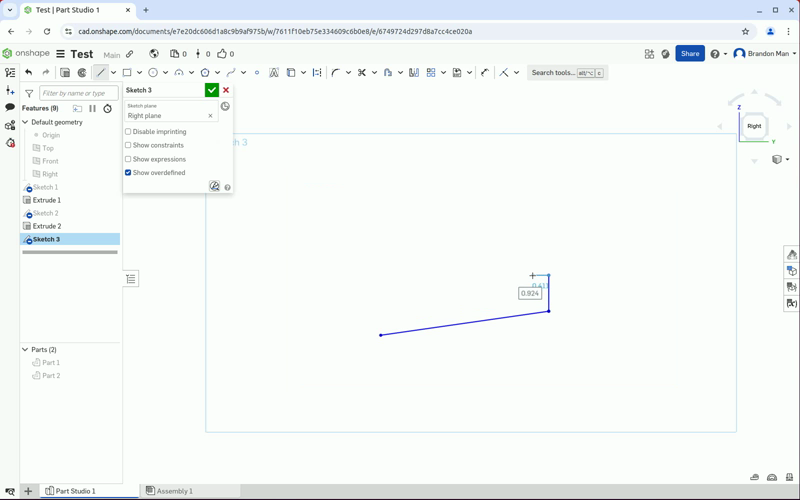
scroll(6)
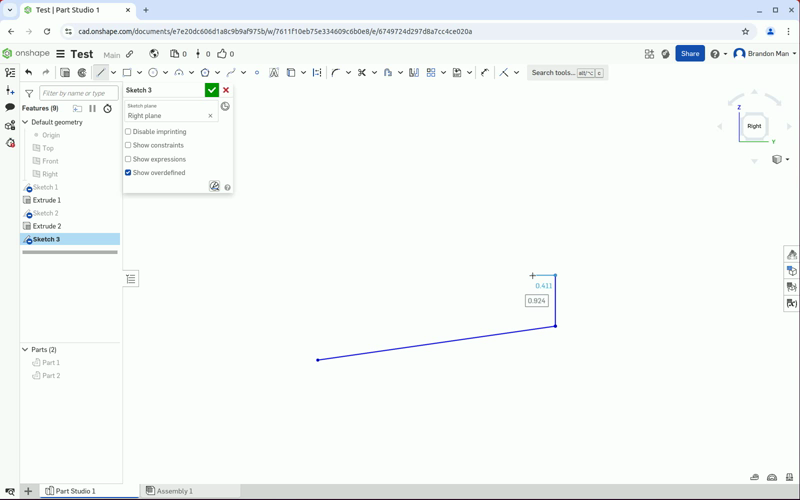
click(532, 275)
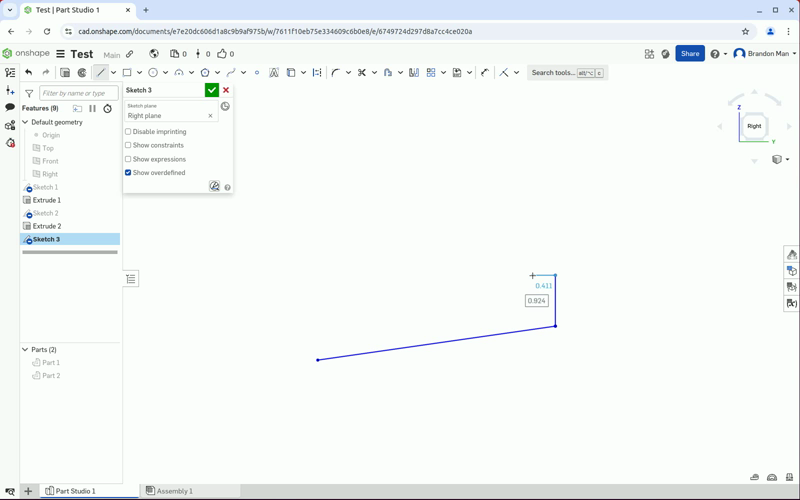
scroll(-6)
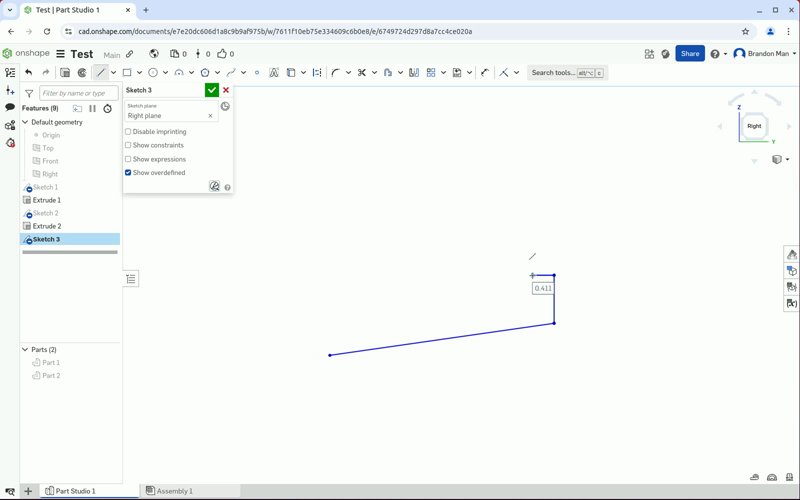
scroll(-6)
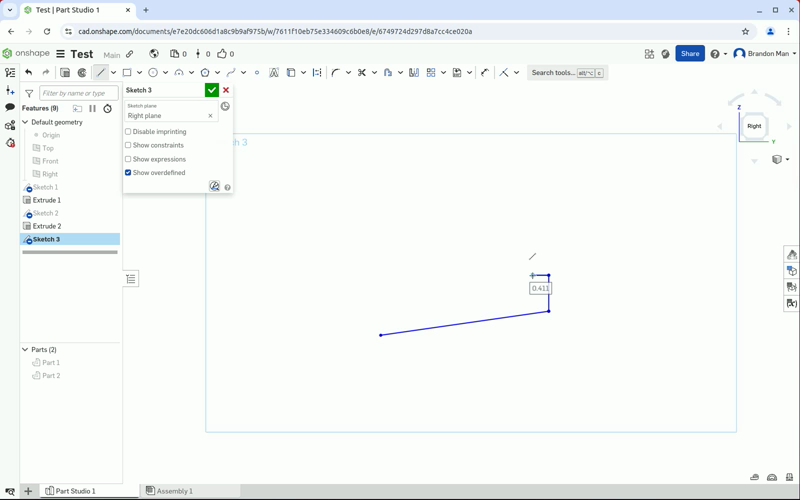
scroll(-6)
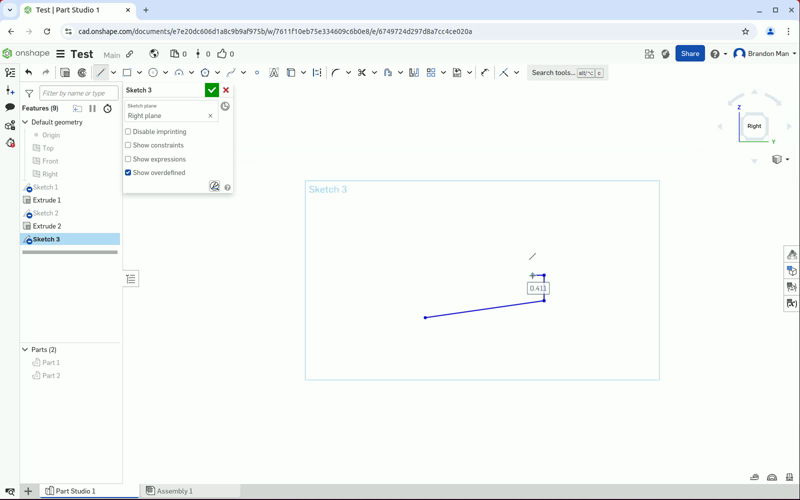
scroll(-6)
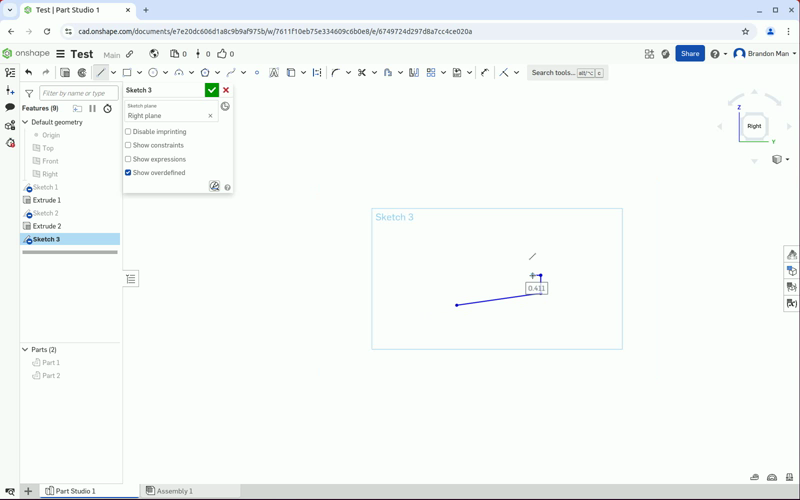
scroll(-6)
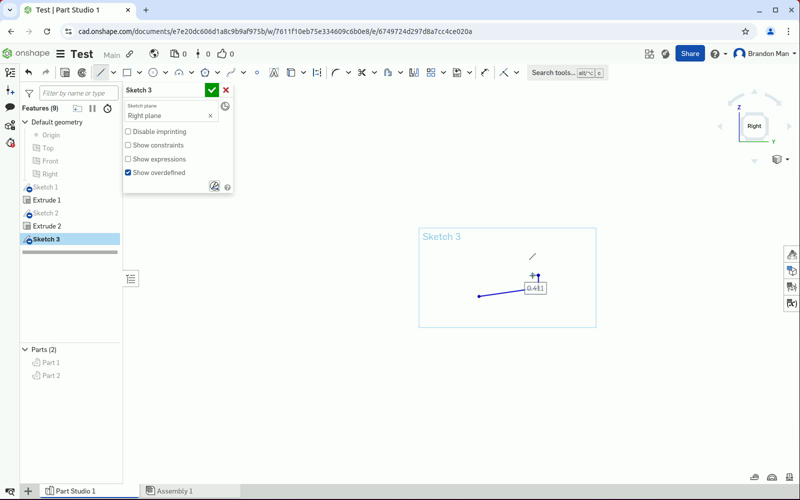
scroll(-6)
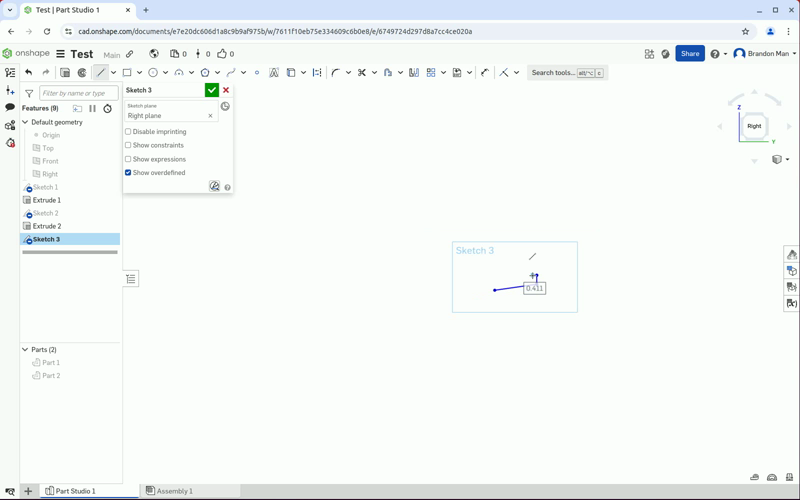
scroll(-6)
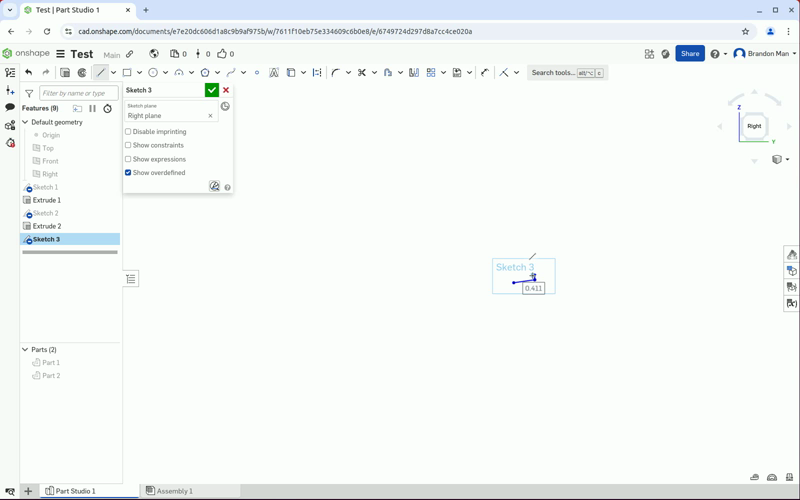
key_up(shift)
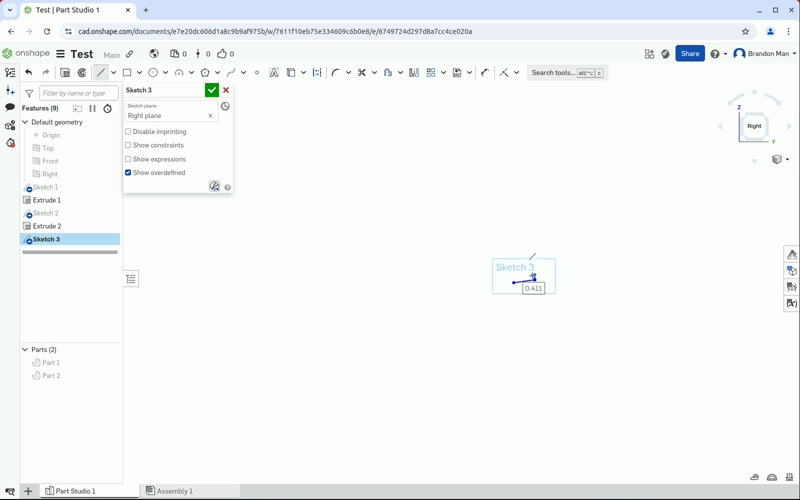
key_down(shift)
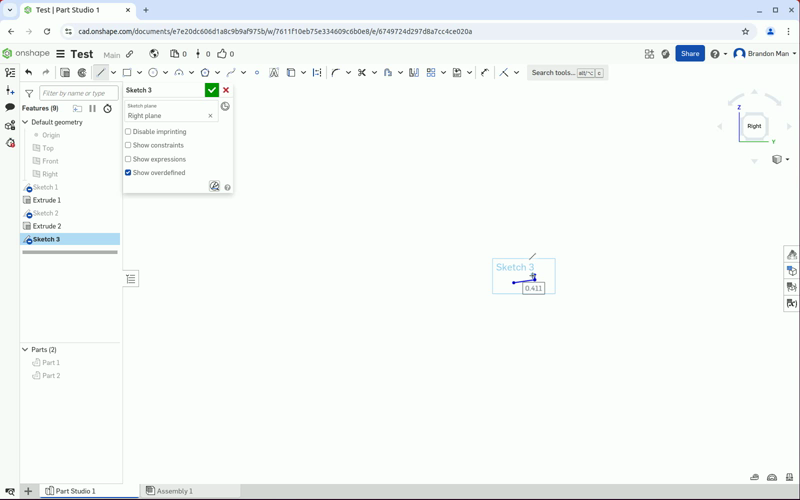
mouse_move(562, 275)
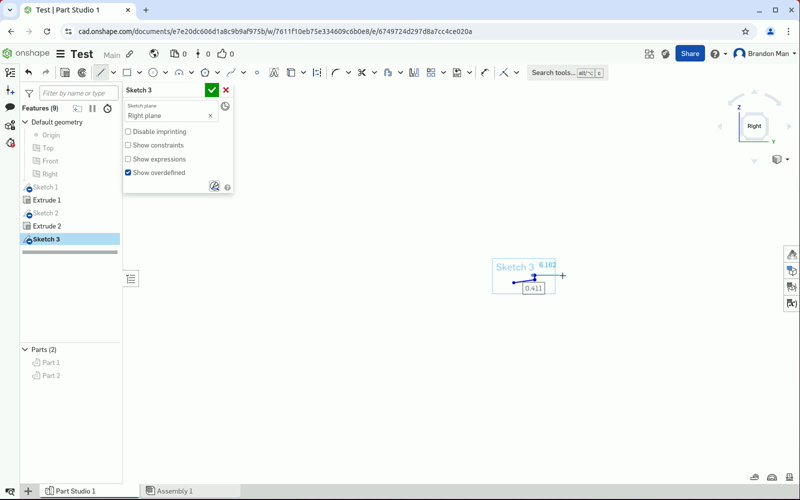
mouse_move(513, 275)
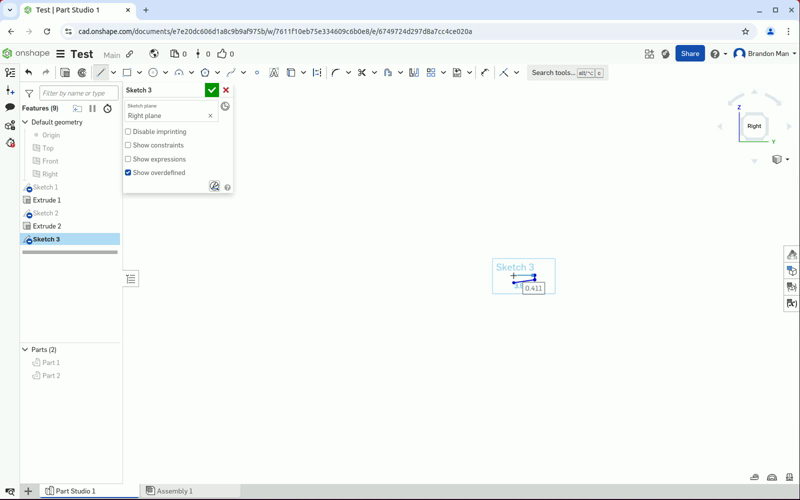
click(513, 275)
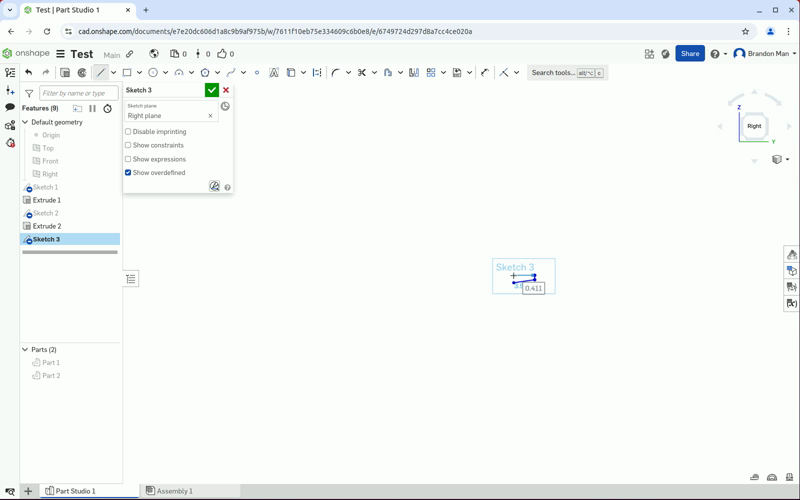
key_up(shift)
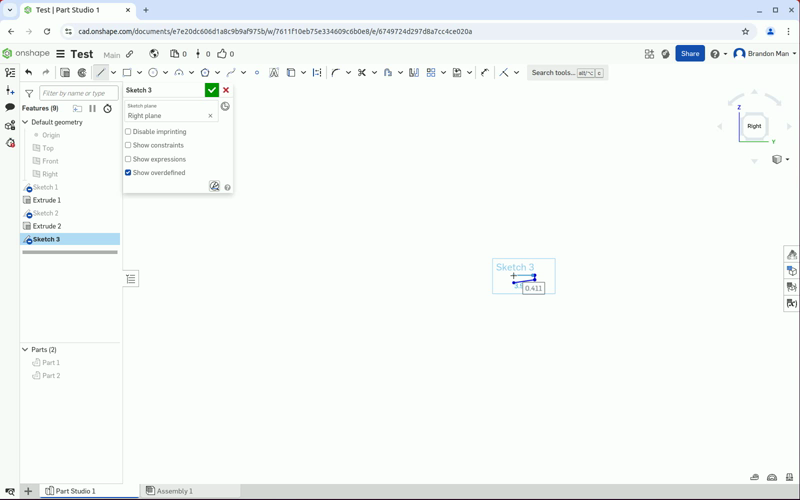
mouse_move(543, 275)
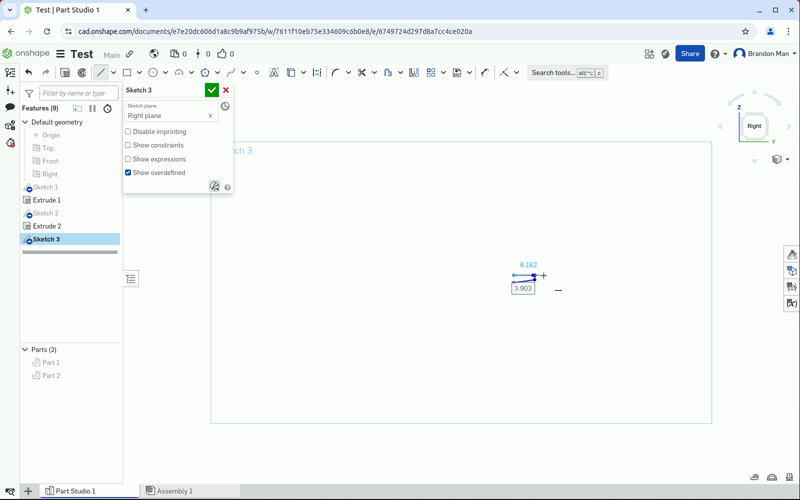
key_down(shift)
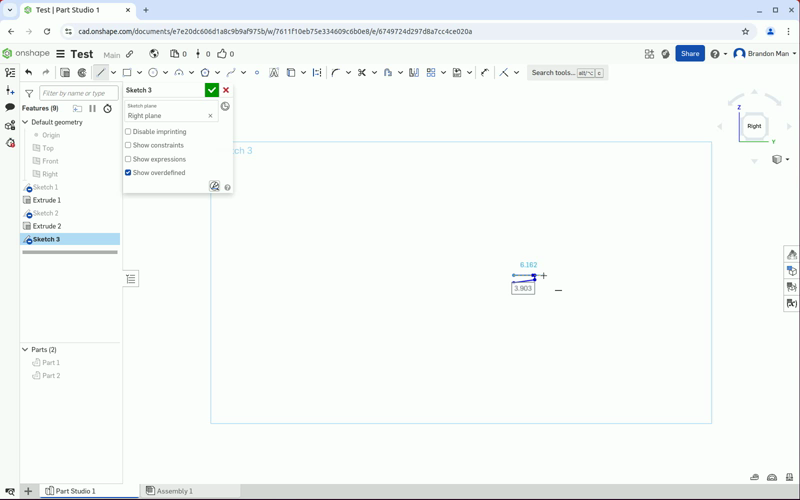
mouse_move(513, 282)
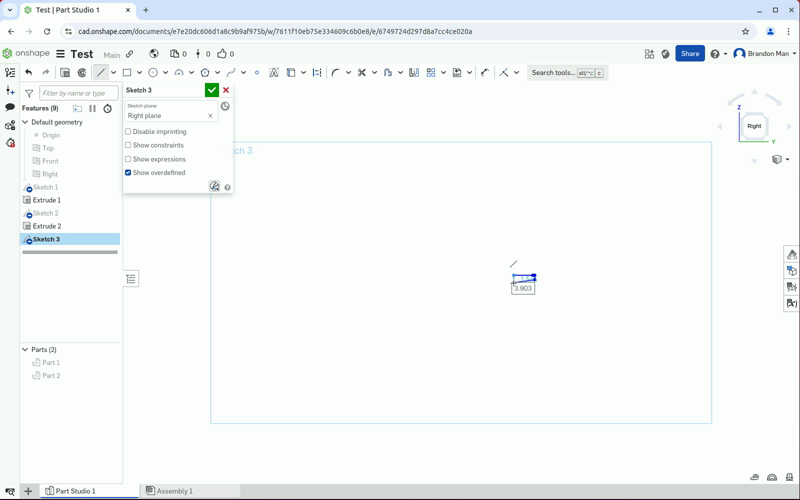
key_up(shift)
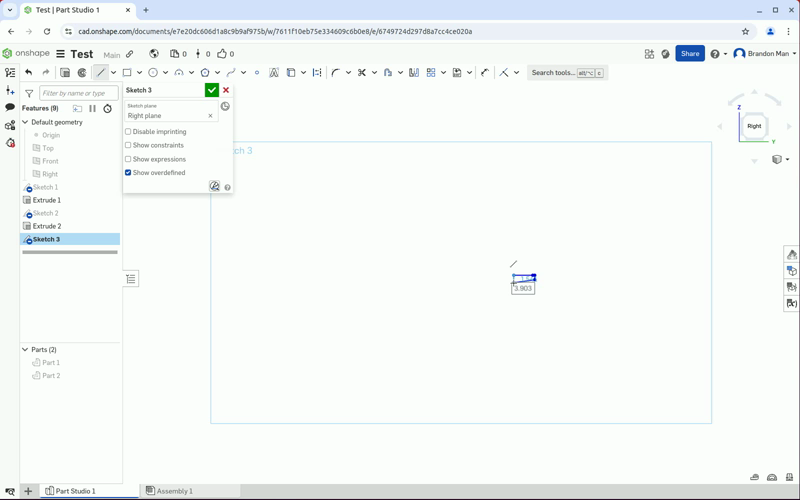
click(513, 282)
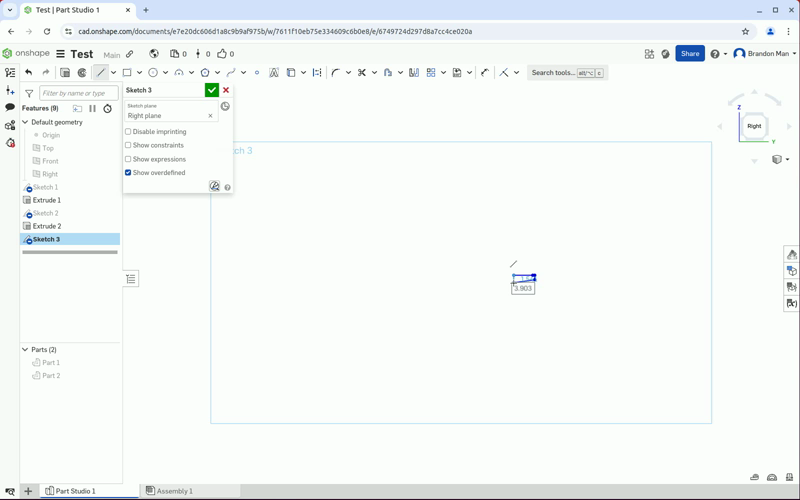
key(esc)
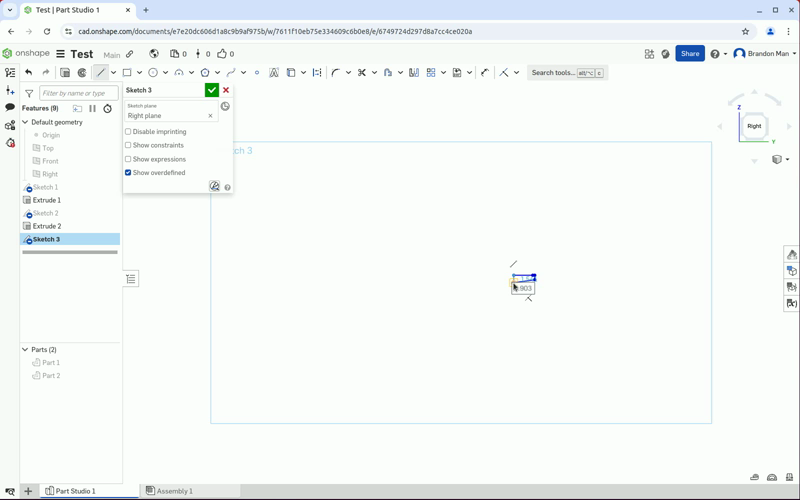
mouse_move(530, 275)
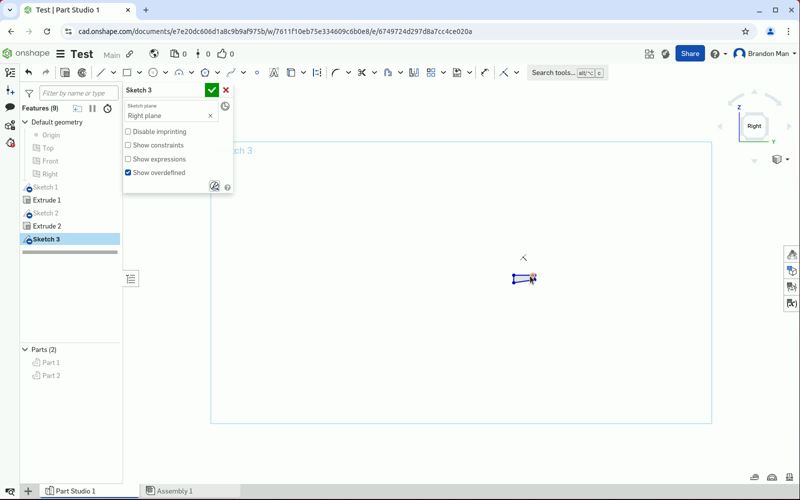
scroll(6)
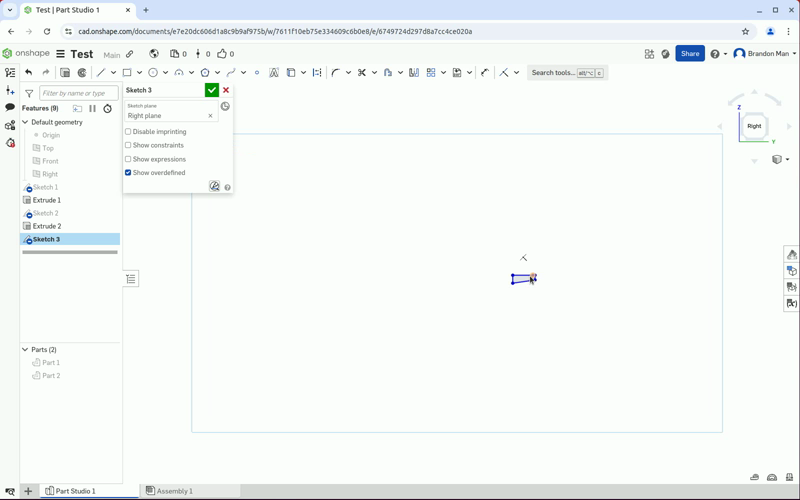
scroll(6)
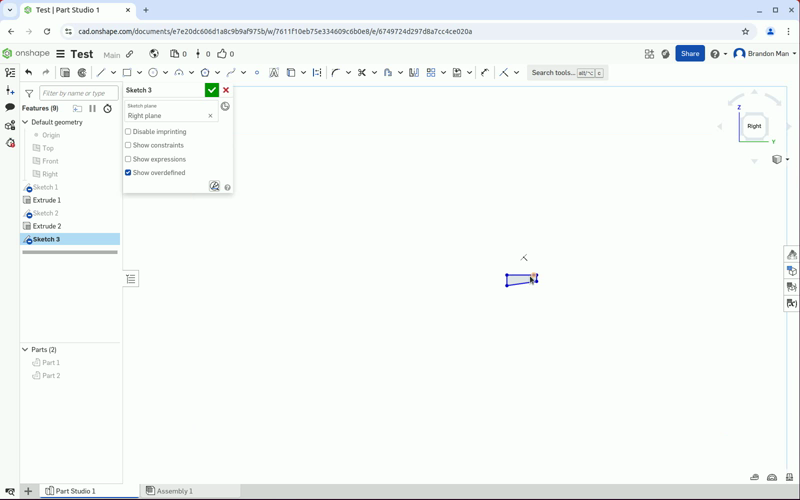
scroll(6)
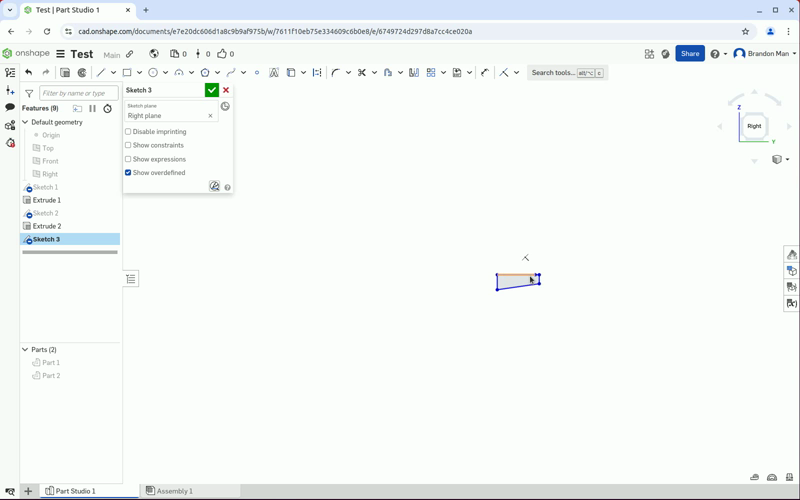
scroll(6)
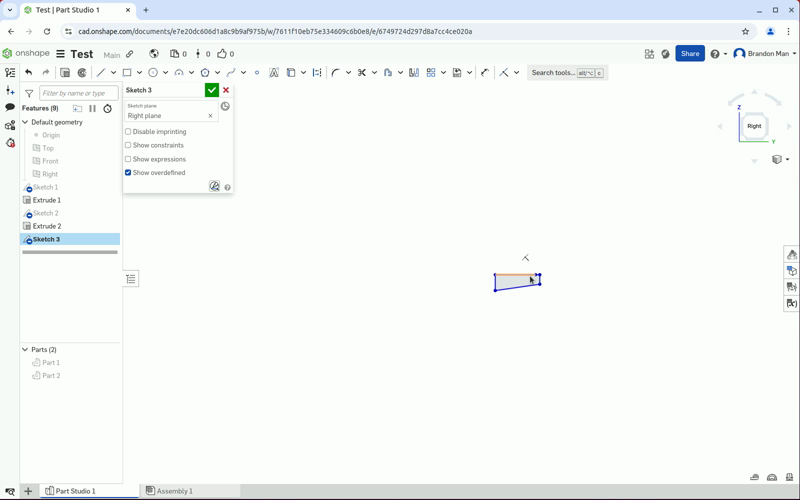
scroll(6)
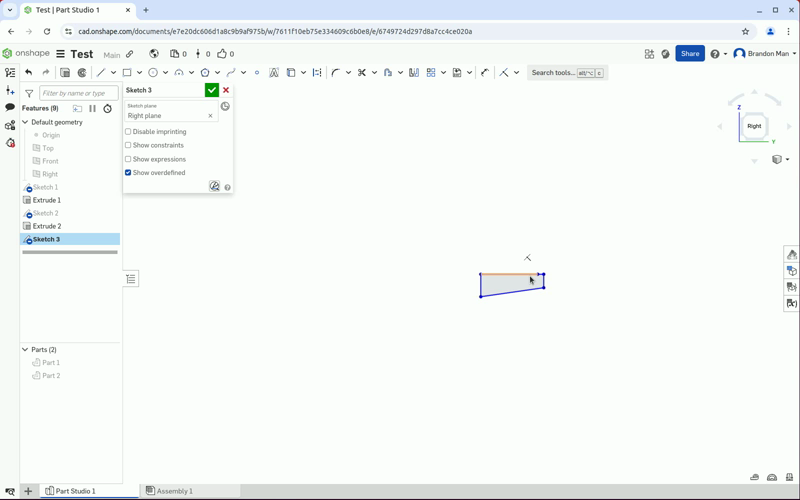
scroll(6)
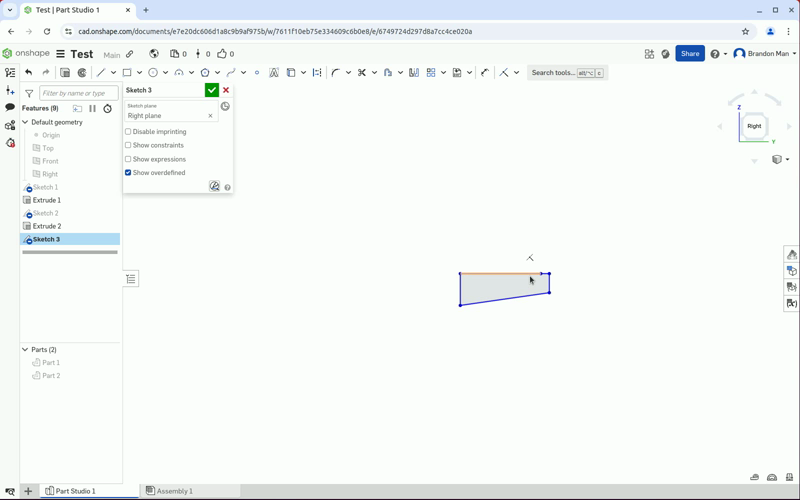
scroll(6)
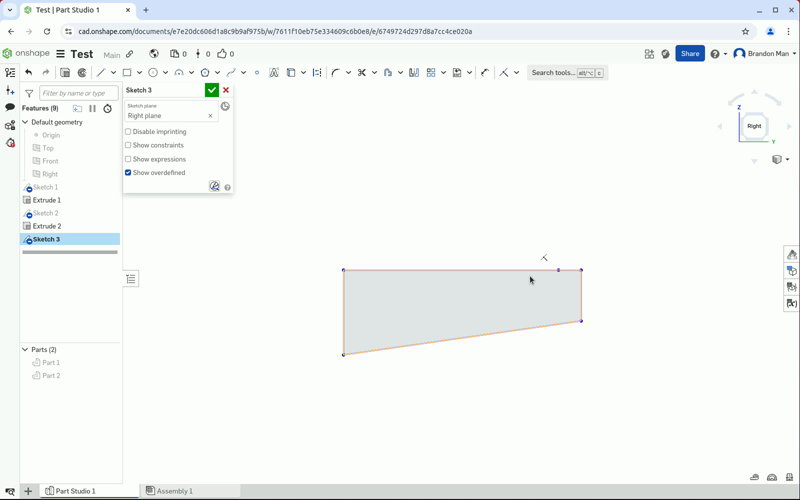
click(530, 275)
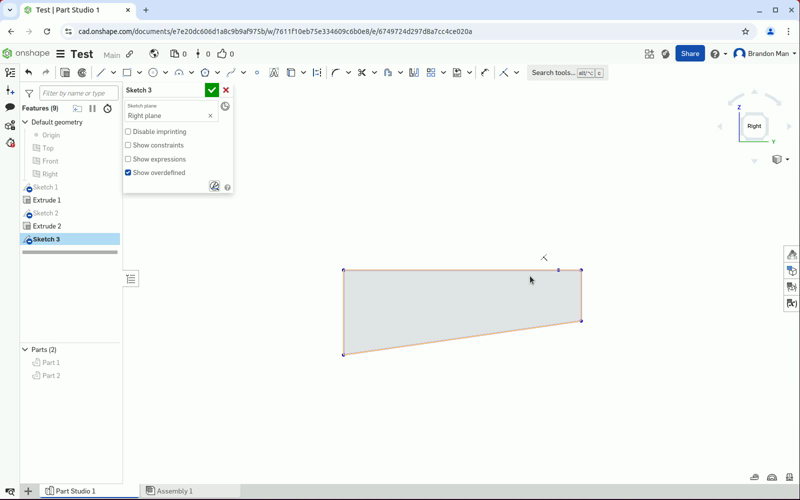
scroll(-6)
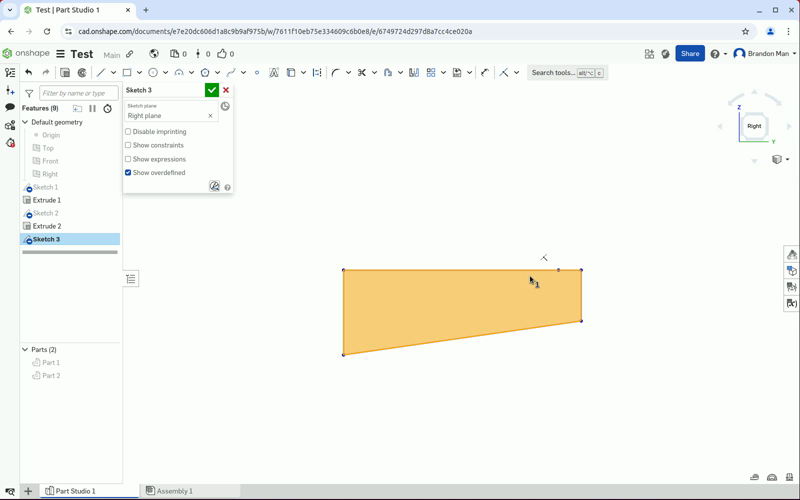
scroll(-6)
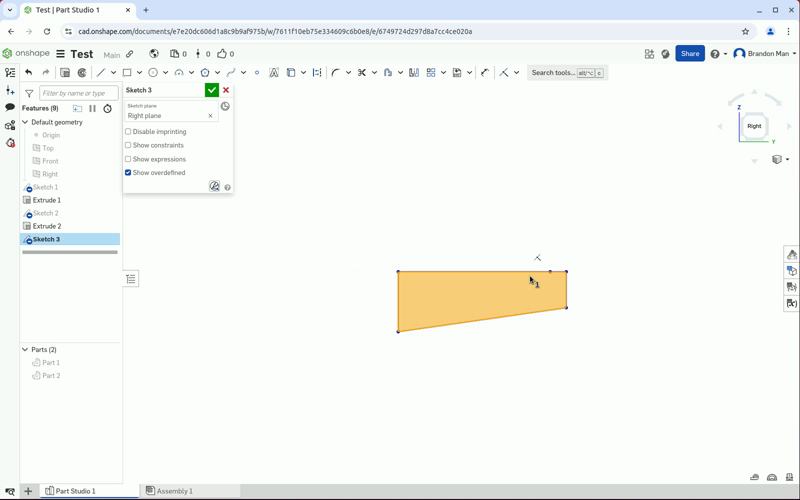
scroll(-6)
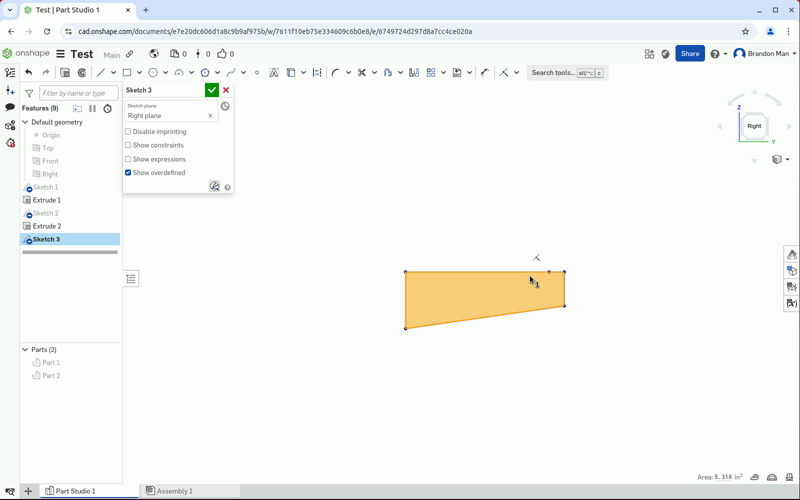
scroll(-6)
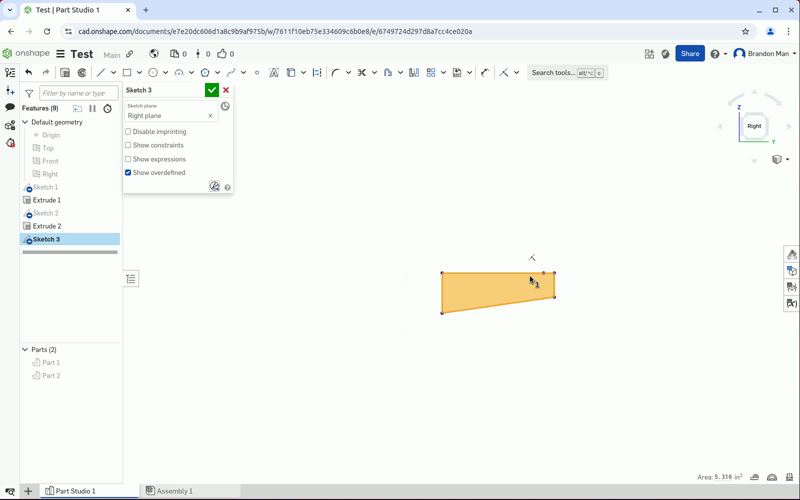
scroll(-6)
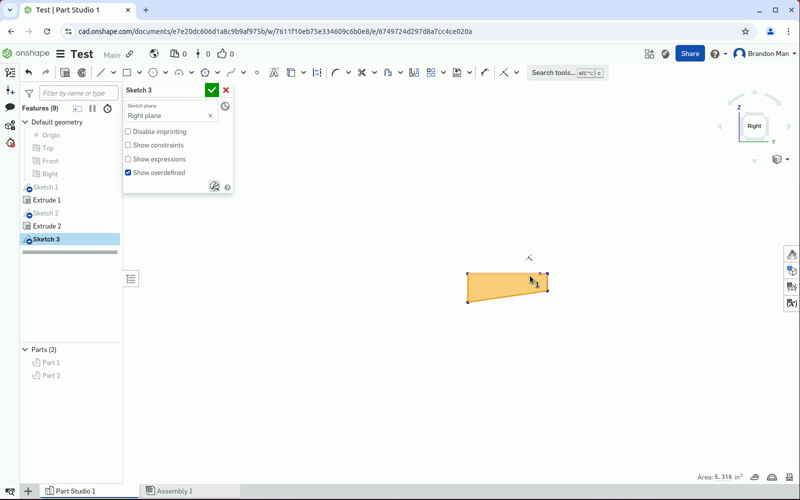
scroll(-6)
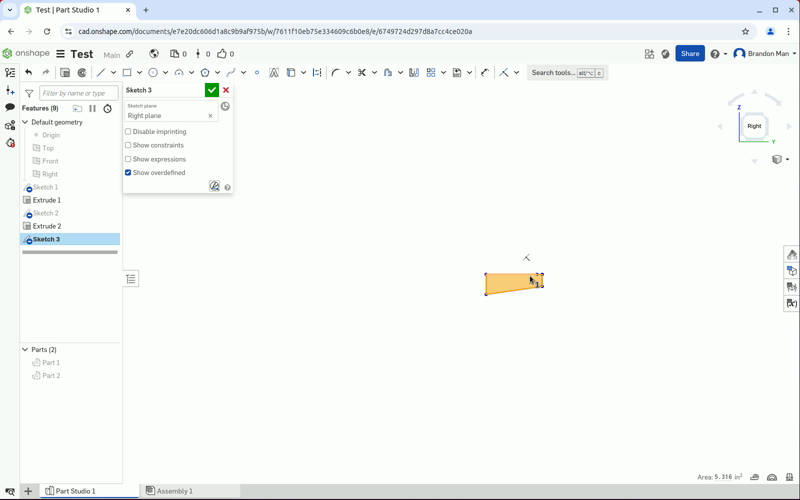
scroll(-6)
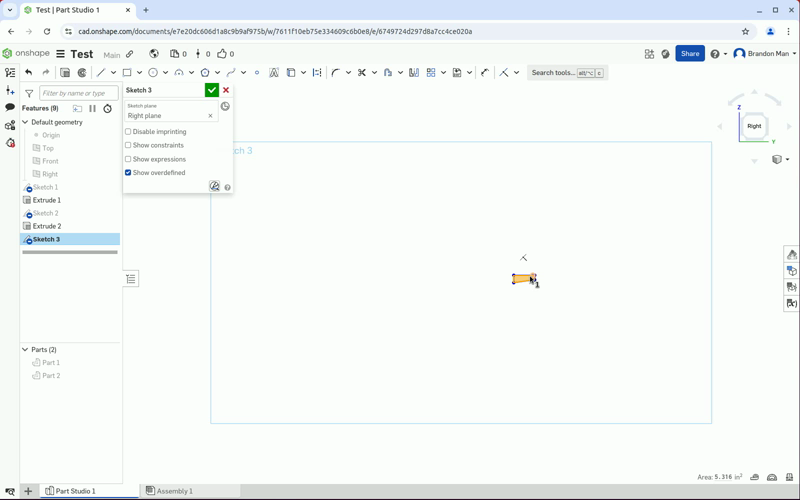
mouse_move(73, 352)
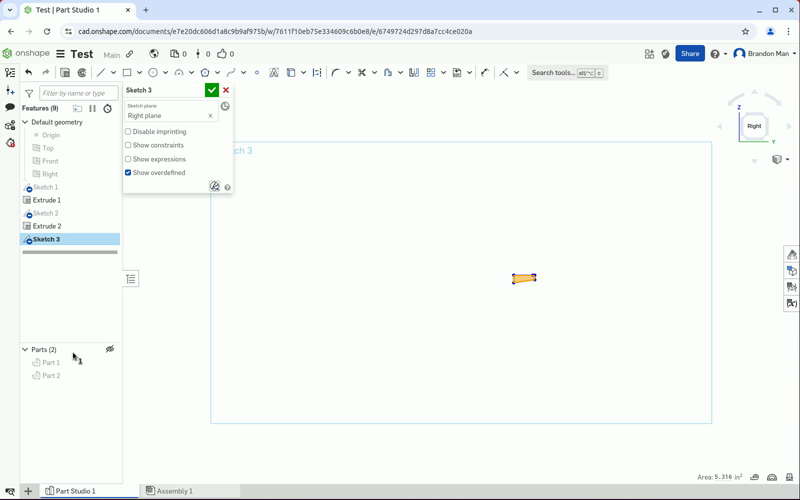
key(shift+y)
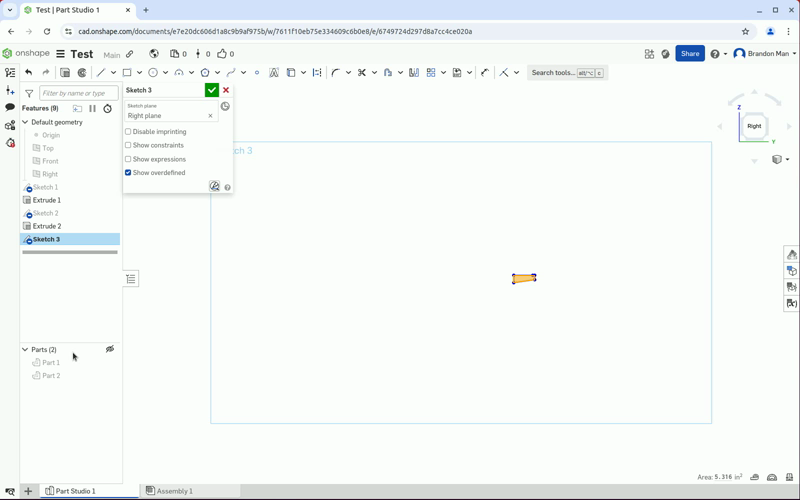
key(shift+e)
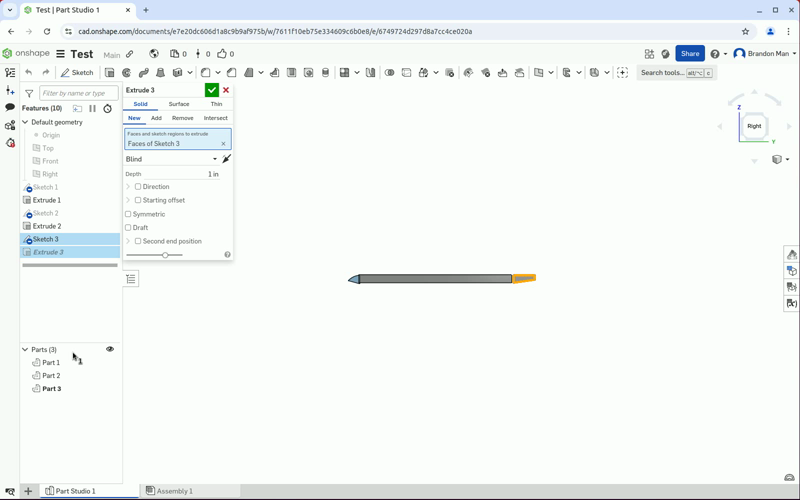
mouse_move(143, 106)
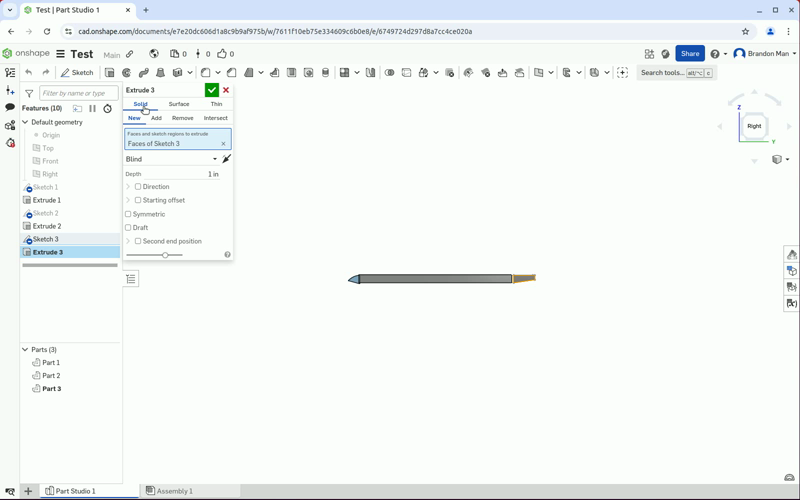
click(143, 106)
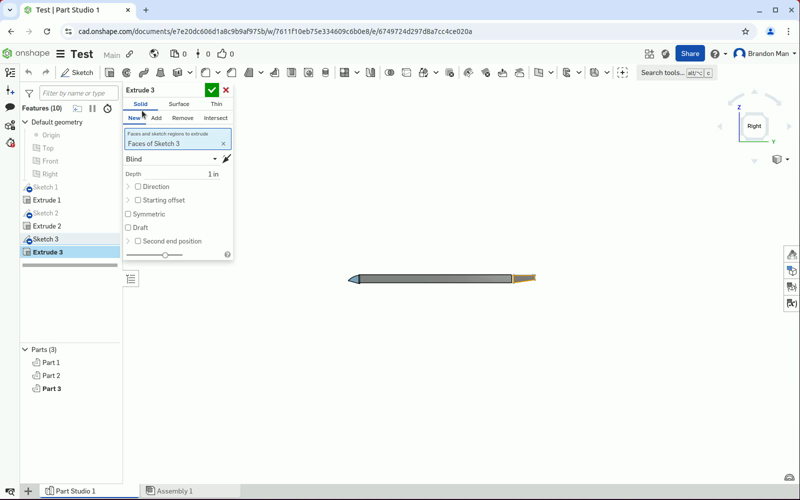
mouse_move(137, 120)
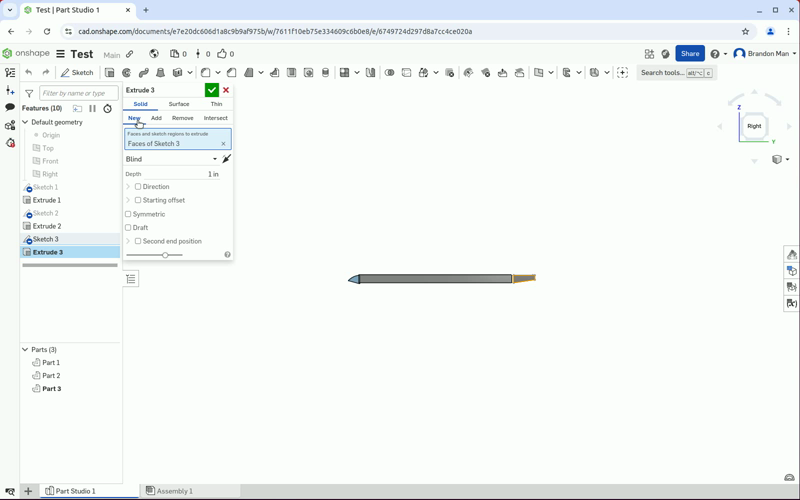
click(137, 120)
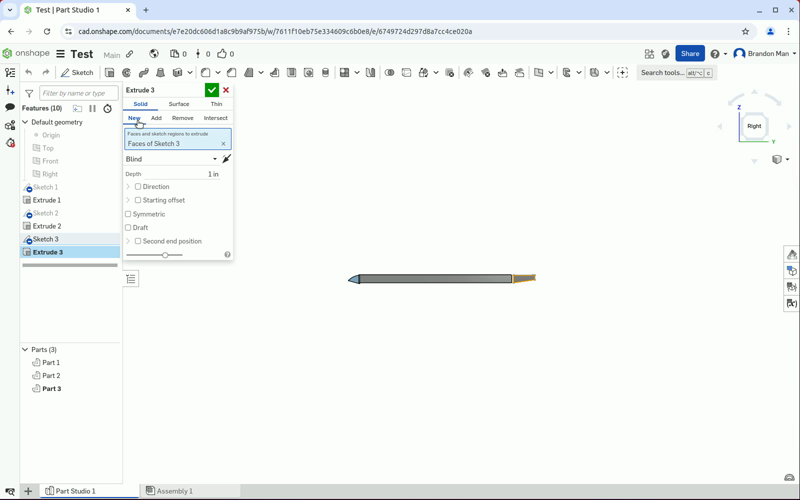
key(tab, 4)
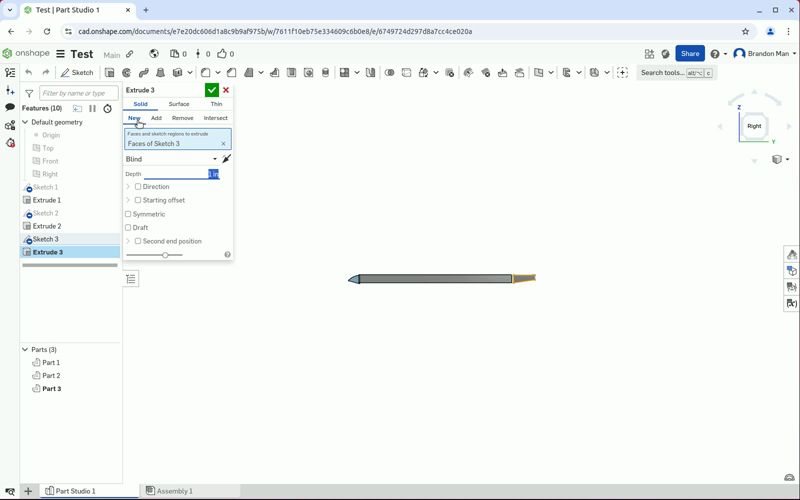
text(4.333)
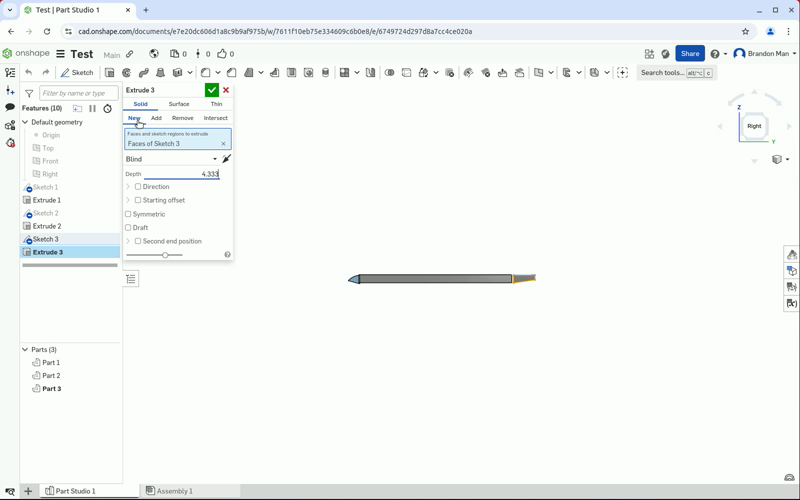
key(enter)
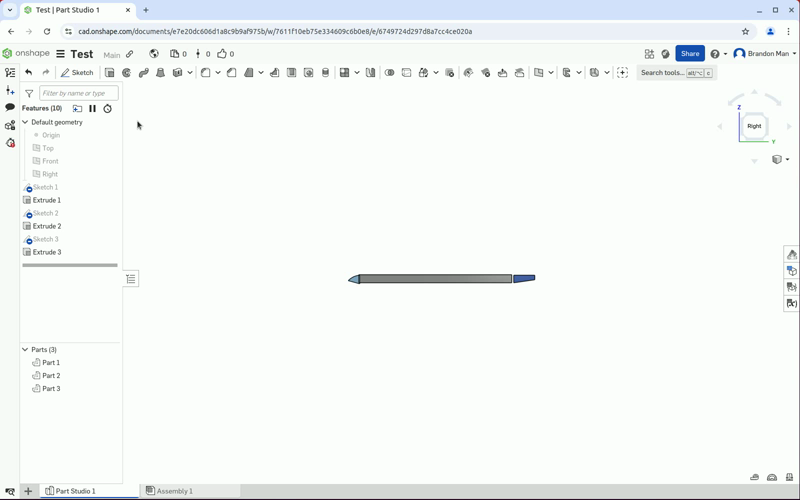
key(shift+h)
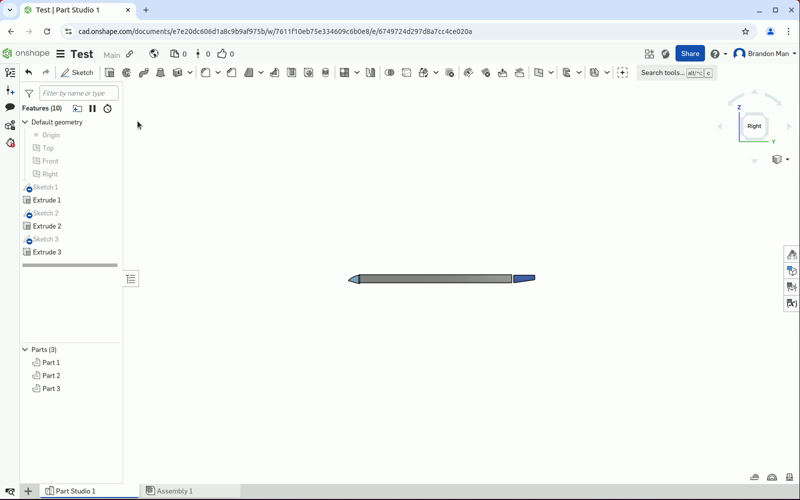
key(shift+h)
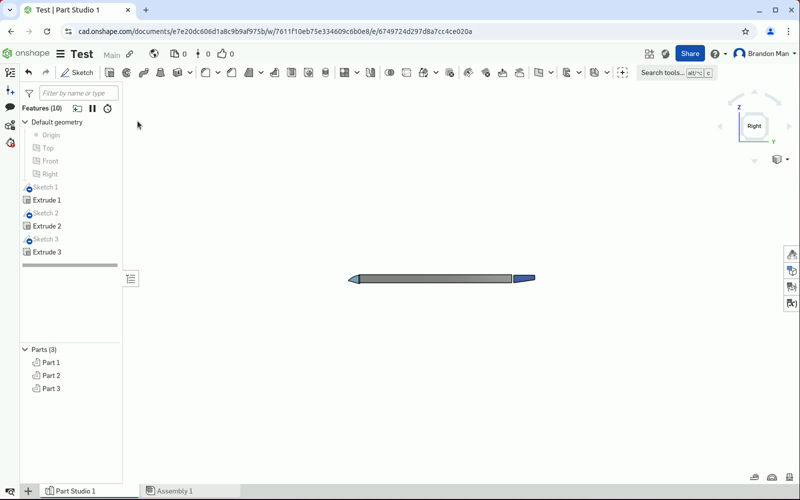
mouse_move(73, 189)
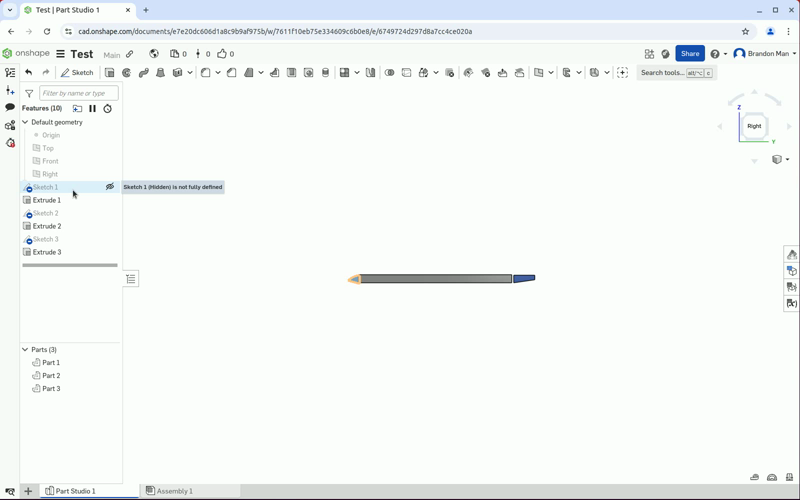
click(73, 189)
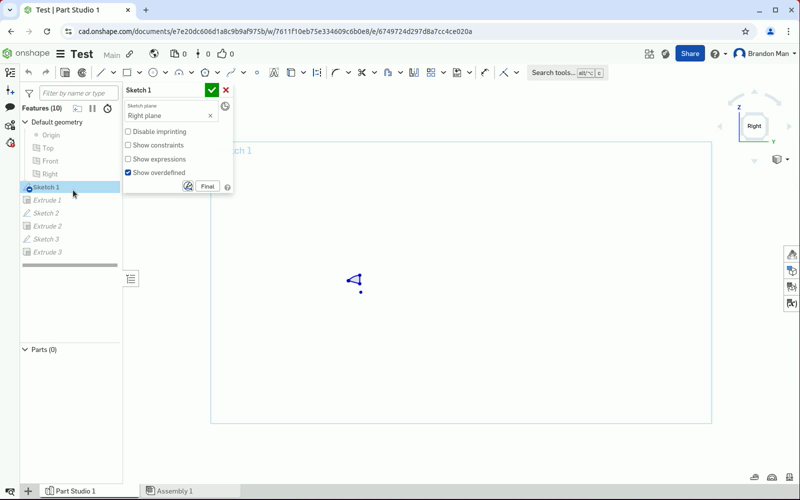
mouse_move(229, 92)
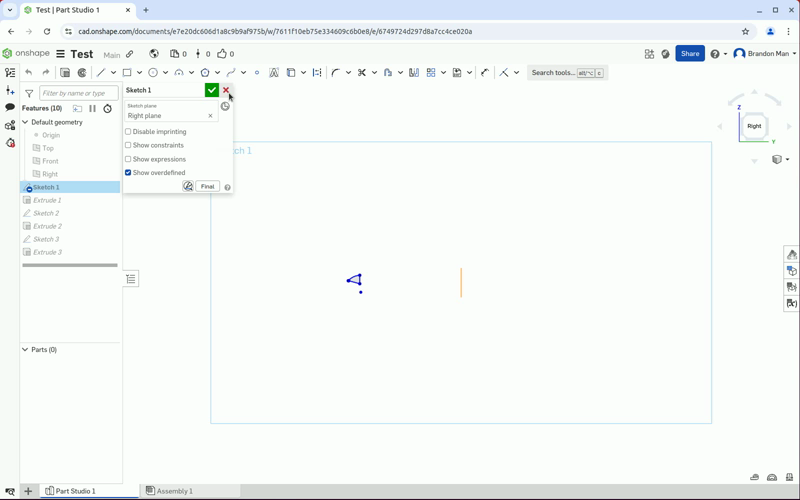
click(229, 92)
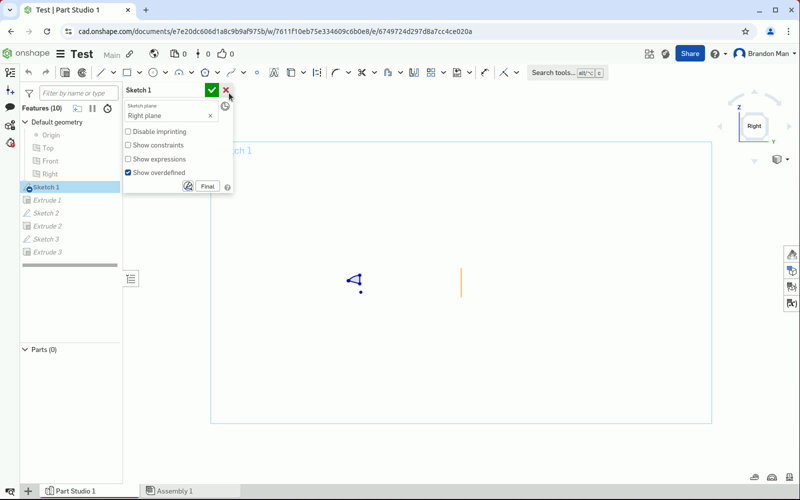
key(shift+s)
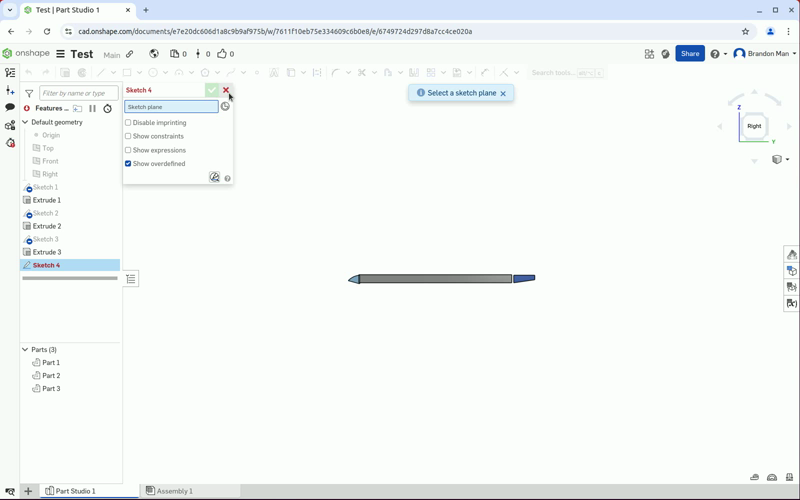
mouse_move(73, 176)
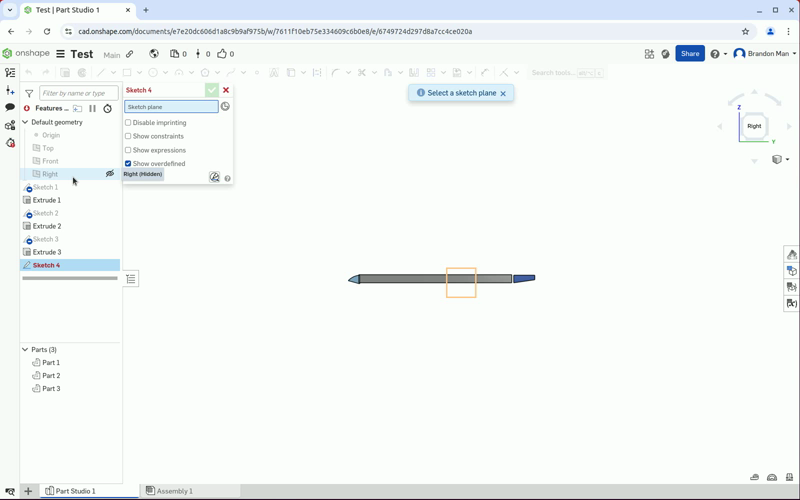
click(73, 176)
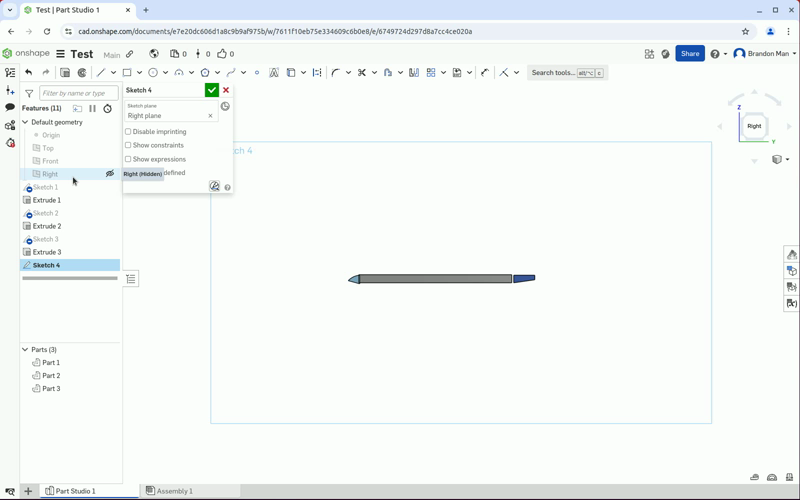
mouse_move(73, 352)
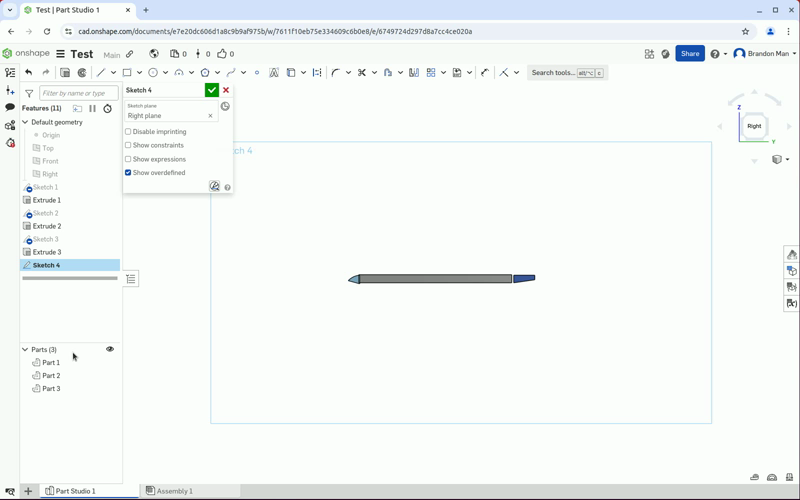
key(y)
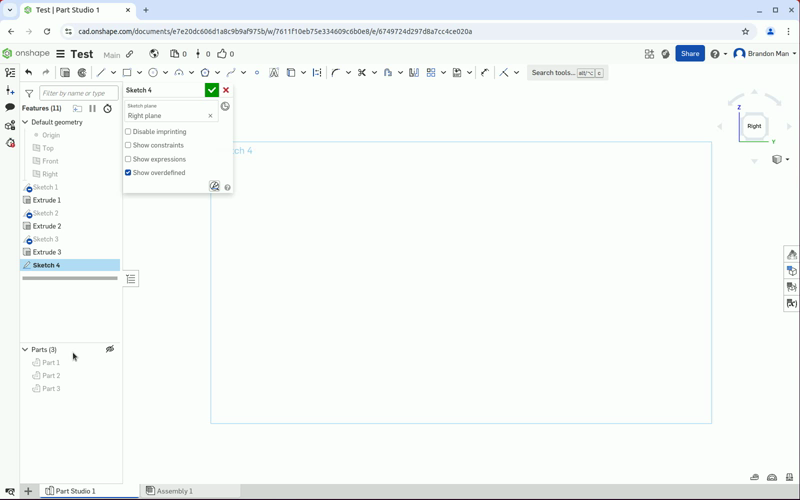
key(a)
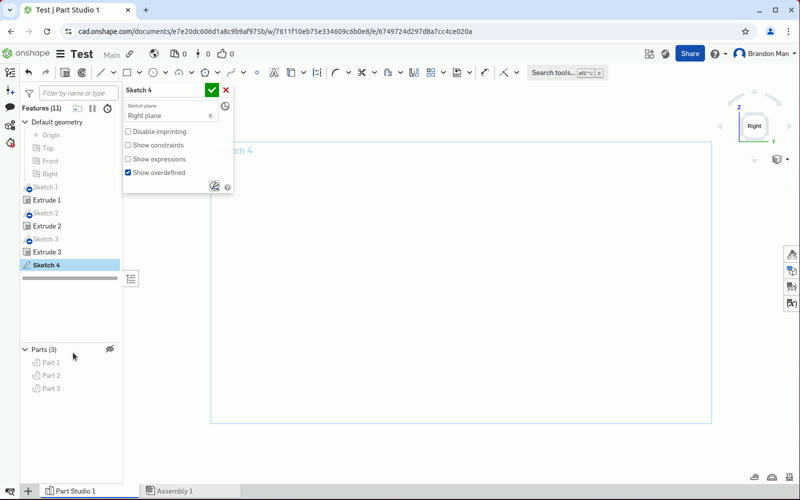
key_down(shift)
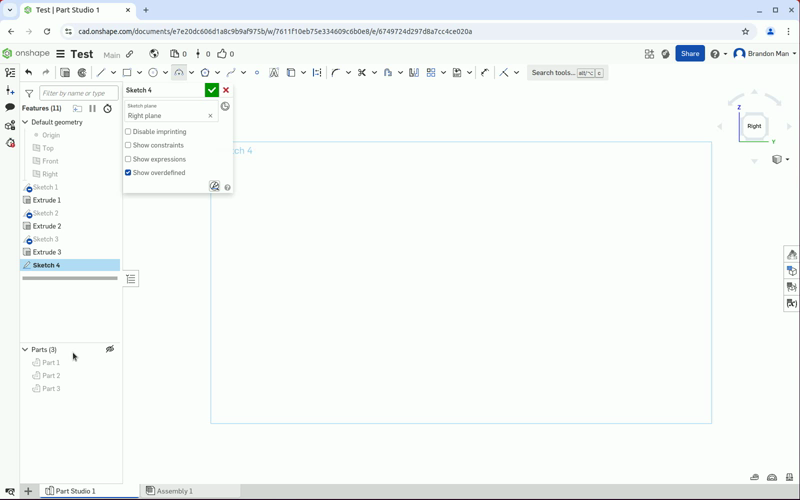
mouse_move(349, 280)
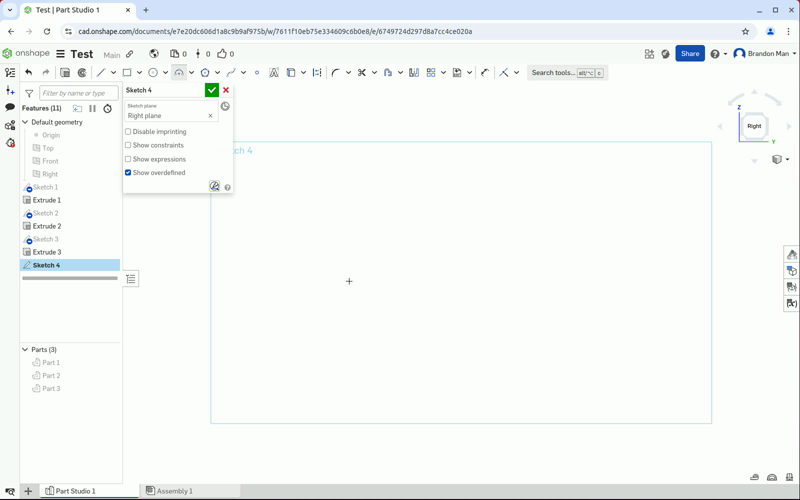
click(349, 280)
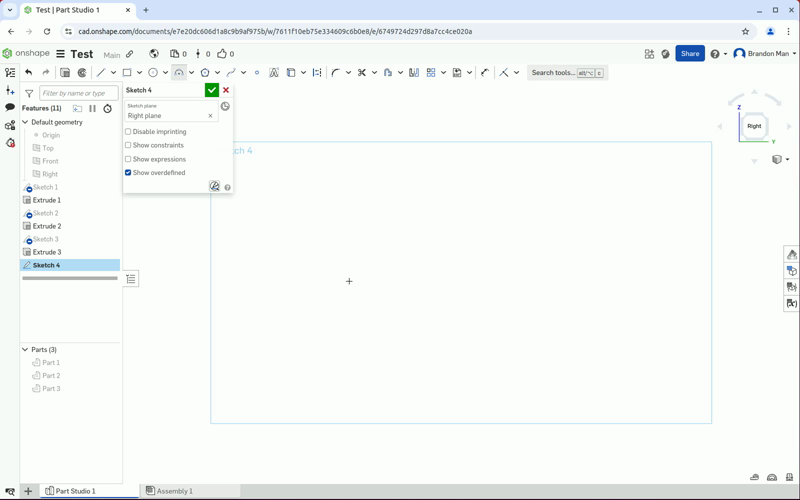
key_up(shift)
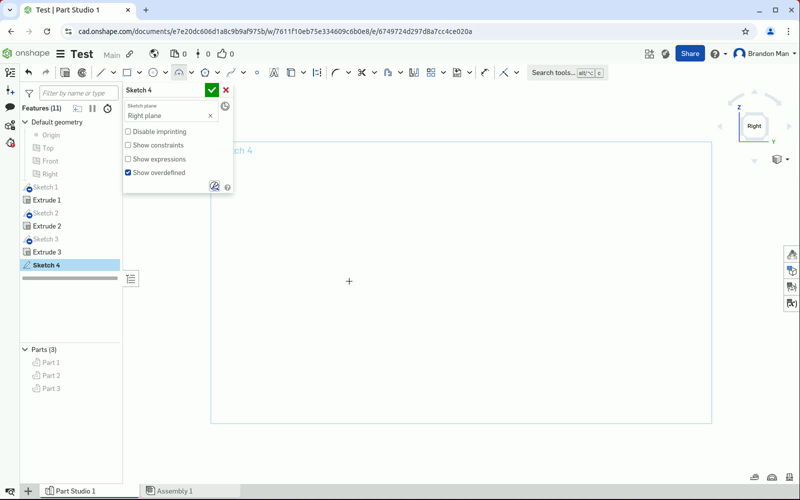
key_down(shift)
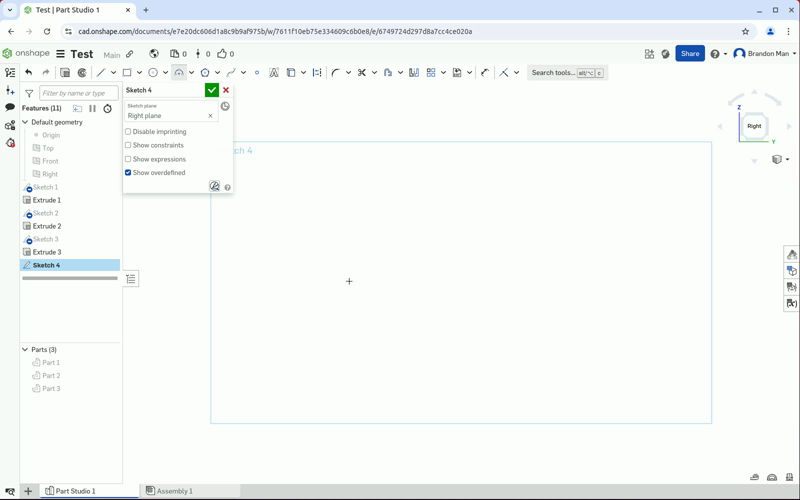
mouse_move(360, 294)
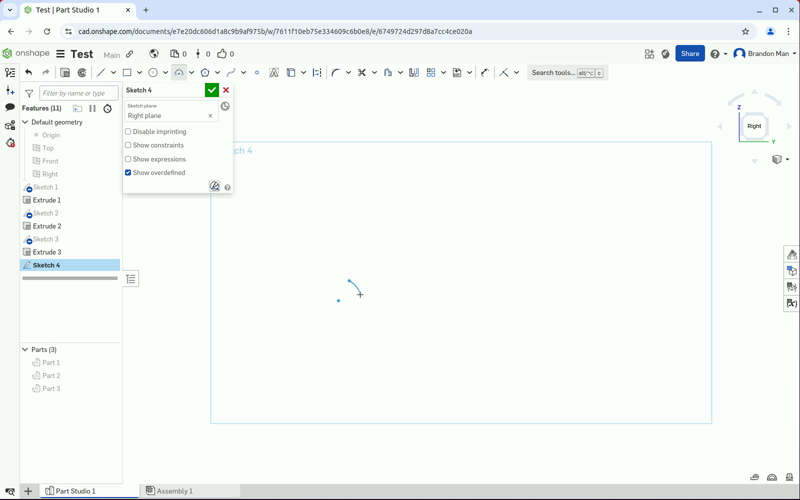
click(360, 294)
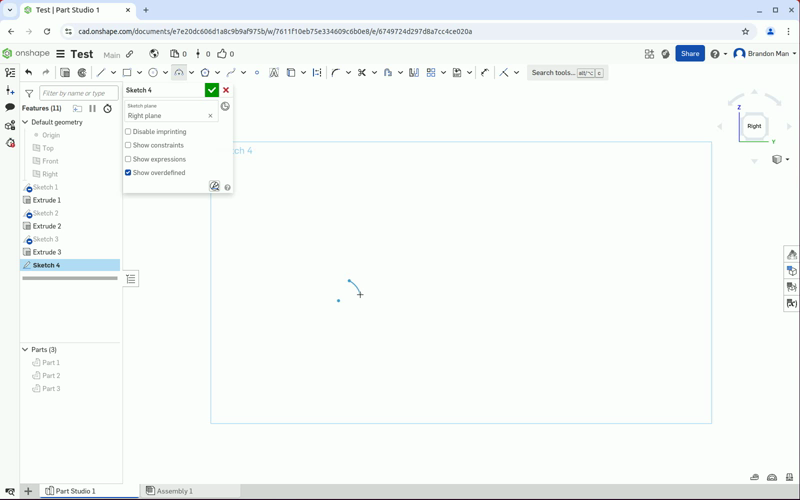
mouse_move(351, 290)
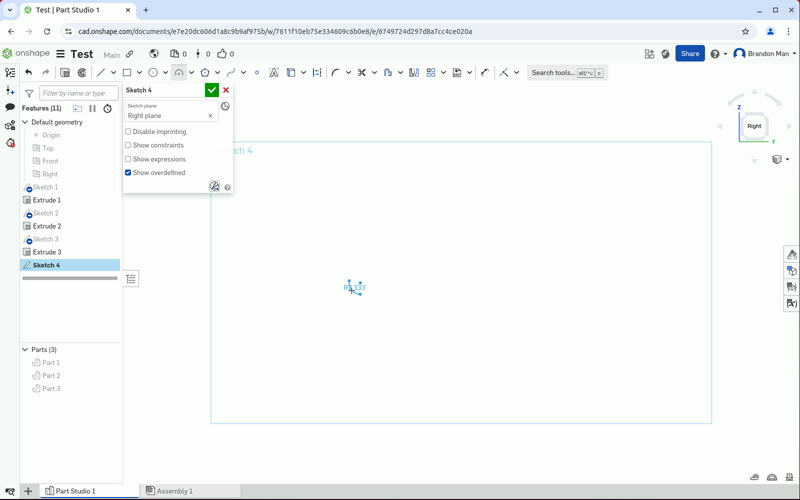
click(351, 290)
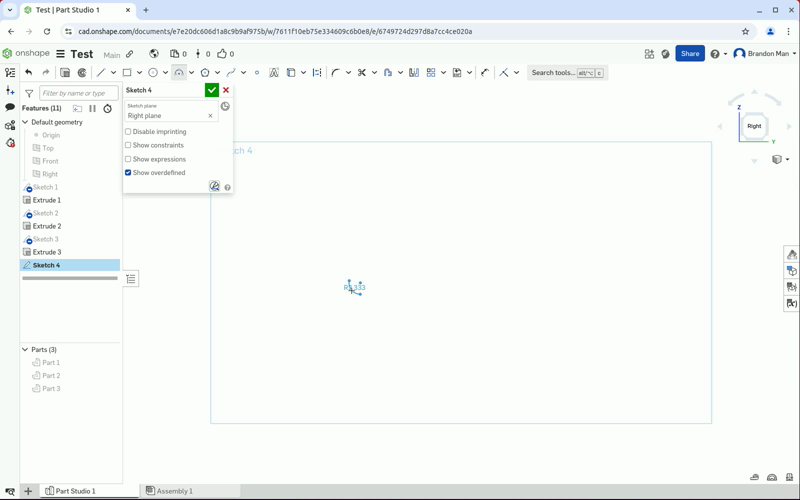
key_up(shift)
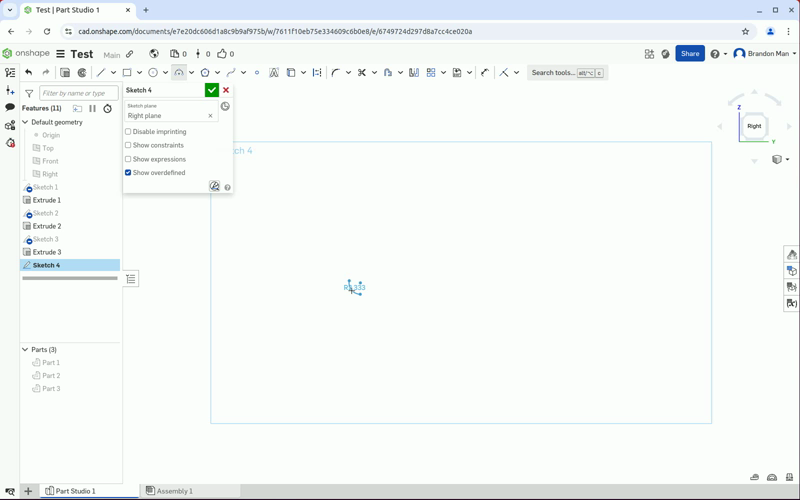
key(esc)
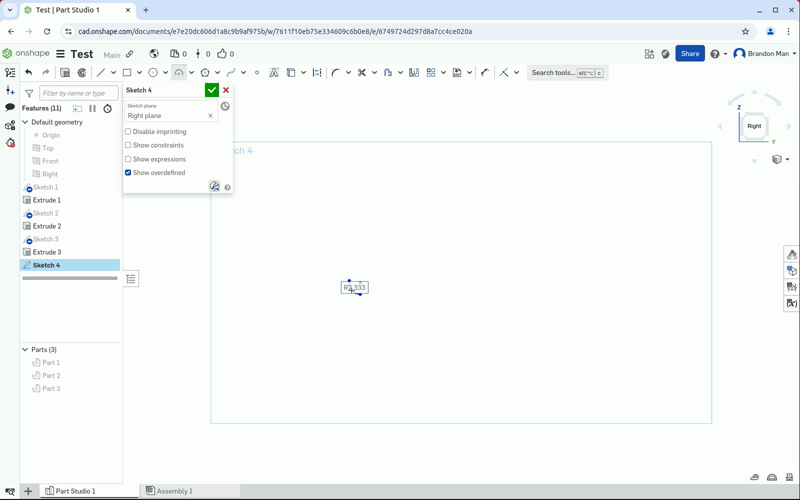
key(l)
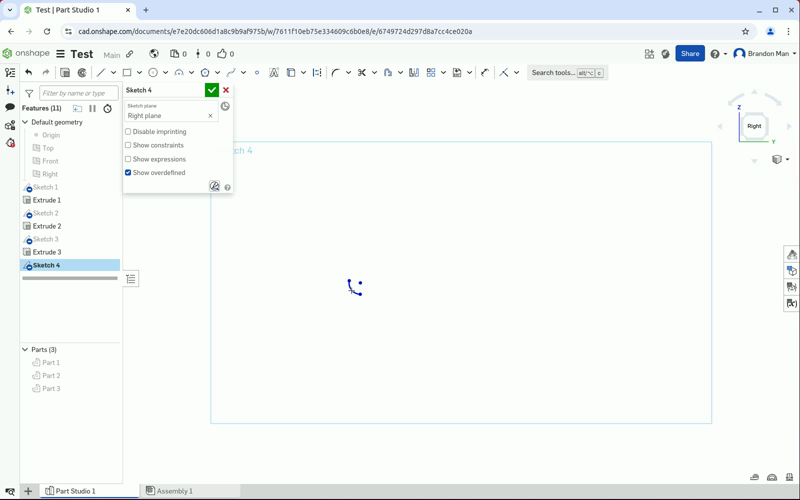
mouse_move(360, 294)
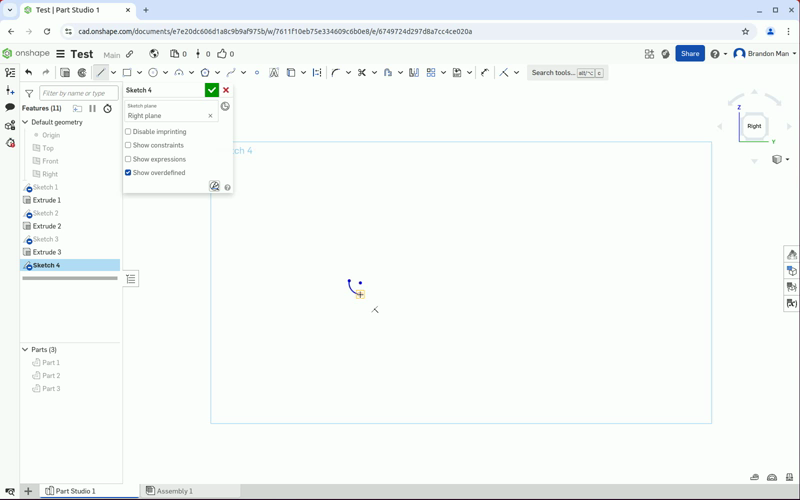
click(360, 294)
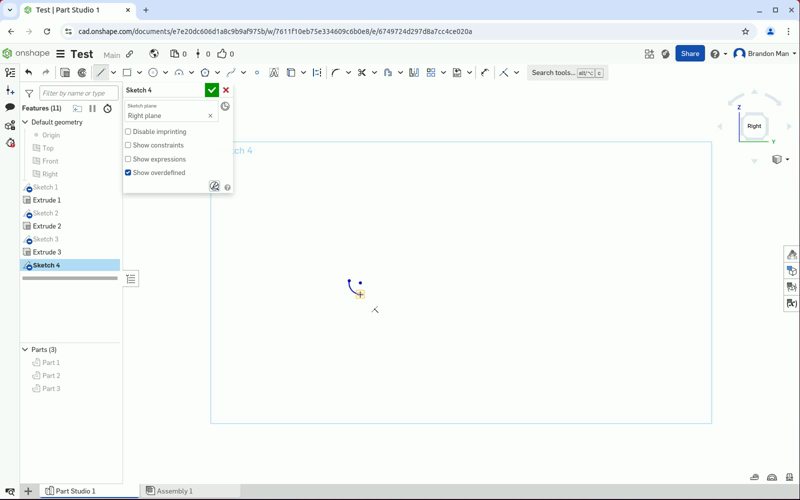
key_down(shift)
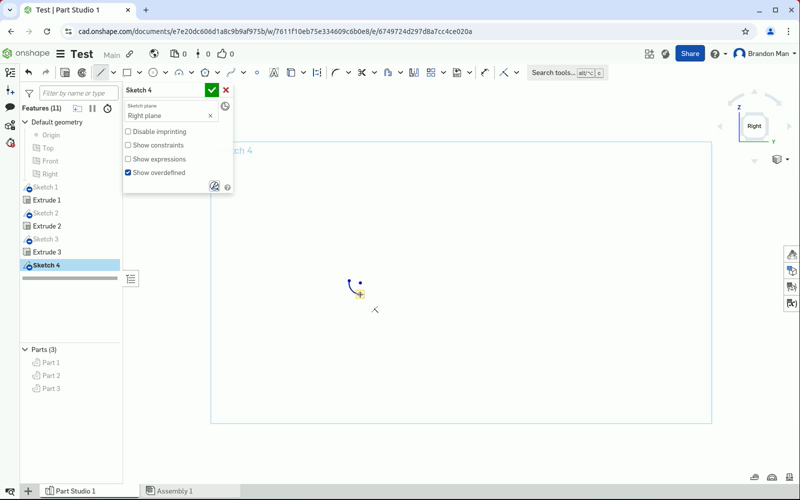
mouse_move(390, 294)
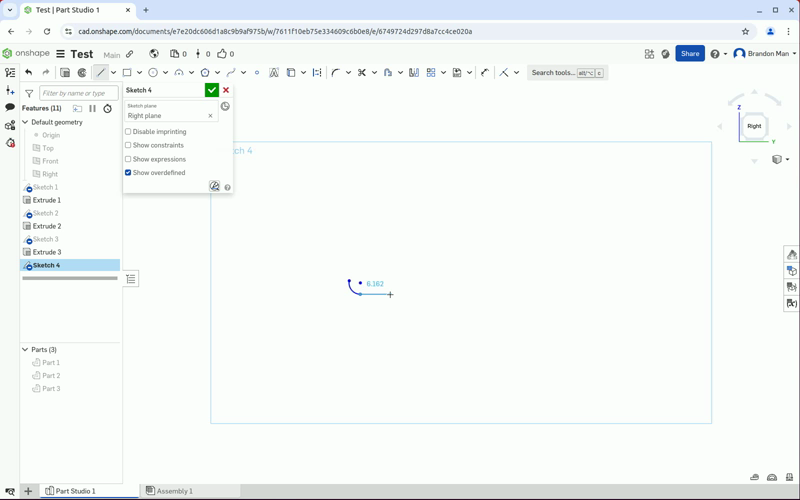
mouse_move(360, 283)
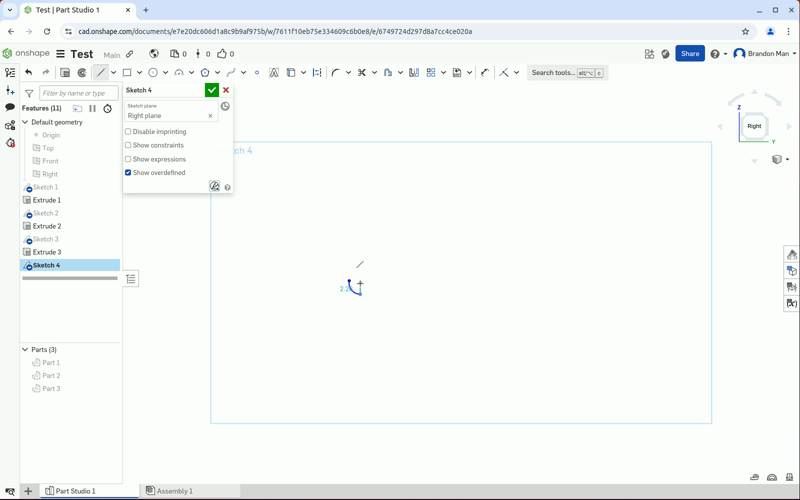
click(360, 283)
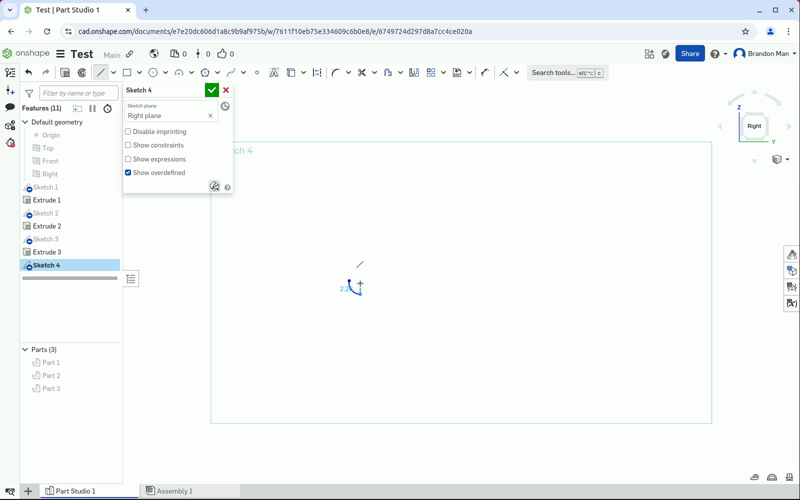
key_up(shift)
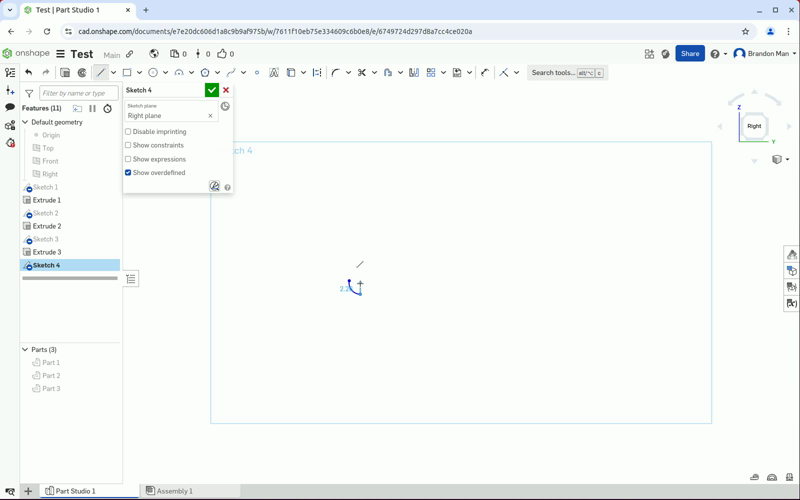
mouse_move(390, 283)
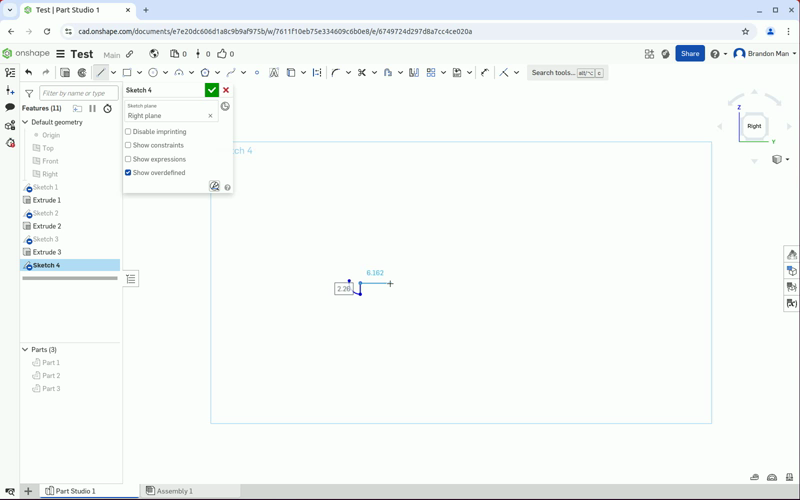
key_down(shift)
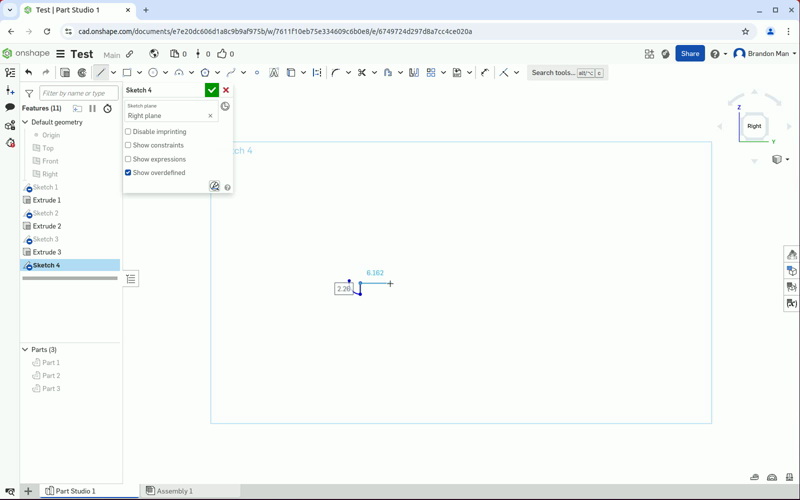
mouse_move(349, 280)
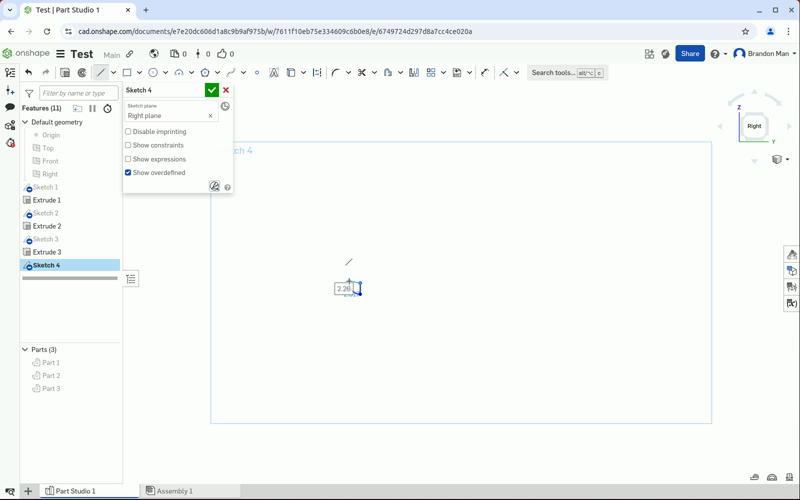
key_up(shift)
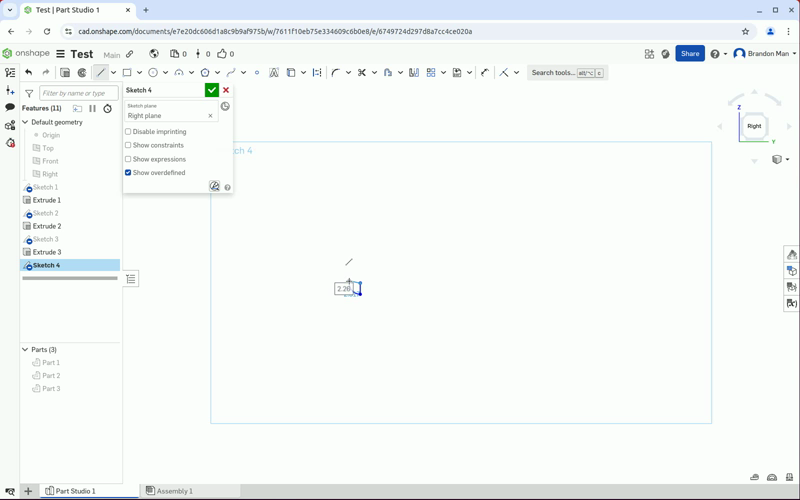
click(349, 280)
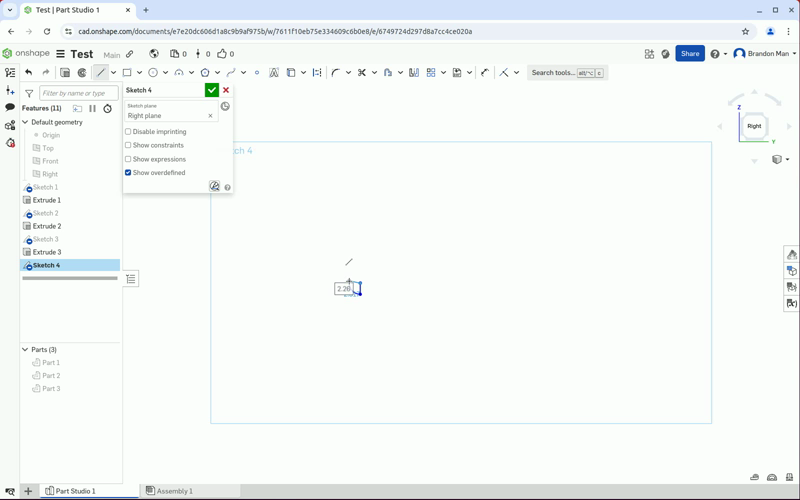
key(esc)
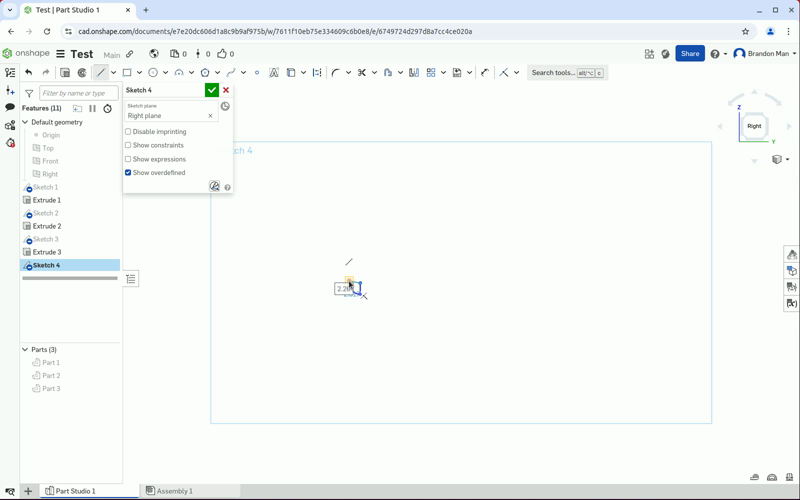
mouse_move(358, 287)
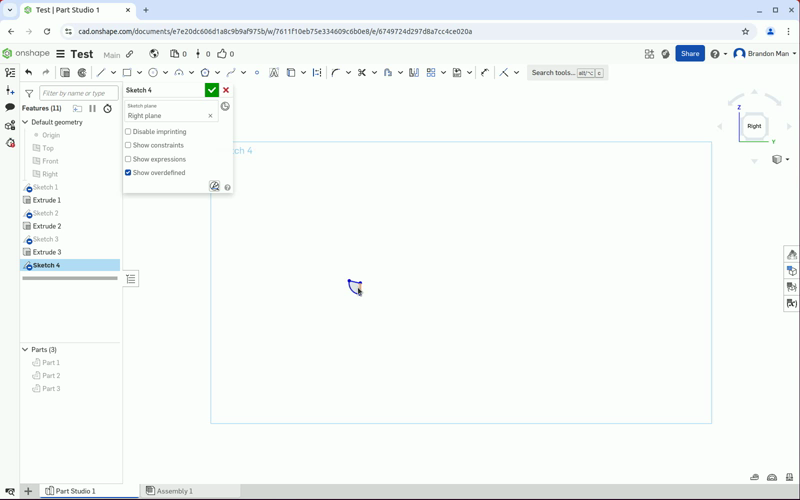
scroll(6)
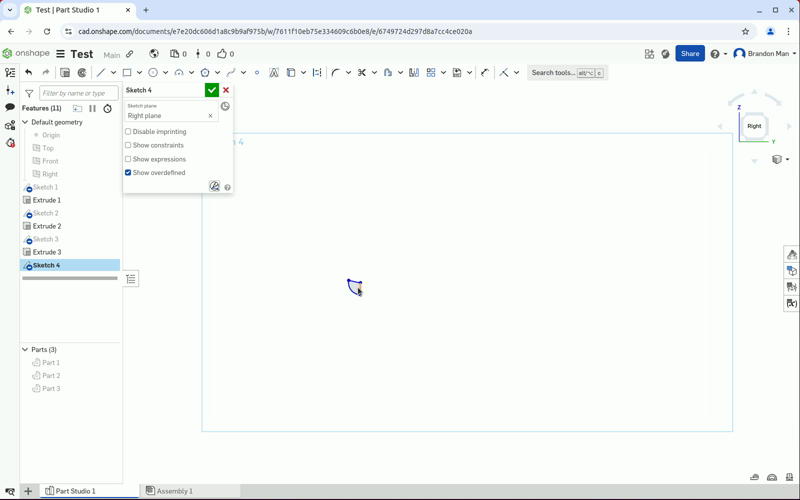
scroll(6)
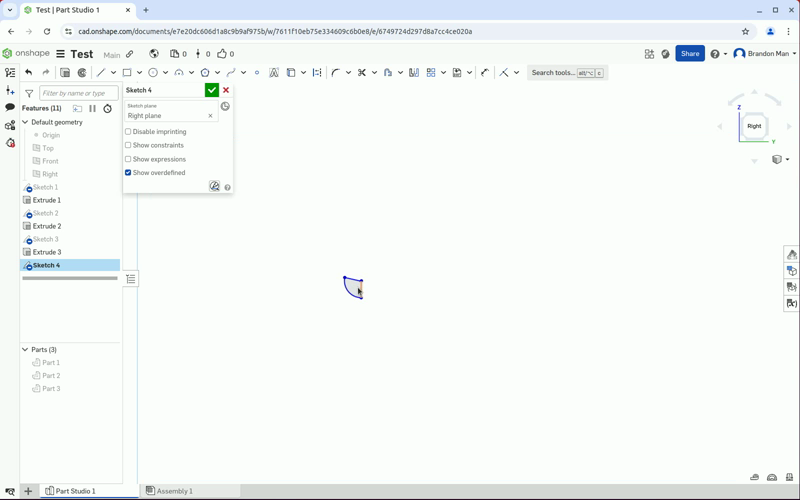
scroll(6)
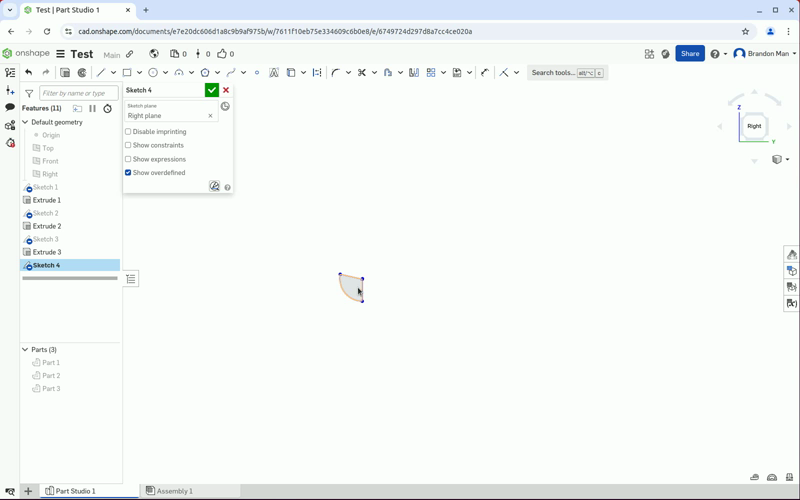
scroll(6)
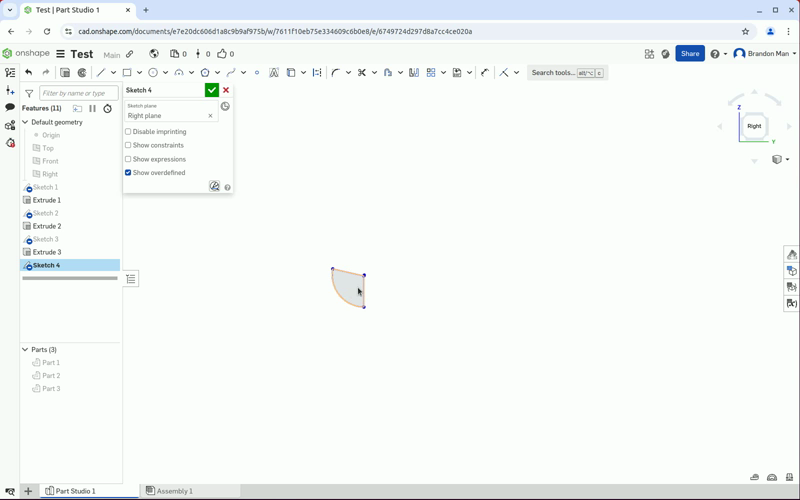
scroll(6)
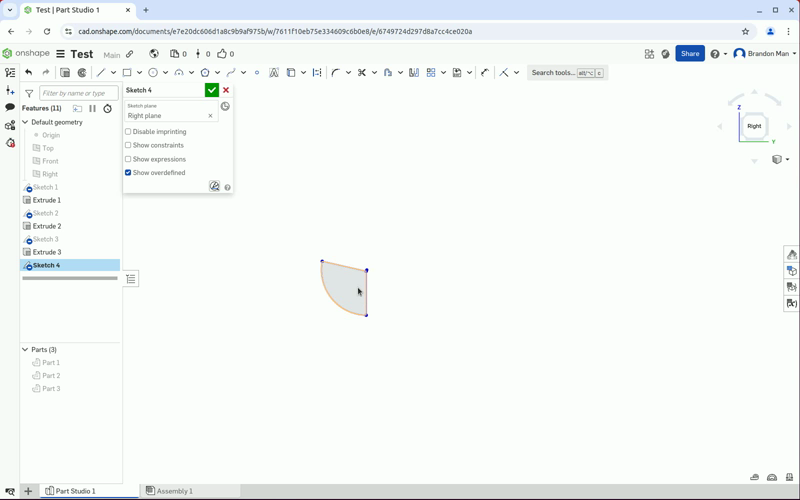
scroll(6)
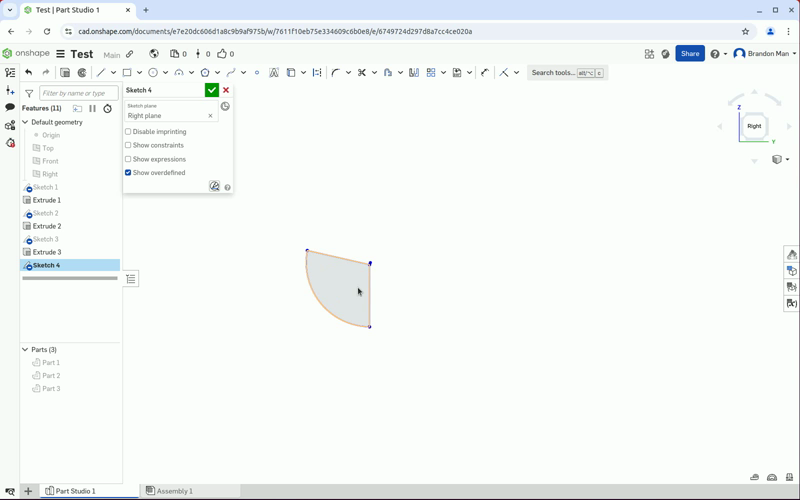
scroll(6)
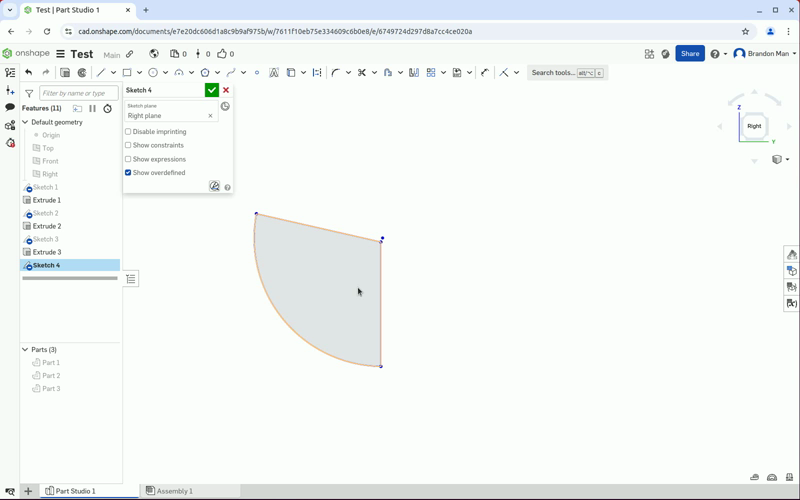
click(358, 287)
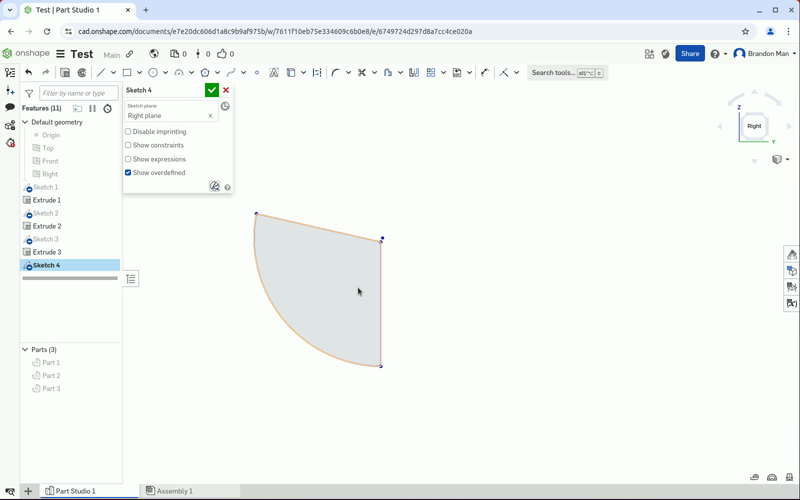
scroll(-6)
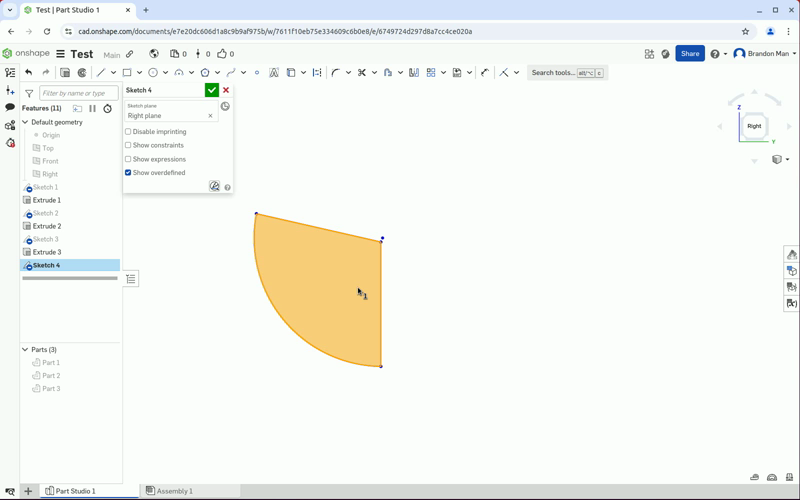
scroll(-6)
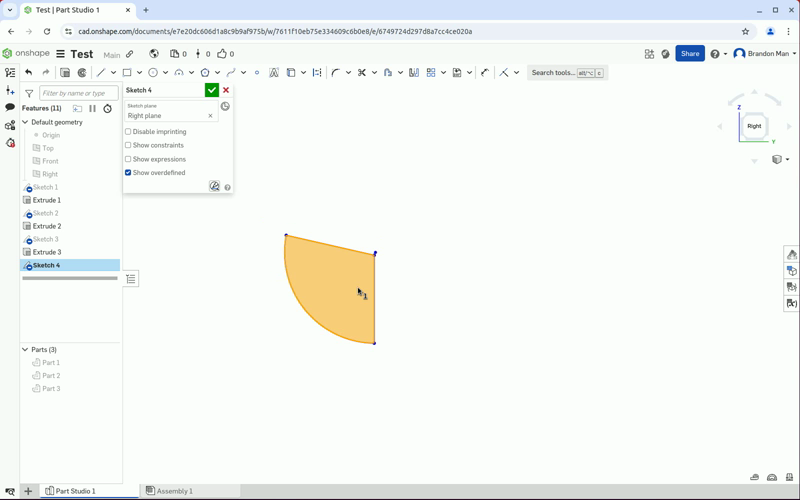
scroll(-6)
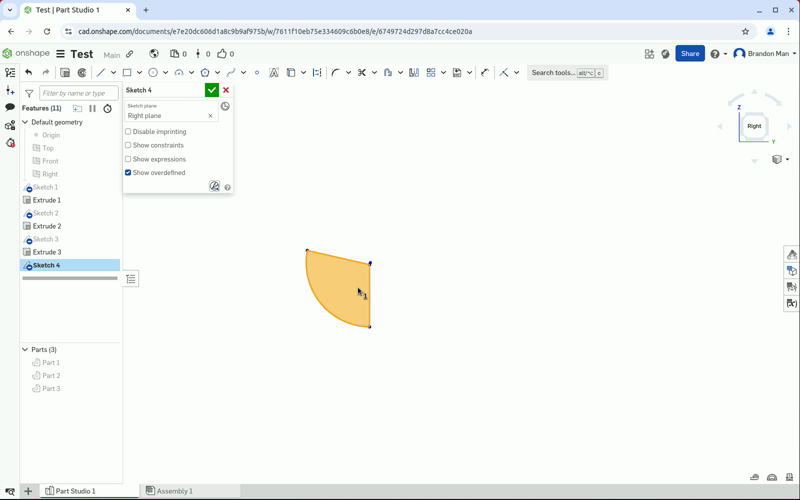
scroll(-6)
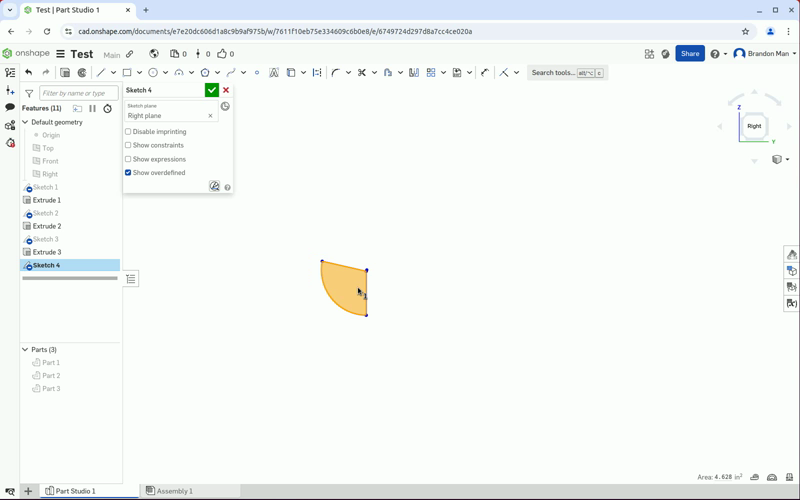
scroll(-6)
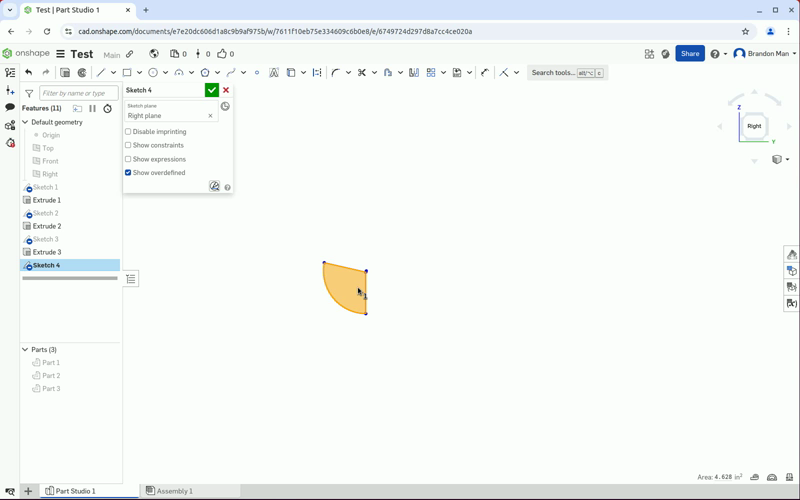
scroll(-6)
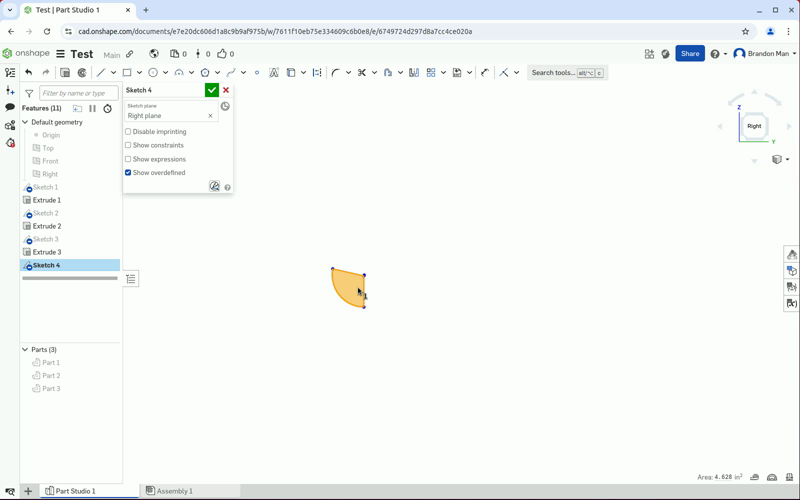
scroll(-6)
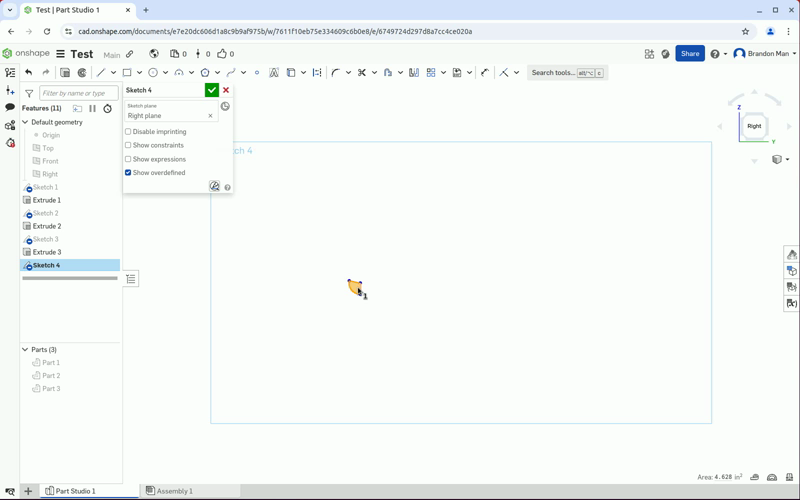
mouse_move(73, 352)
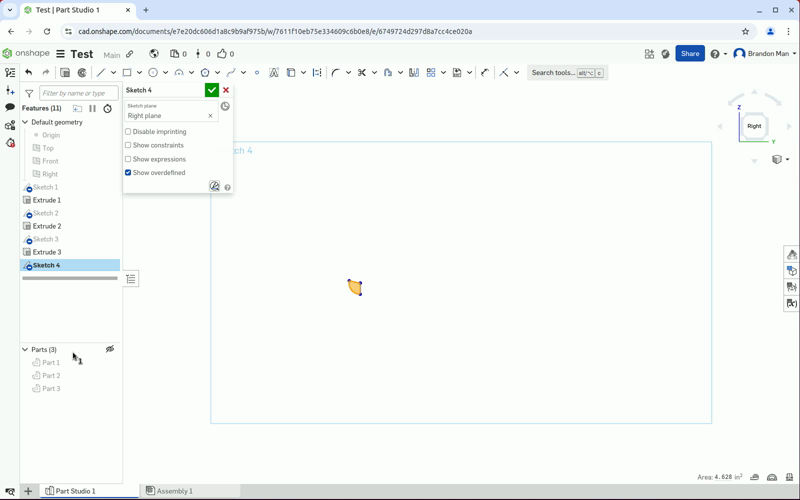
key(shift+y)
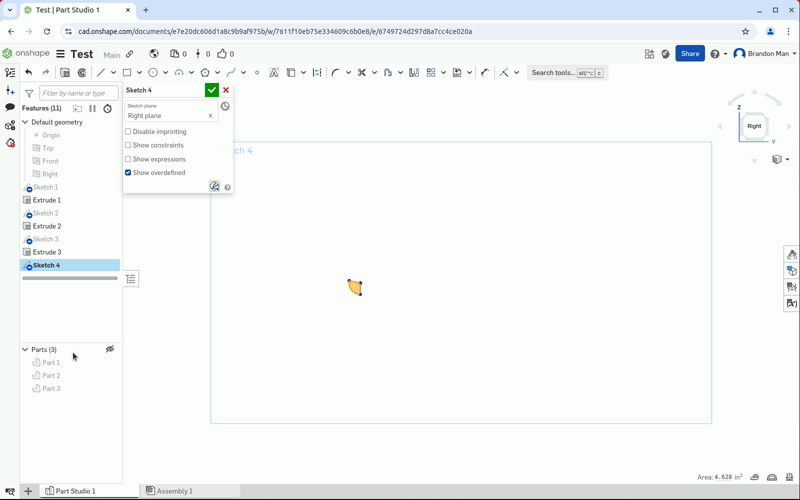
key(shift+e)
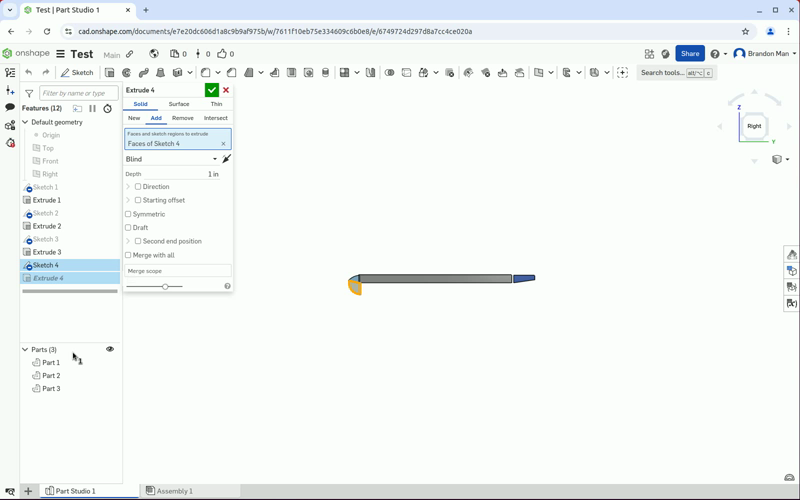
mouse_move(143, 106)
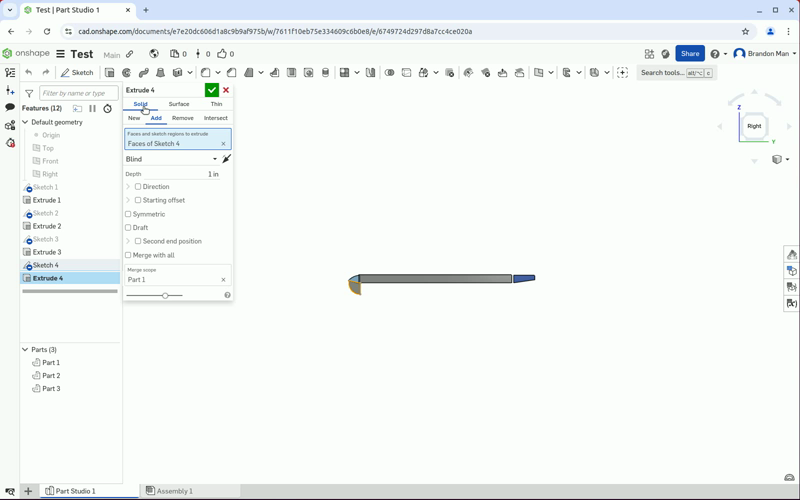
click(143, 106)
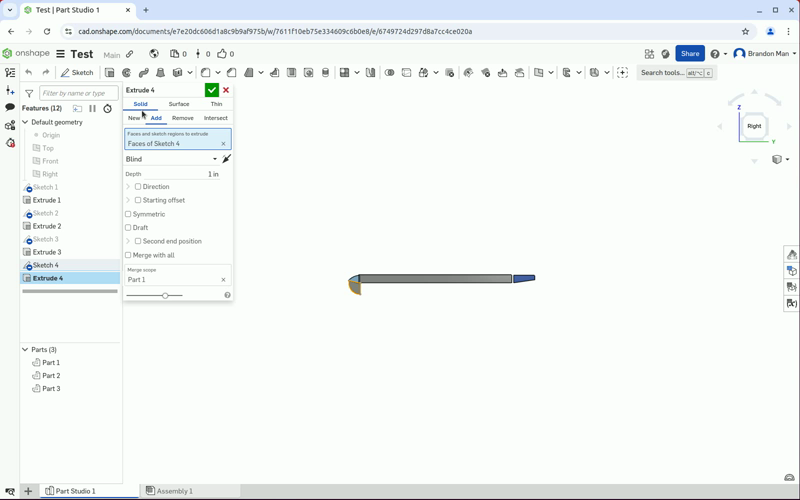
mouse_move(137, 120)
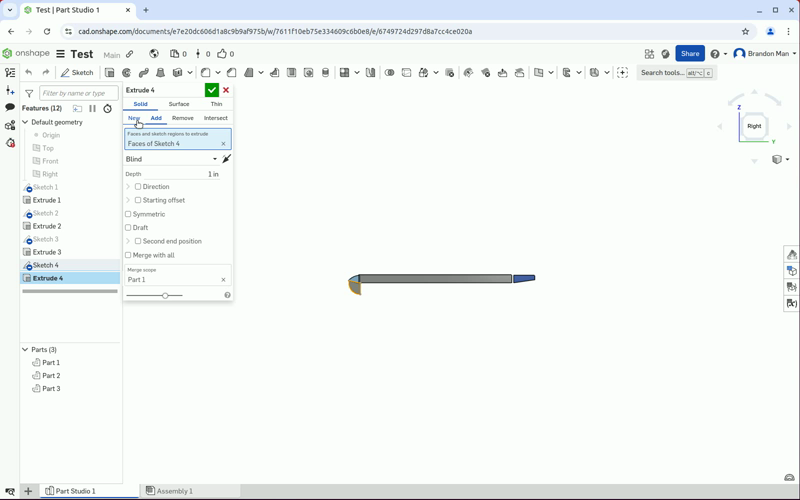
click(137, 120)
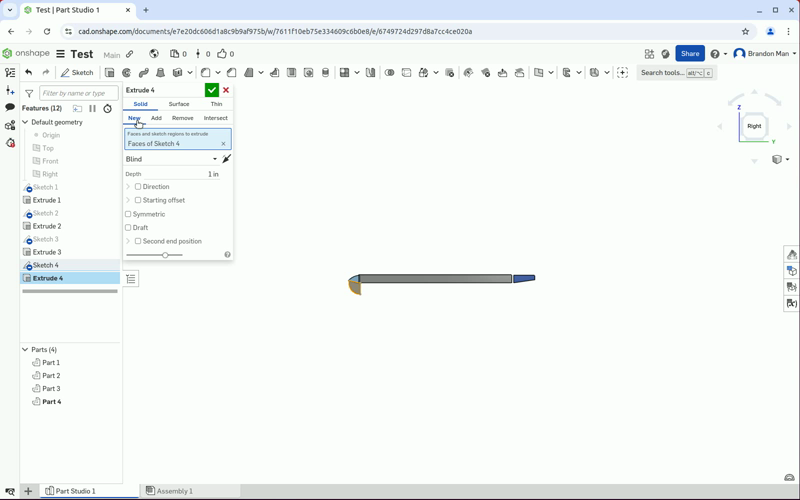
key(tab, 4)
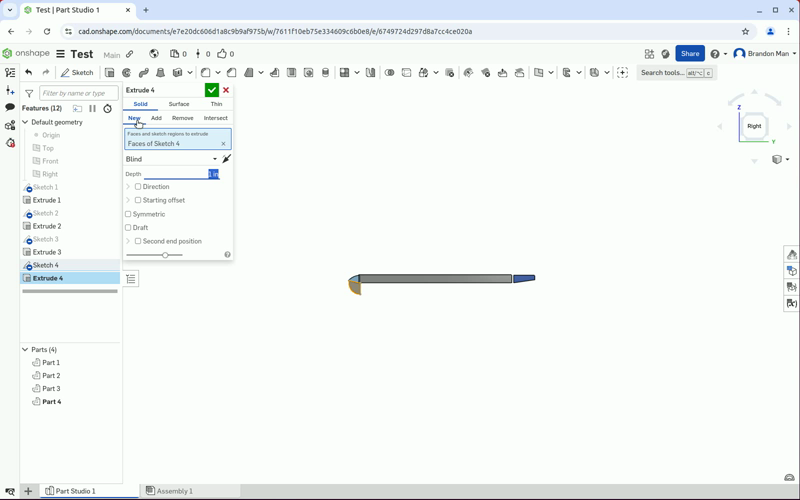
text(3.851)
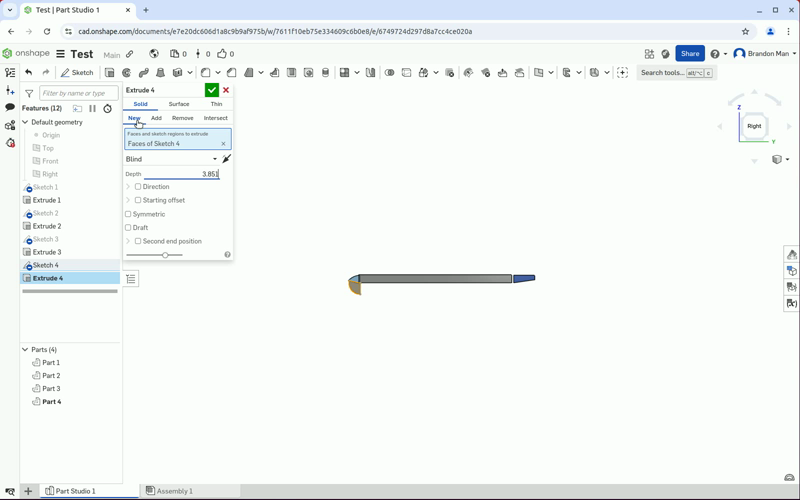
key(enter)
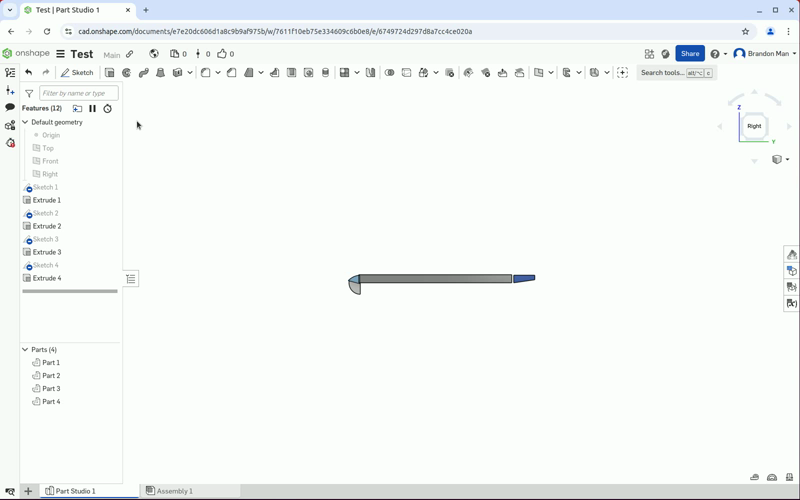
key(shift+h)
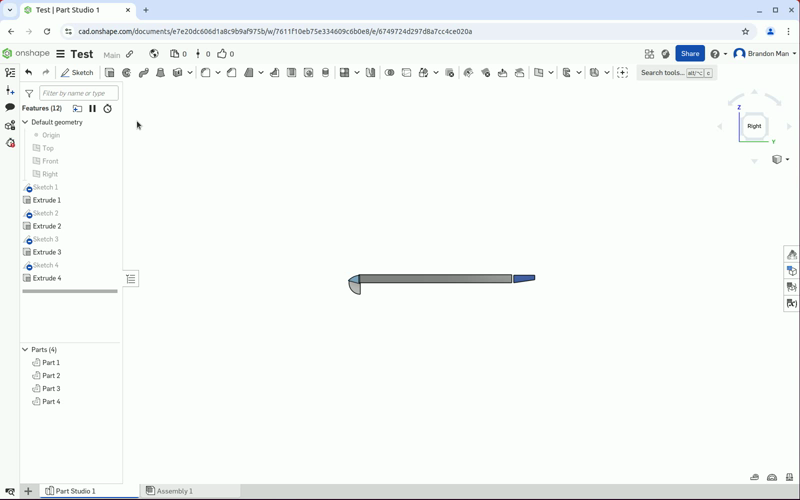
key(shift+h)
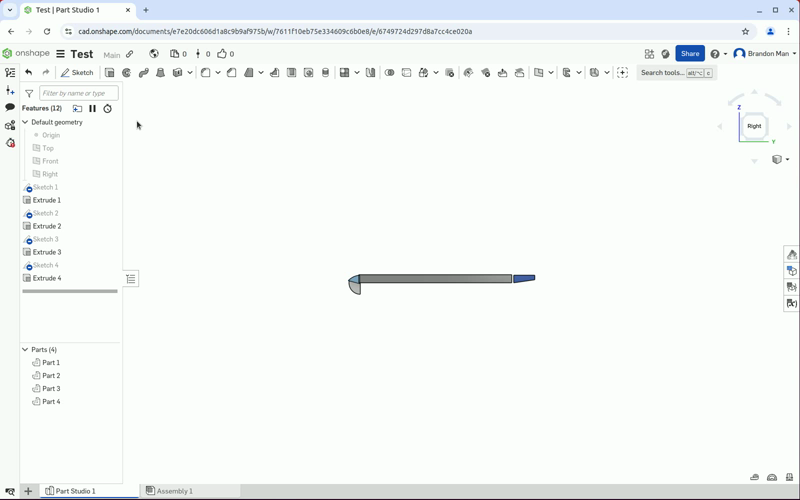
mouse_move(73, 189)
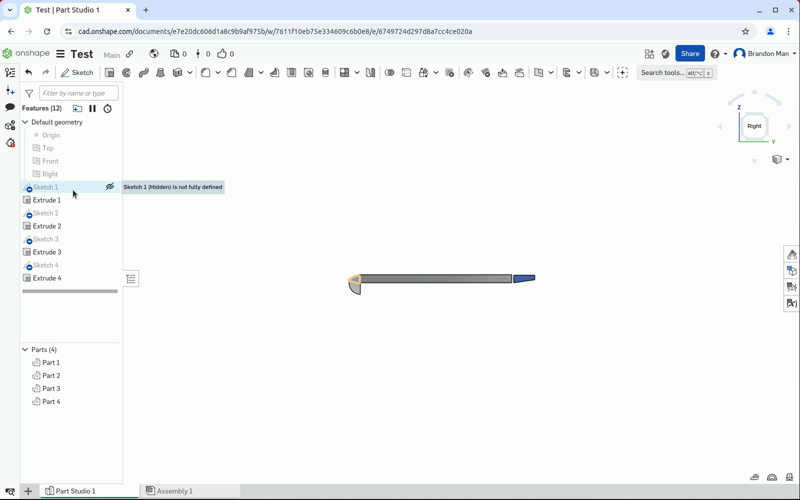
click(73, 189)
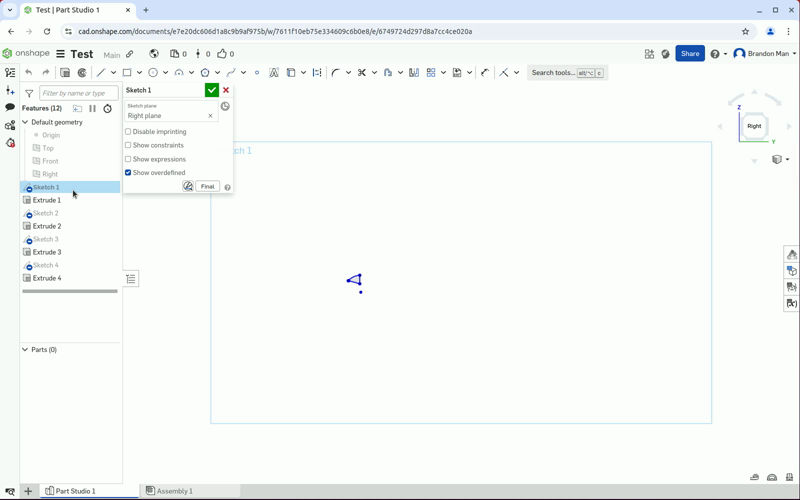
mouse_move(229, 92)
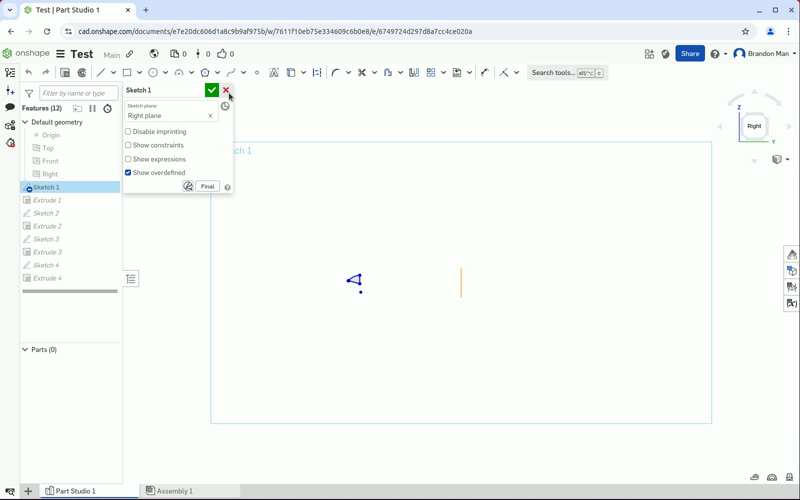
click(229, 92)
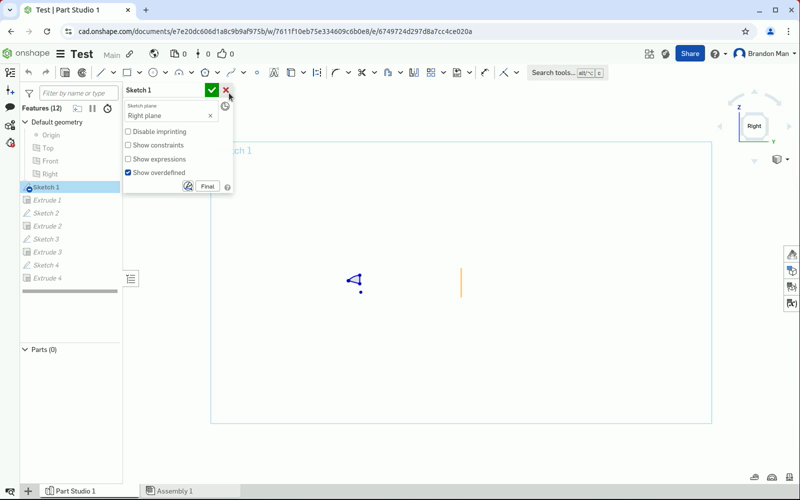
key(shift+s)
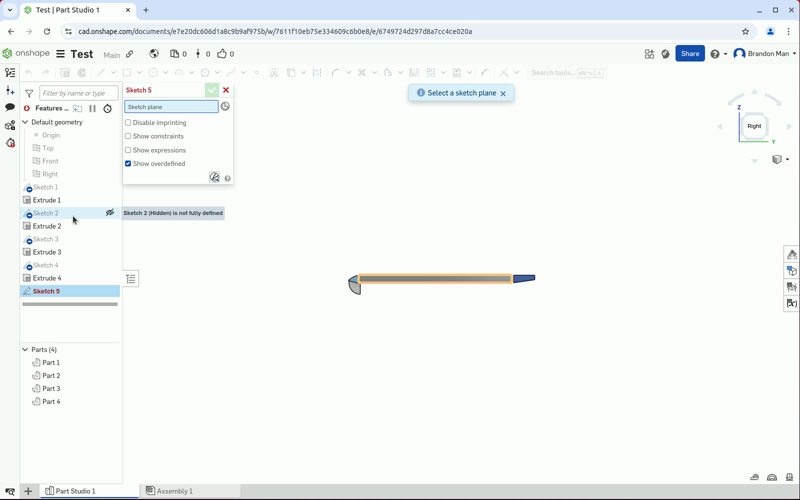
scroll(3)
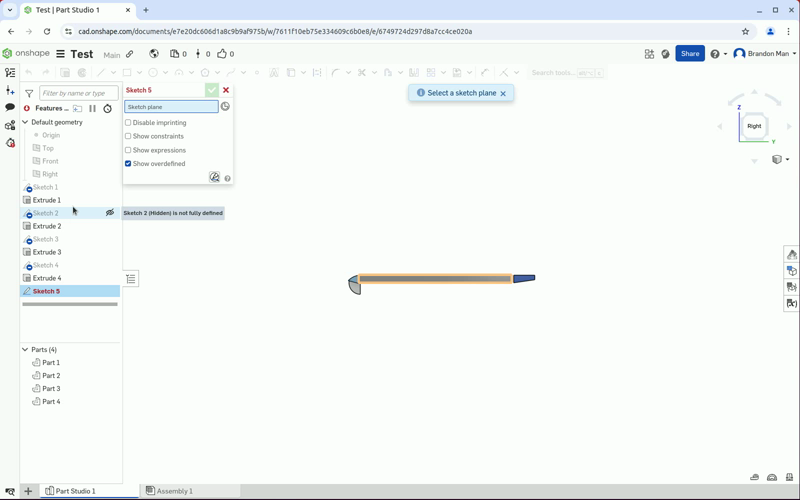
mouse_move(73, 176)
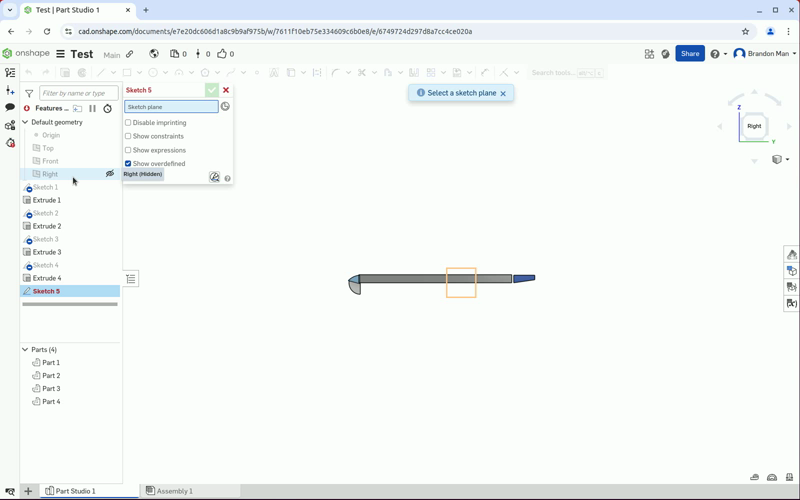
click(73, 176)
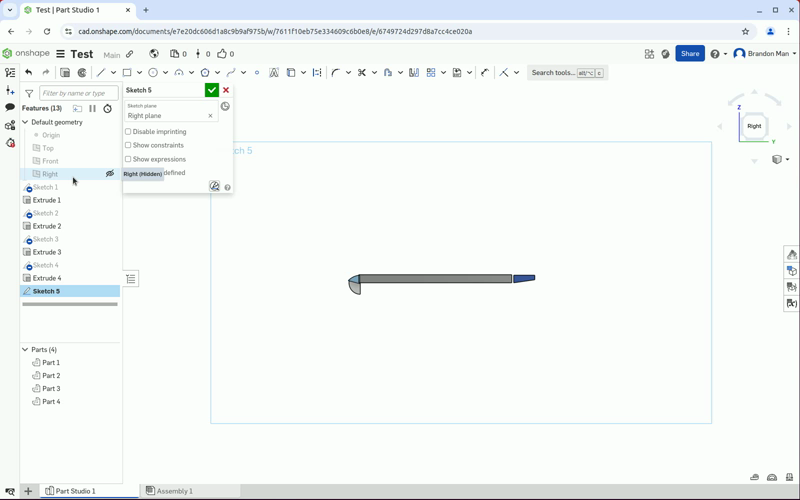
mouse_move(73, 352)
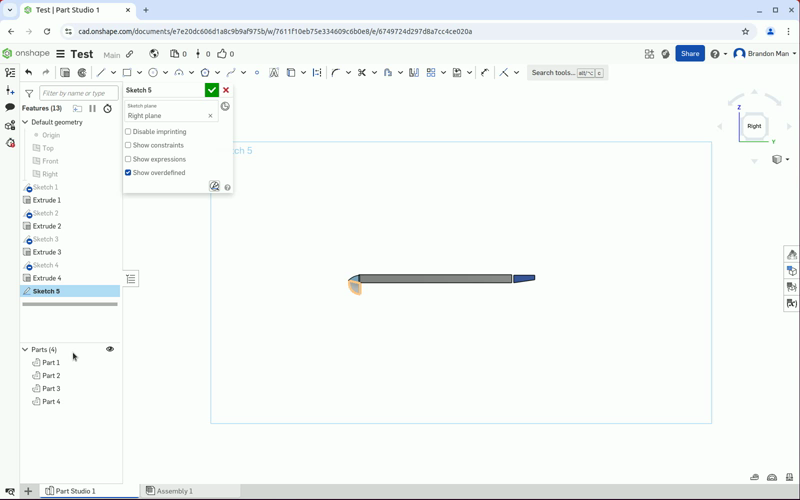
key(y)
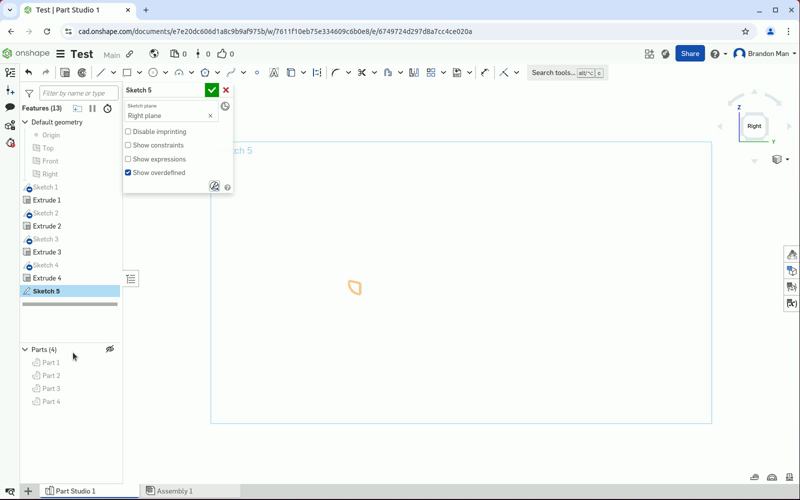
key(l)
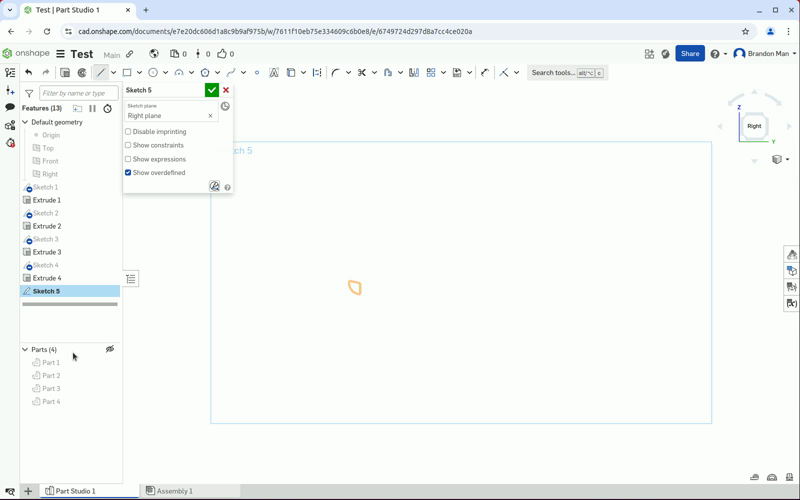
key_down(shift)
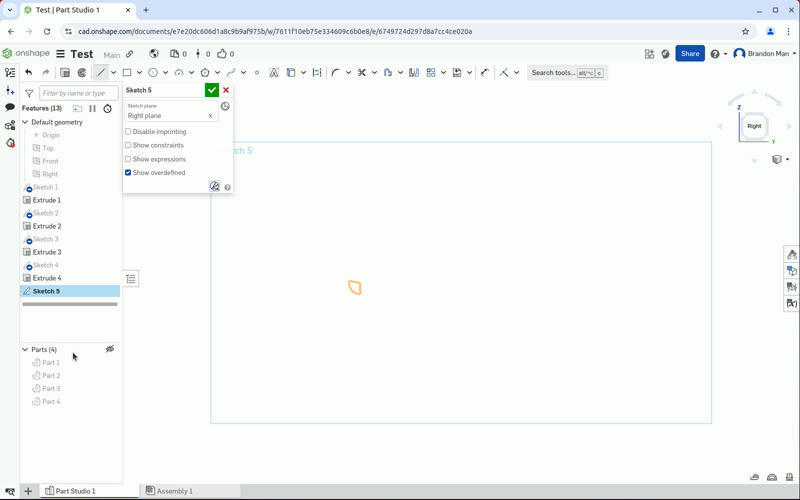
mouse_move(358, 293)
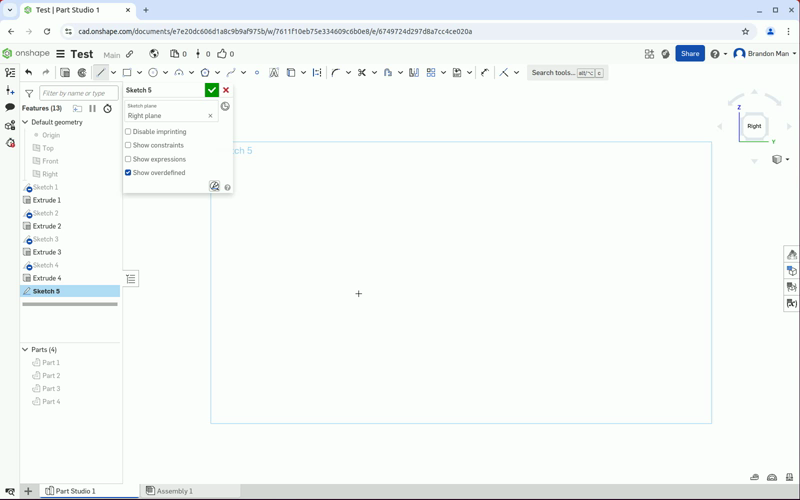
click(358, 293)
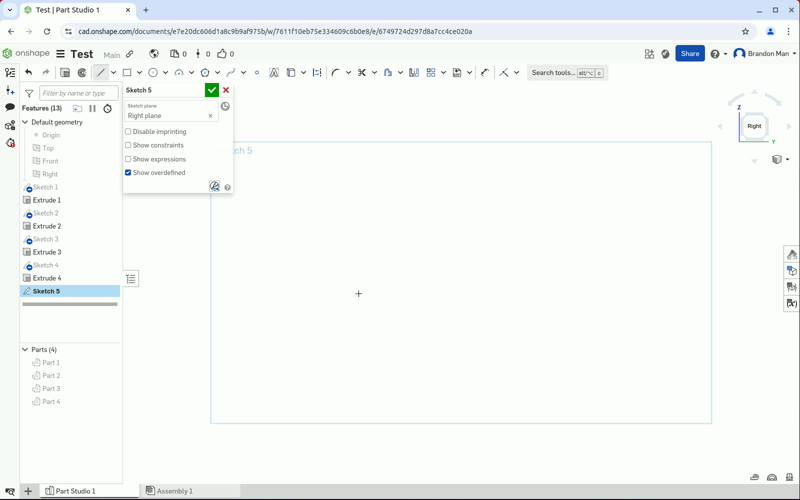
key_up(shift)
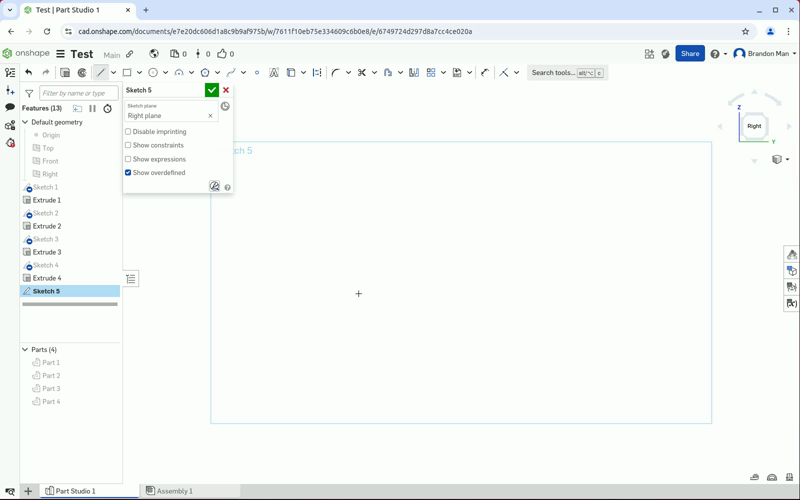
key_down(shift)
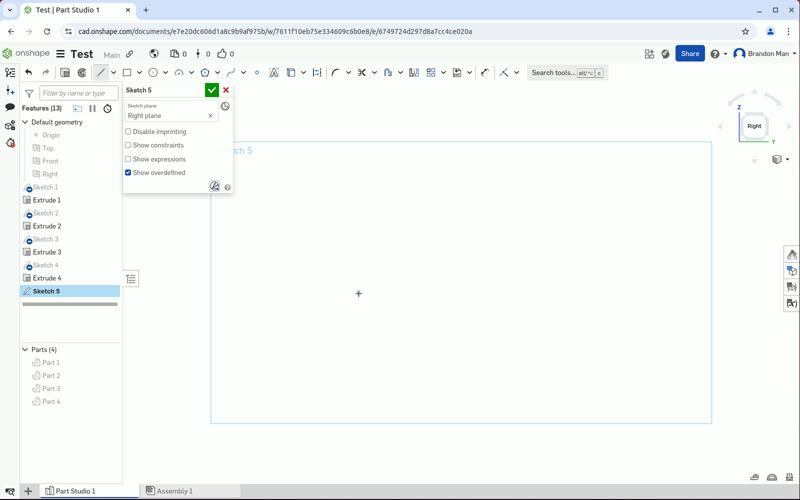
mouse_move(511, 293)
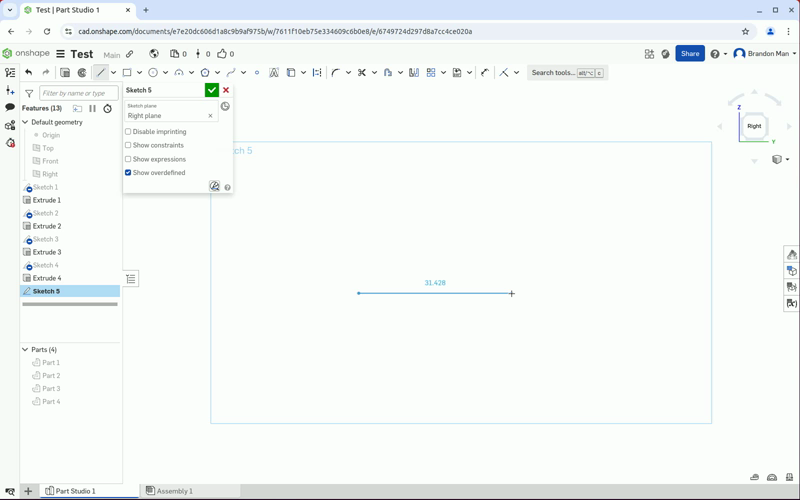
click(511, 293)
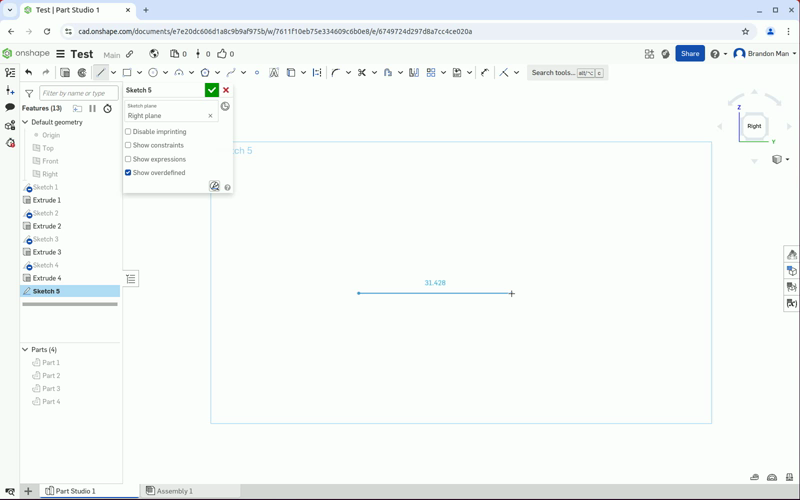
key_up(shift)
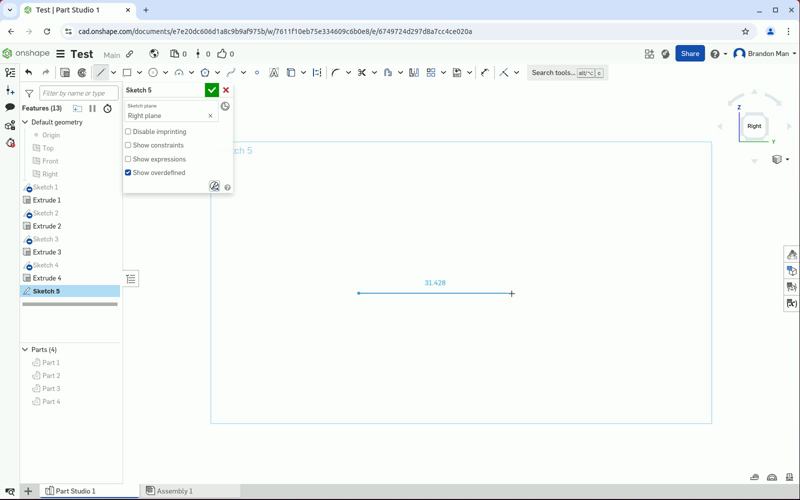
key_down(shift)
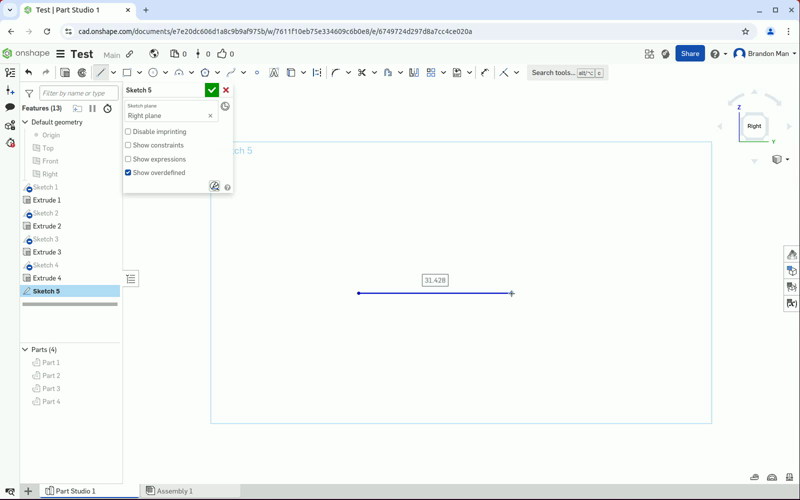
mouse_move(541, 293)
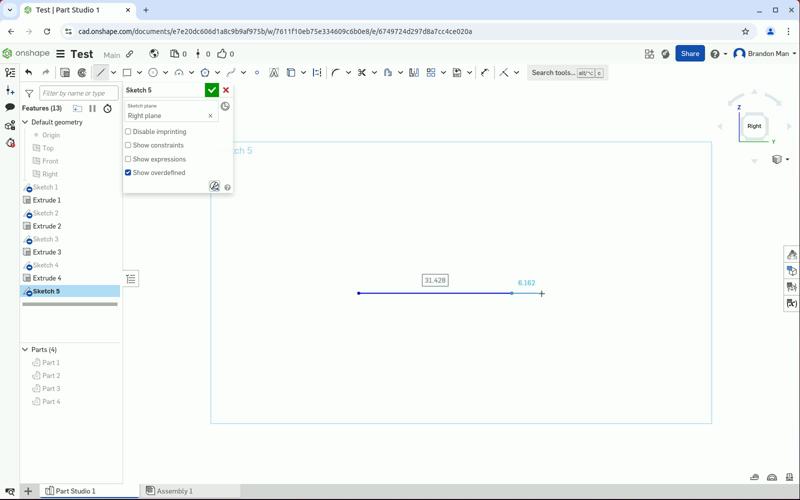
mouse_move(511, 282)
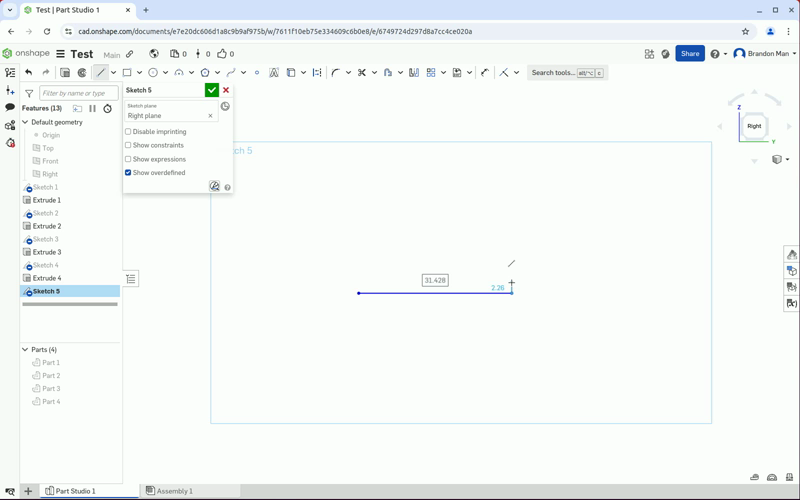
click(511, 282)
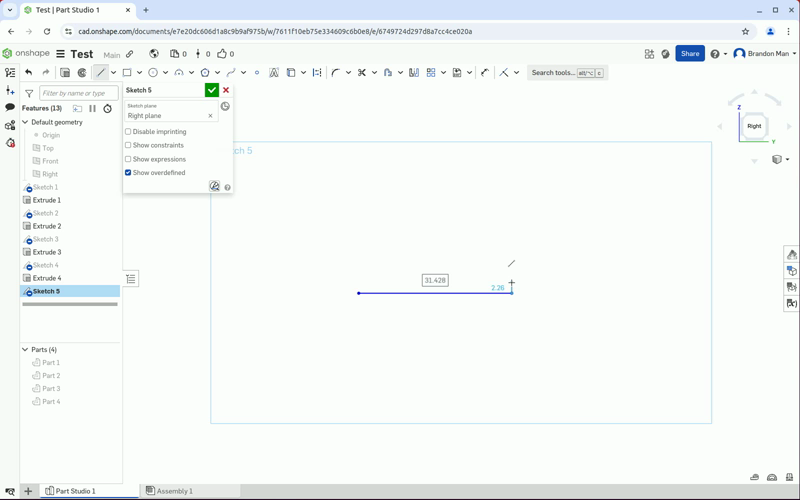
key_up(shift)
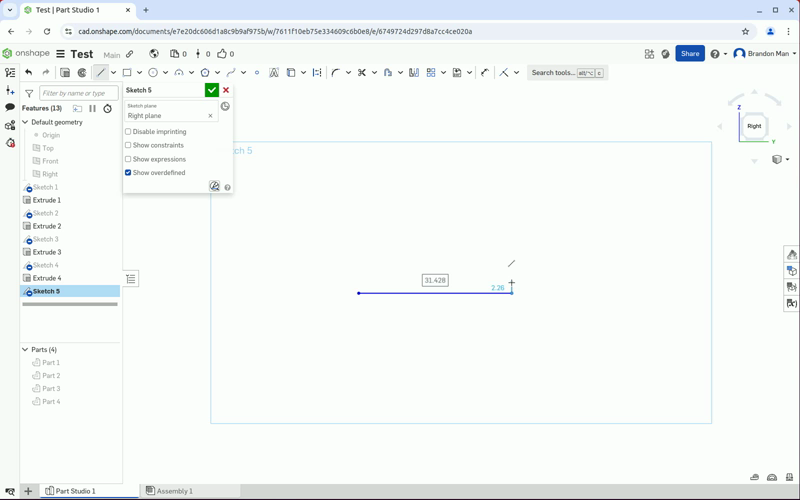
key_down(shift)
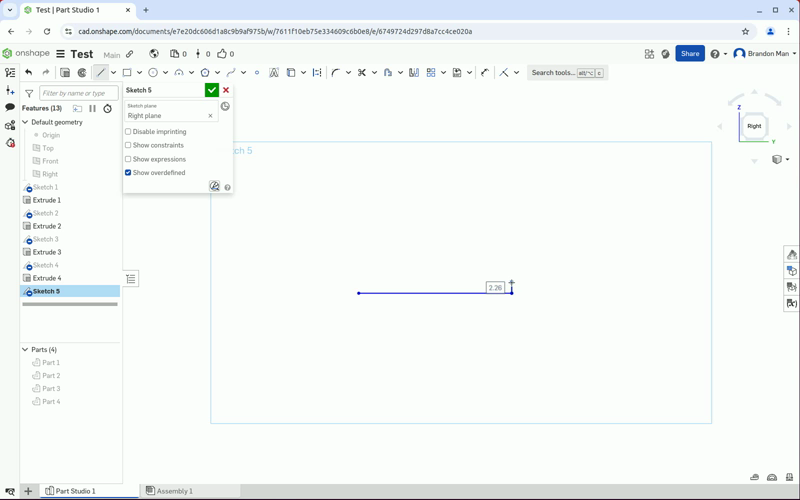
mouse_move(358, 282)
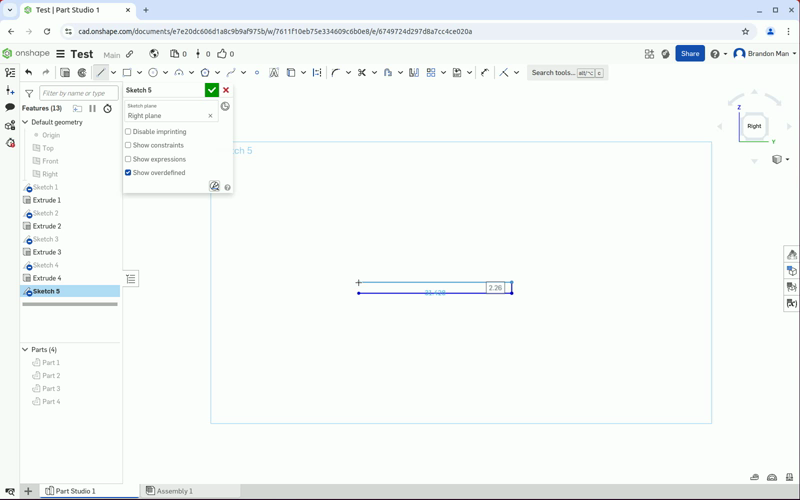
click(358, 282)
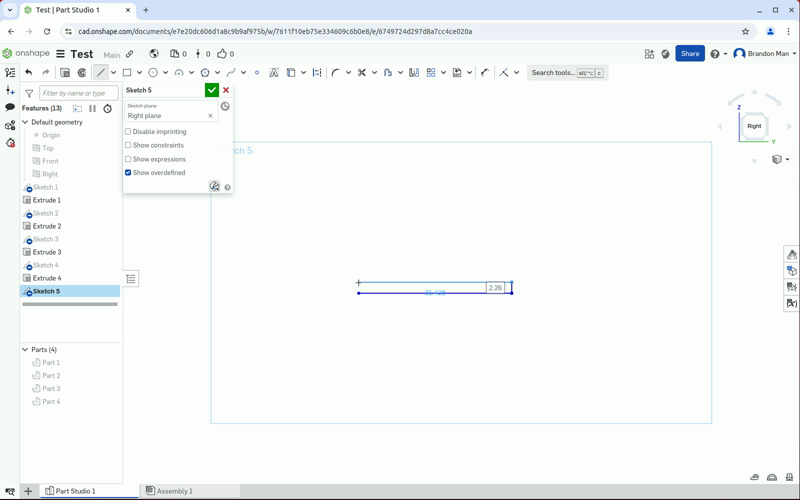
key_up(shift)
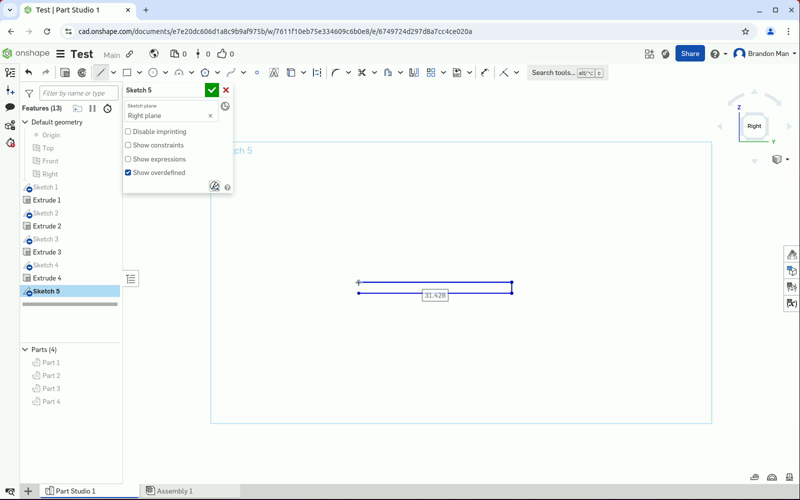
mouse_move(388, 282)
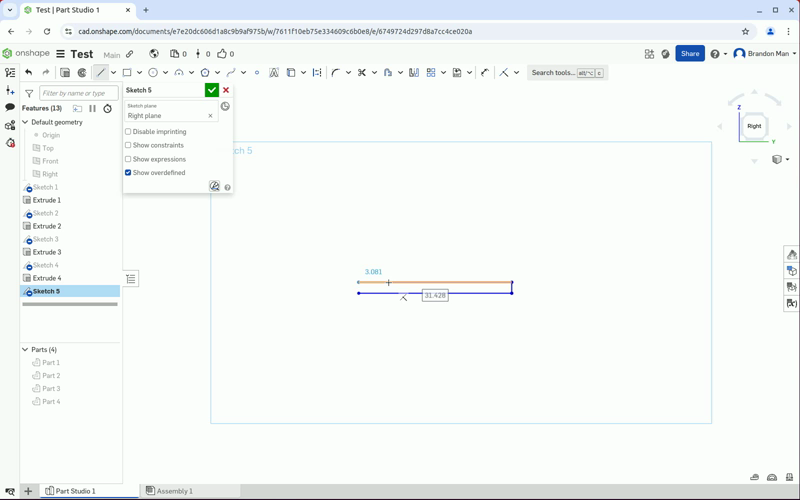
key_down(shift)
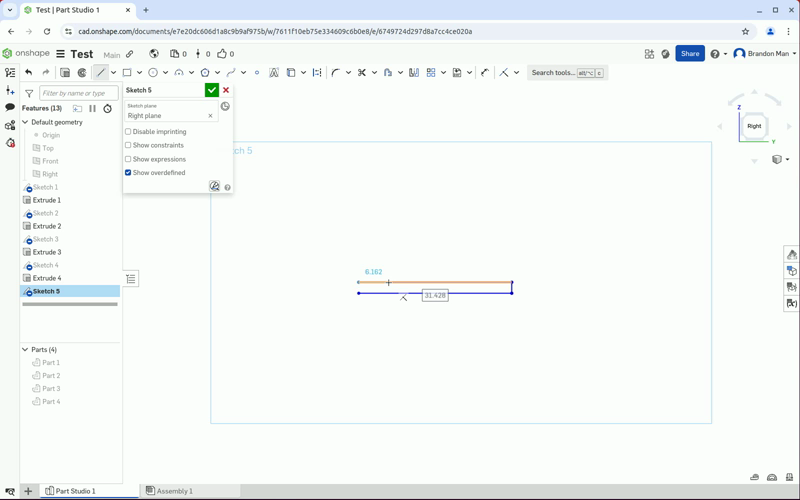
mouse_move(358, 293)
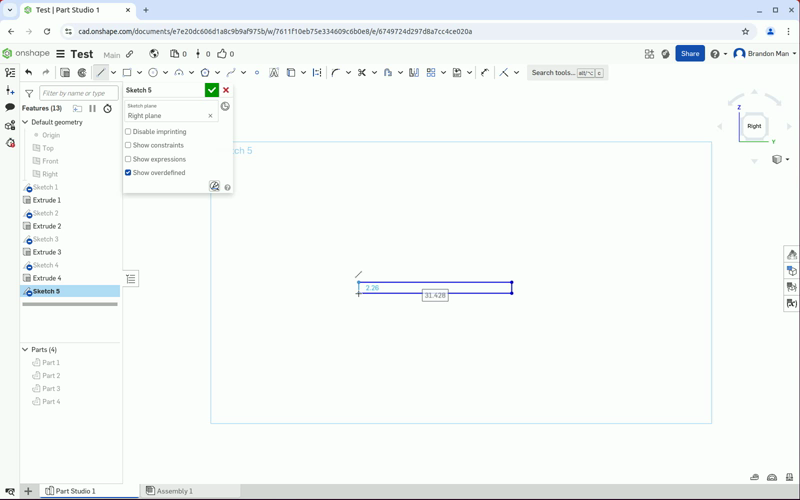
key_up(shift)
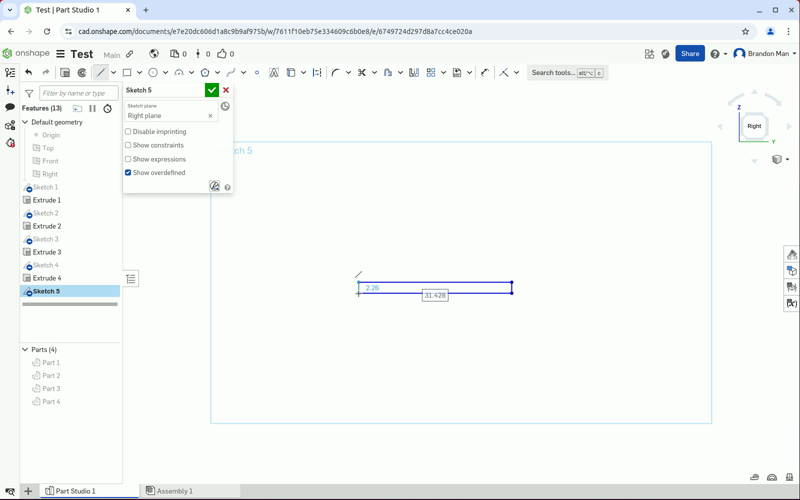
click(358, 293)
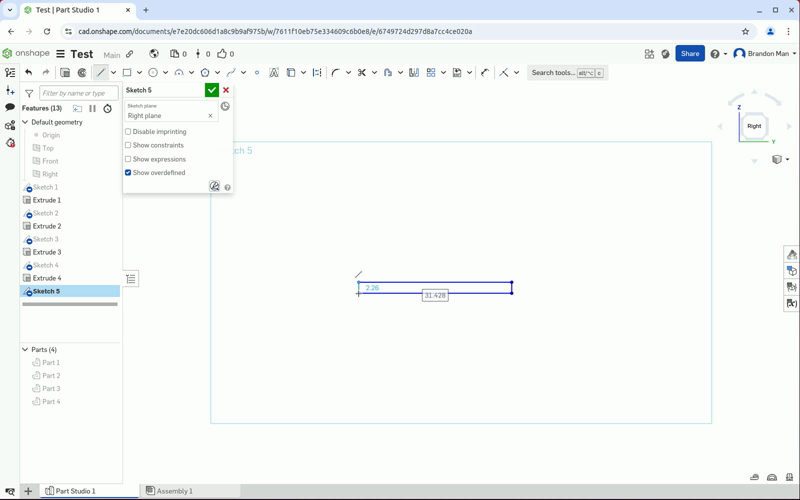
key(esc)
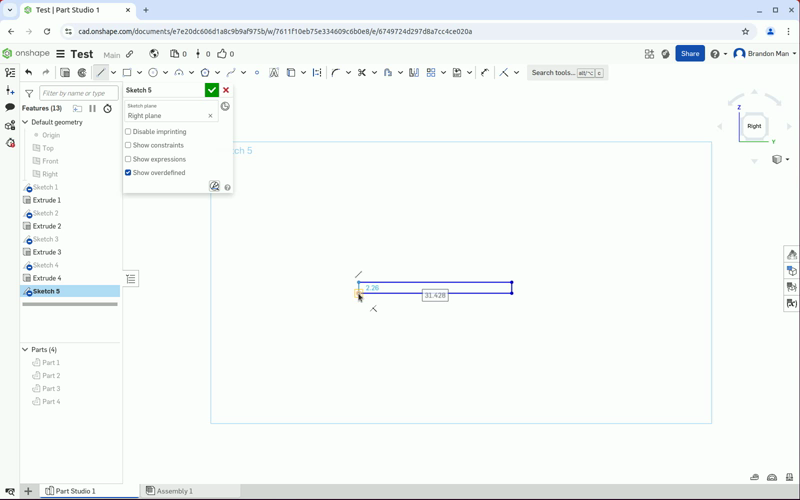
mouse_move(444, 290)
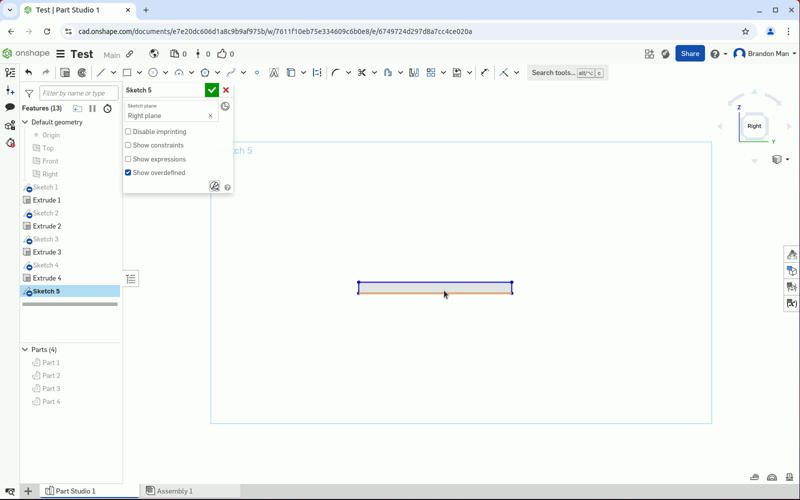
scroll(6)
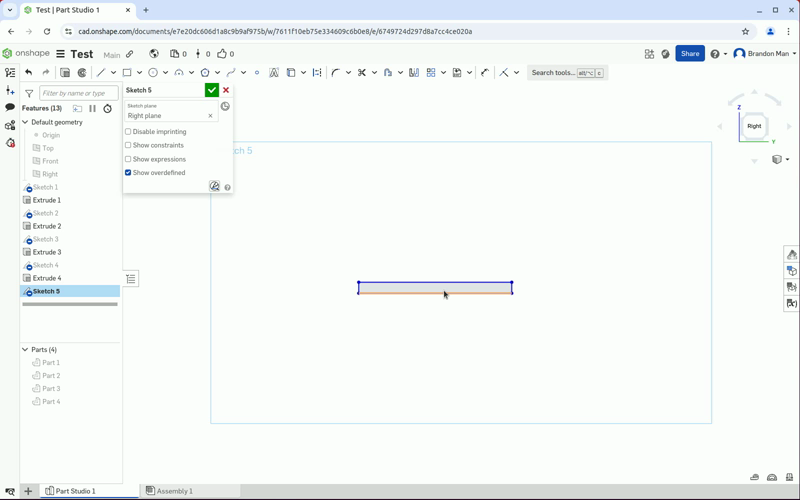
scroll(6)
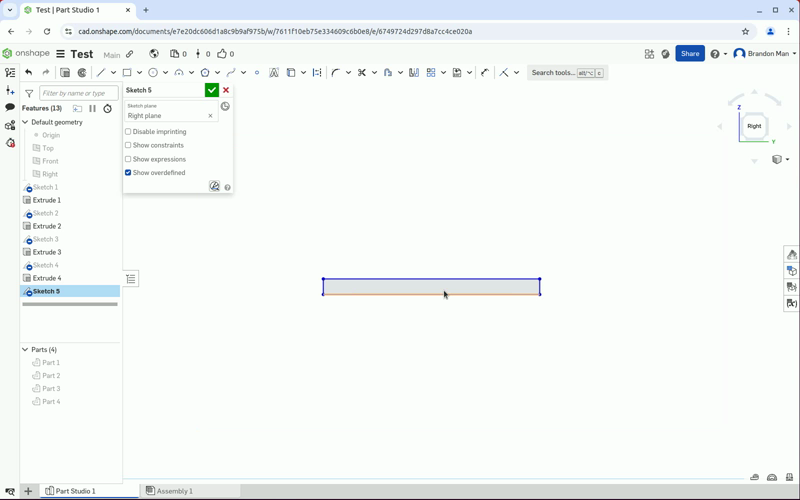
scroll(6)
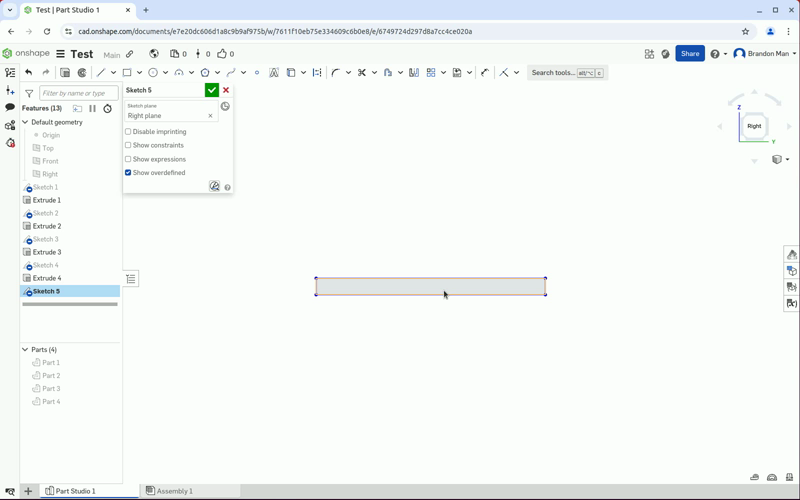
scroll(6)
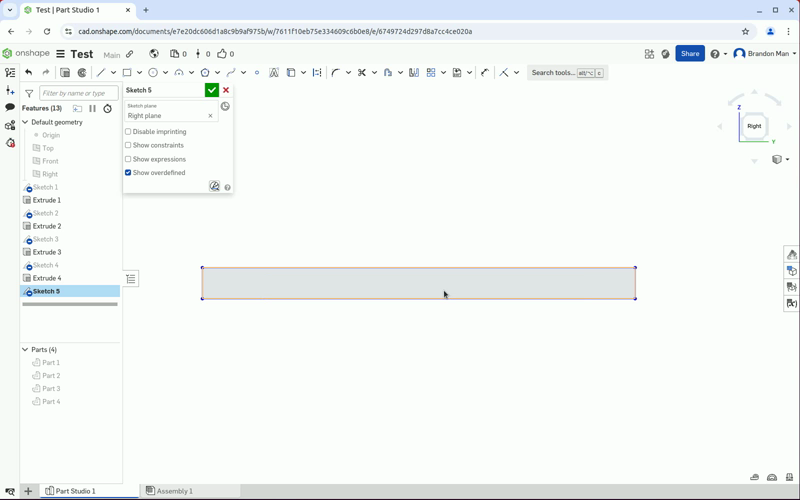
scroll(6)
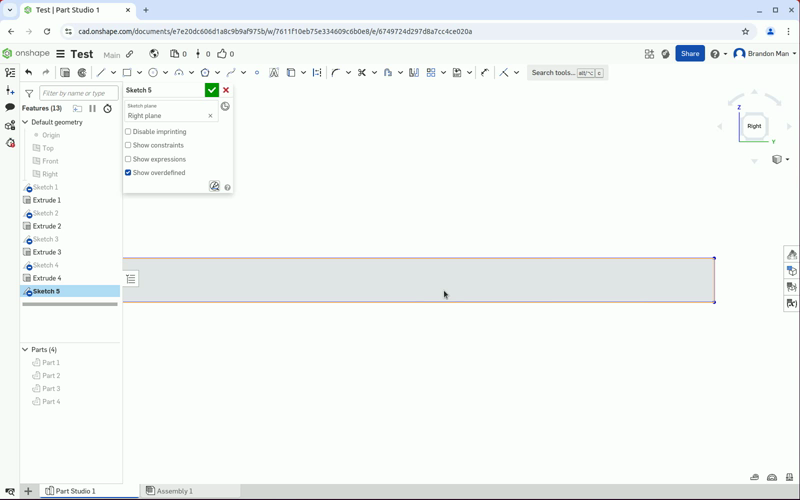
scroll(6)
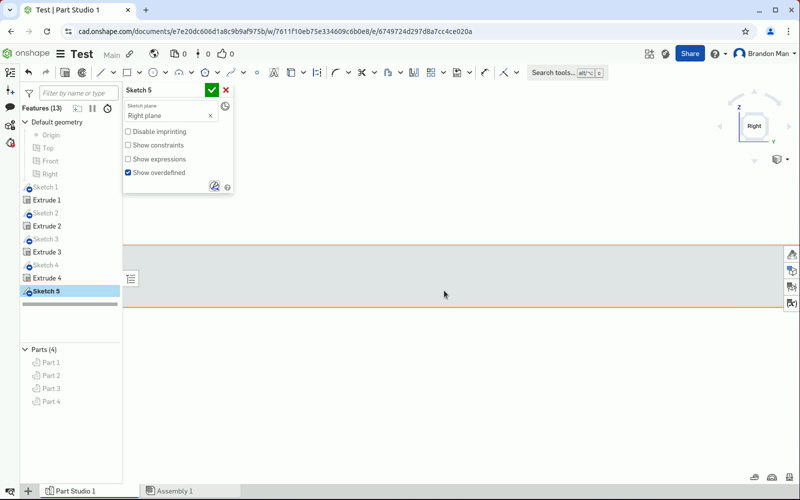
scroll(6)
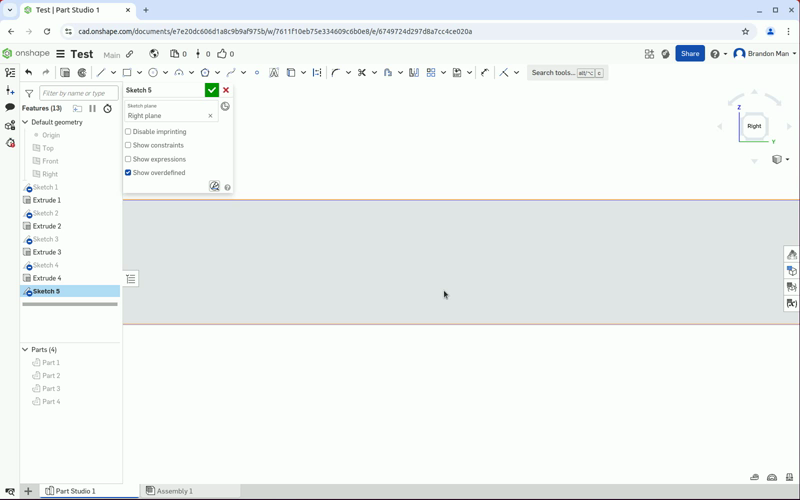
click(444, 290)
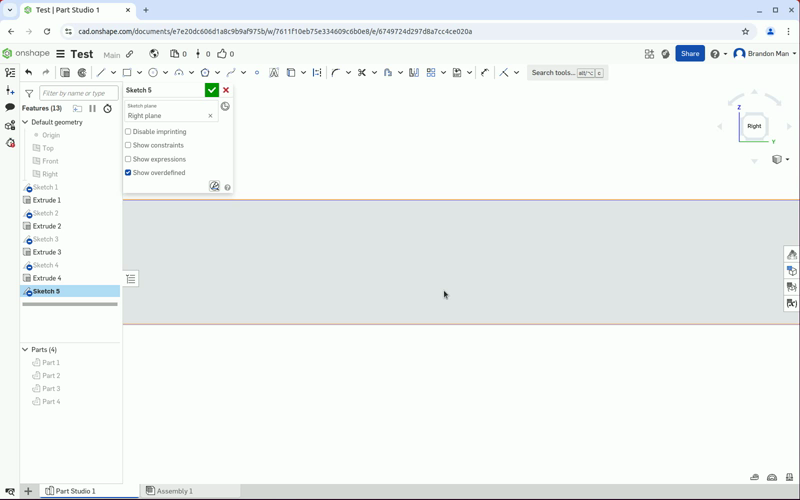
scroll(-6)
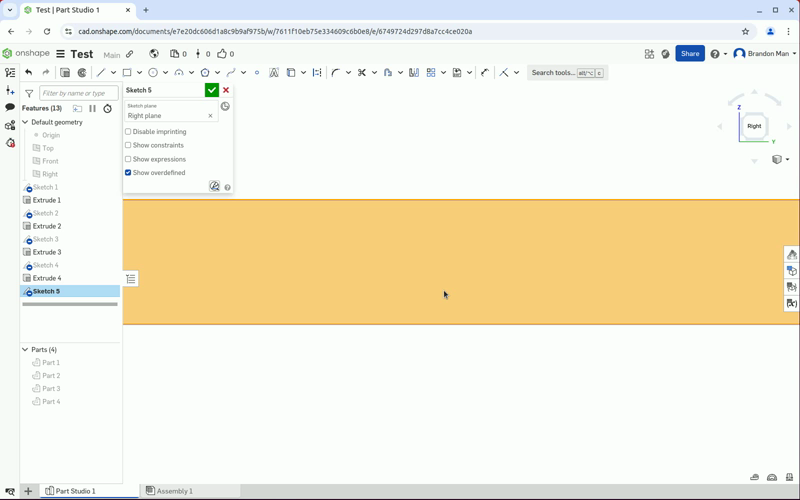
scroll(-6)
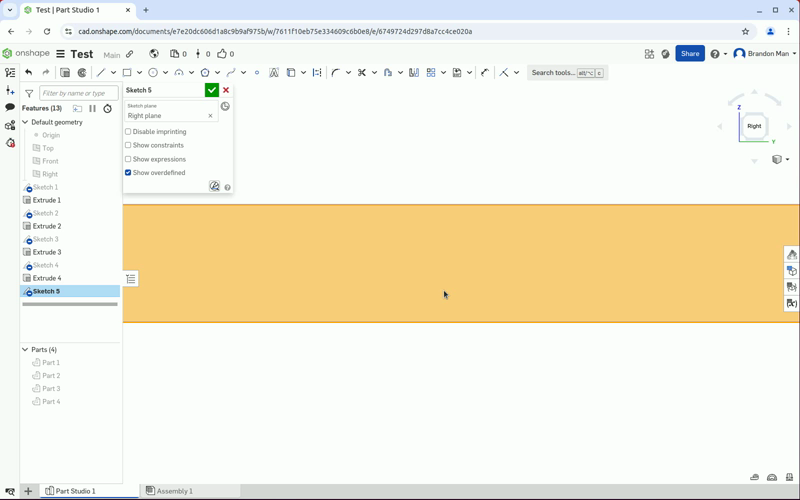
scroll(-6)
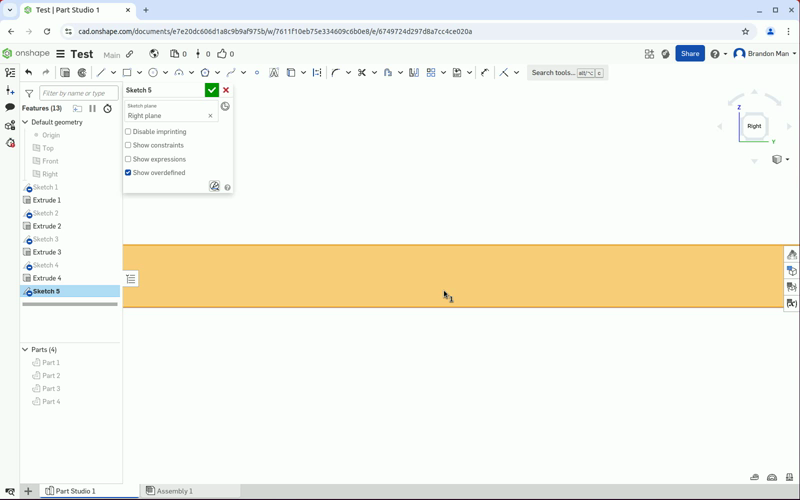
scroll(-6)
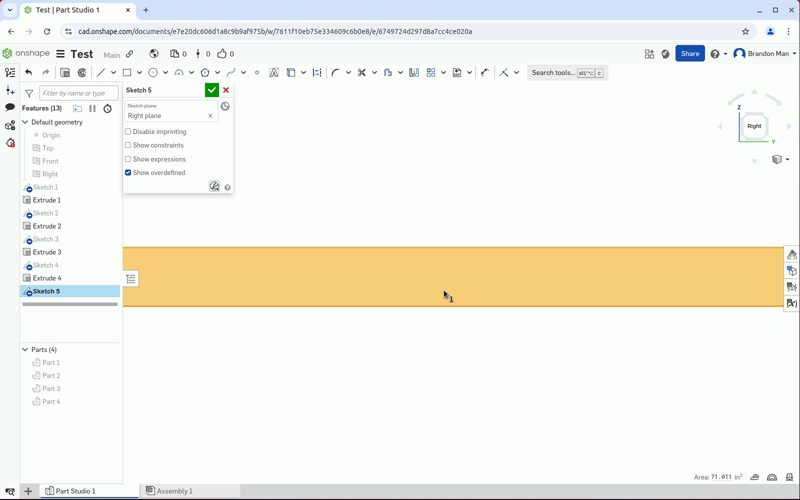
scroll(-6)
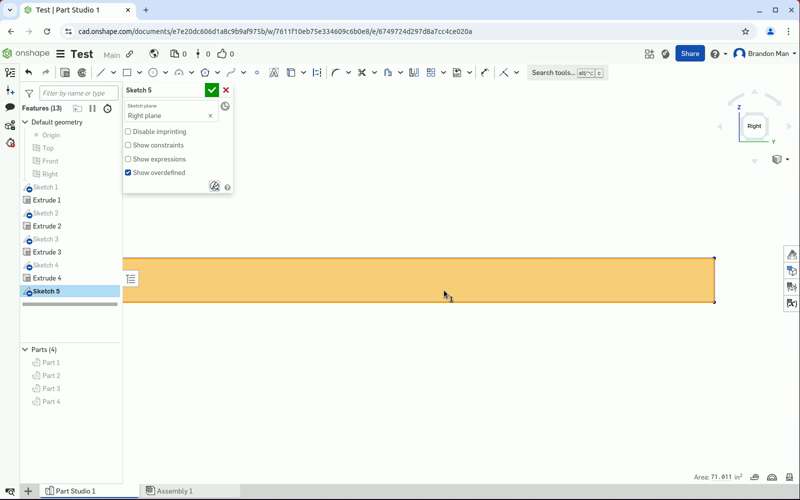
scroll(-6)
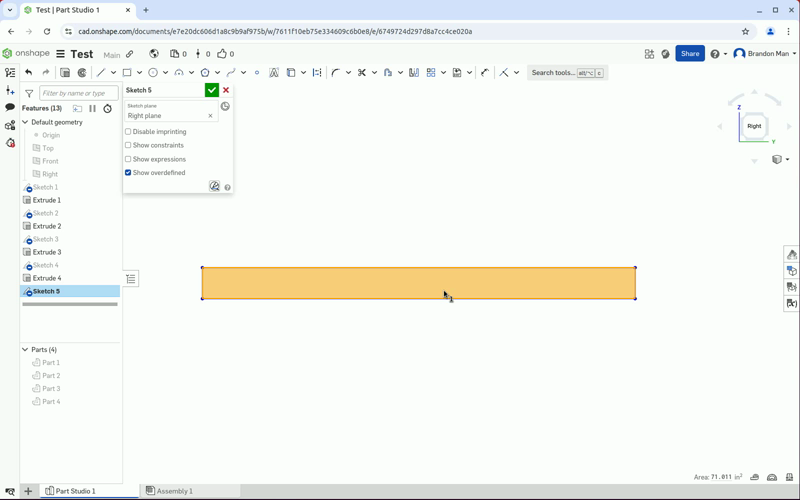
scroll(-6)
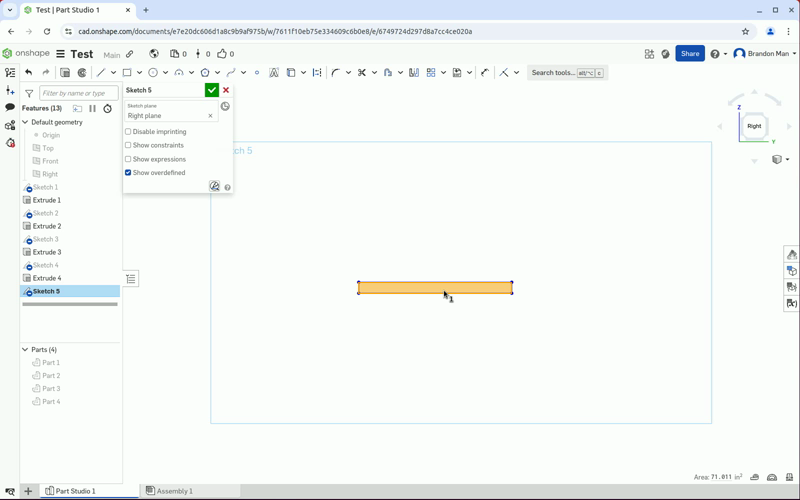
mouse_move(73, 352)
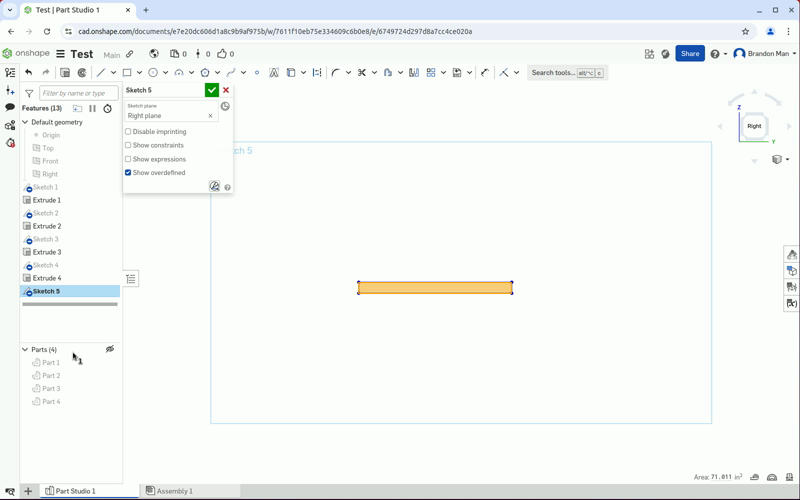
key(shift+y)
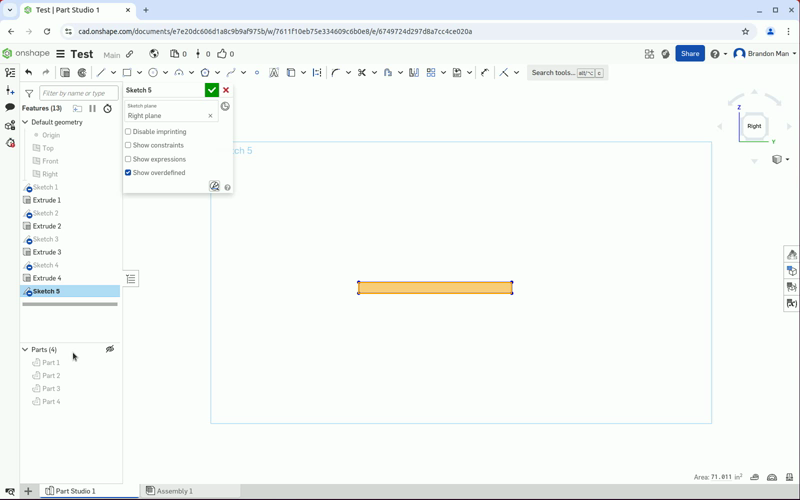
key(shift+e)
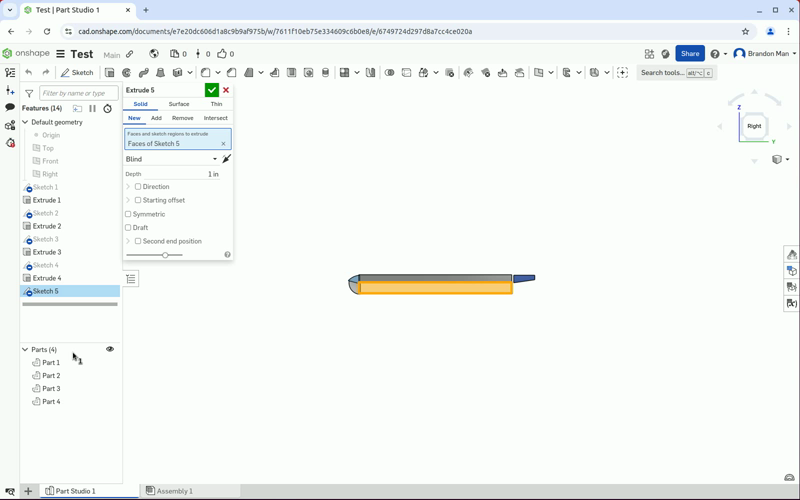
mouse_move(143, 106)
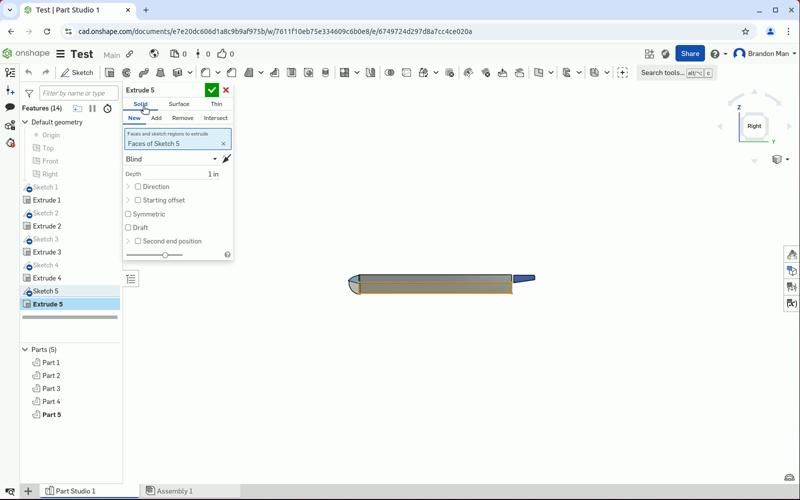
click(143, 106)
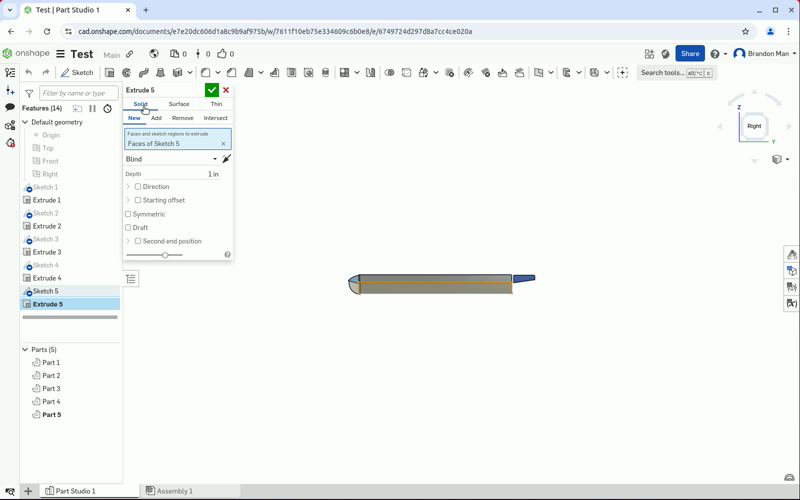
mouse_move(137, 120)
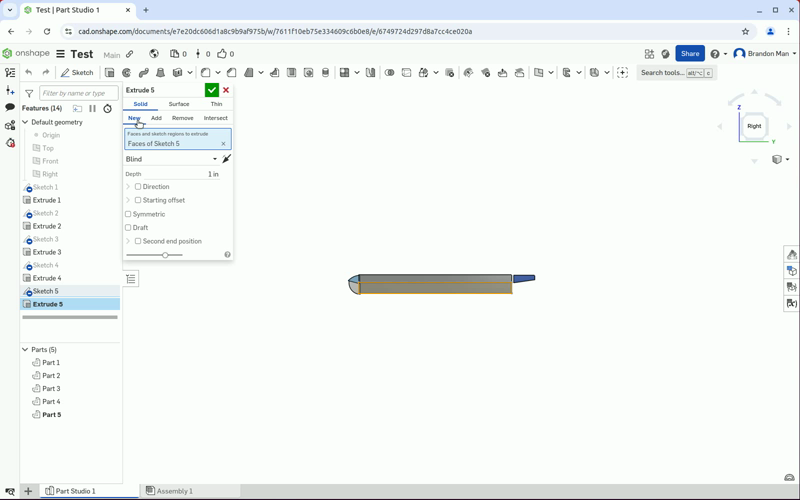
click(137, 120)
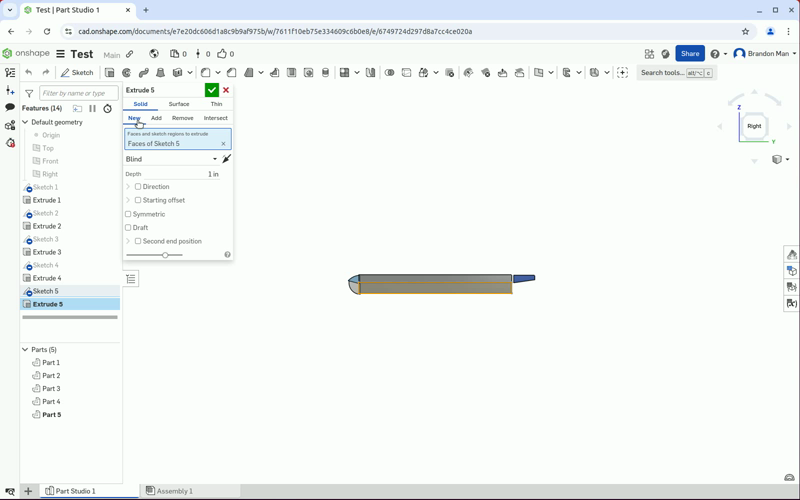
key(tab, 4)
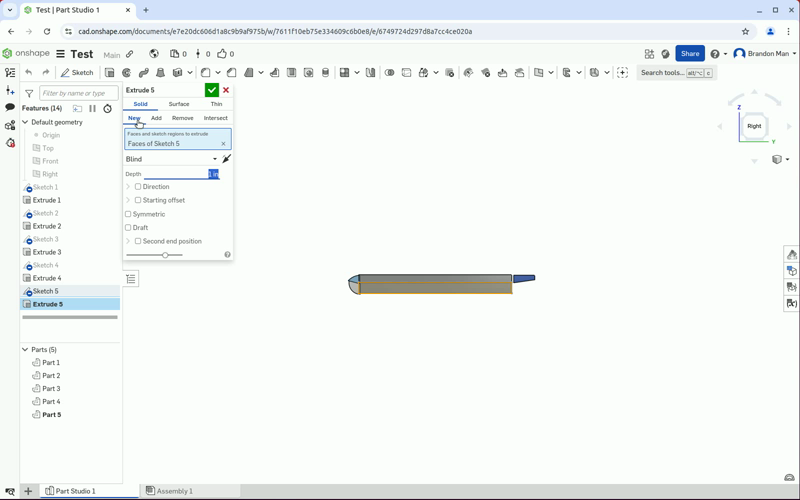
text(3.851)
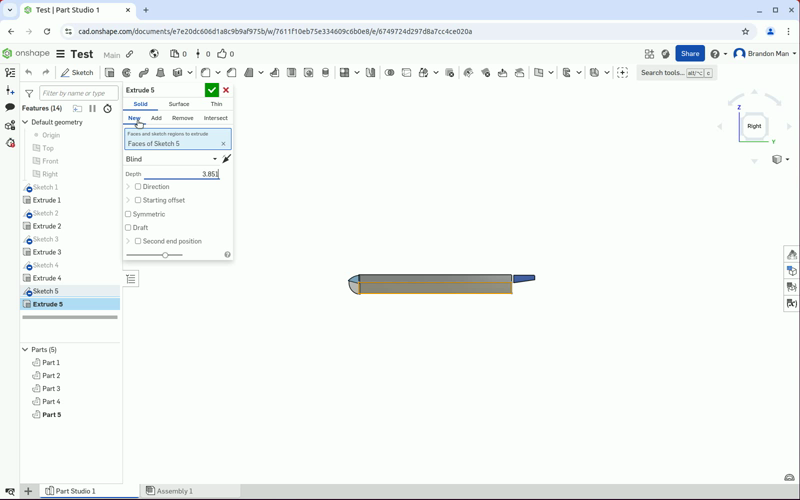
key(enter)
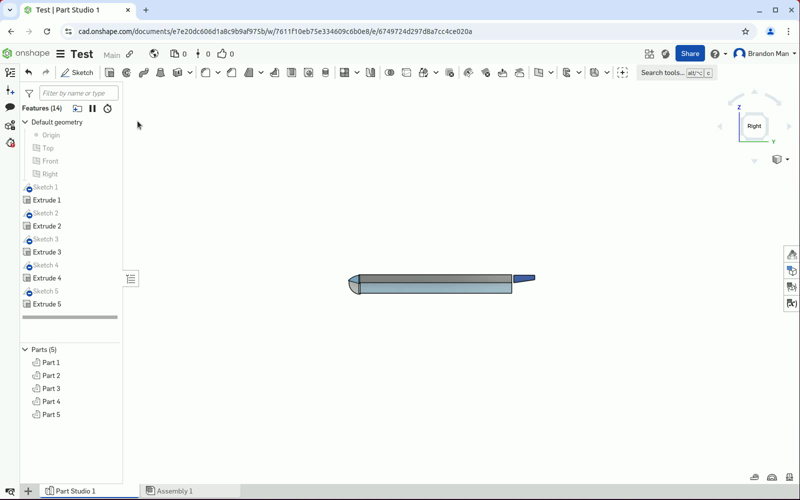
key(shift+h)
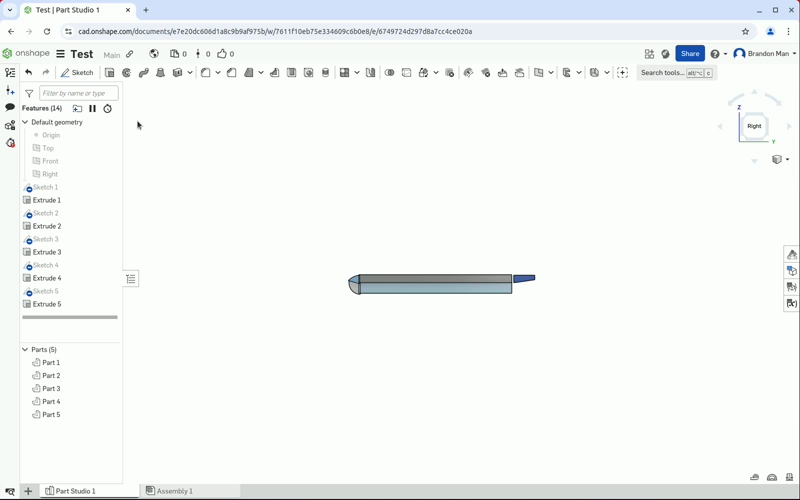
key(shift+h)
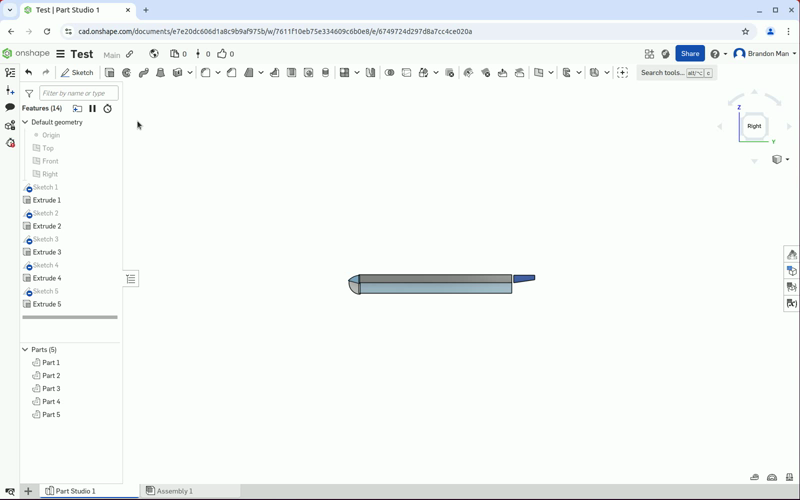
mouse_move(73, 189)
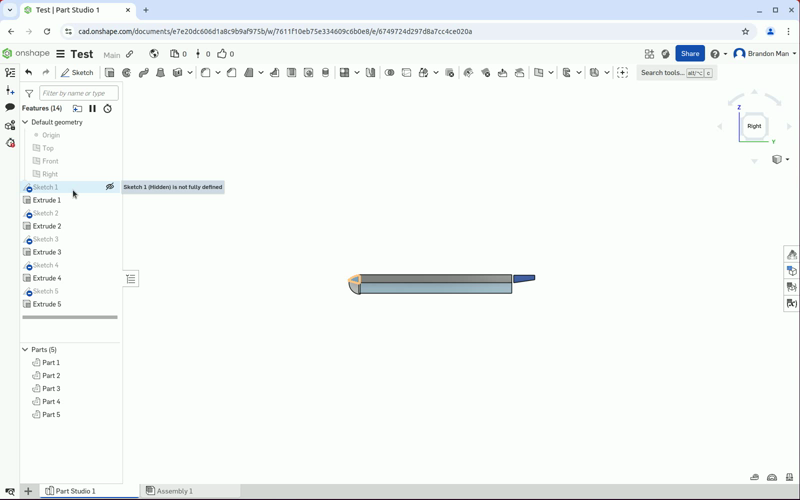
click(73, 189)
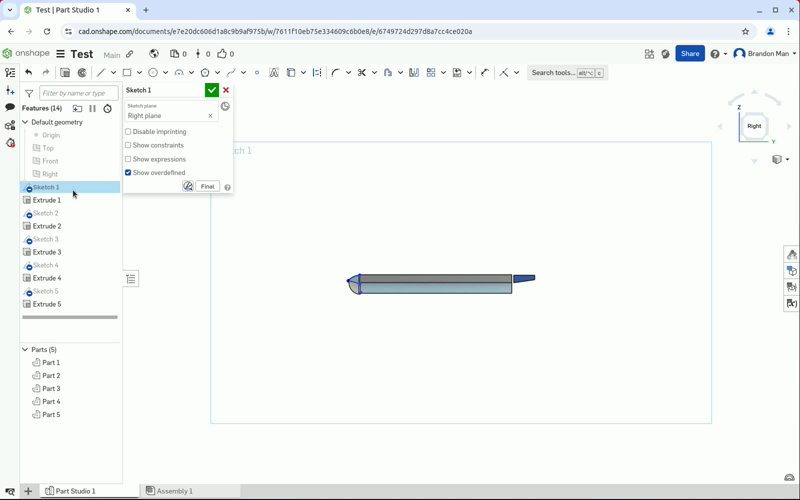
mouse_move(229, 92)
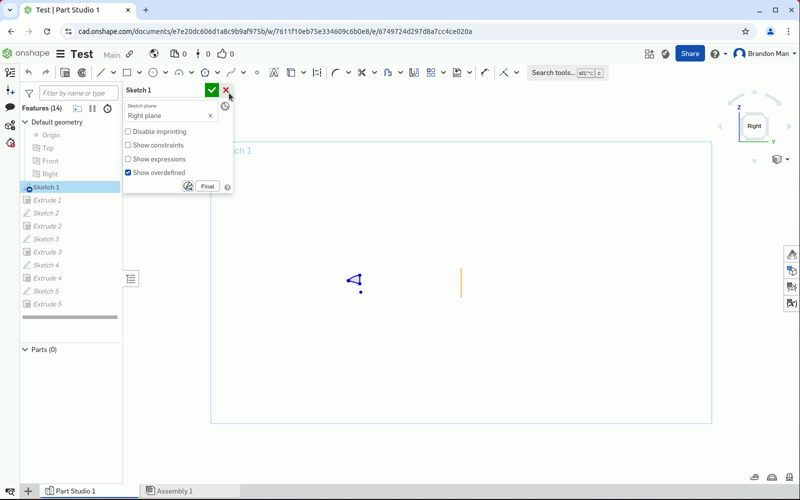
click(229, 92)
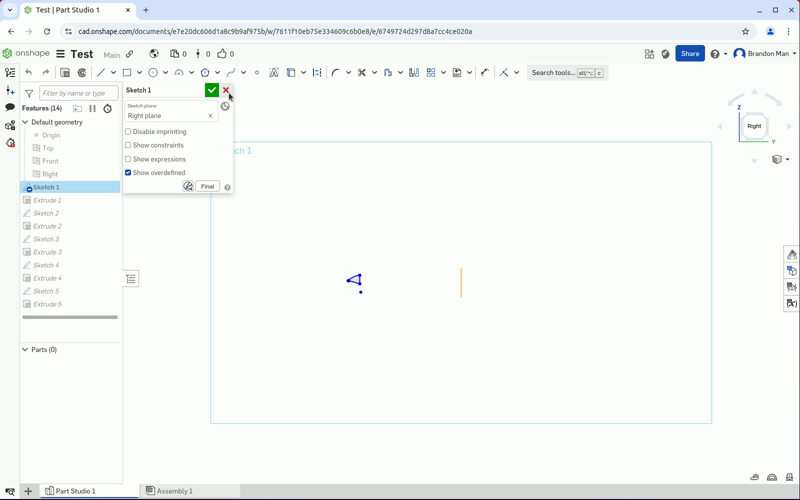
key(shift+s)
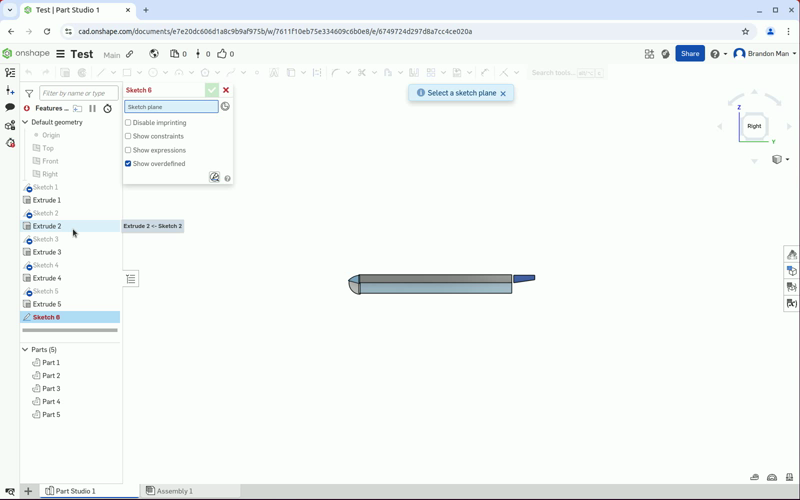
scroll(3)
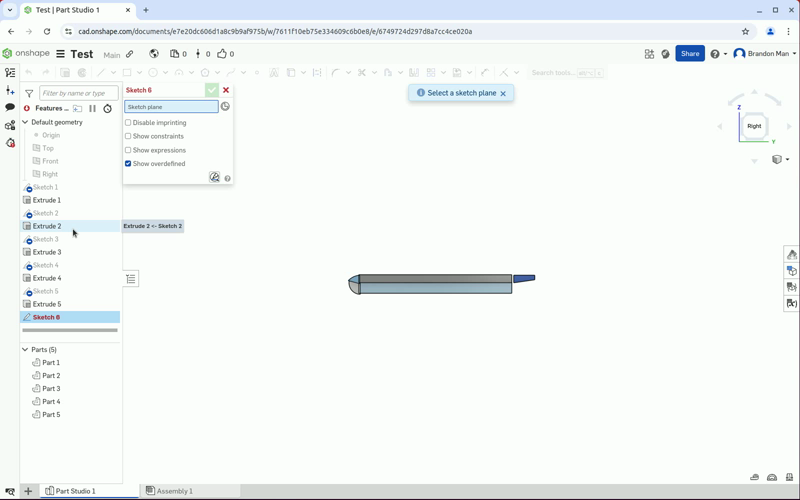
mouse_move(73, 176)
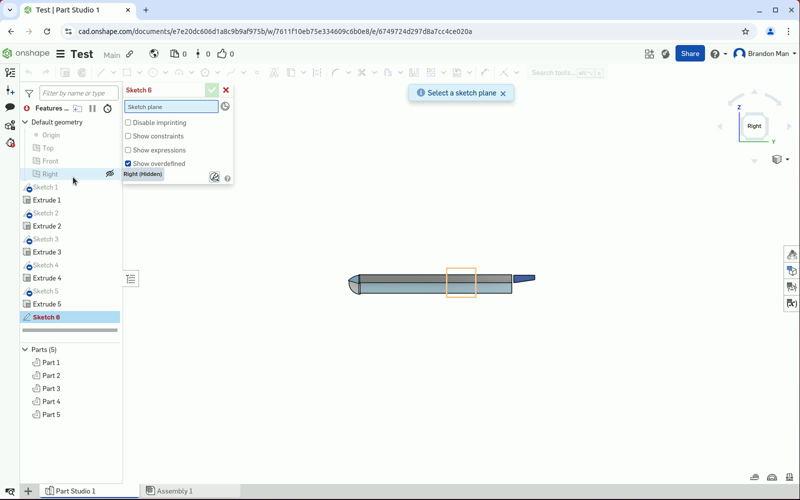
click(73, 176)
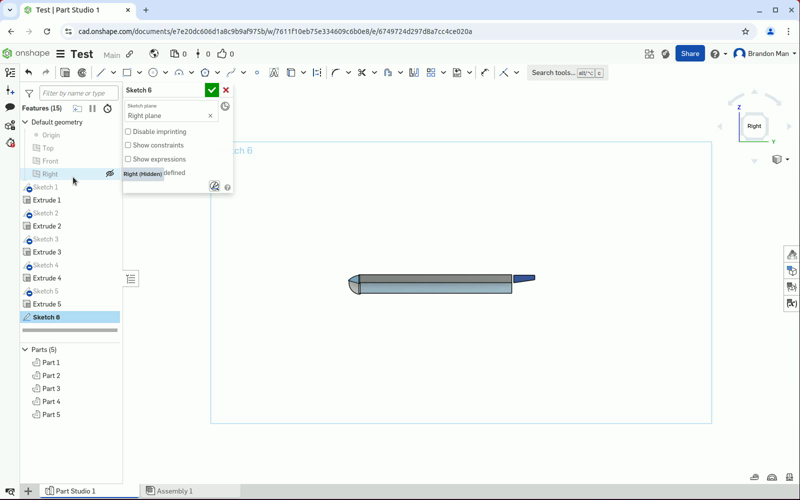
mouse_move(73, 352)
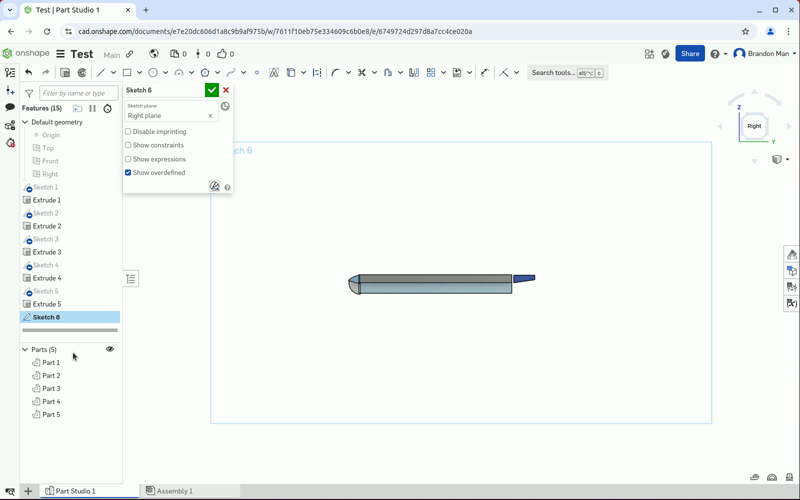
key(y)
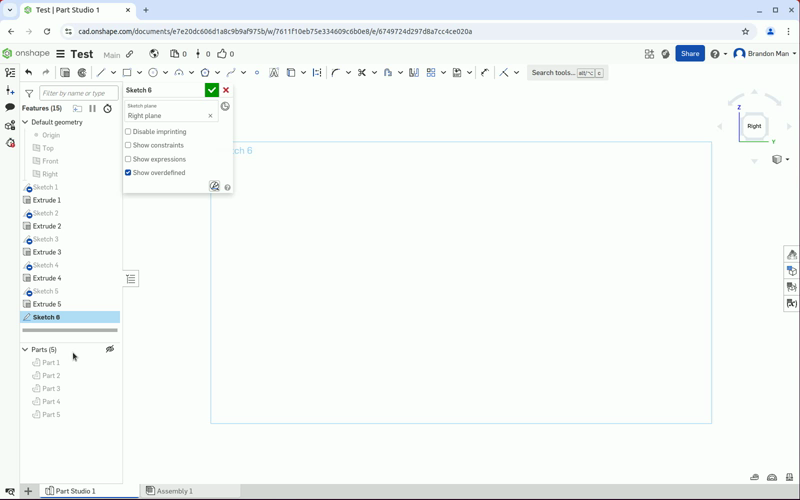
key(l)
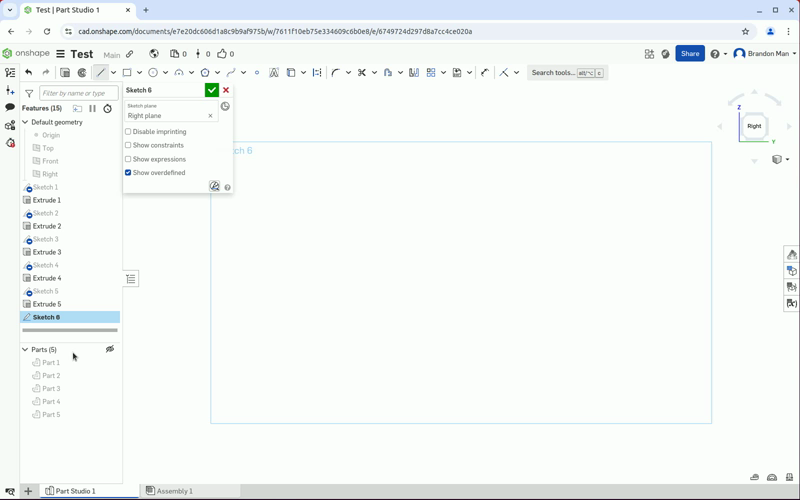
key_down(shift)
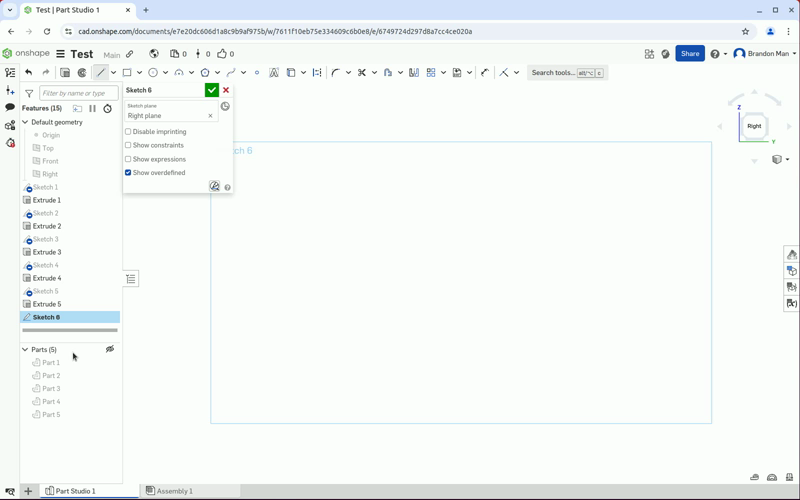
mouse_move(513, 293)
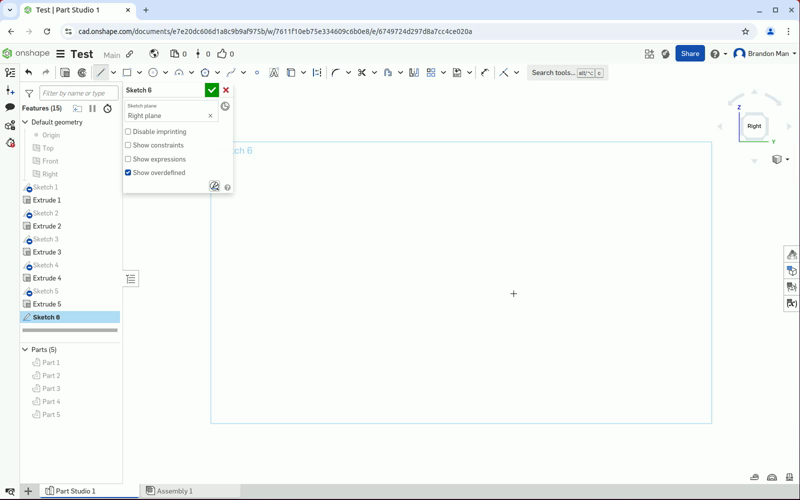
click(513, 293)
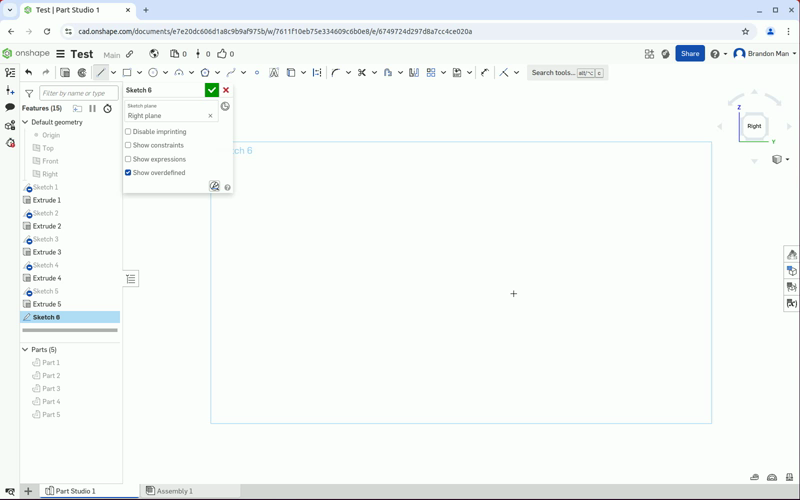
key_up(shift)
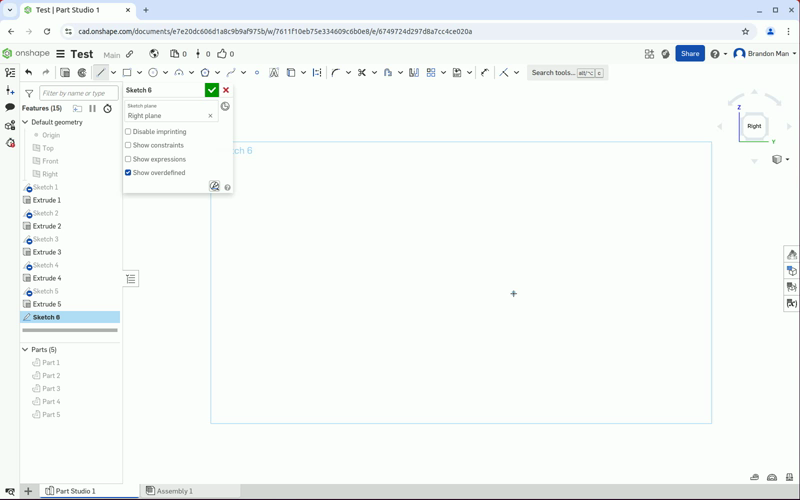
key_down(shift)
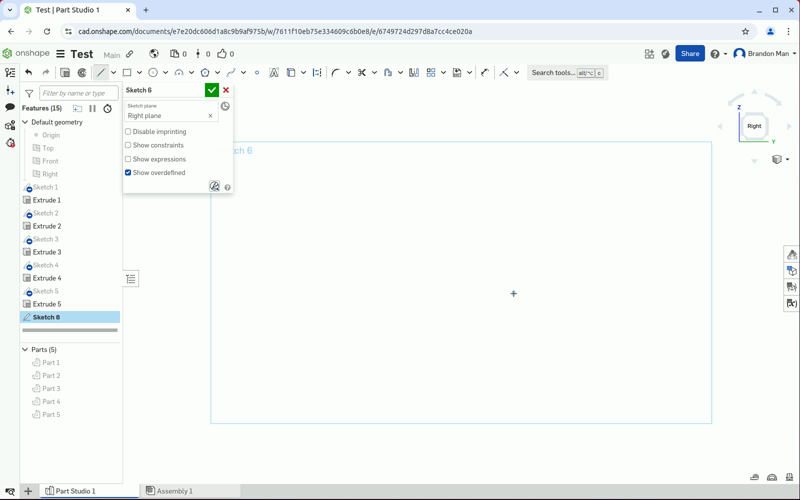
mouse_move(543, 293)
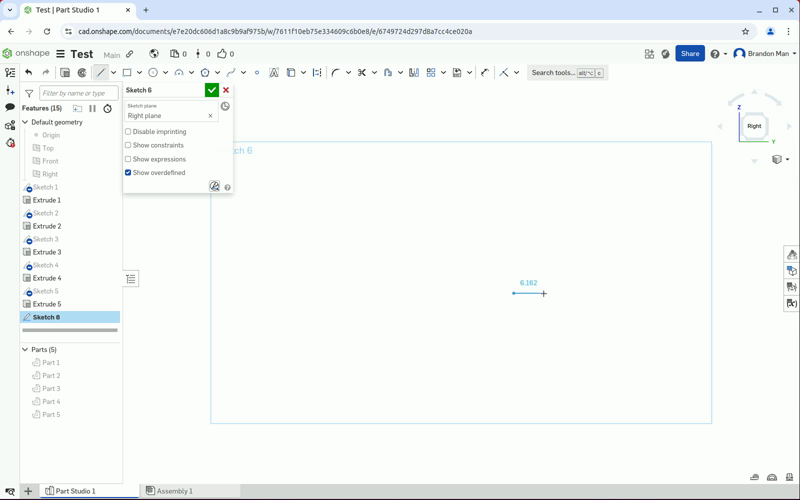
mouse_move(520, 293)
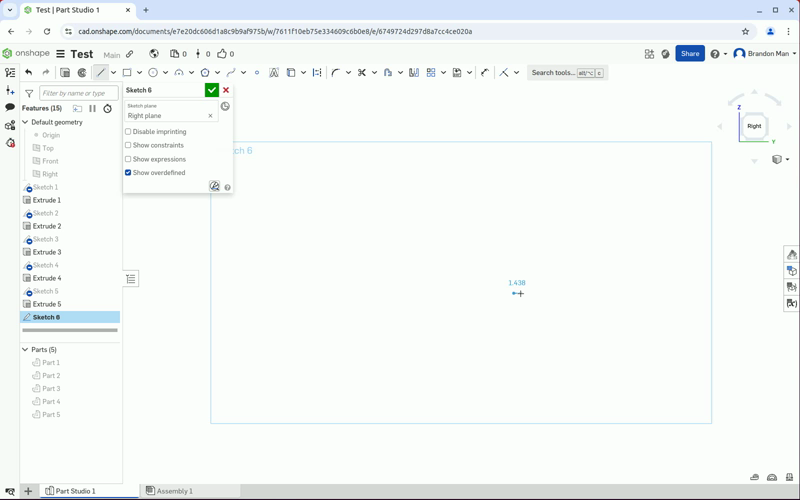
scroll(6)
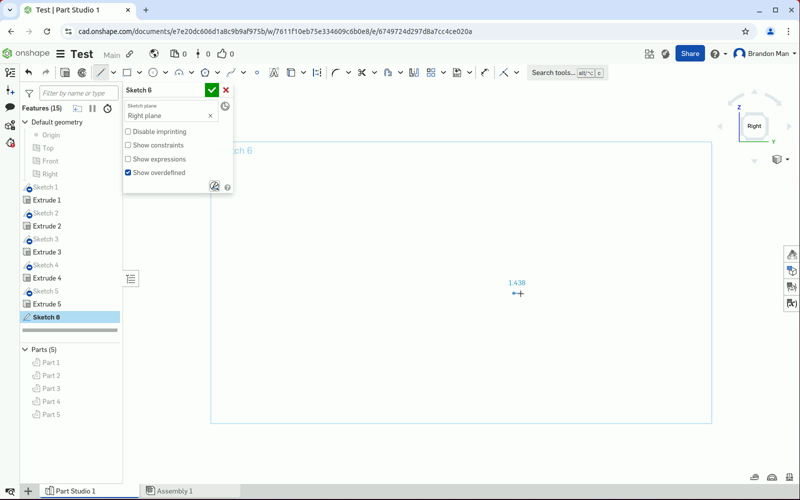
scroll(6)
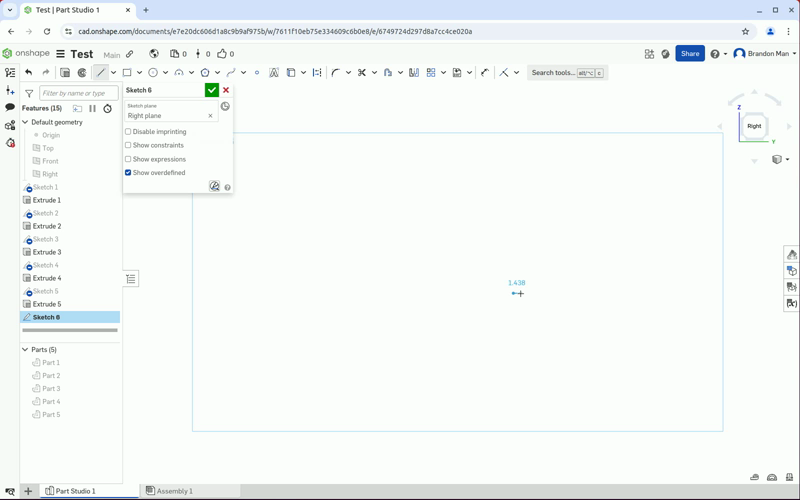
scroll(6)
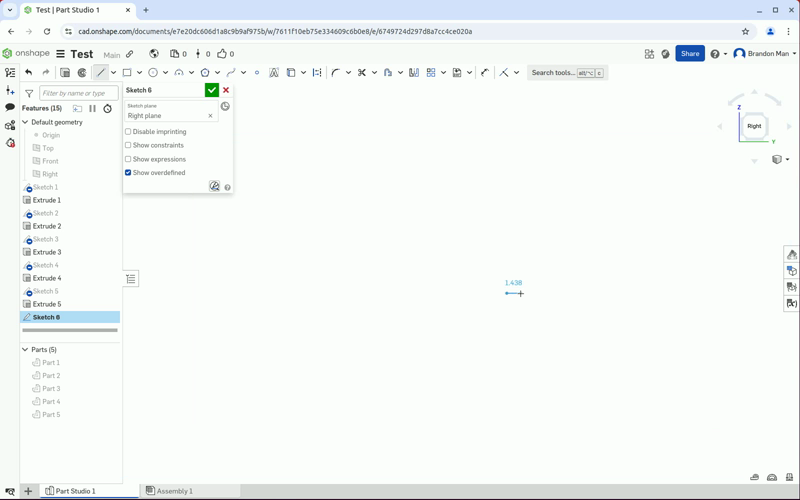
scroll(6)
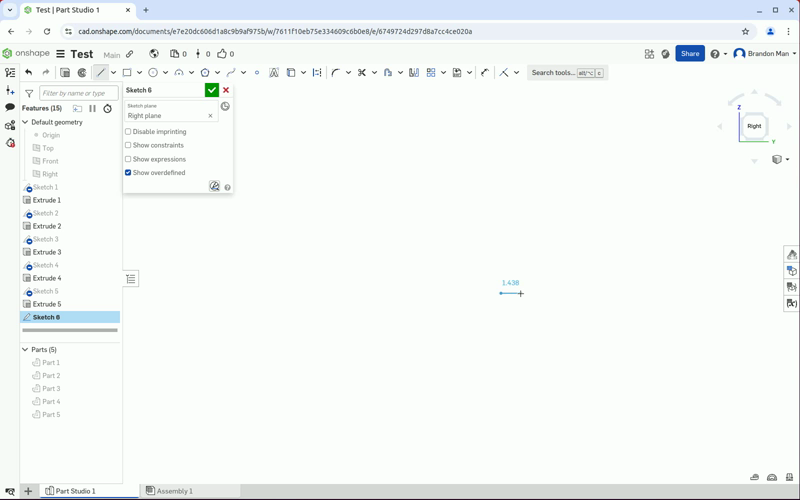
scroll(6)
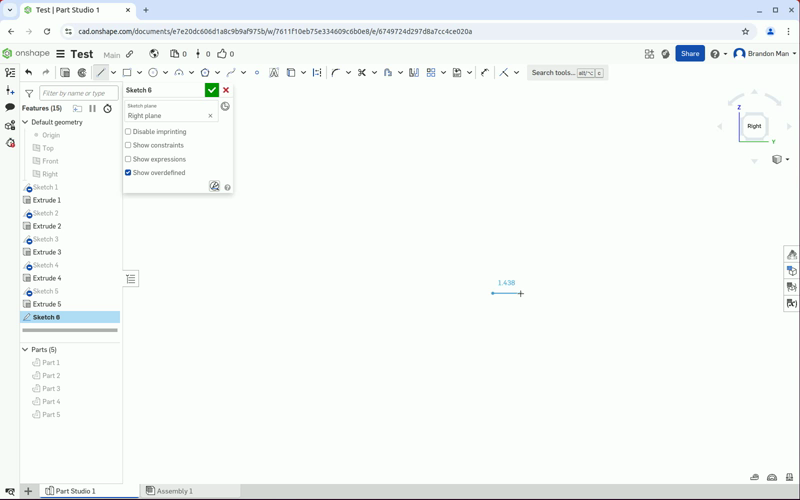
scroll(6)
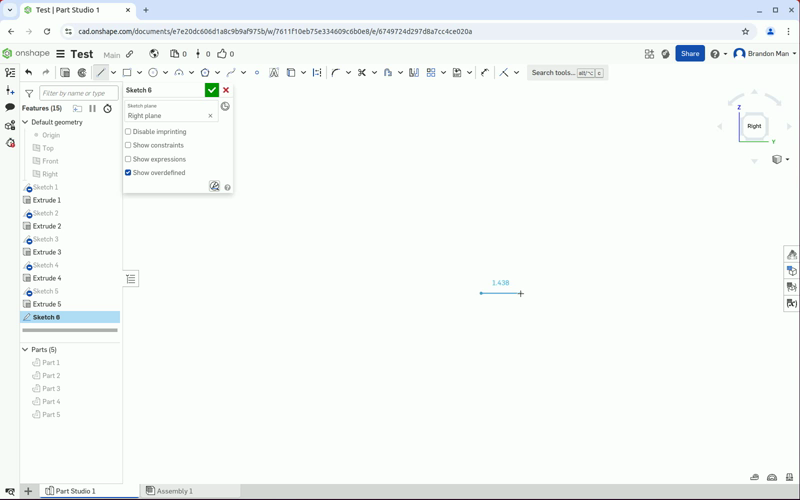
scroll(6)
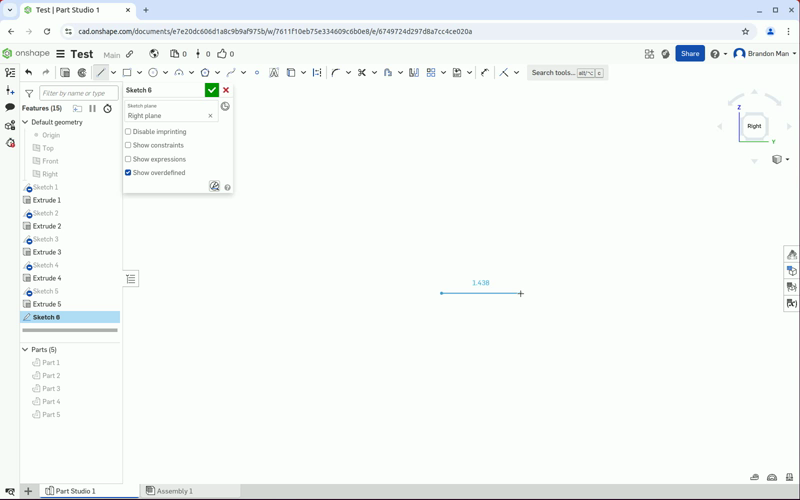
click(520, 293)
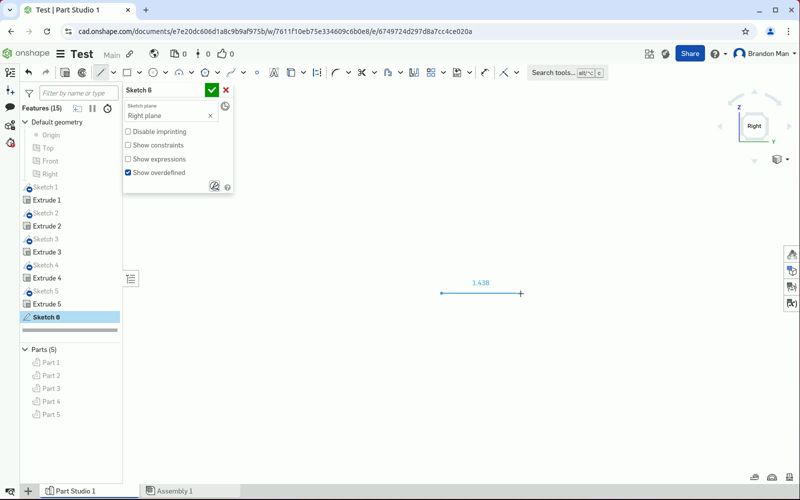
scroll(-6)
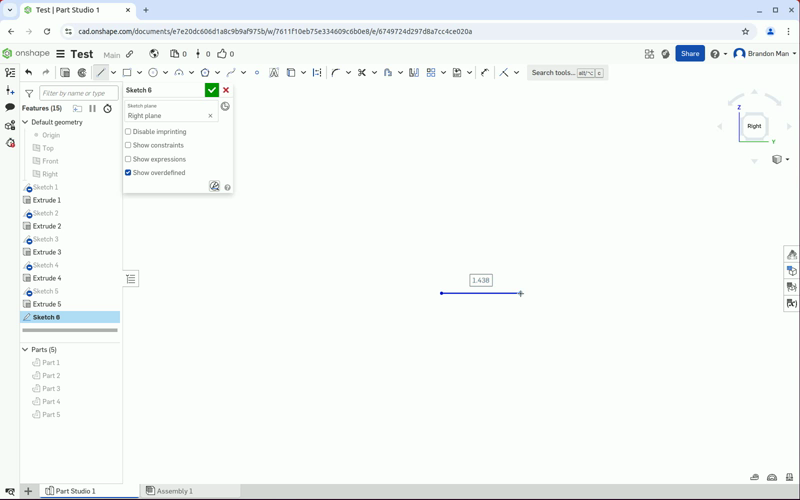
scroll(-6)
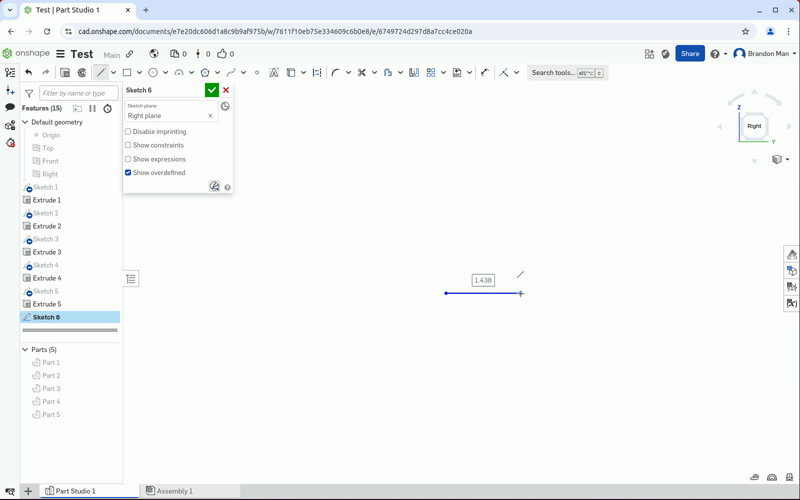
scroll(-6)
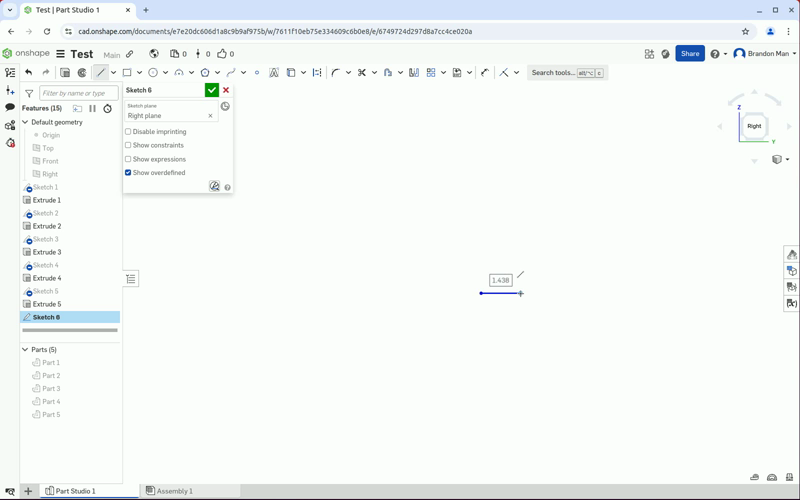
scroll(-6)
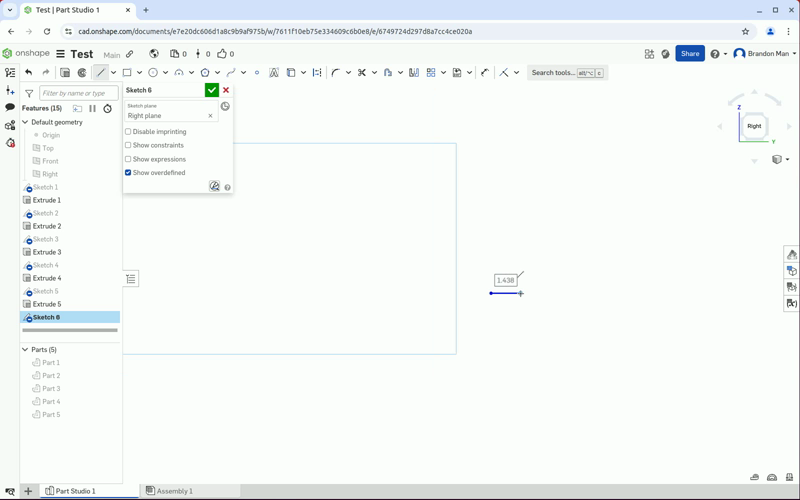
scroll(-6)
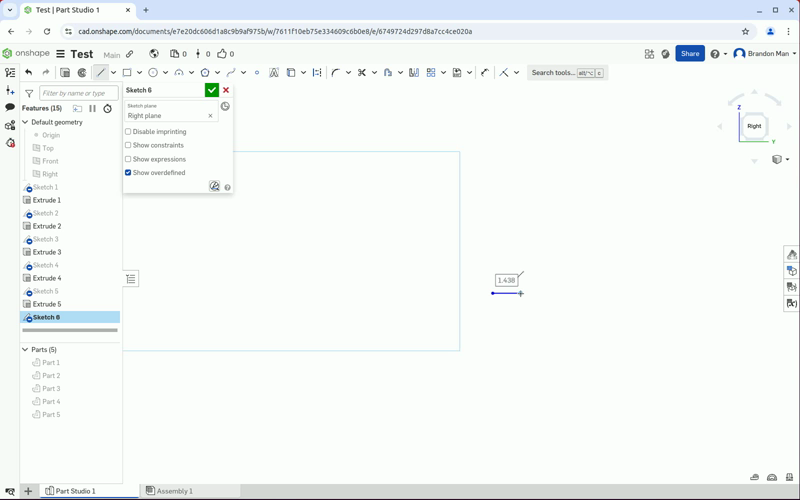
scroll(-6)
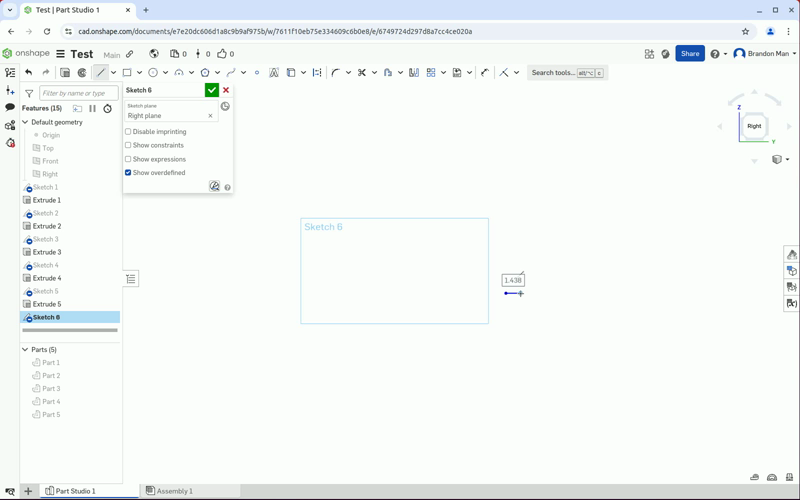
scroll(-6)
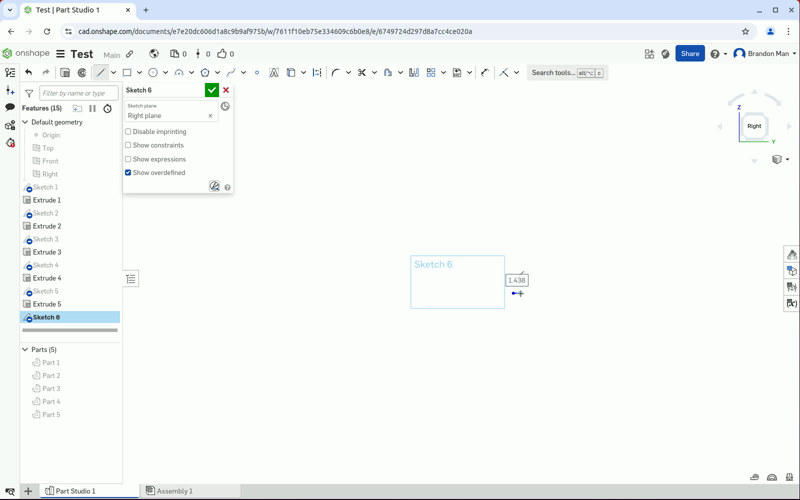
key_up(shift)
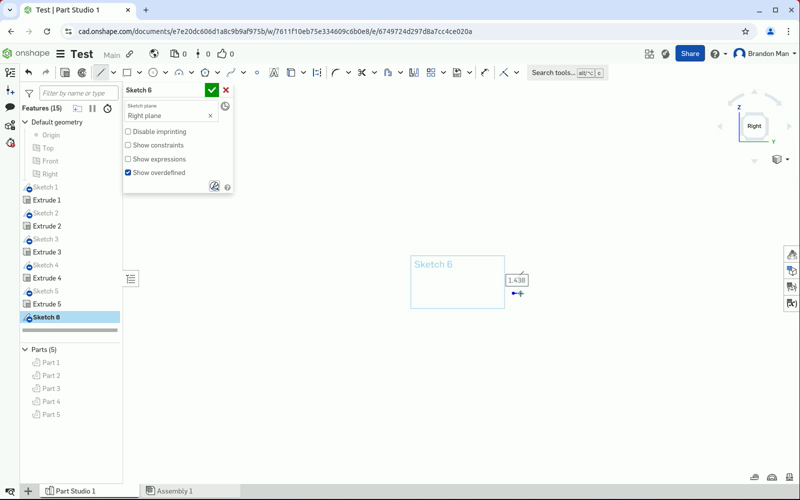
key(esc)
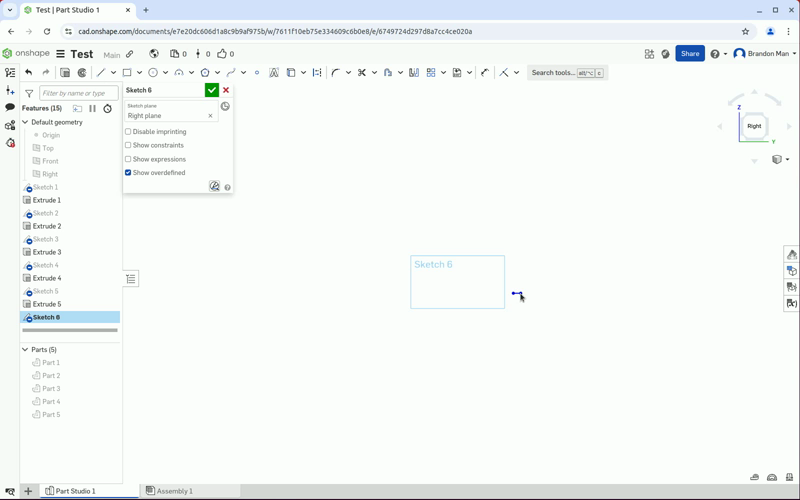
key(a)
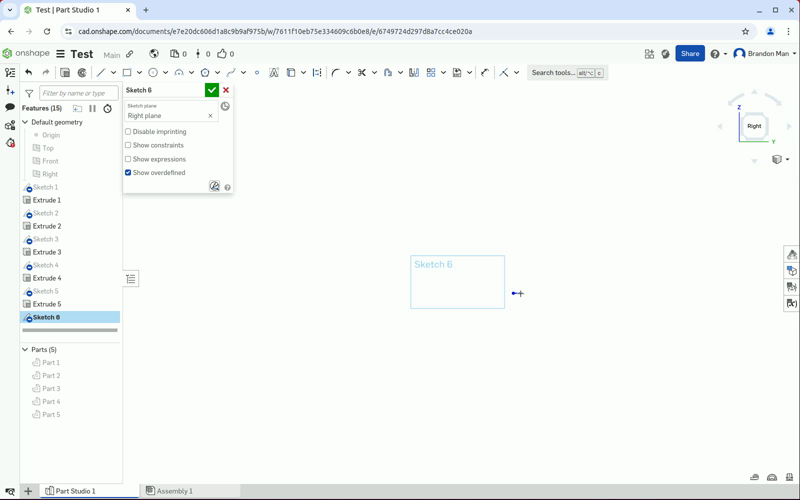
mouse_move(520, 293)
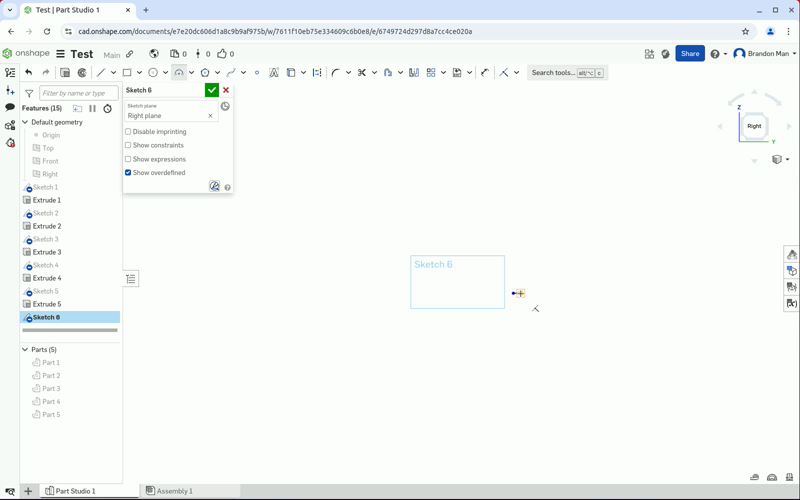
click(520, 293)
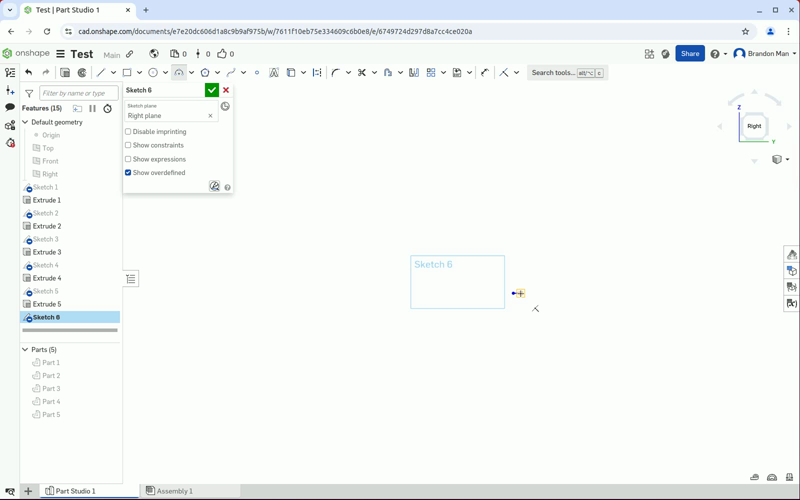
key_down(shift)
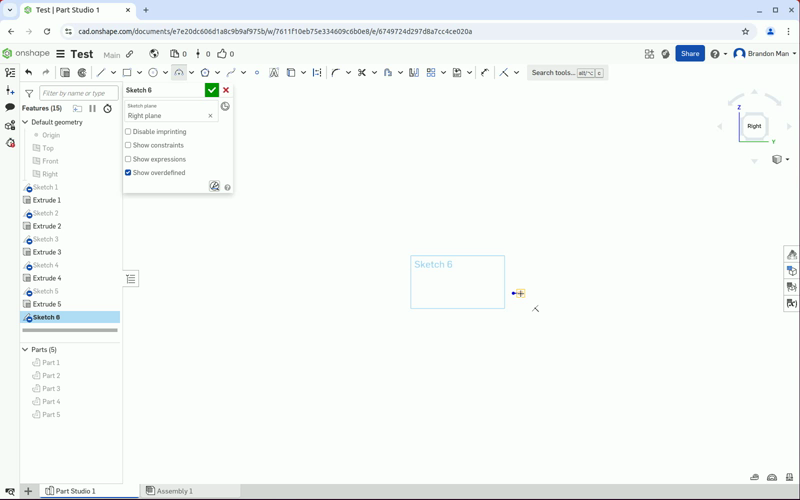
mouse_move(534, 279)
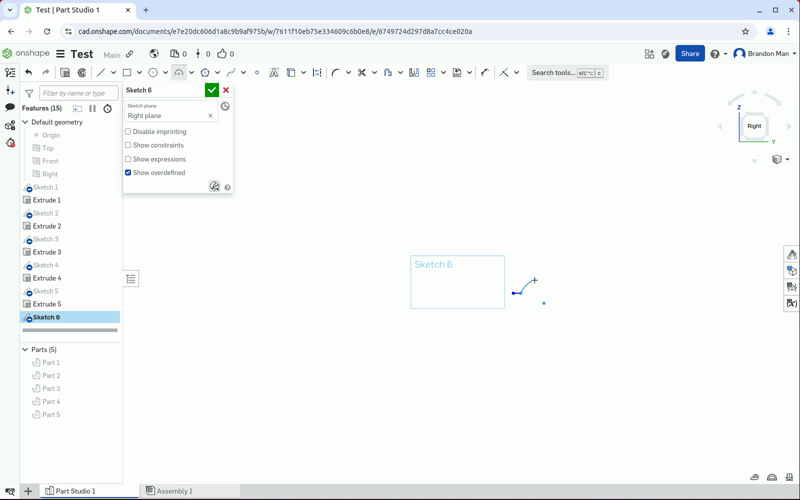
click(534, 279)
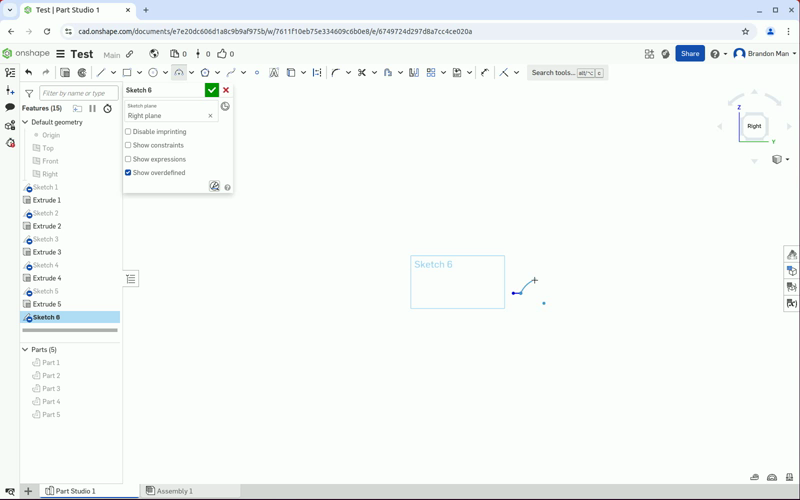
mouse_move(530, 289)
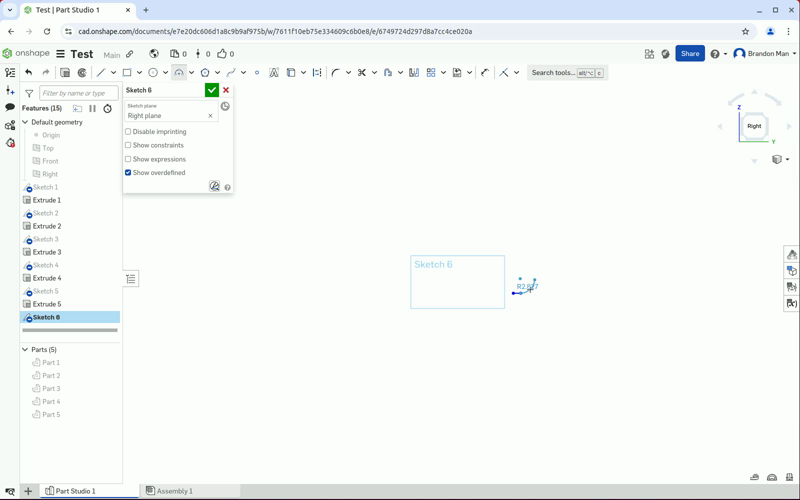
click(530, 289)
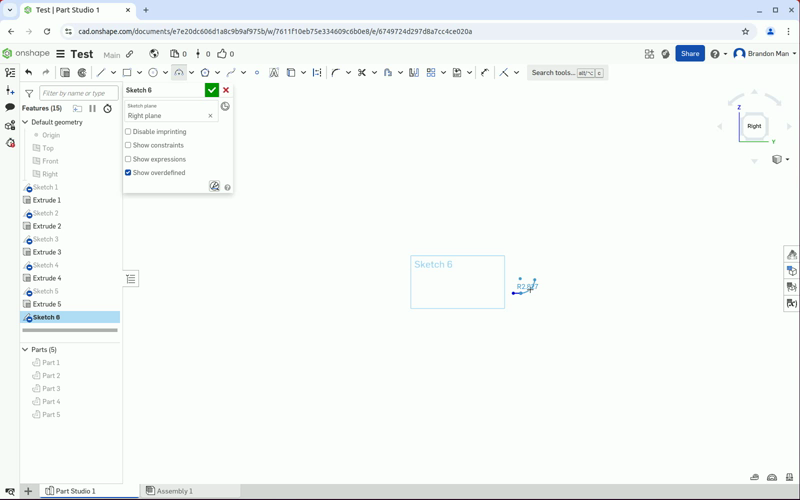
key_up(shift)
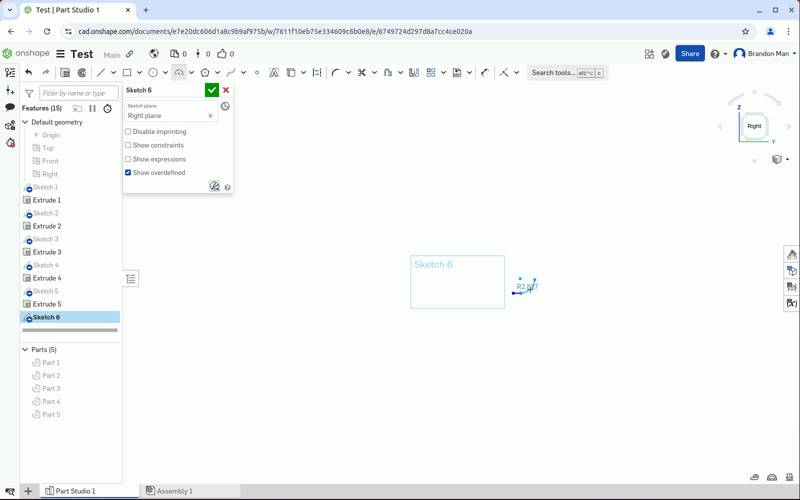
key(esc)
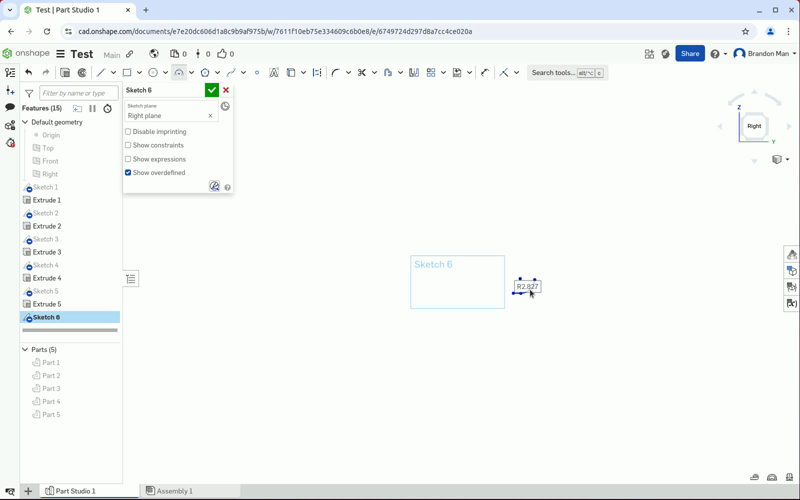
key(l)
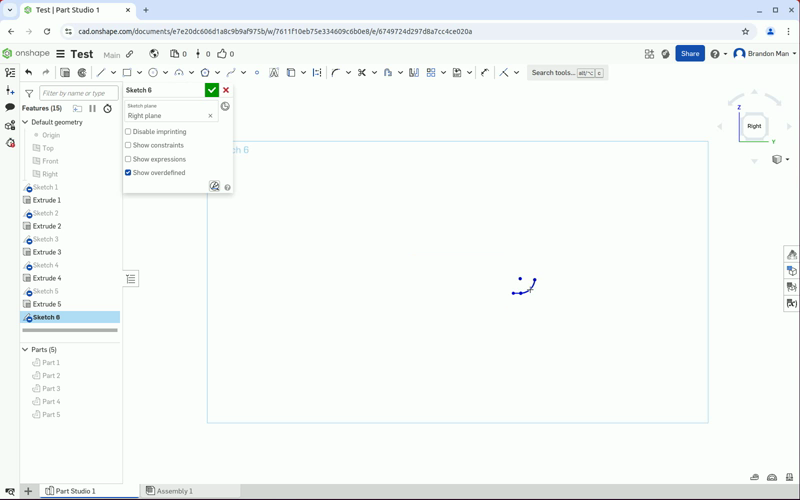
mouse_move(534, 279)
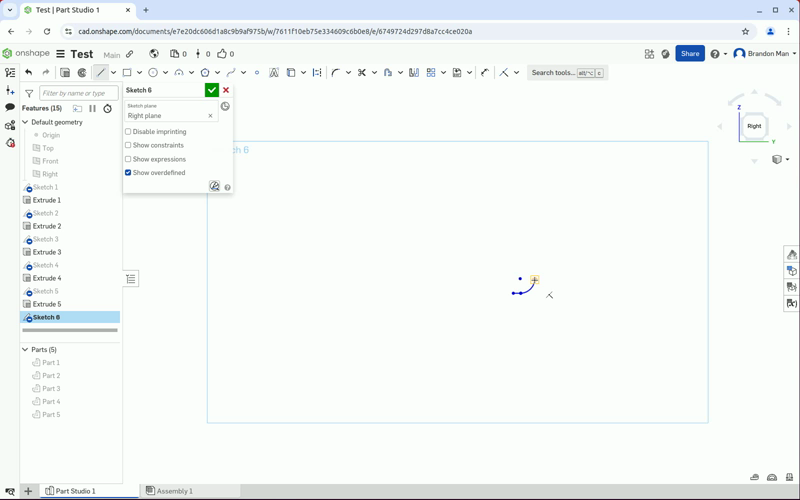
click(534, 279)
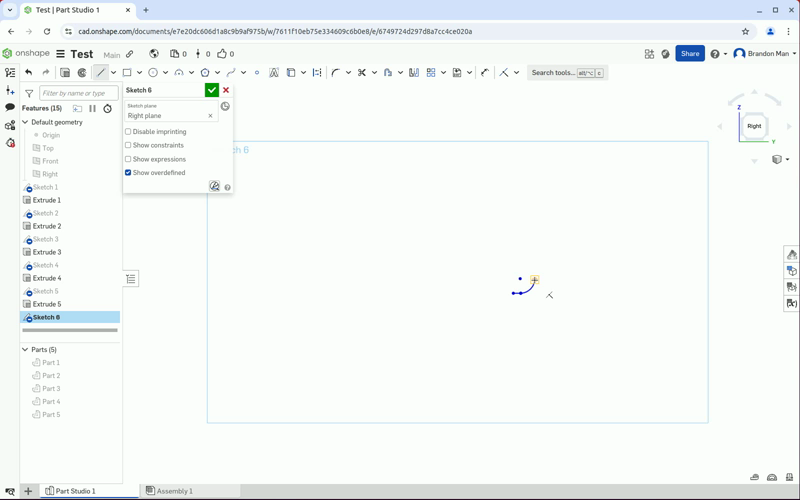
key_down(shift)
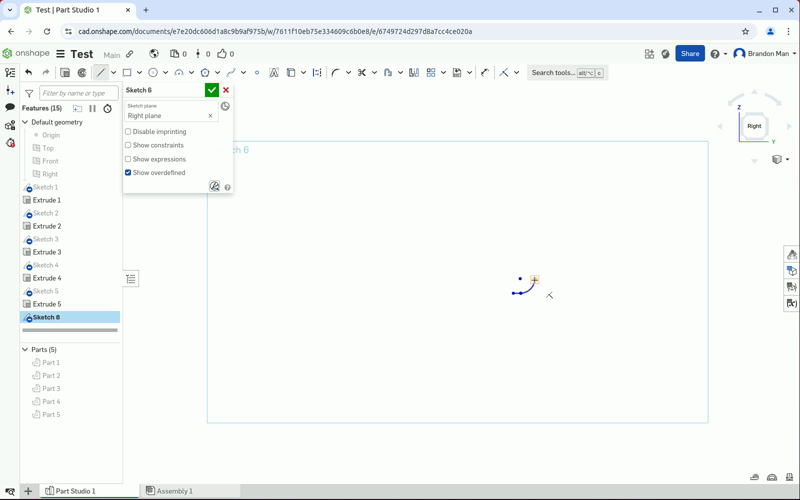
mouse_move(564, 279)
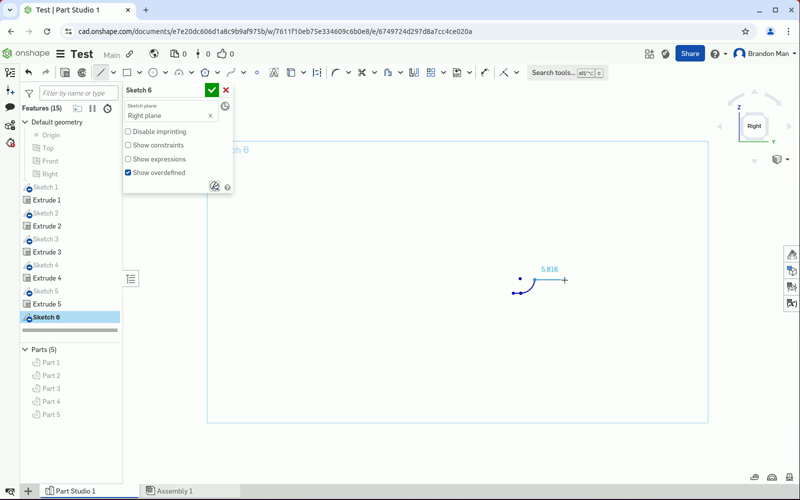
mouse_move(513, 282)
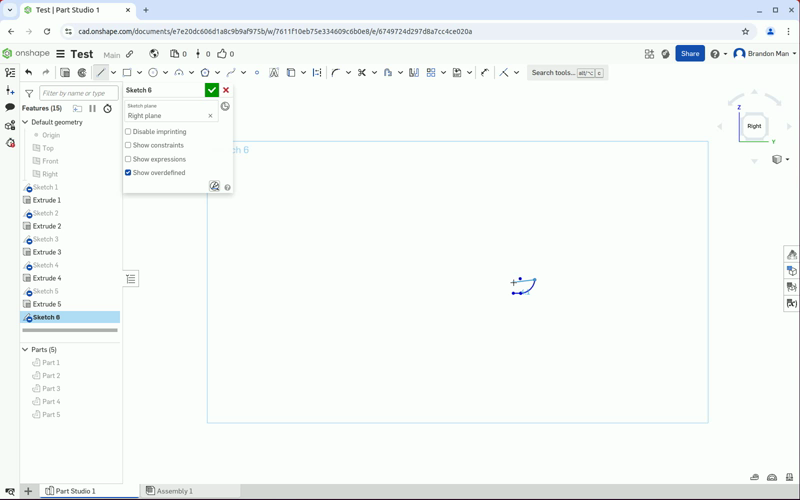
click(513, 282)
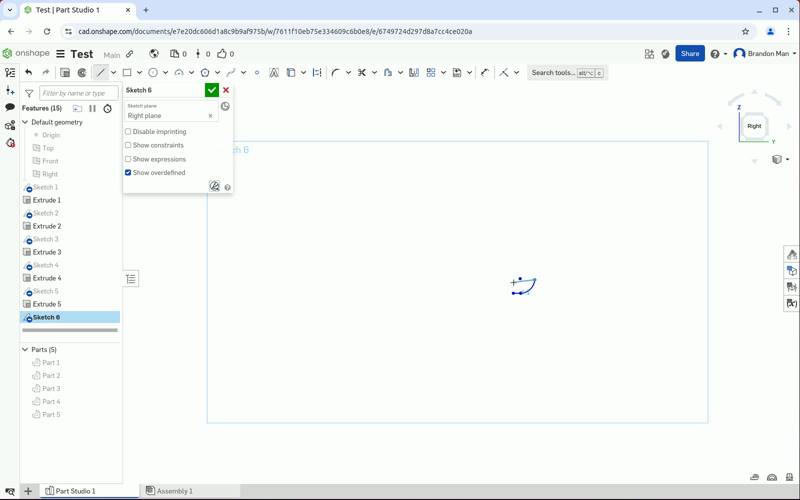
key_up(shift)
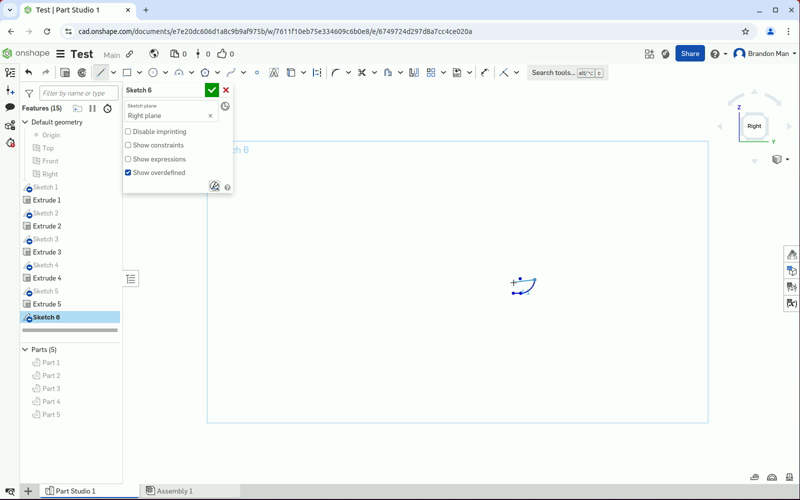
mouse_move(543, 282)
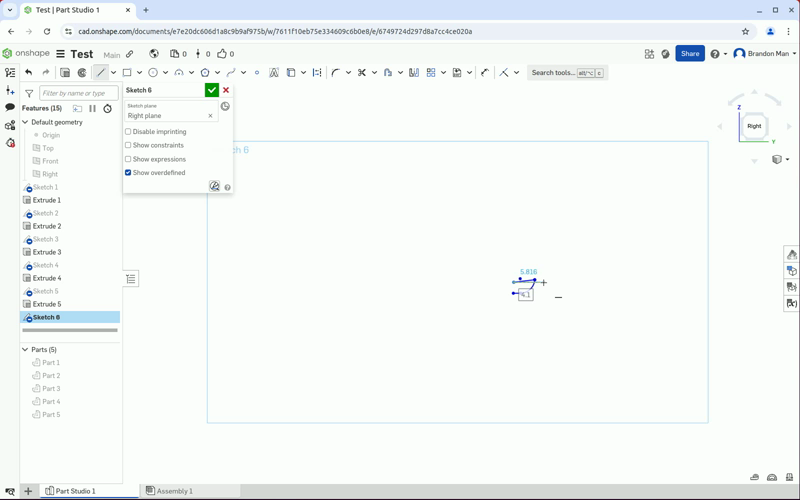
key_down(shift)
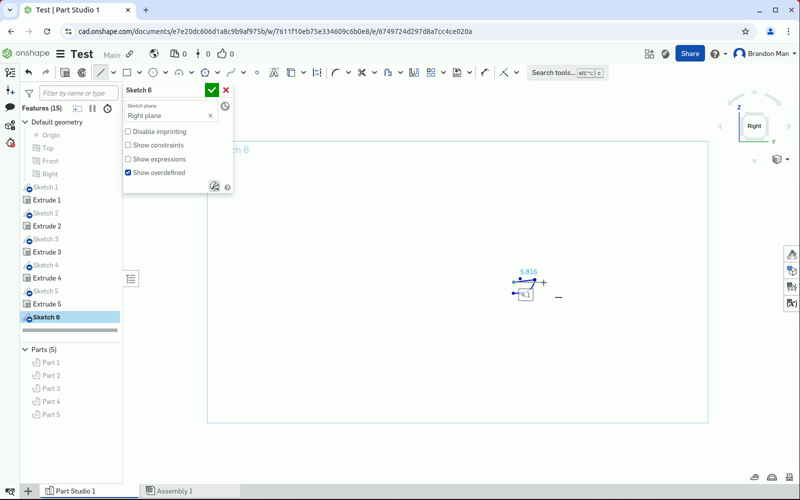
mouse_move(513, 293)
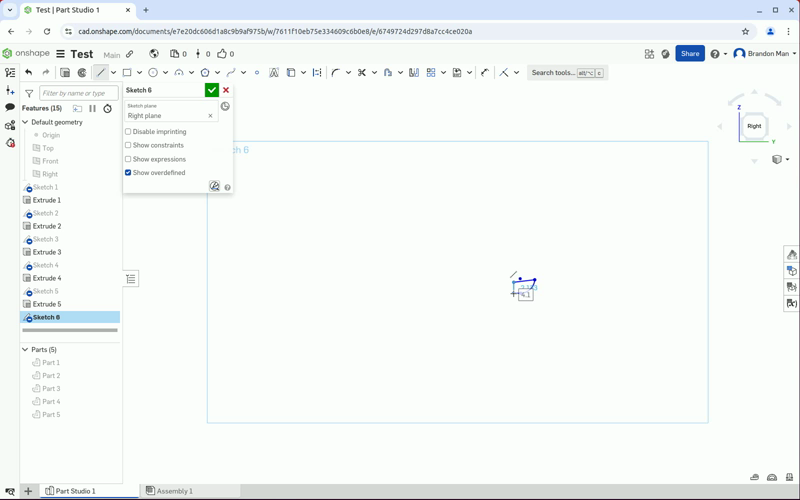
key_up(shift)
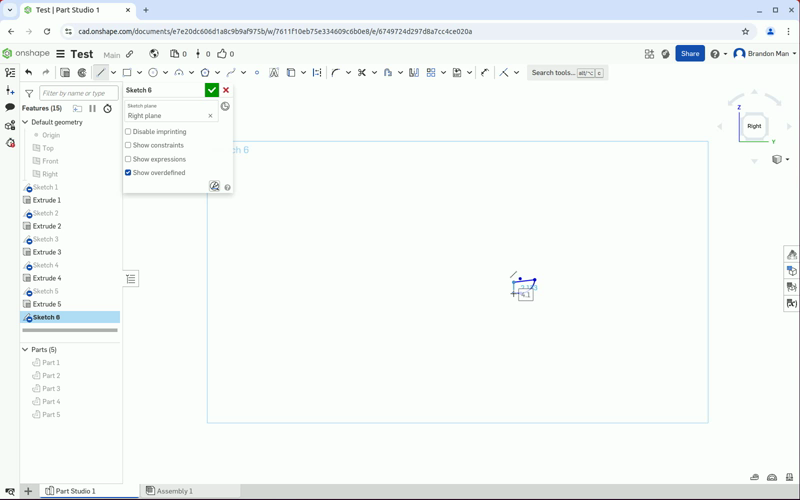
click(513, 293)
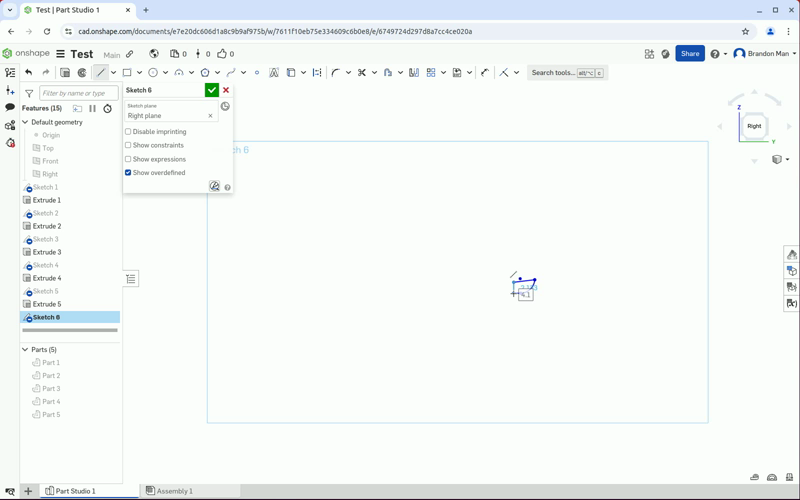
key(esc)
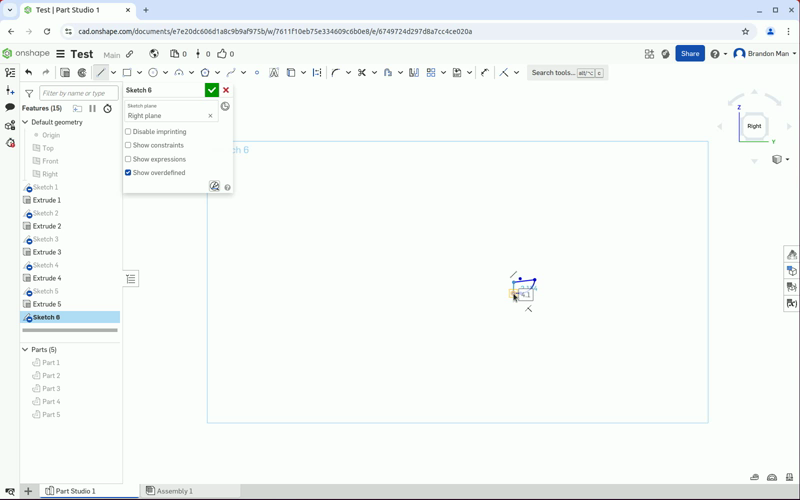
mouse_move(521, 282)
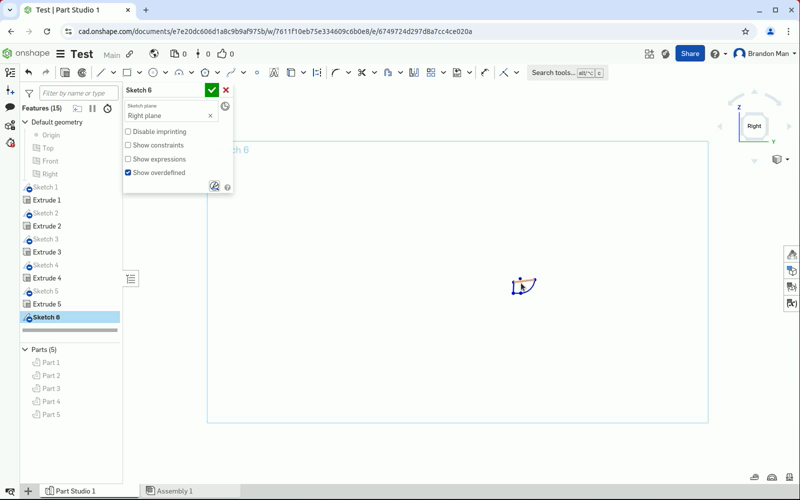
scroll(6)
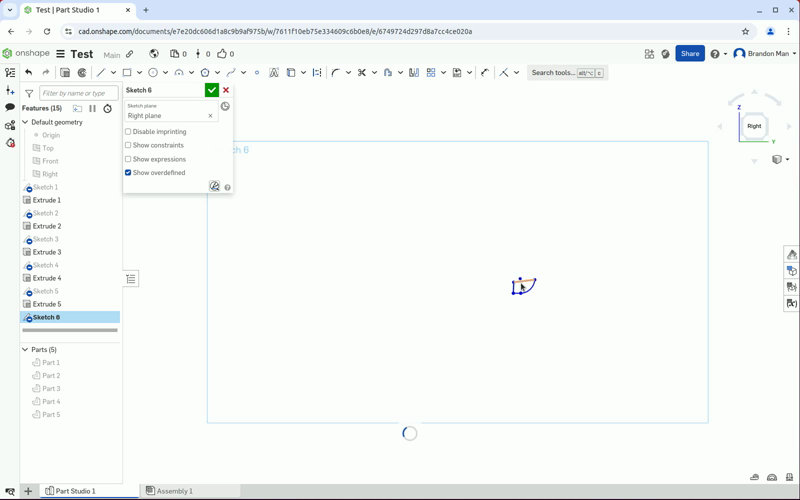
scroll(6)
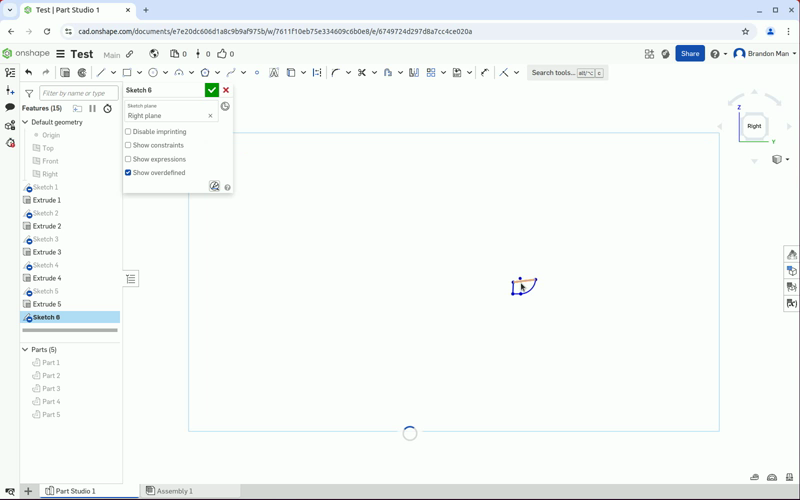
scroll(6)
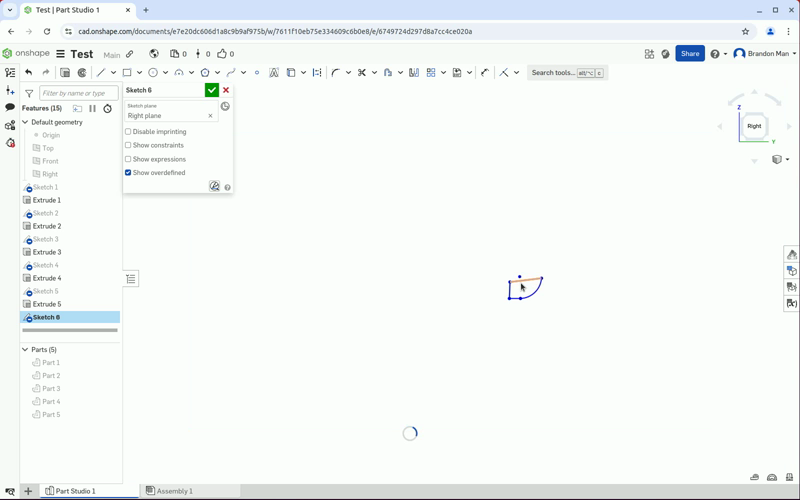
scroll(6)
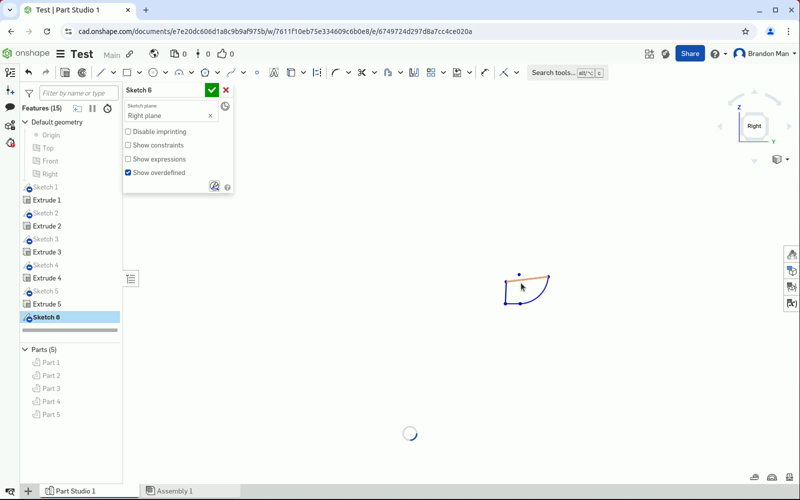
scroll(6)
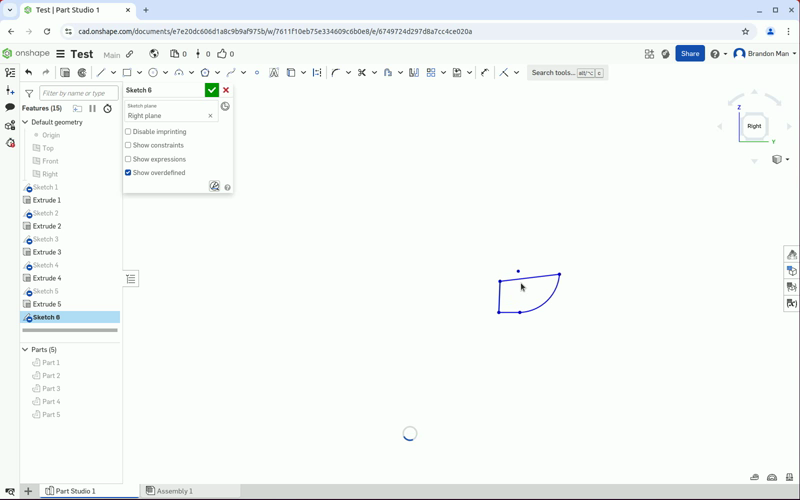
scroll(6)
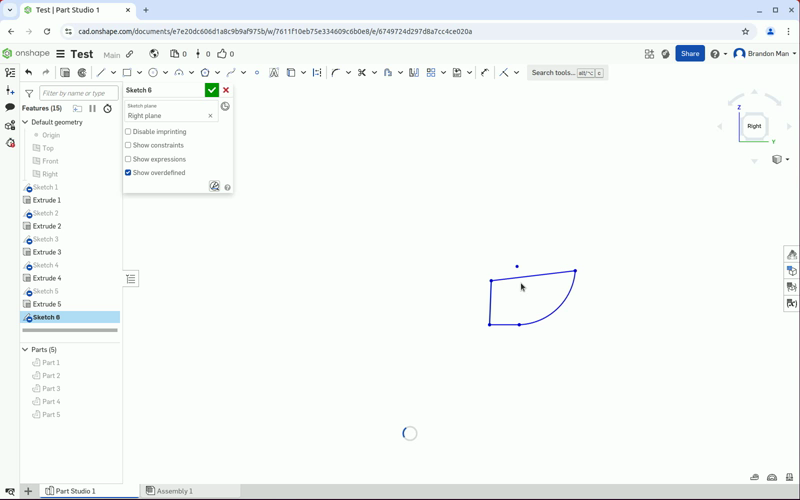
scroll(6)
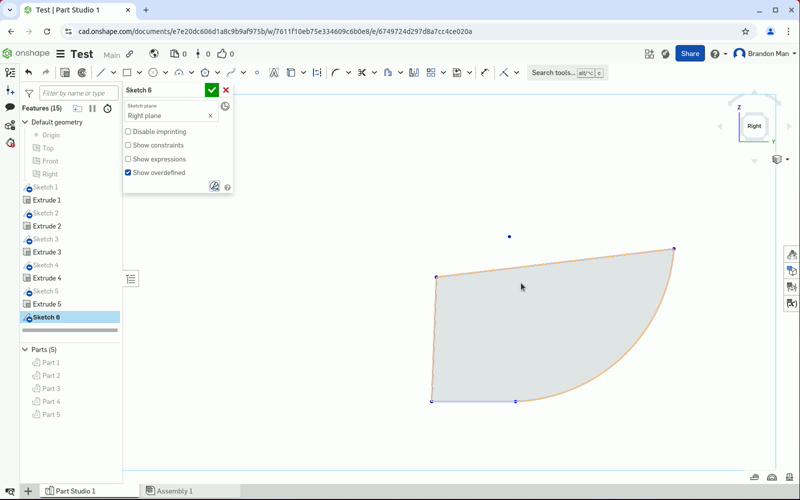
click(521, 282)
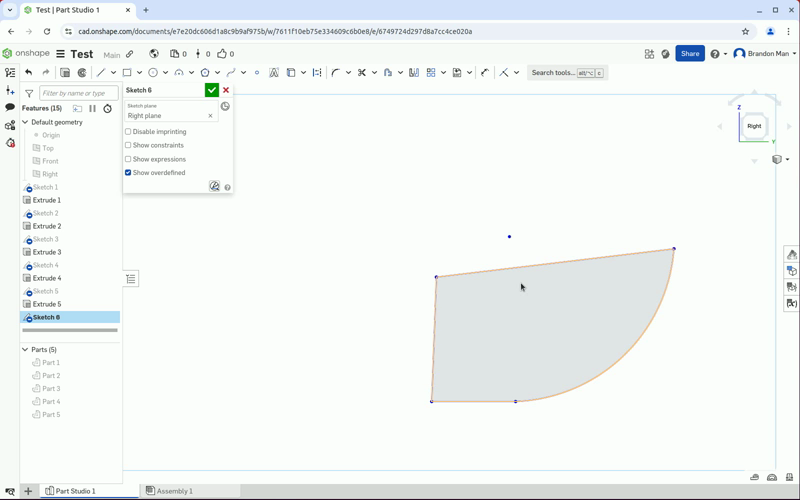
scroll(-6)
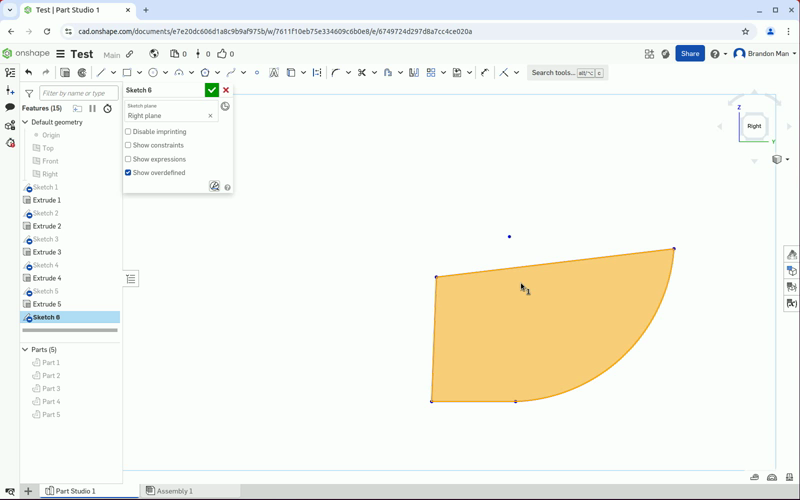
scroll(-6)
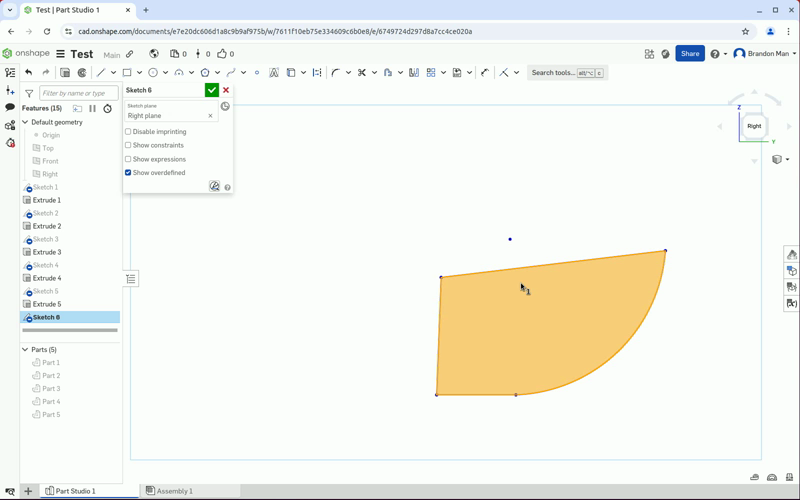
scroll(-6)
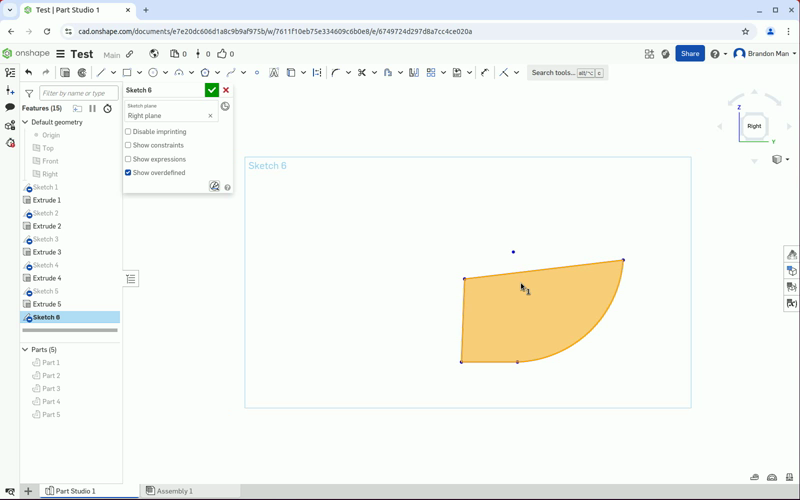
scroll(-6)
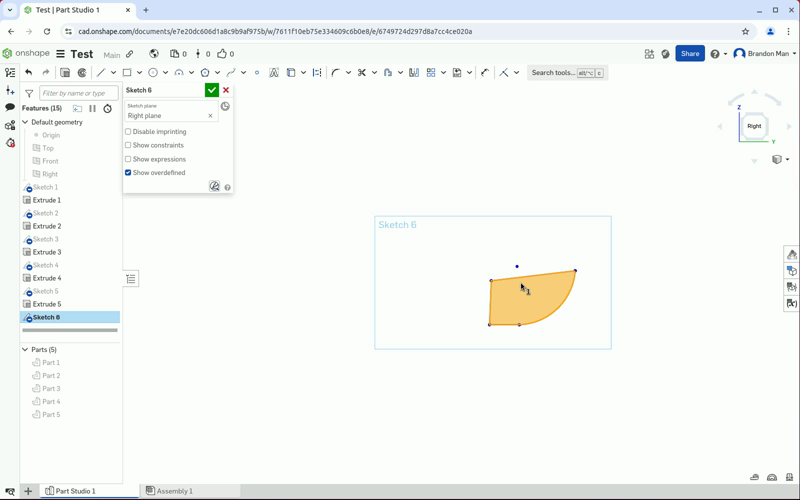
scroll(-6)
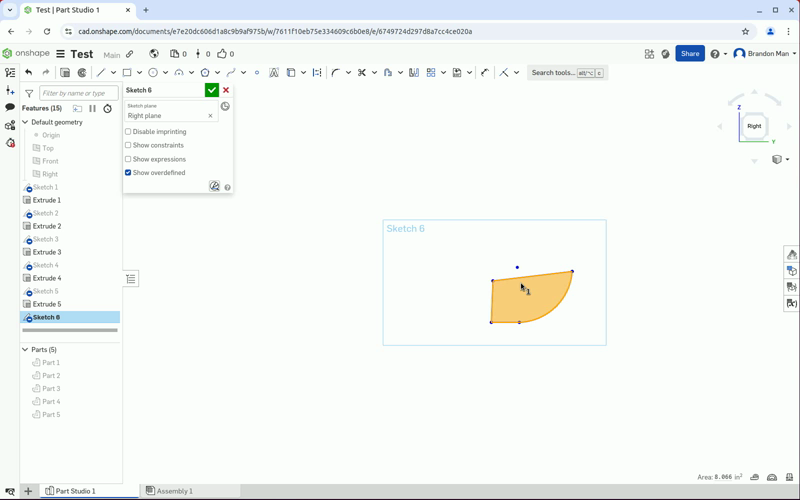
scroll(-6)
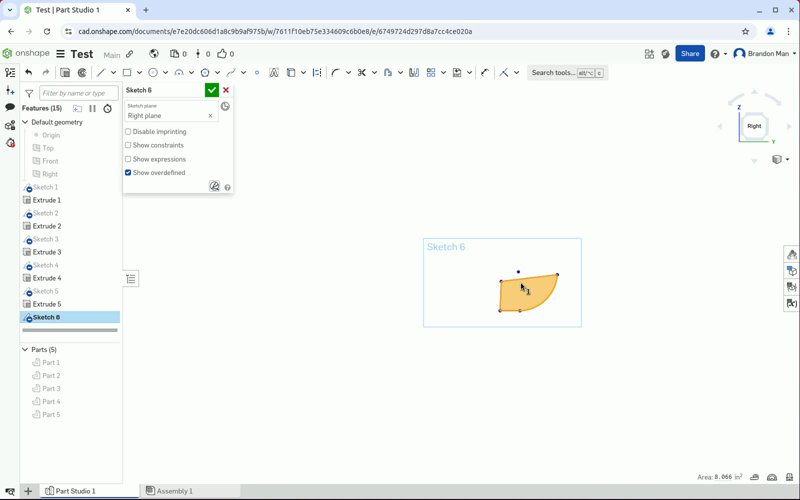
scroll(-6)
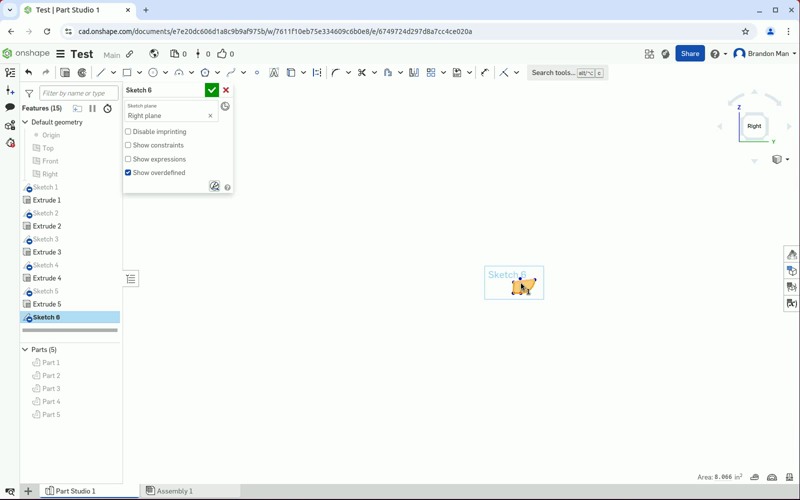
mouse_move(73, 352)
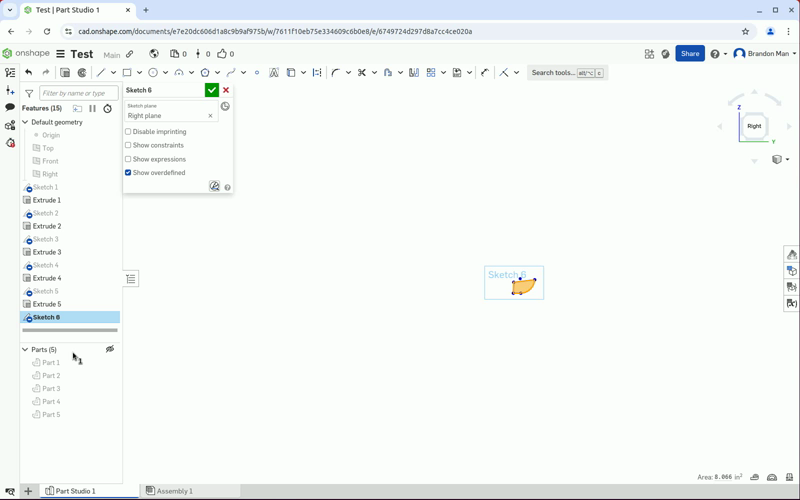
key(shift+y)
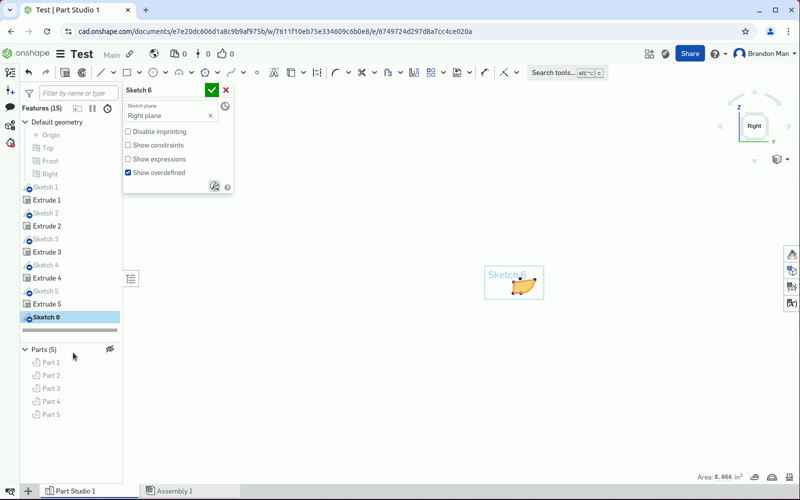
key(shift+e)
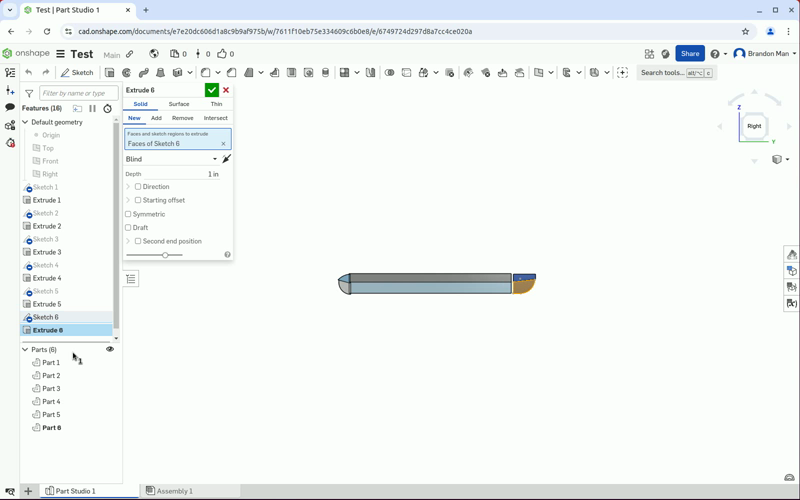
mouse_move(143, 106)
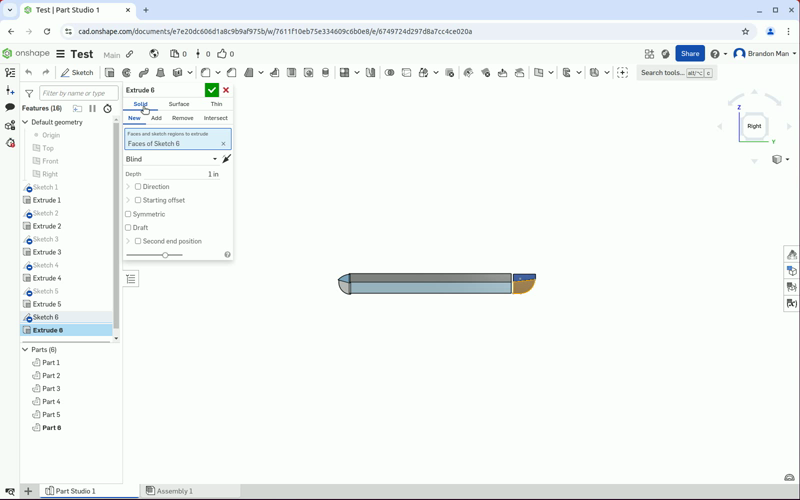
click(143, 106)
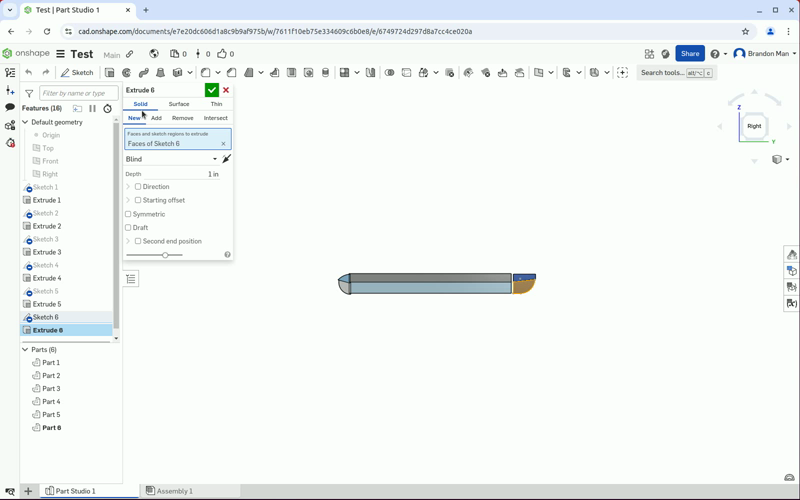
mouse_move(137, 120)
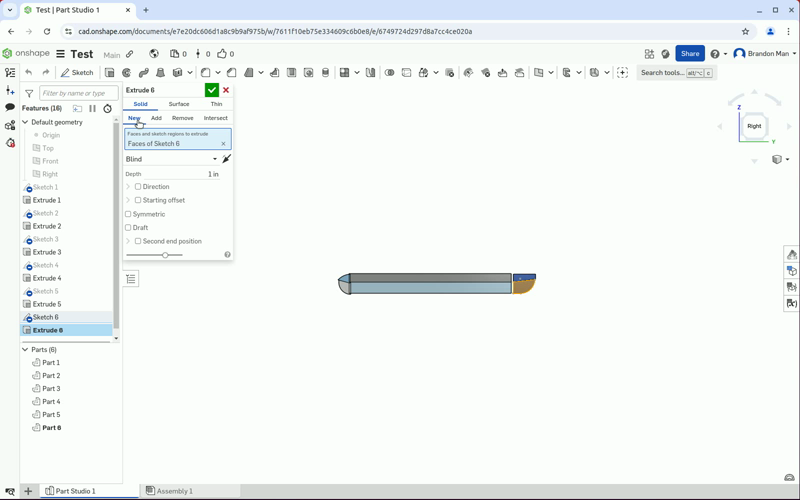
click(137, 120)
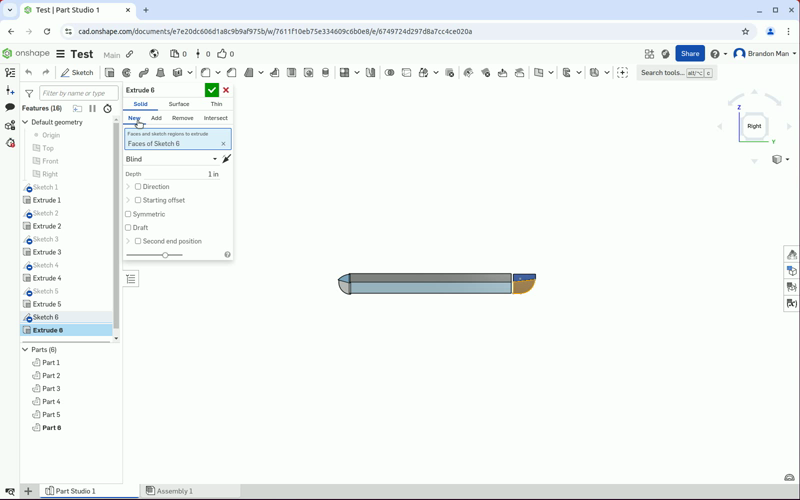
key(tab, 4)
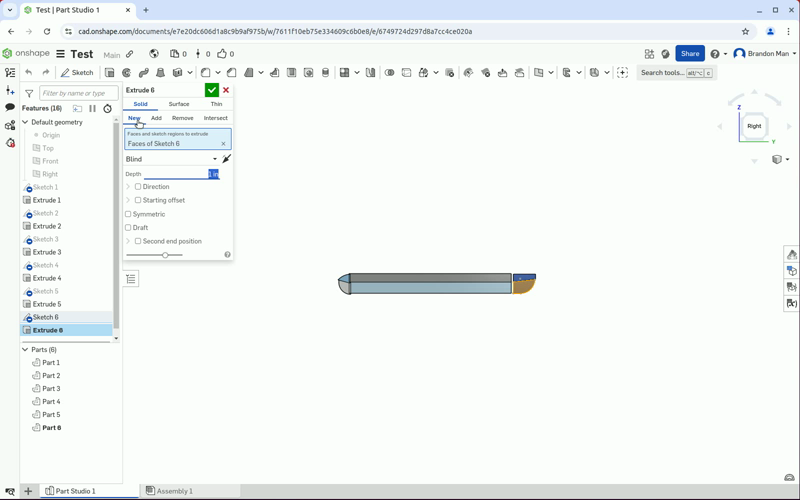
text(3.851)
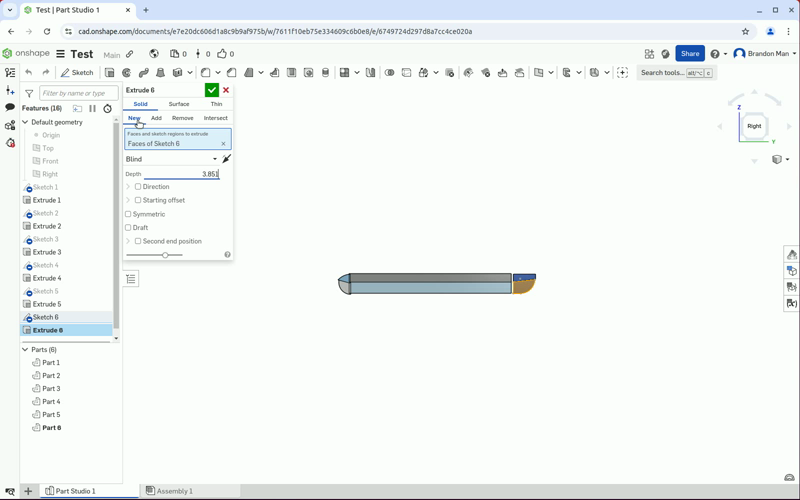
key(enter)
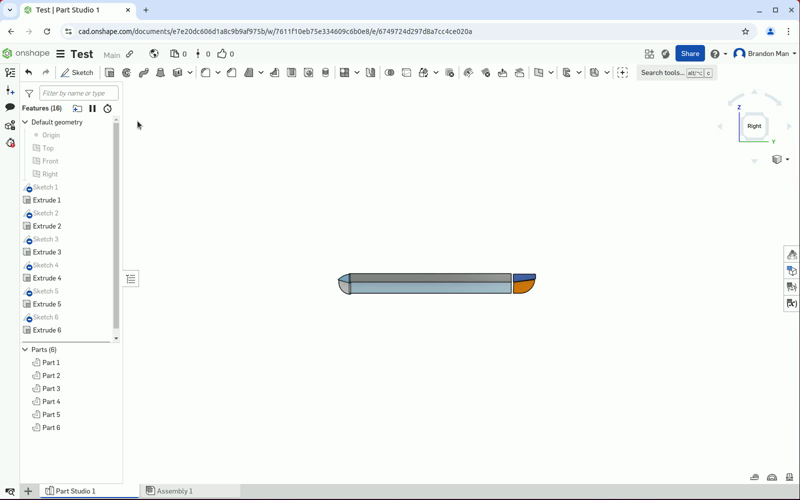
key(shift+h)
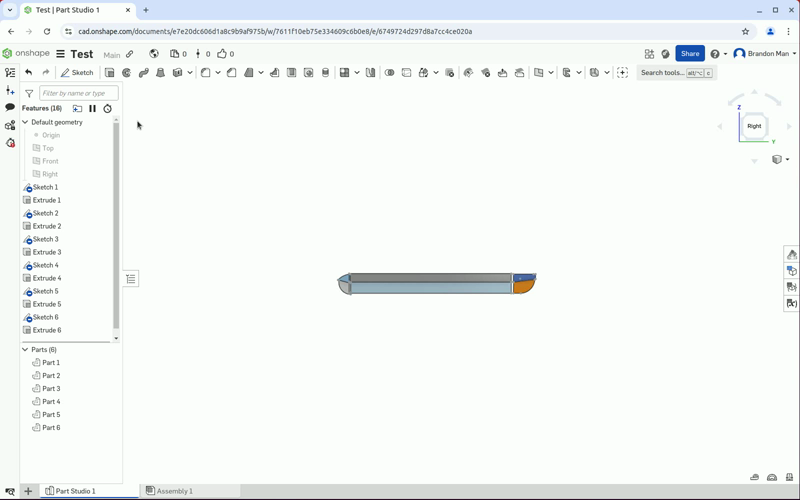
key(shift+h)
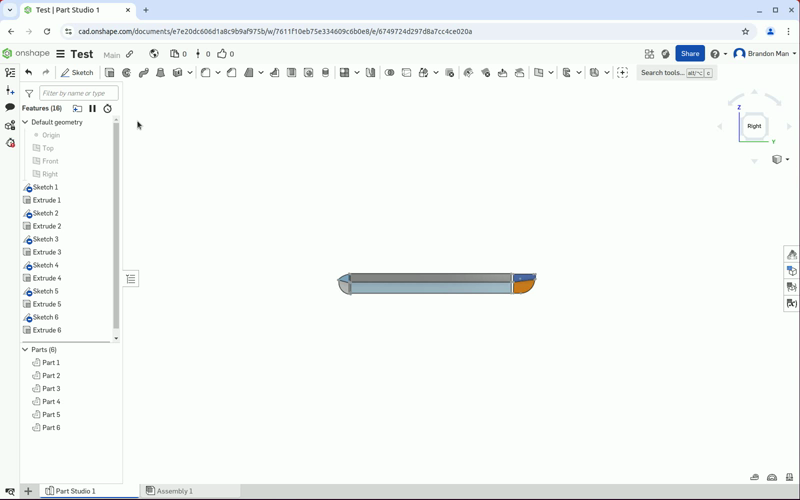
key(shift+7)
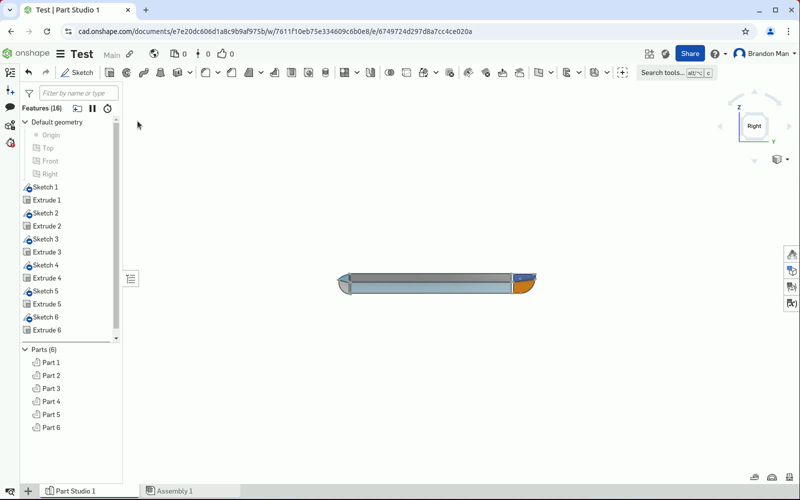
key(right, 2)
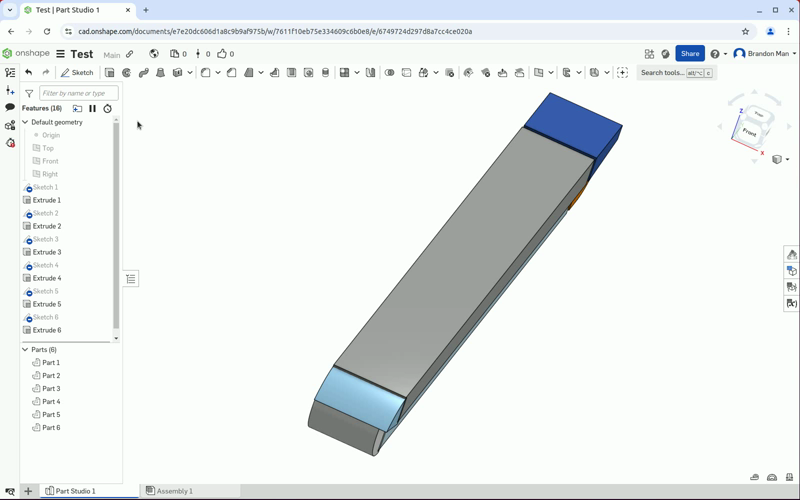
key(down, 2)
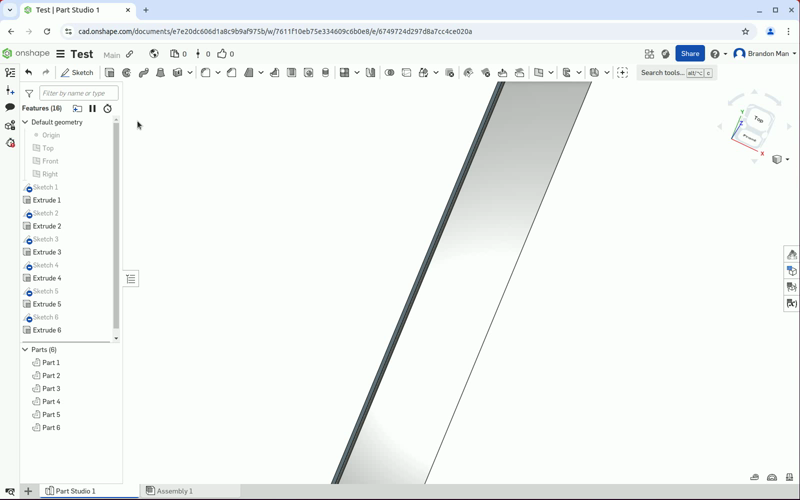
key(up, 2)
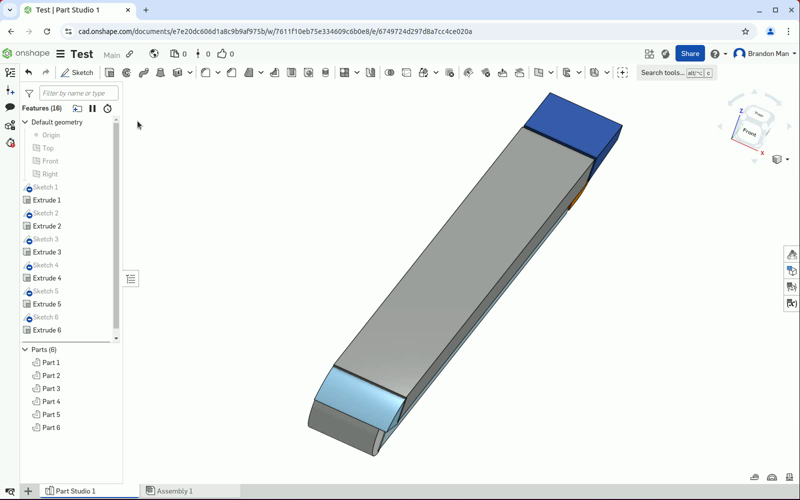
key(left, 2)
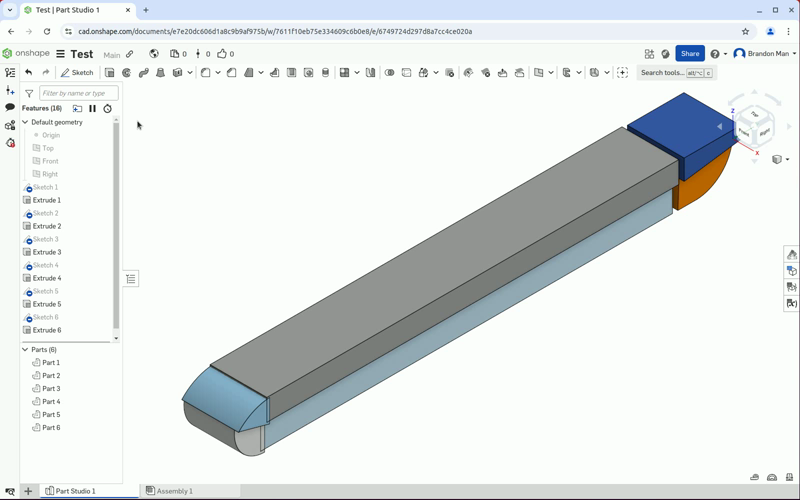
mouse_move(69, 189)
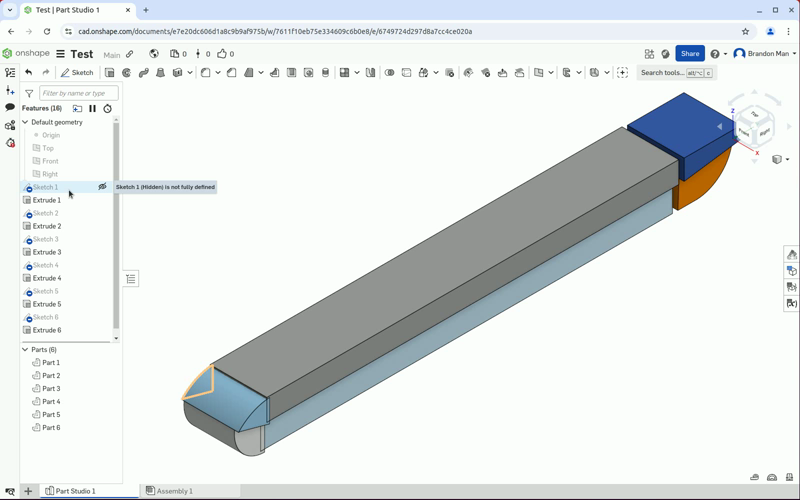
click(69, 189)